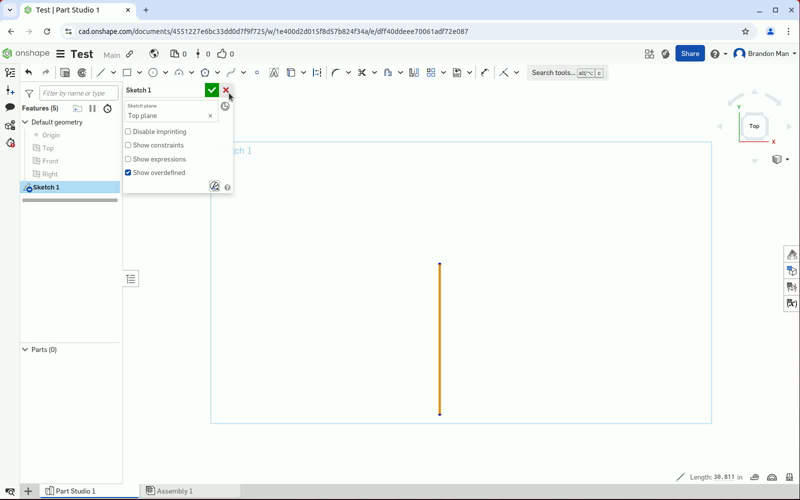
key(shift+h)
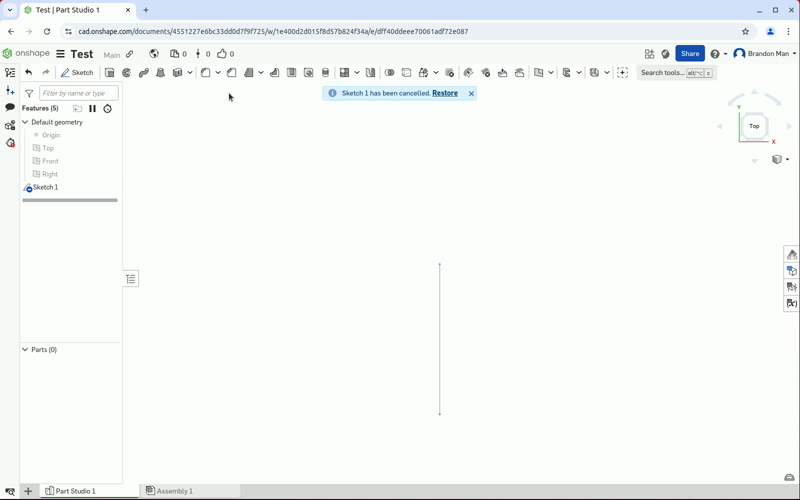
key(shift+s)
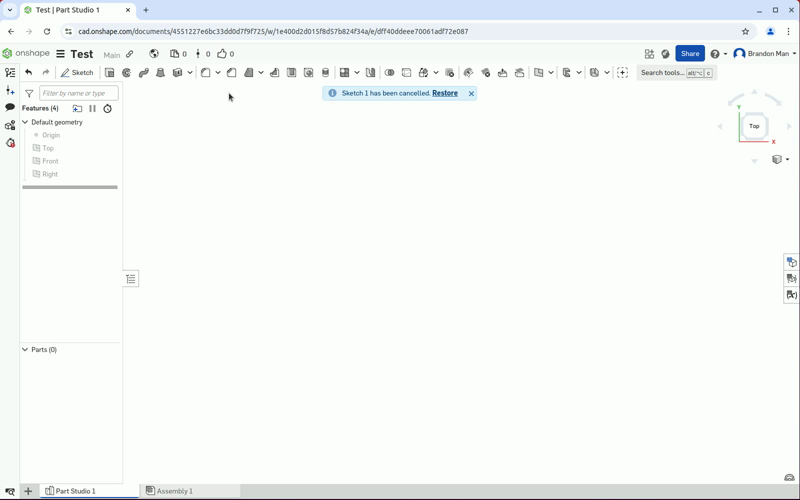
mouse_move(73, 150)
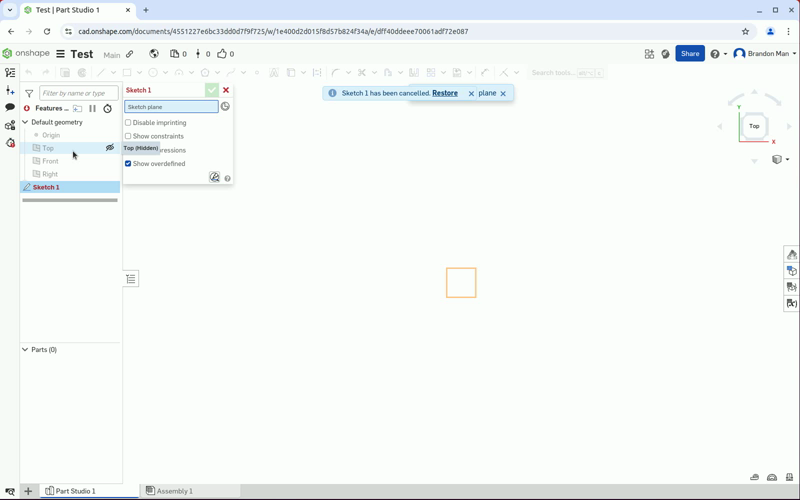
click(73, 150)
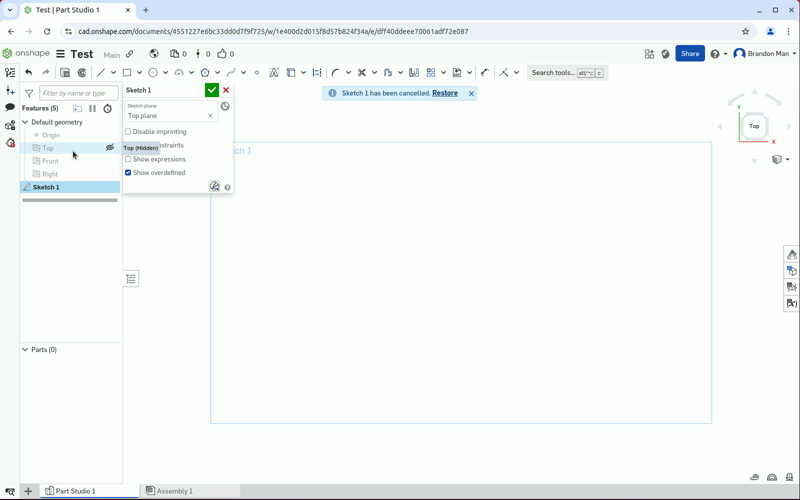
mouse_move(73, 352)
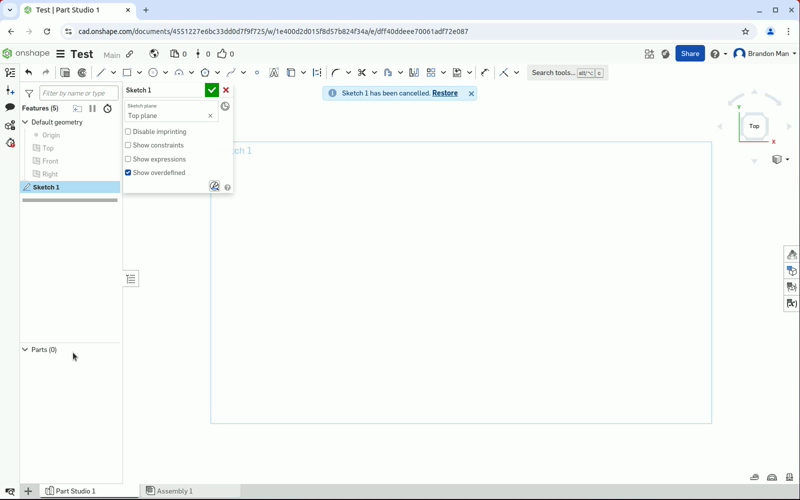
key(y)
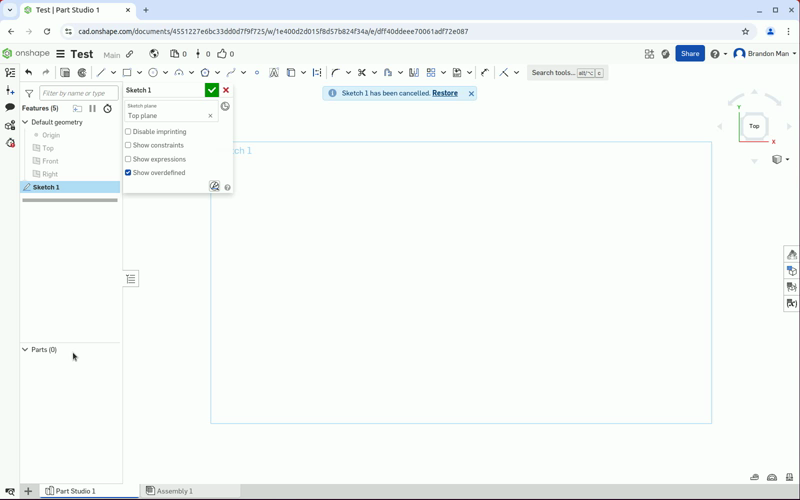
key(l)
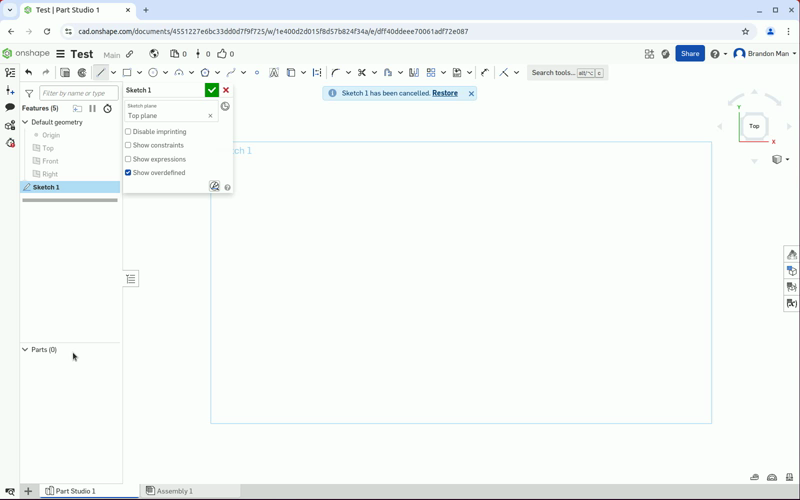
key_down(shift)
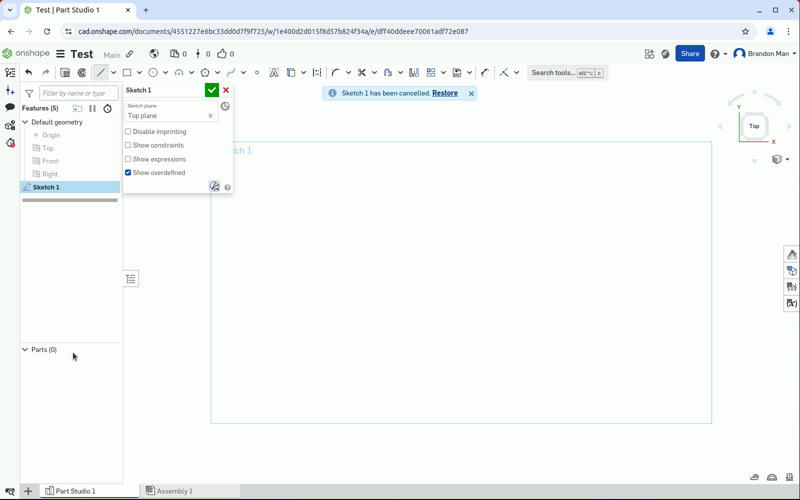
mouse_move(348, 395)
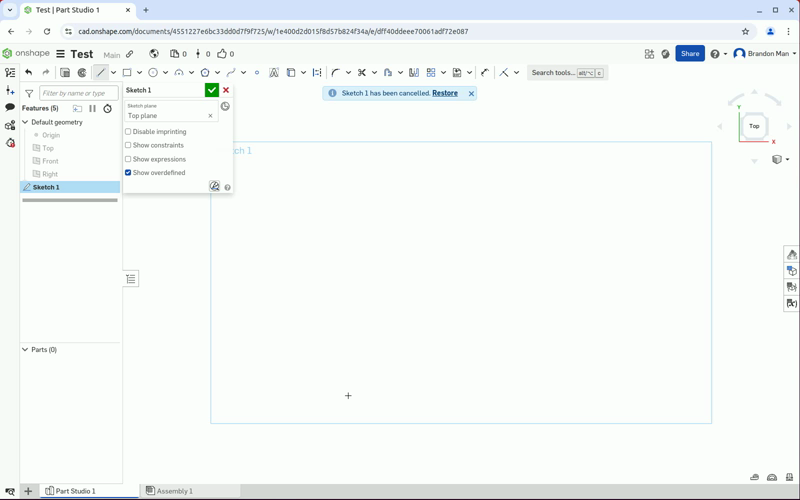
click(348, 395)
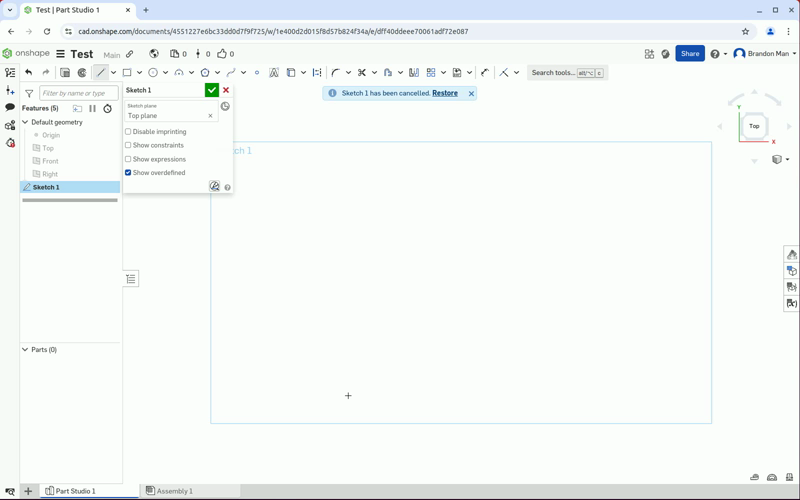
key_up(shift)
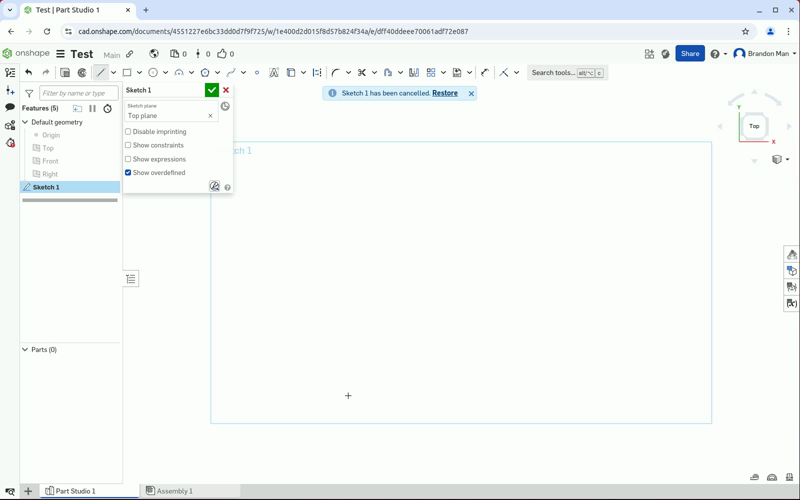
key_down(shift)
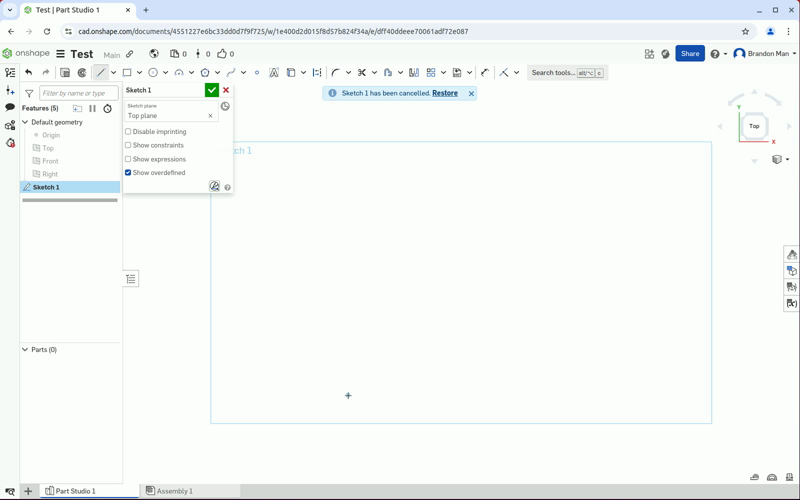
mouse_move(572, 395)
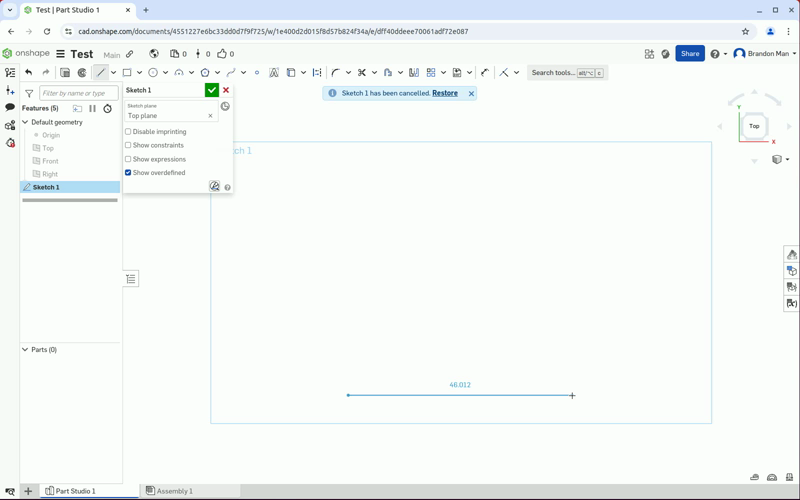
click(572, 395)
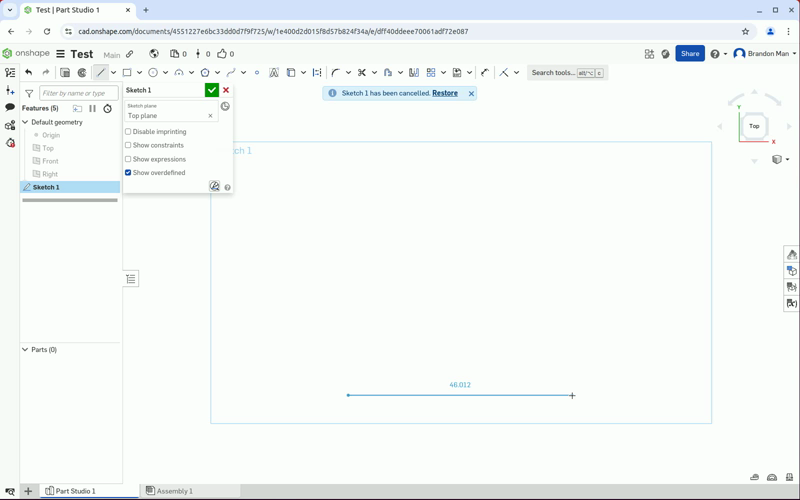
key_up(shift)
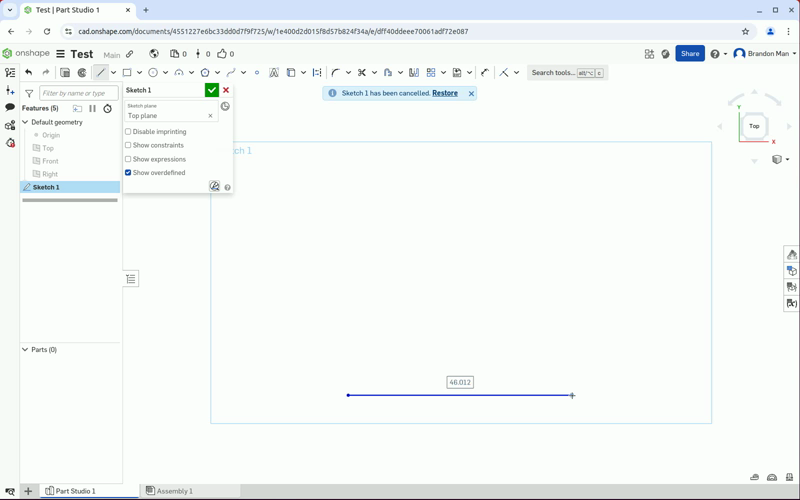
key_down(shift)
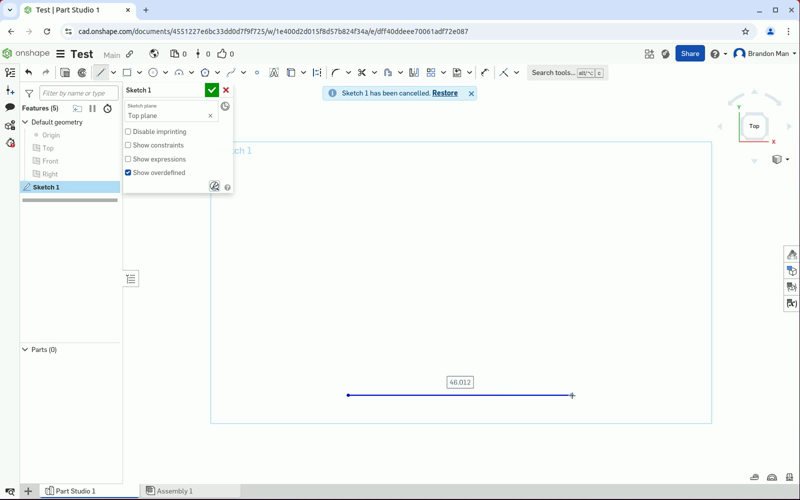
mouse_move(572, 171)
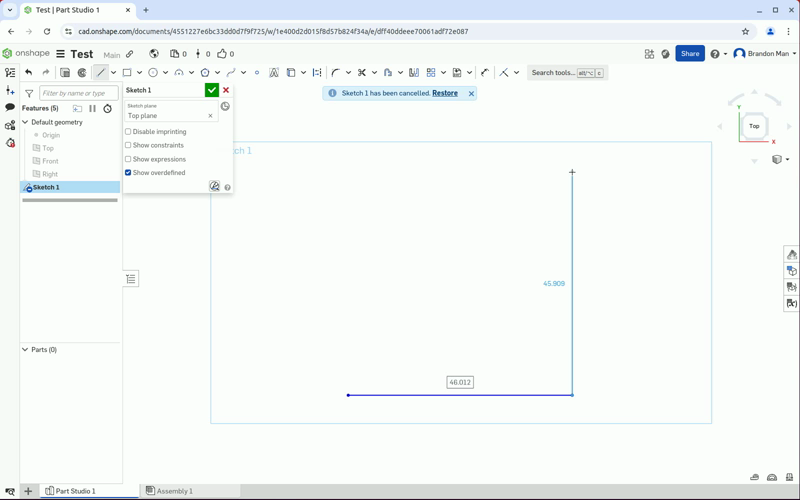
click(572, 171)
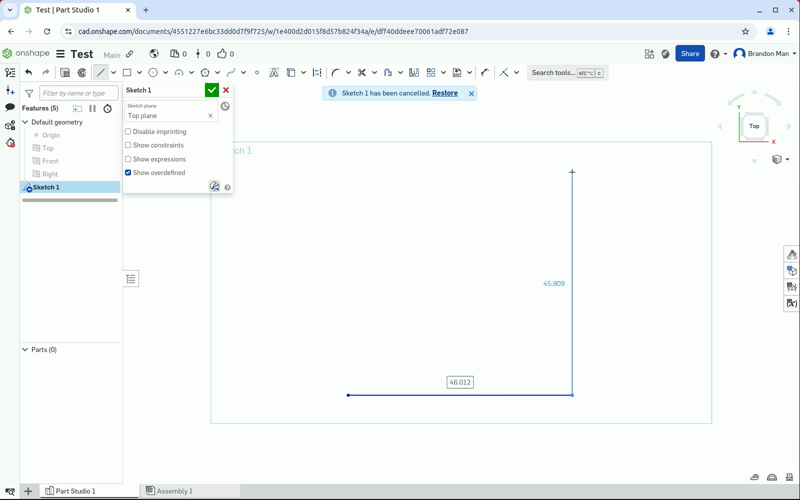
key_up(shift)
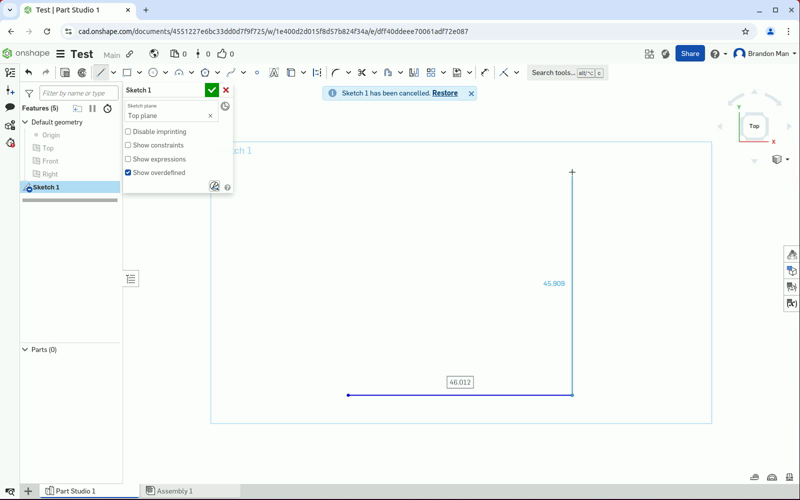
key_down(shift)
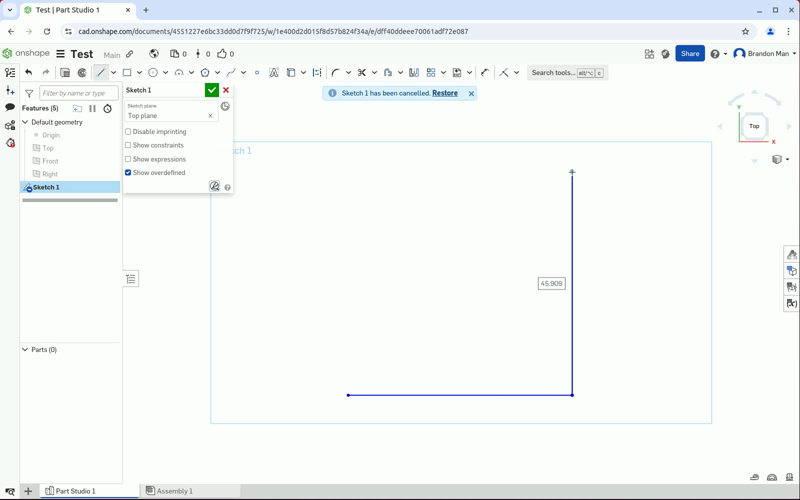
mouse_move(348, 171)
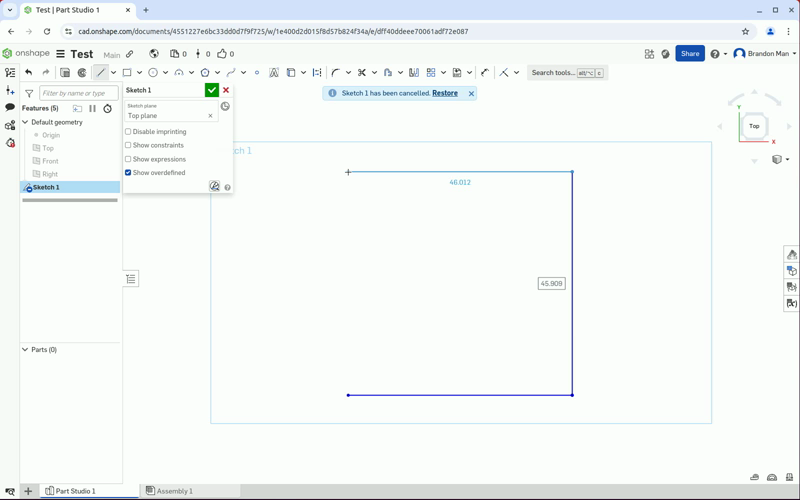
click(348, 171)
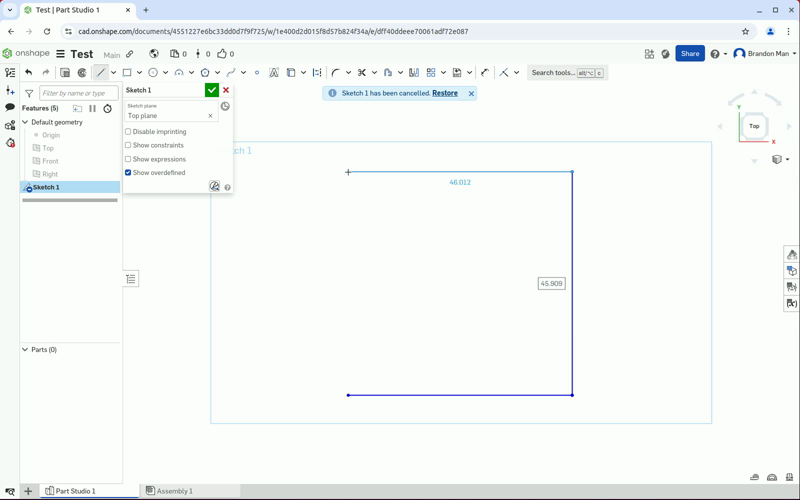
key_up(shift)
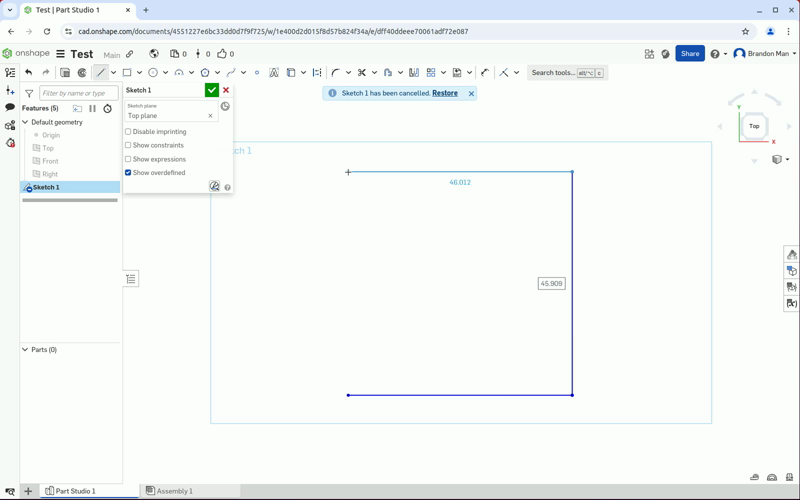
key_down(shift)
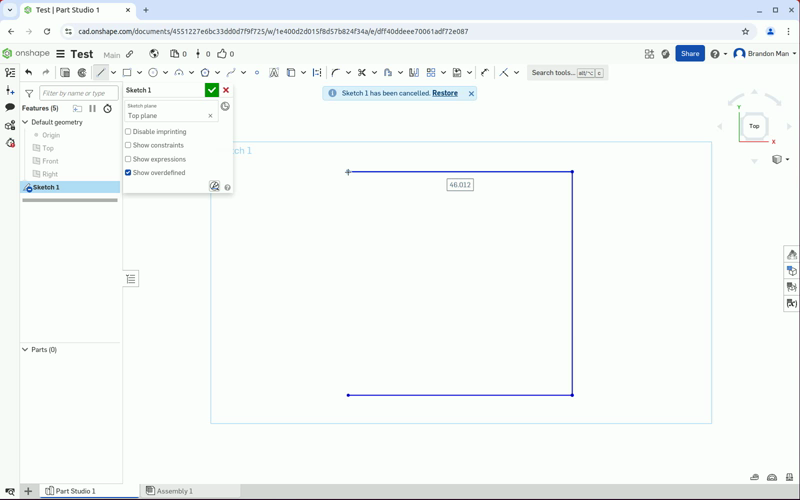
mouse_move(348, 395)
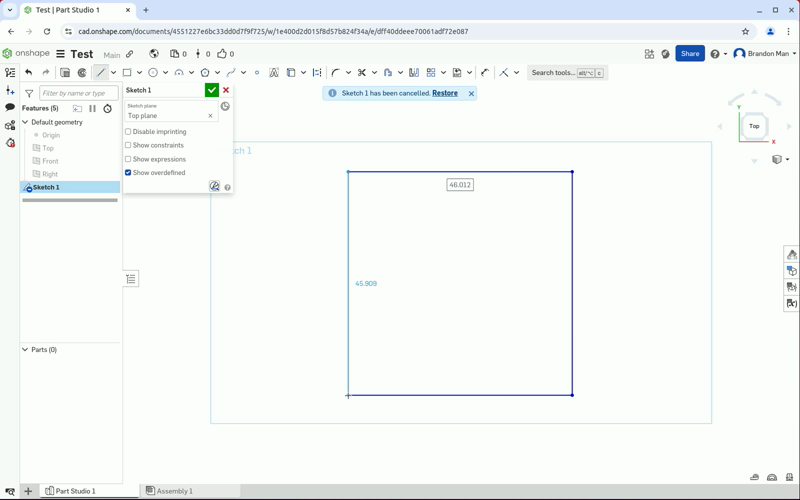
key_up(shift)
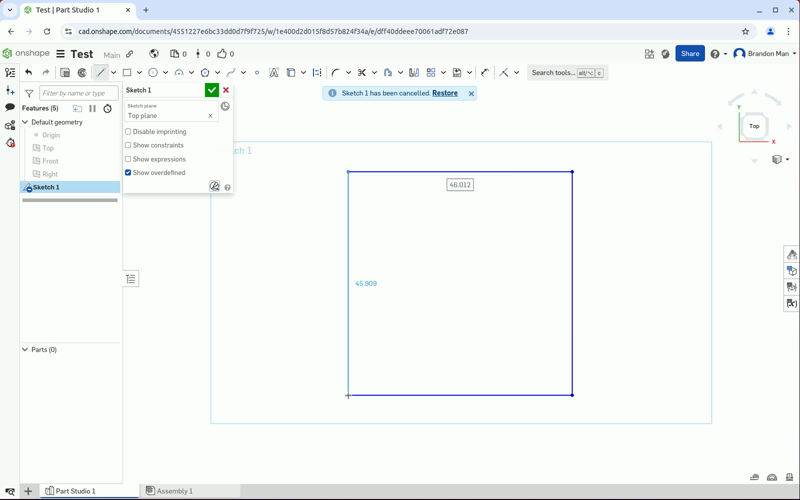
click(348, 395)
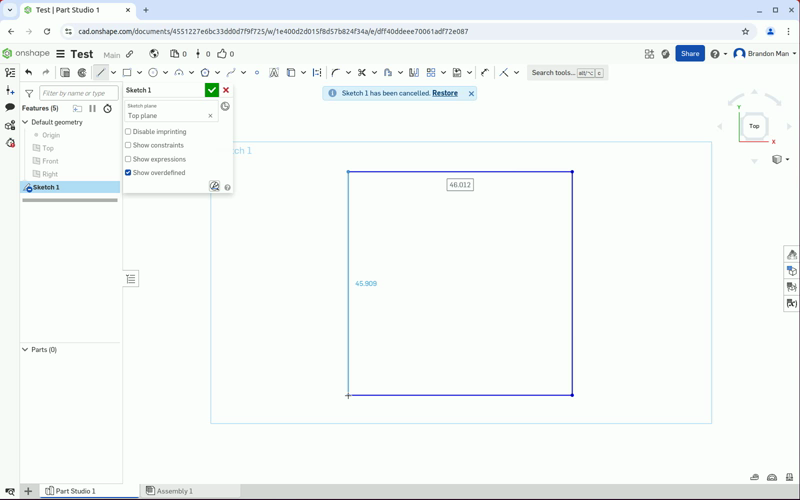
key(esc)
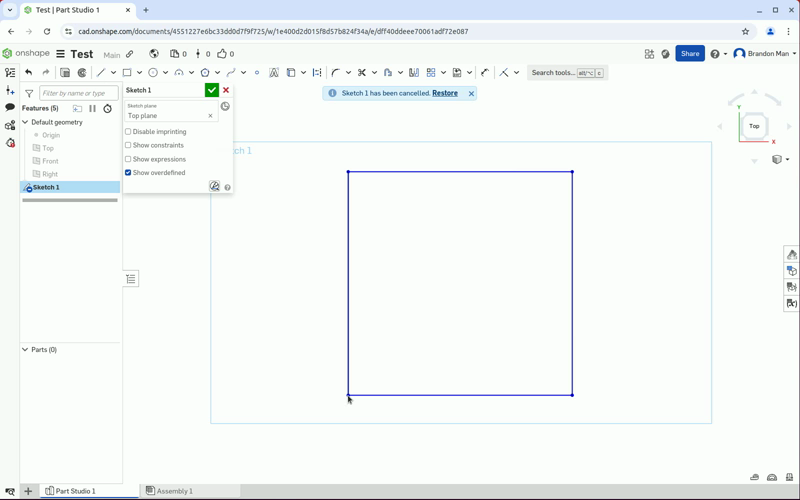
mouse_move(517, 350)
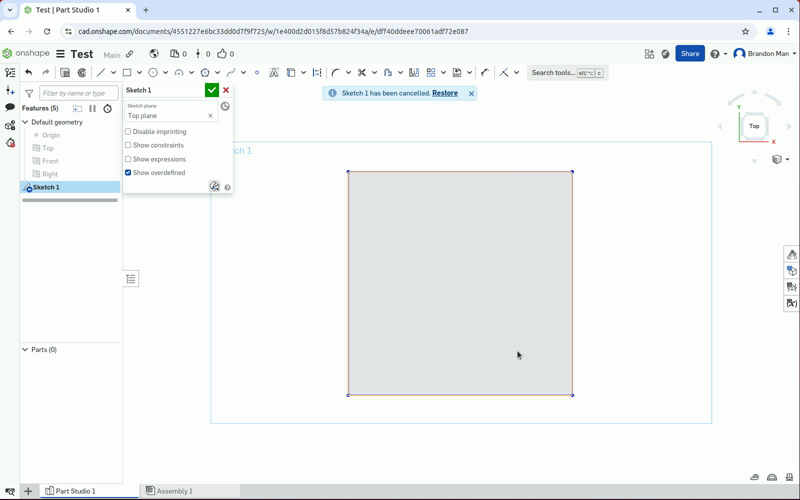
click(517, 350)
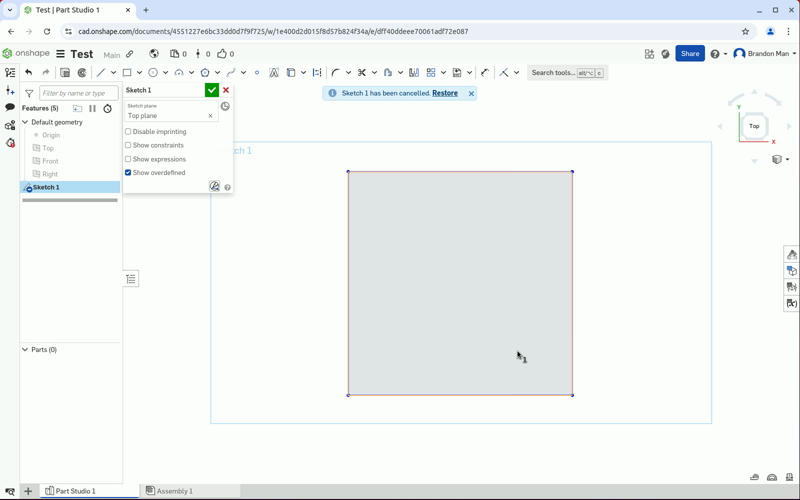
mouse_move(73, 352)
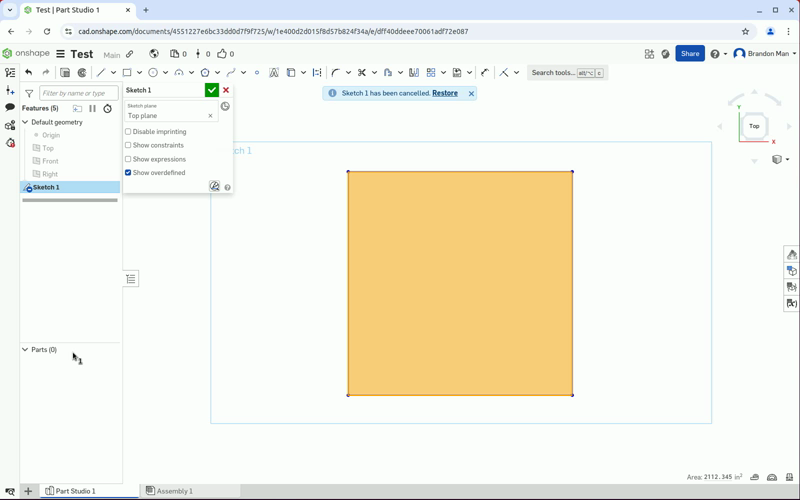
key(shift+y)
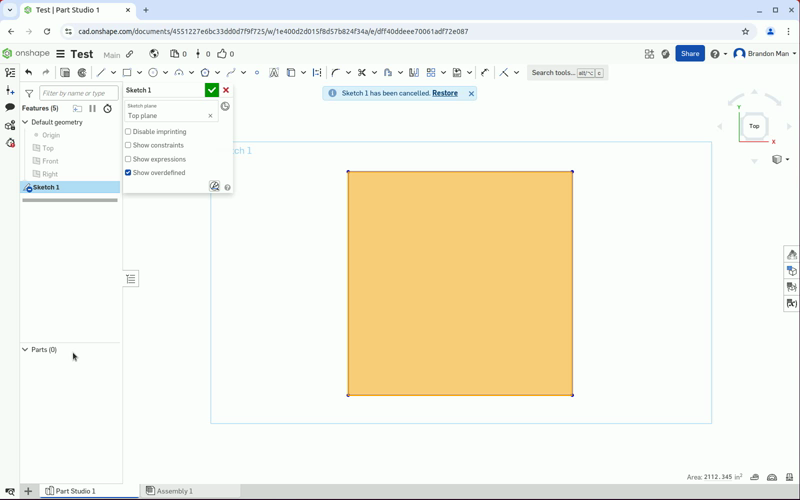
key(shift+e)
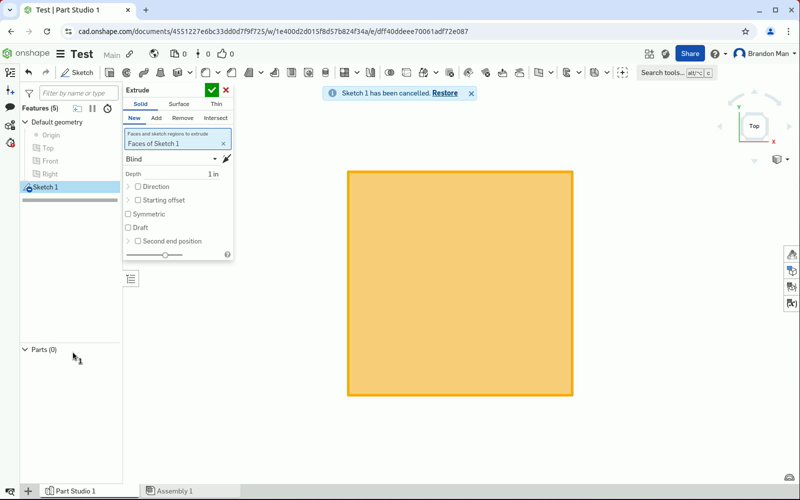
mouse_move(143, 106)
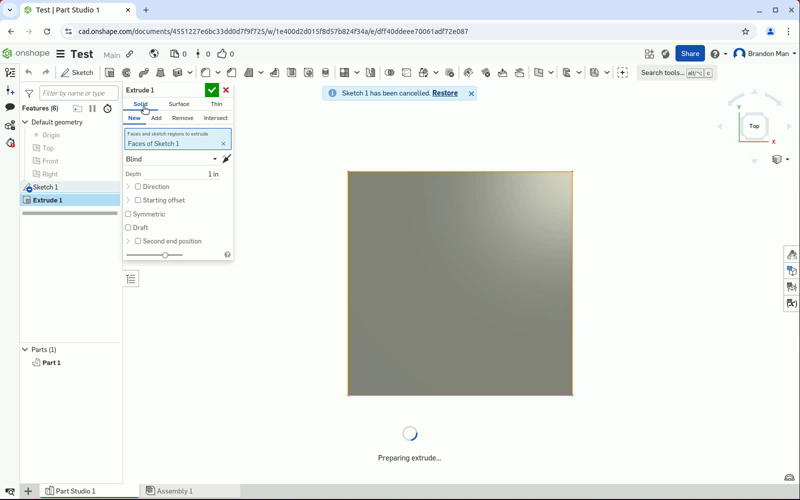
click(143, 106)
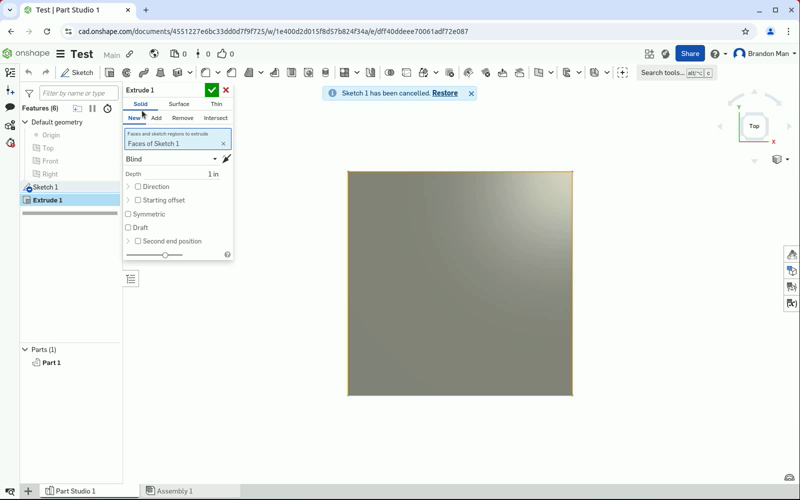
mouse_move(137, 120)
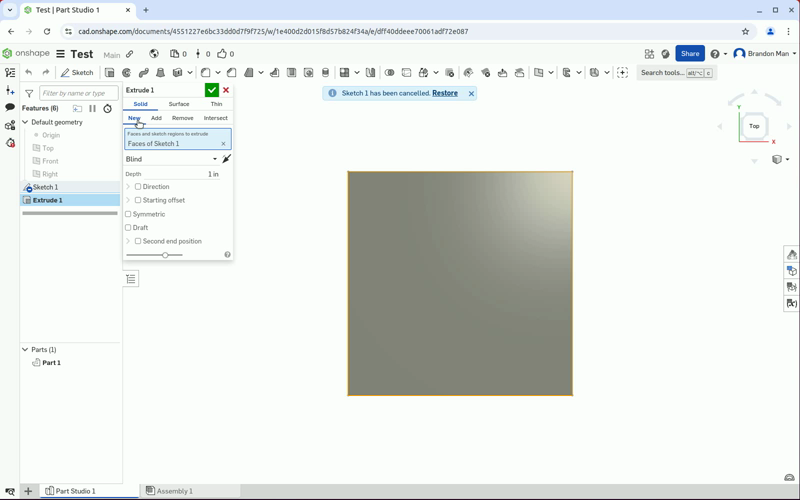
click(137, 120)
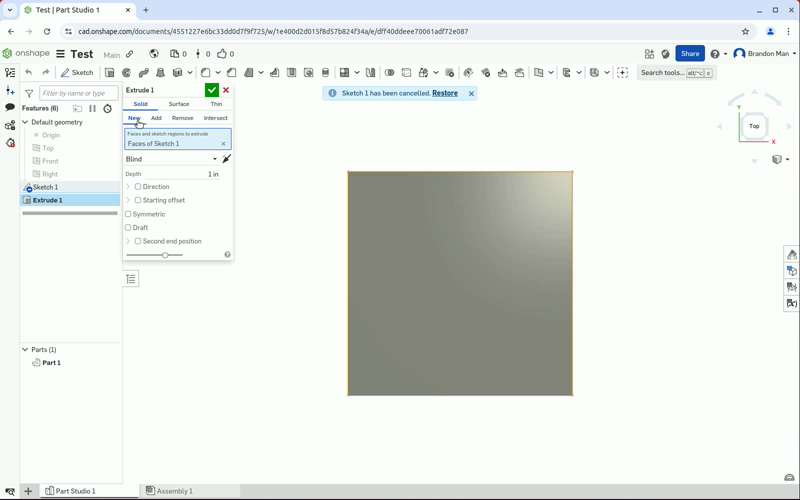
key(tab, 4)
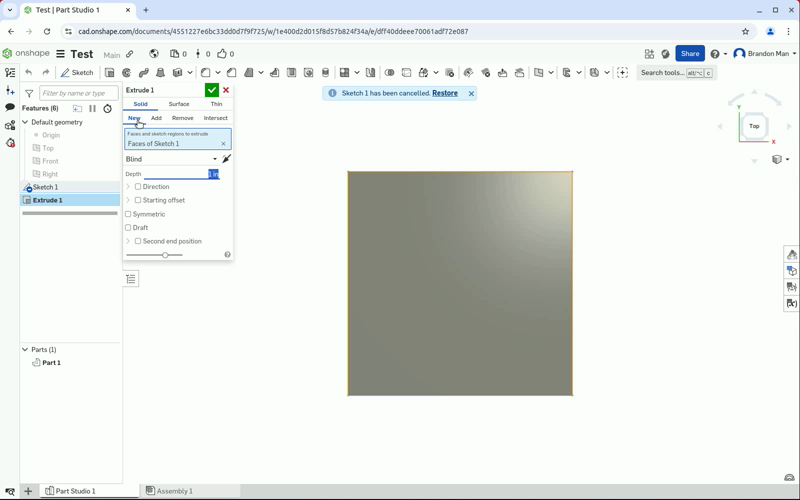
text(0.481)
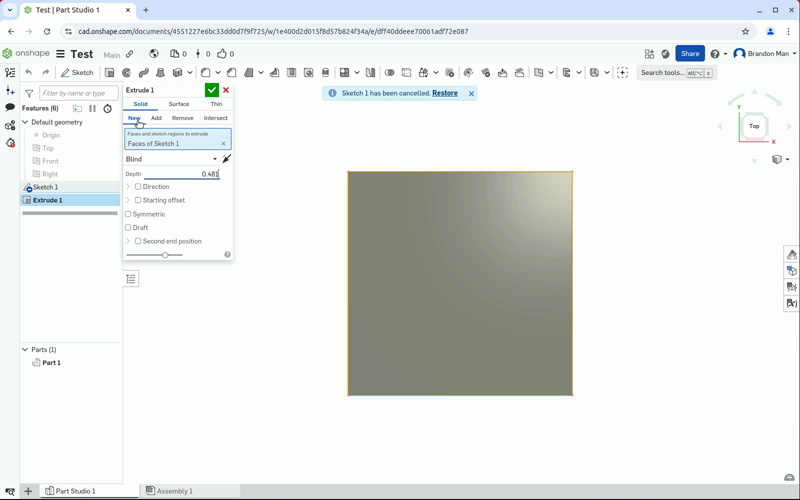
key(enter)
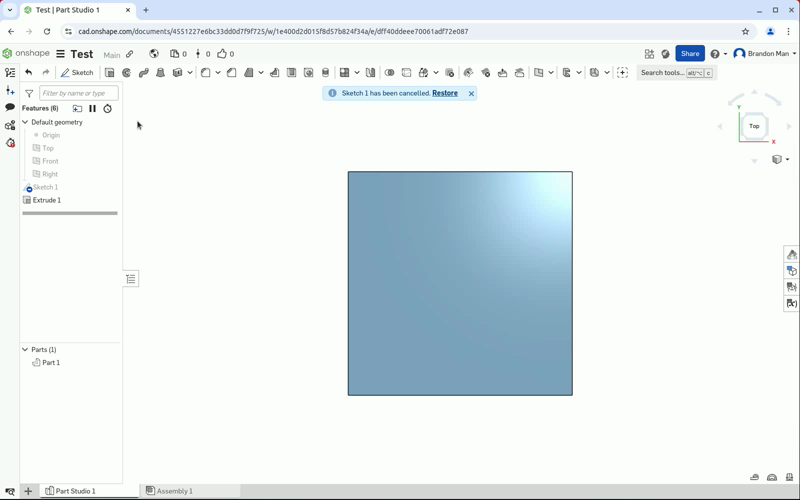
key(shift+h)
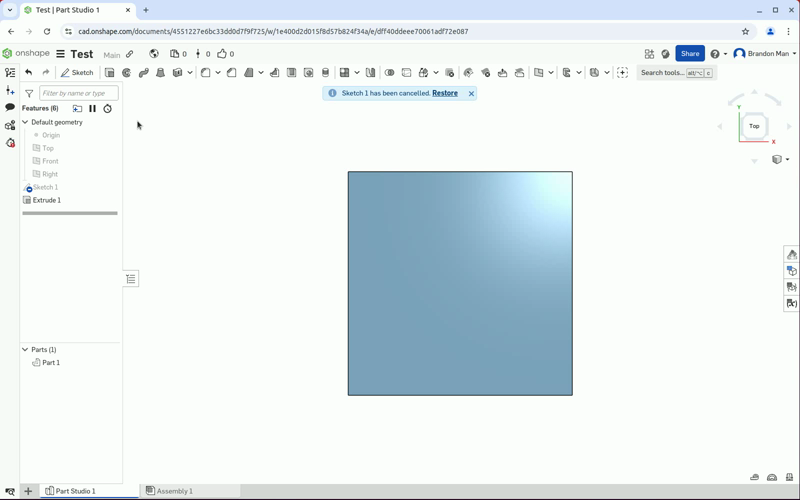
key(shift+h)
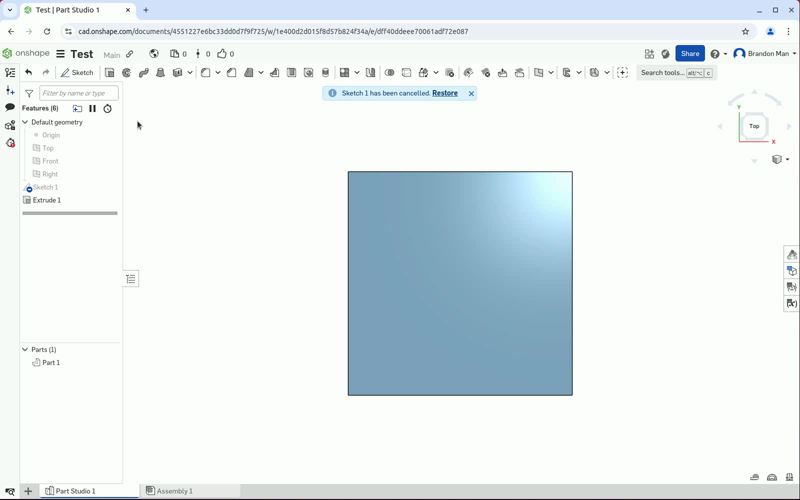
mouse_move(73, 189)
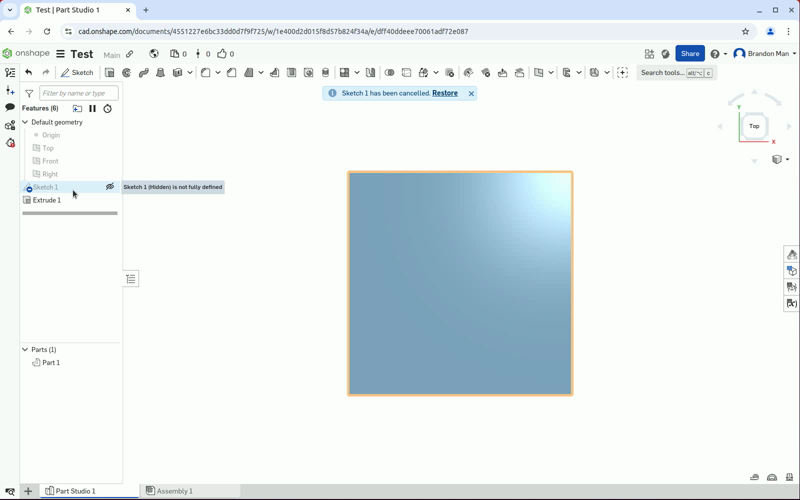
click(73, 189)
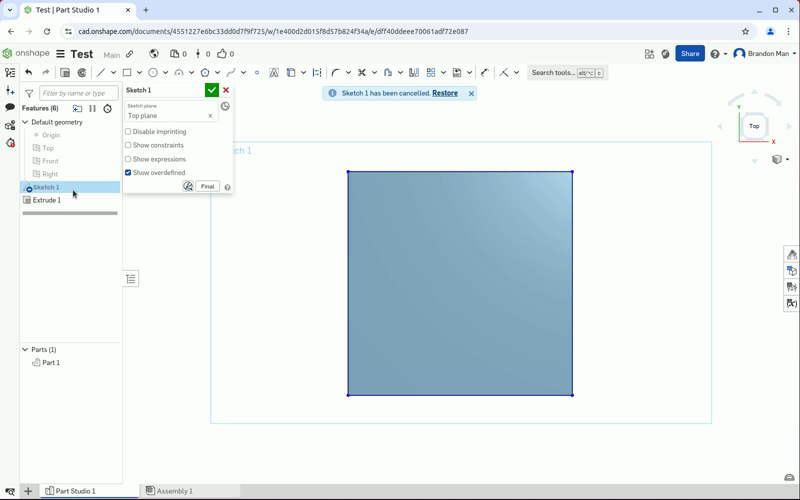
mouse_move(229, 92)
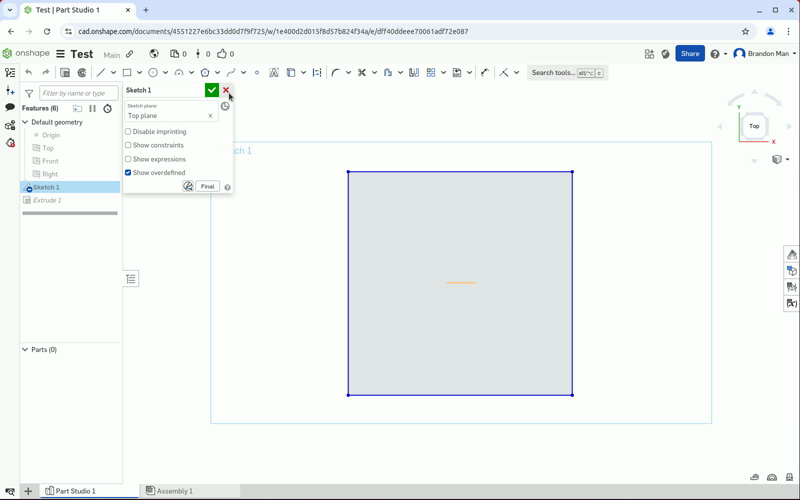
click(229, 92)
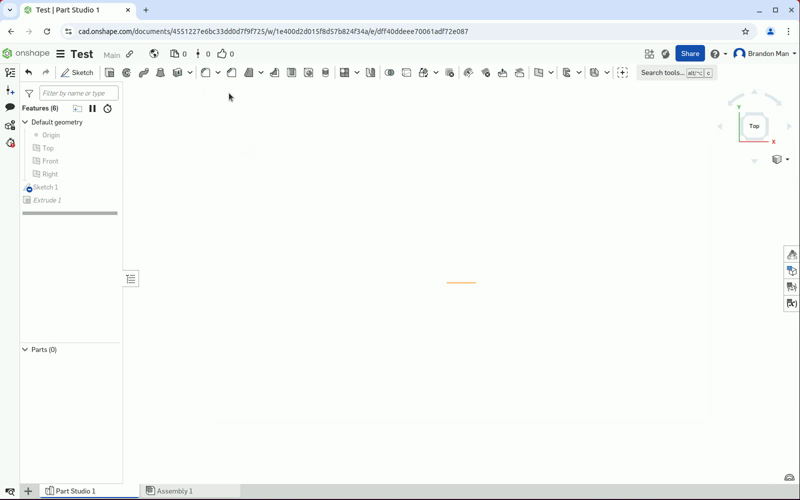
mouse_move(541, 75)
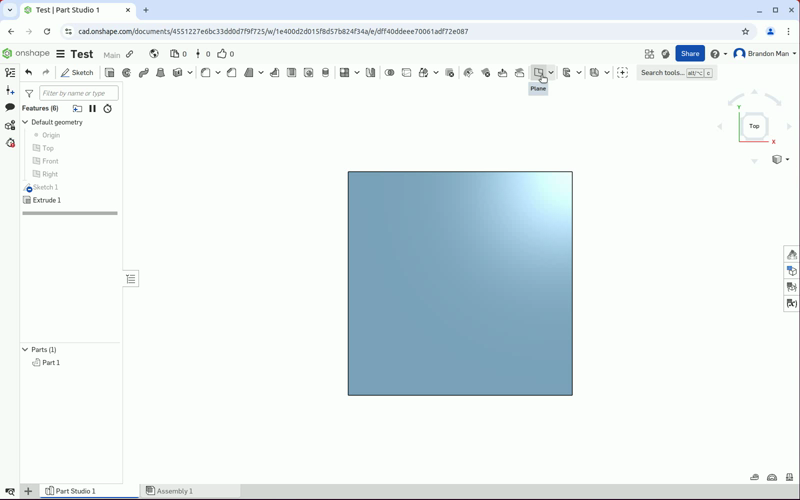
click(541, 75)
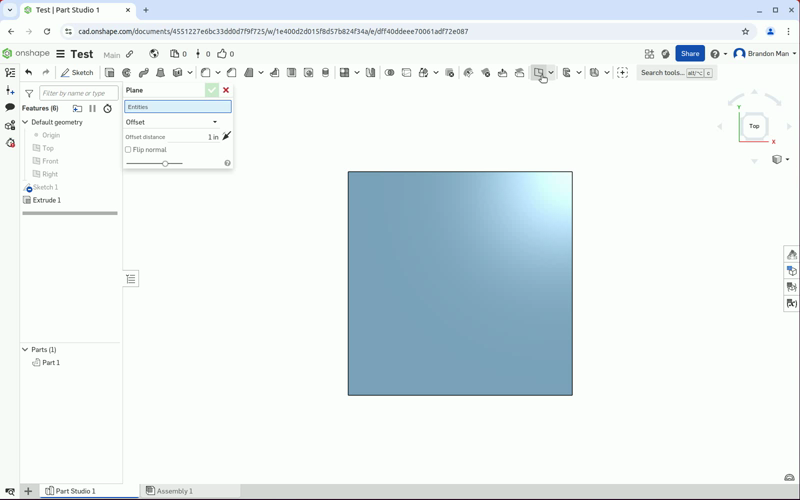
mouse_move(73, 150)
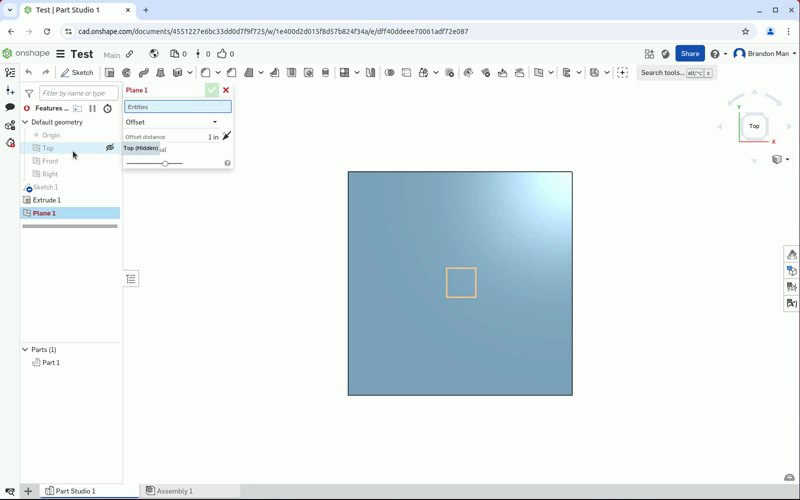
click(73, 150)
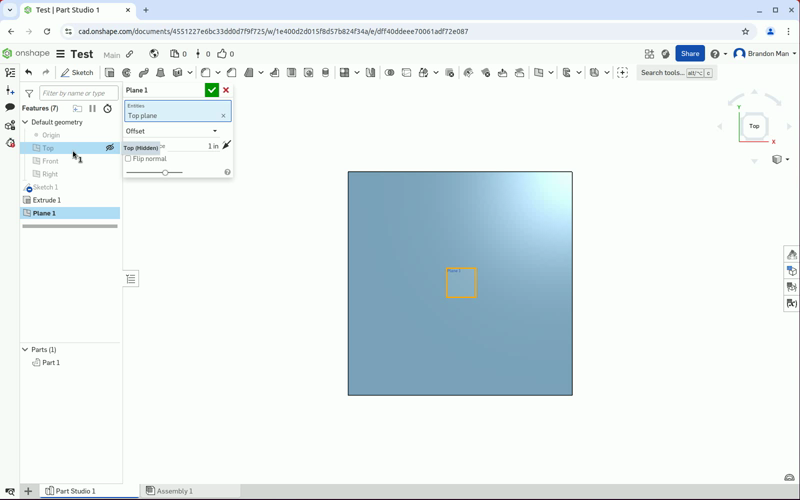
key(tab, 2)
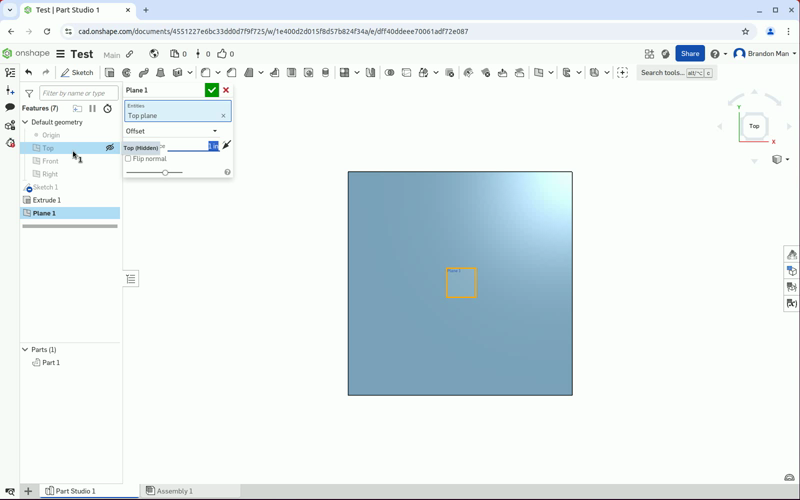
text(0.493)
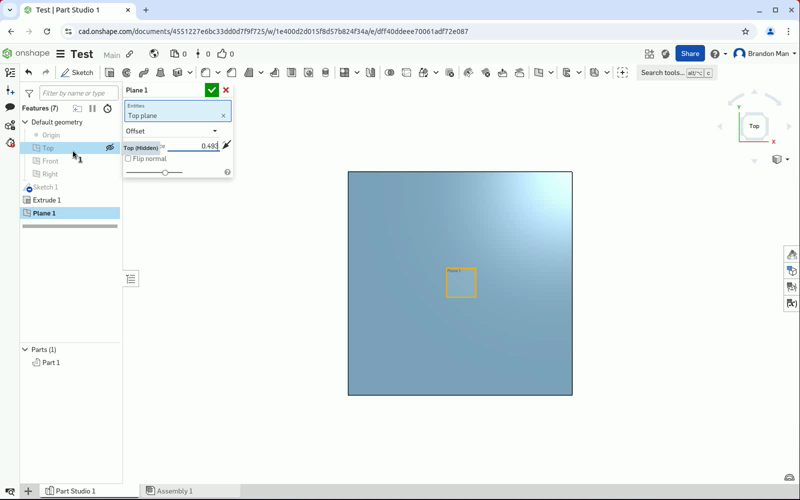
key(enter, 2)
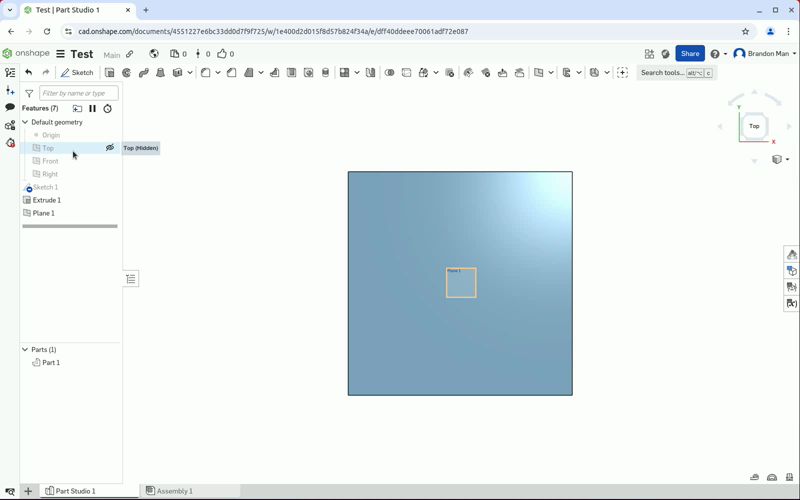
key(shift+s)
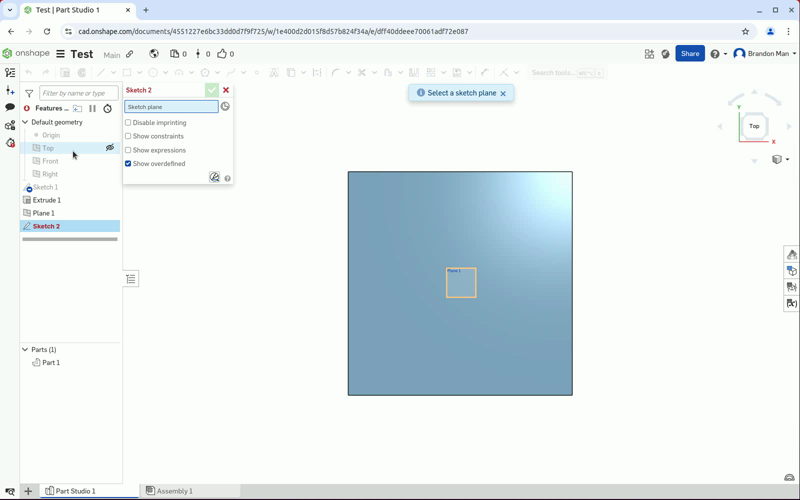
mouse_move(73, 215)
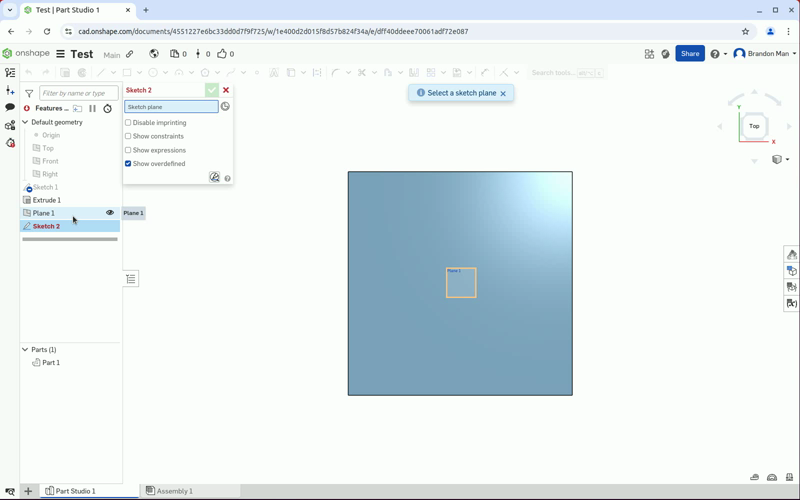
click(73, 215)
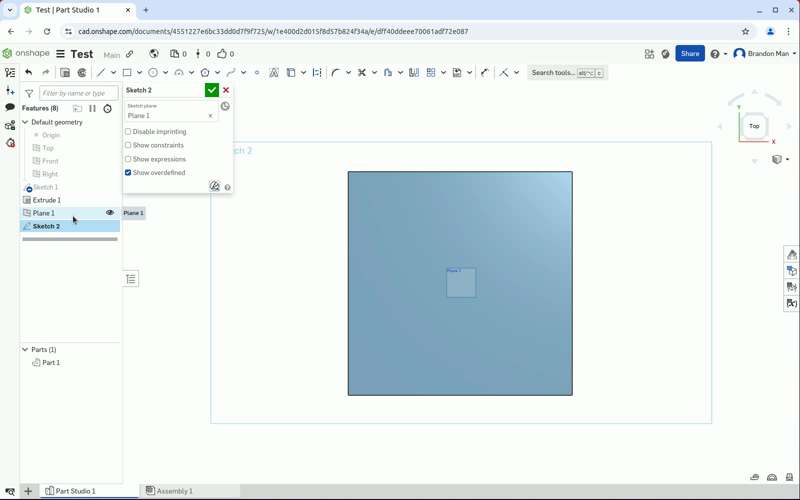
mouse_move(73, 352)
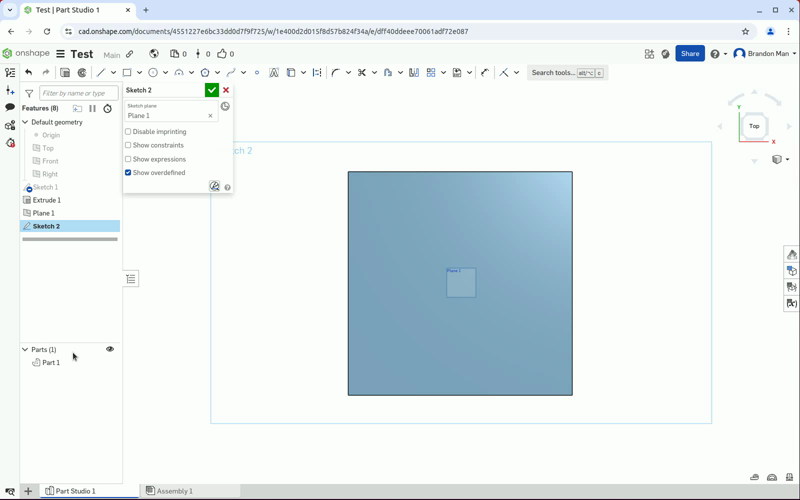
key(y)
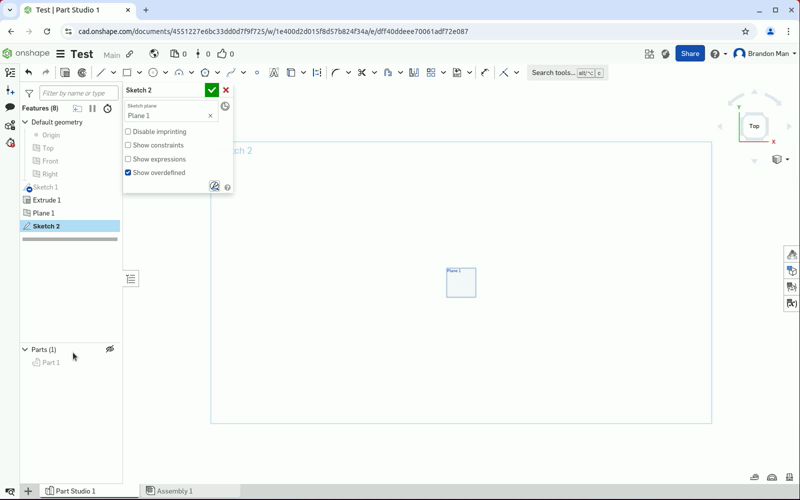
key(l)
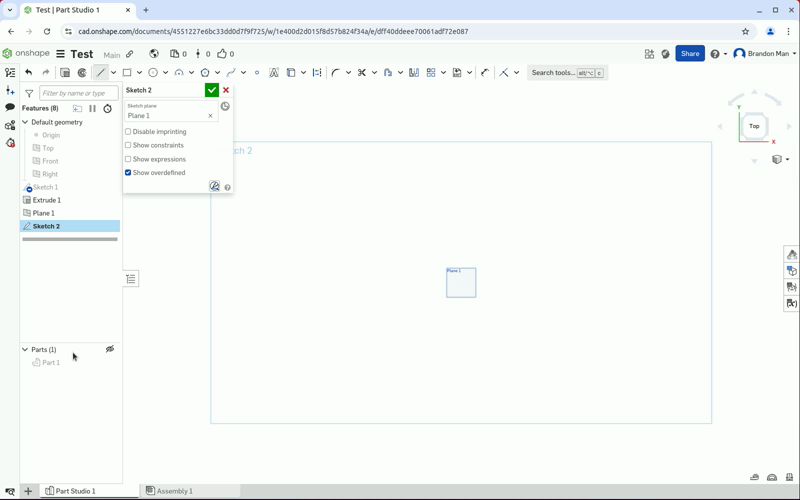
key_down(shift)
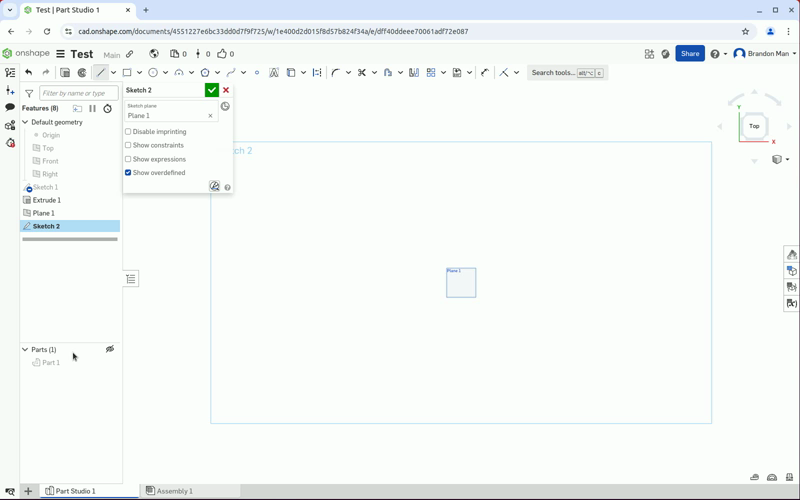
mouse_move(350, 303)
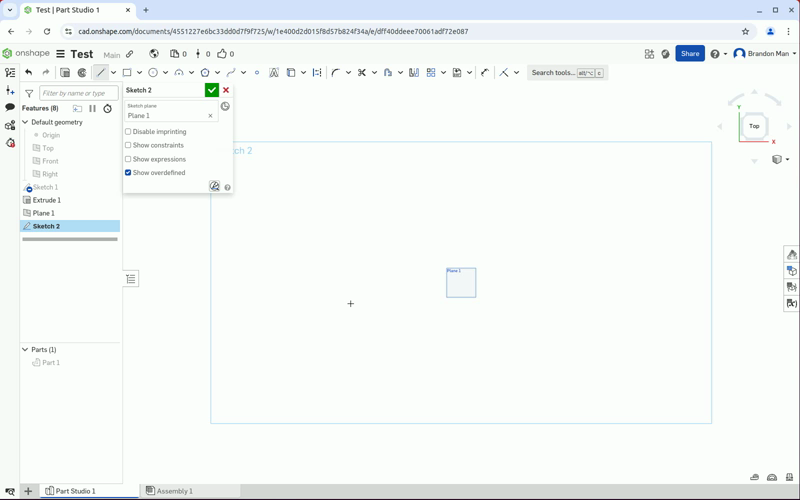
click(350, 303)
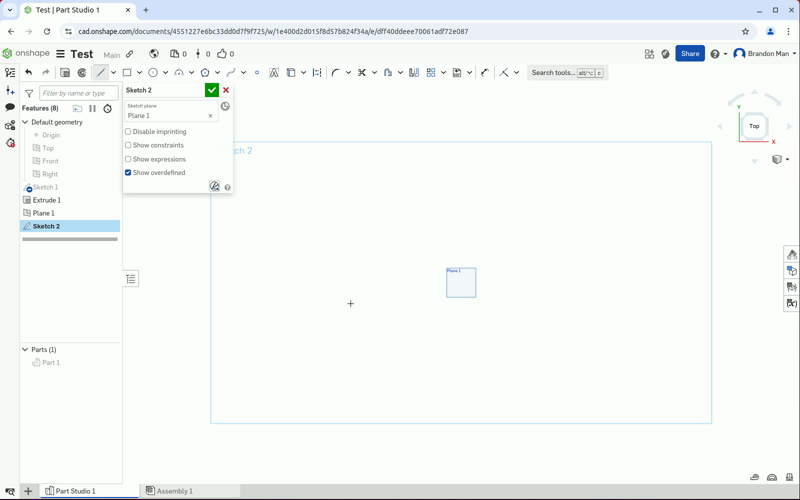
key_up(shift)
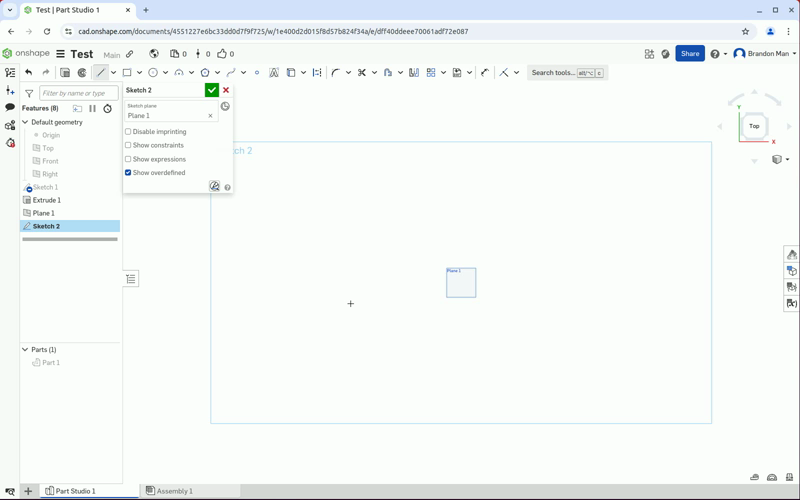
key_down(shift)
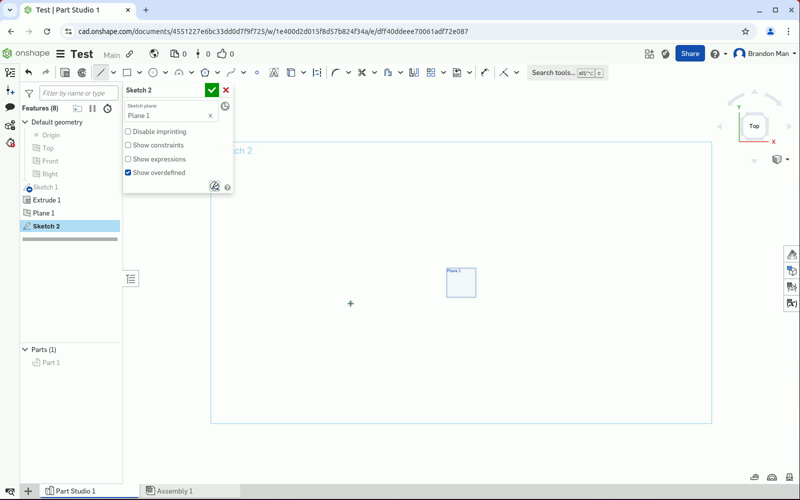
mouse_move(380, 303)
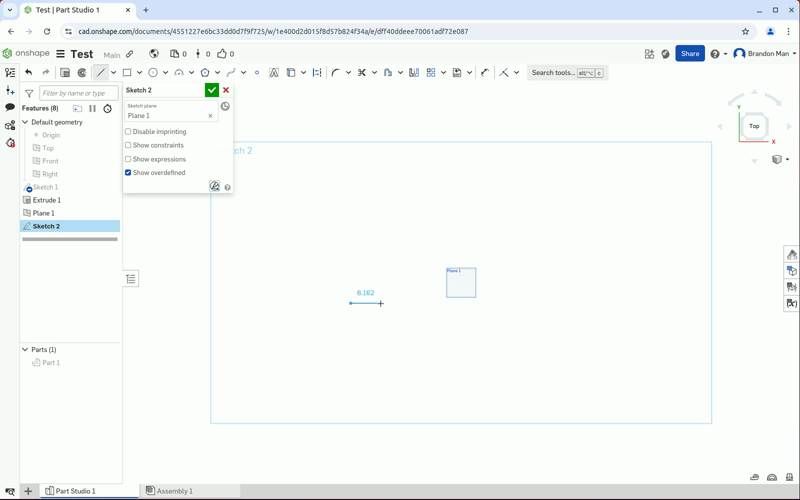
mouse_move(355, 303)
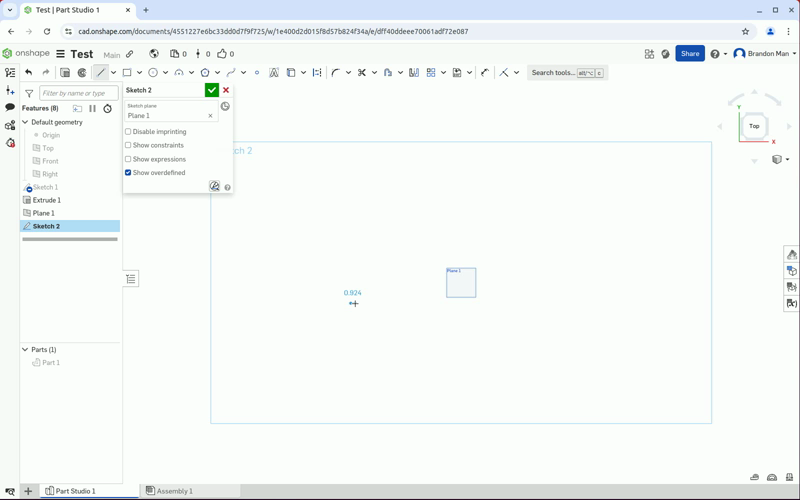
scroll(6)
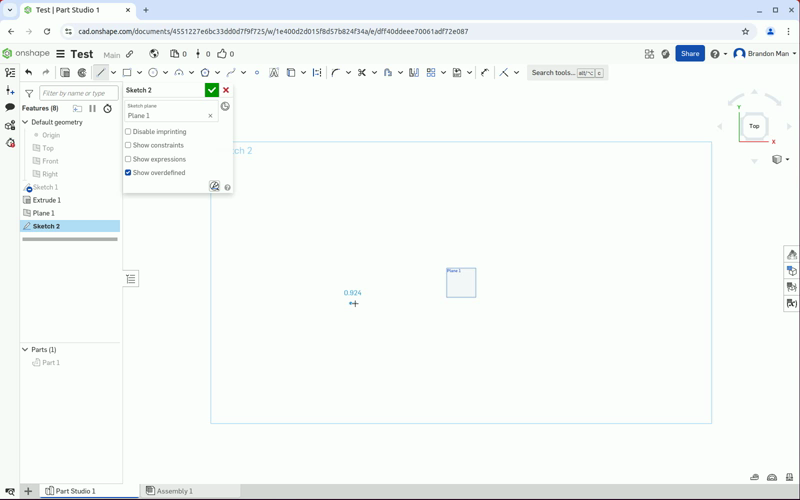
scroll(6)
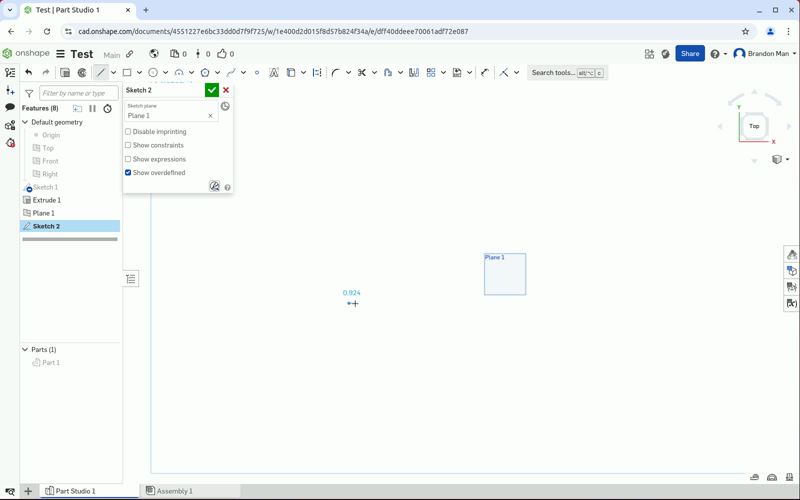
scroll(6)
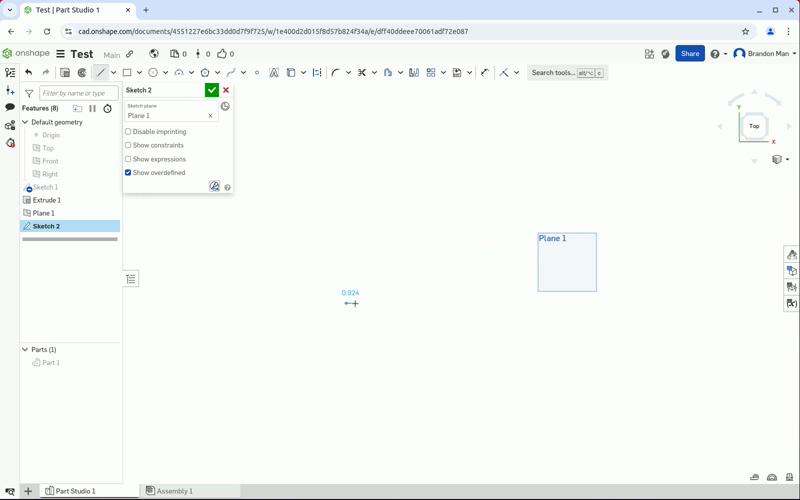
scroll(6)
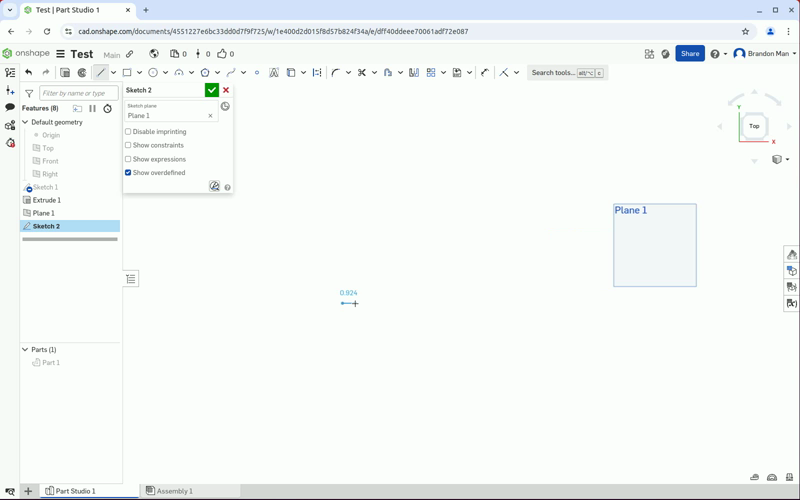
scroll(6)
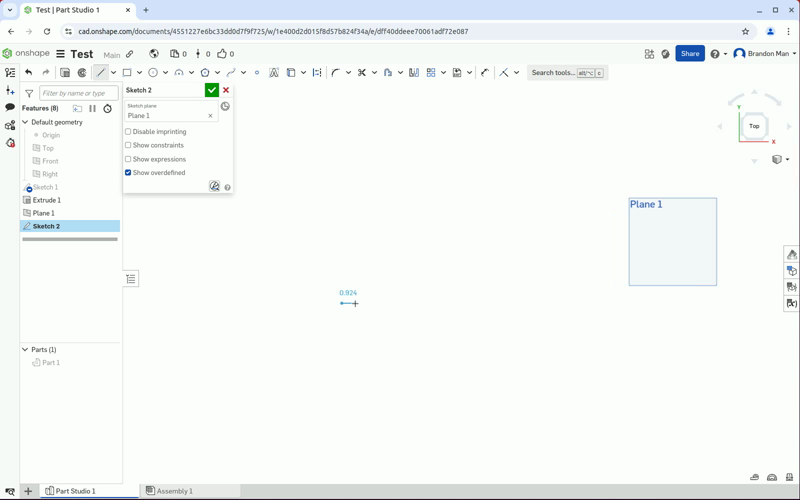
scroll(6)
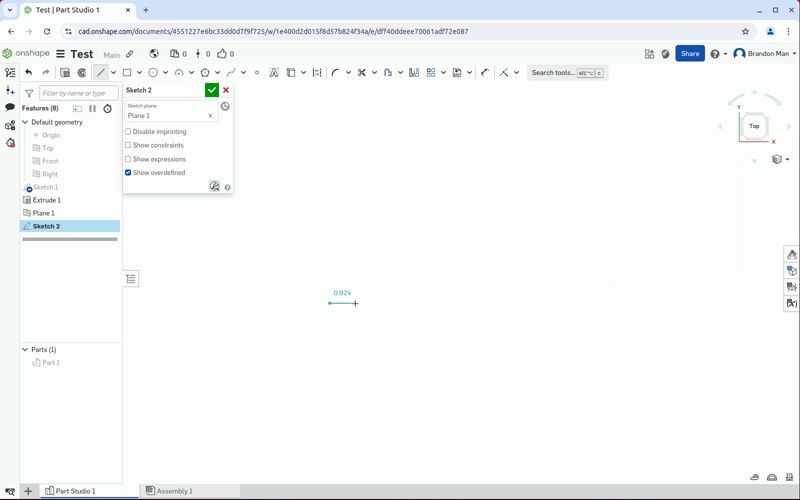
scroll(6)
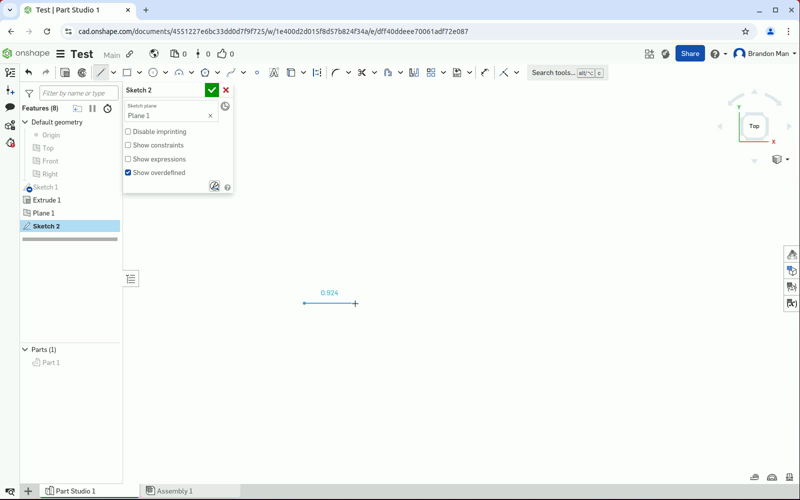
click(355, 303)
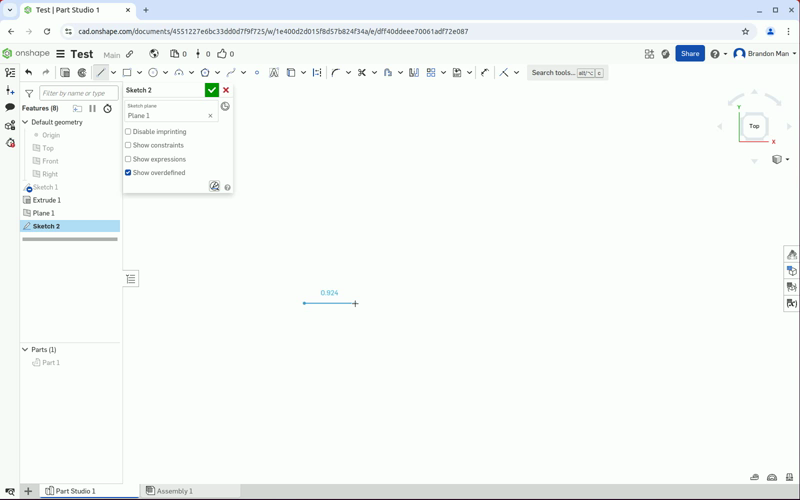
scroll(-6)
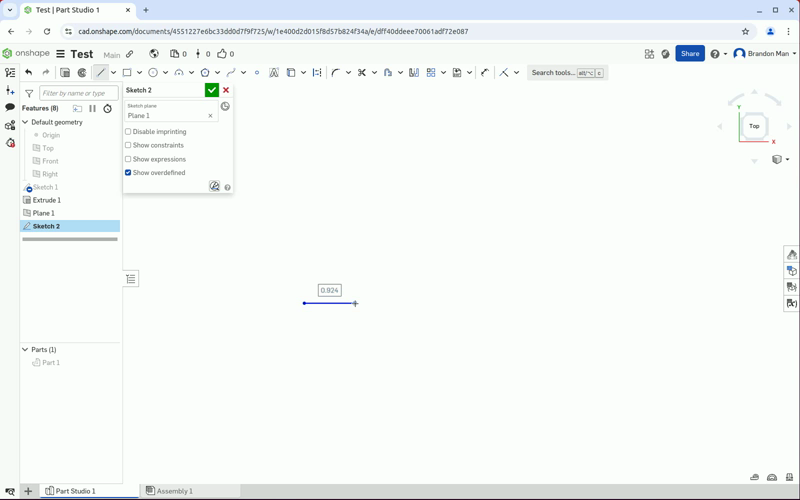
scroll(-6)
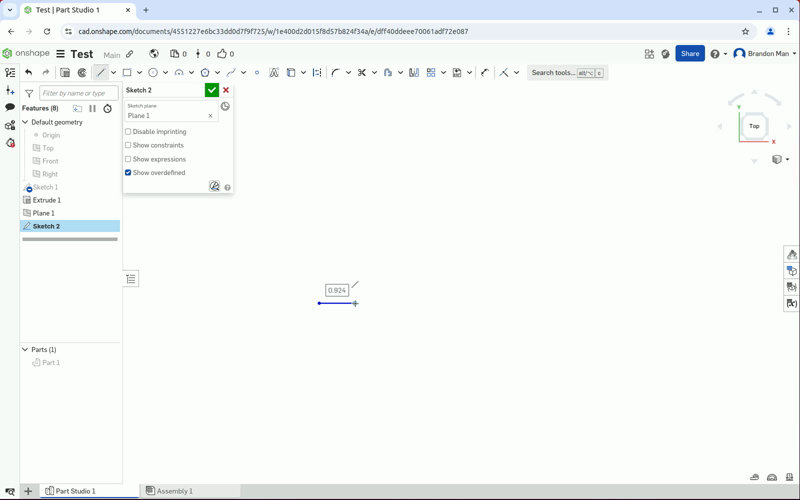
scroll(-6)
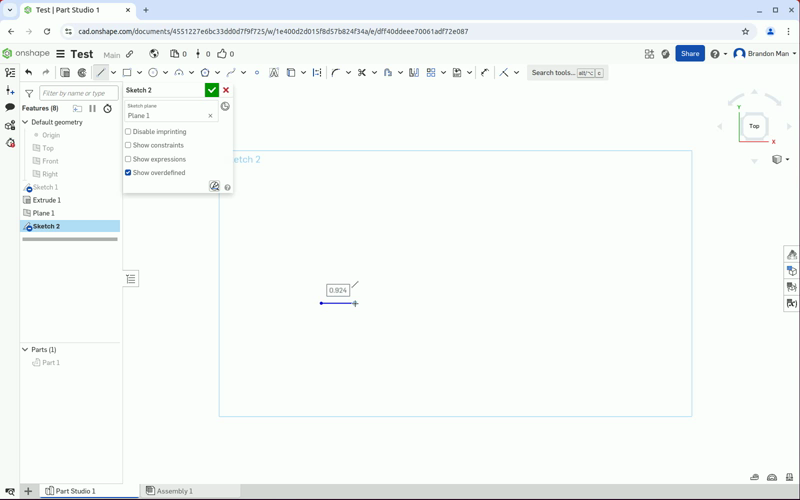
scroll(-6)
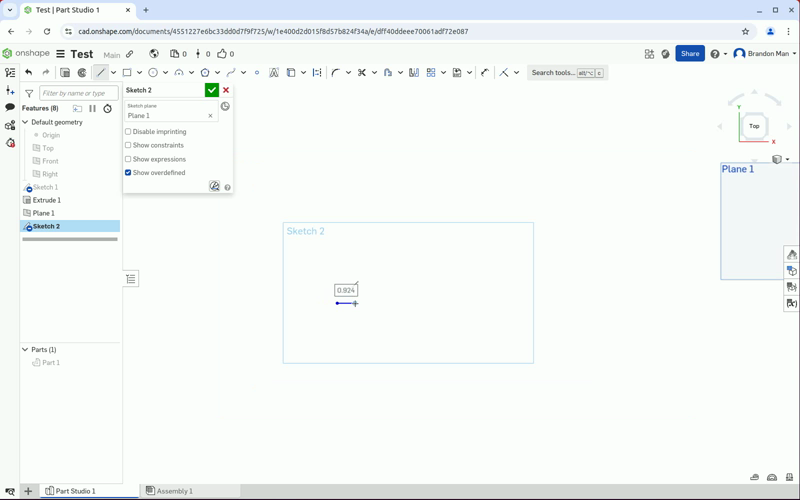
scroll(-6)
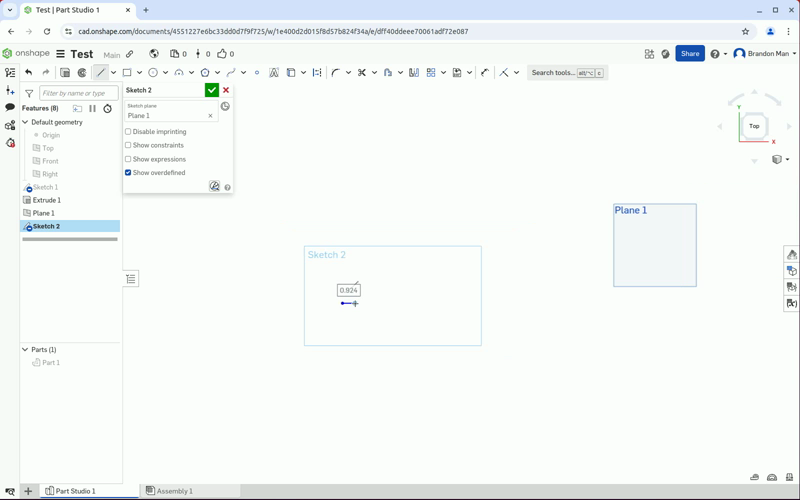
scroll(-6)
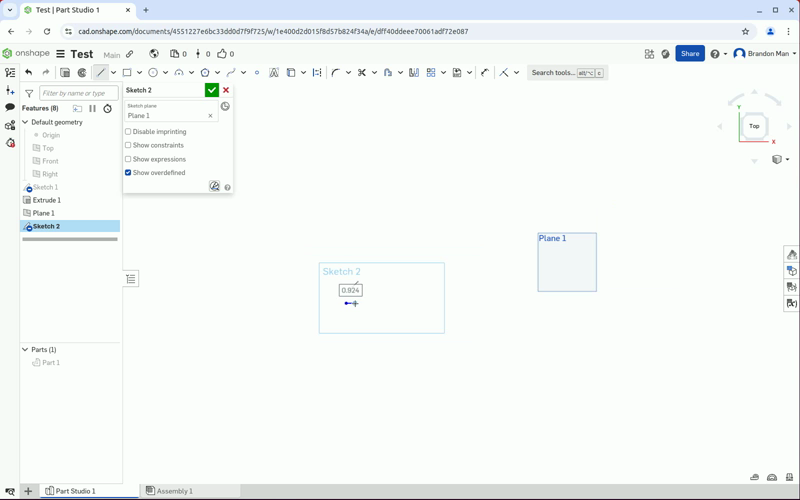
scroll(-6)
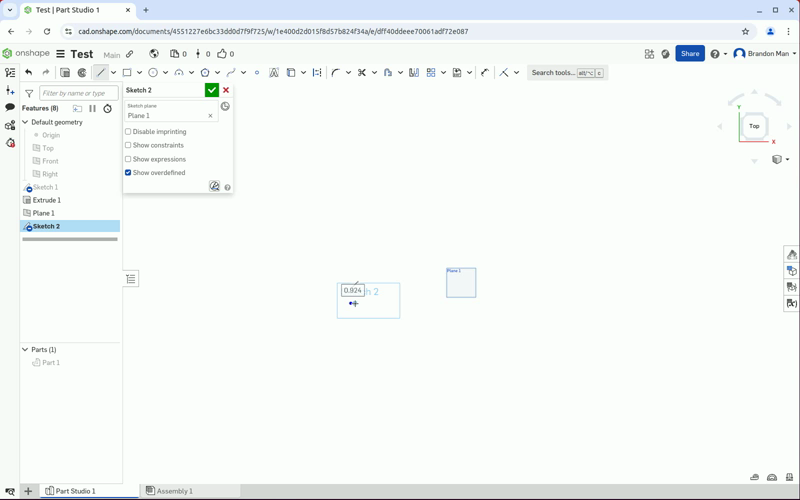
key_up(shift)
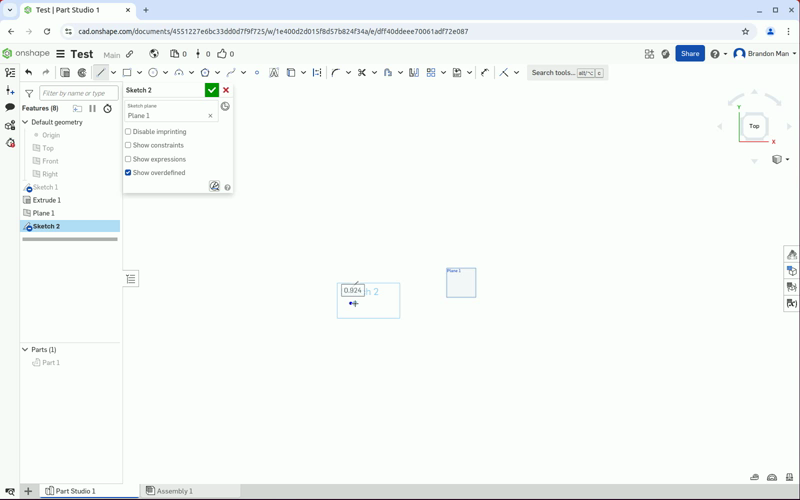
key_down(shift)
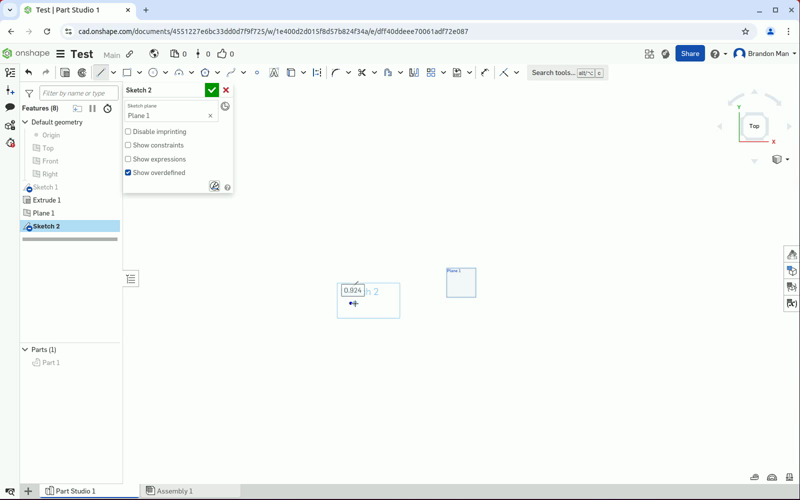
mouse_move(385, 303)
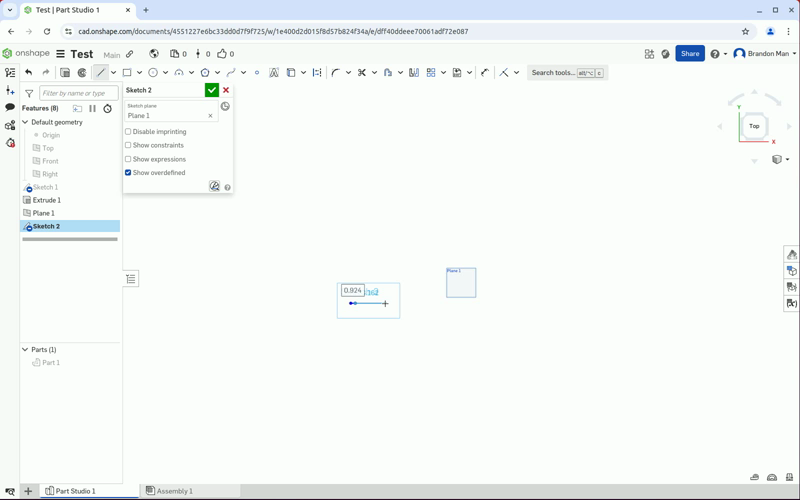
mouse_move(355, 262)
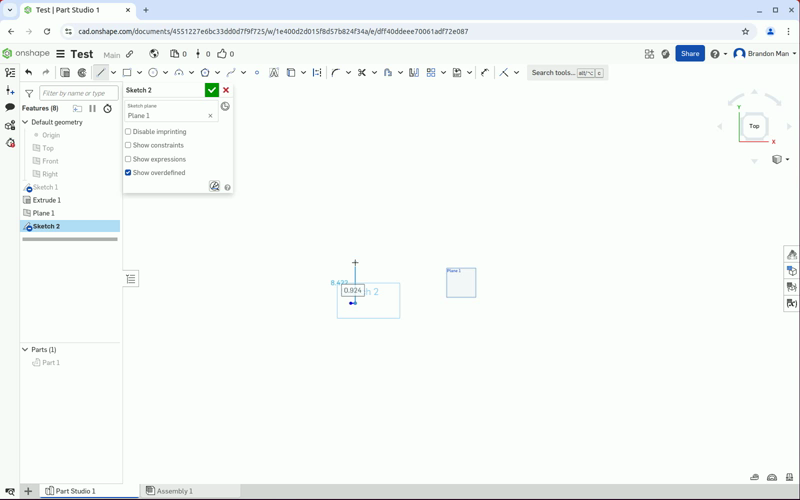
click(355, 262)
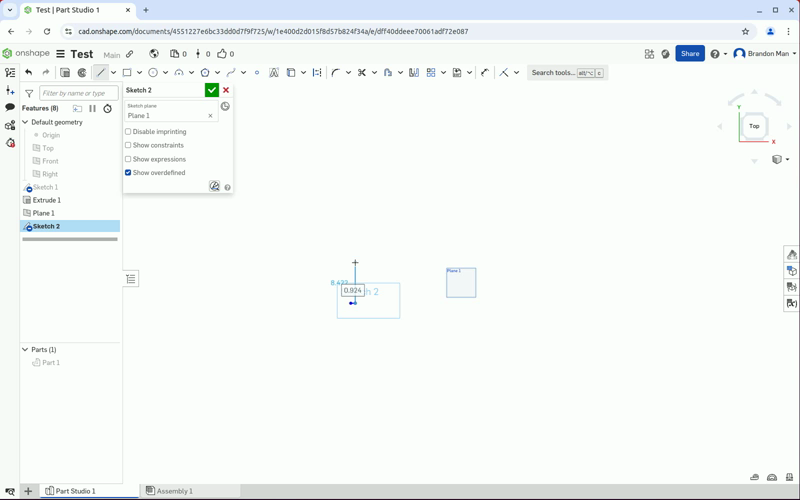
key_up(shift)
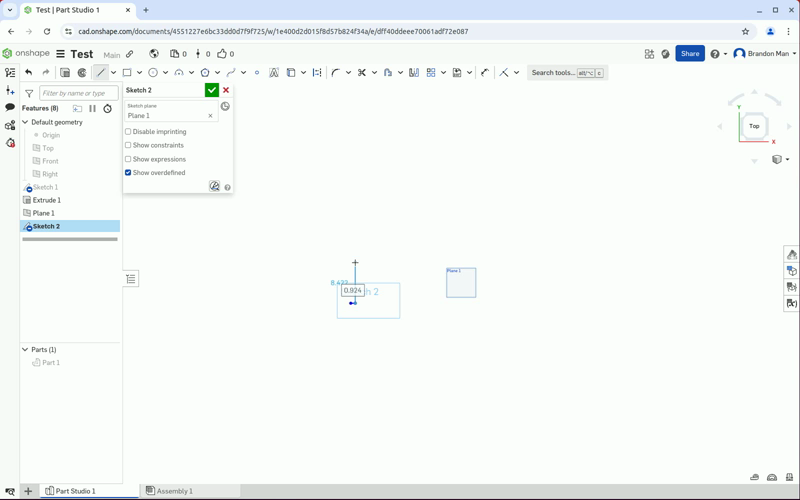
key_down(shift)
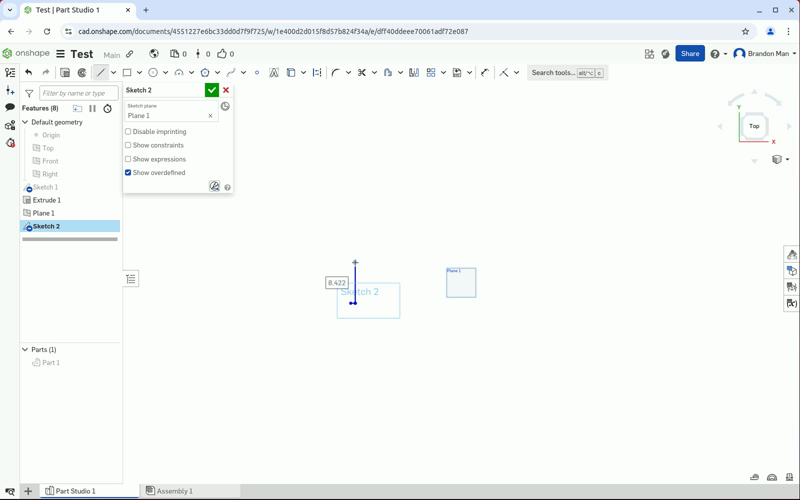
mouse_move(385, 262)
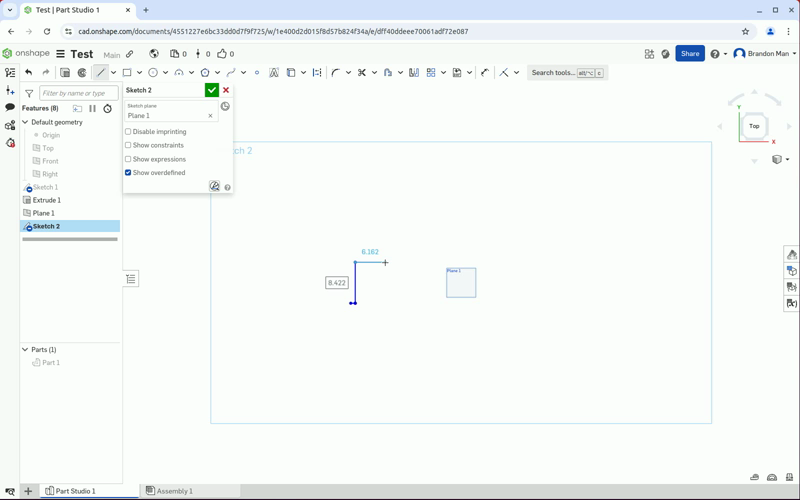
mouse_move(350, 262)
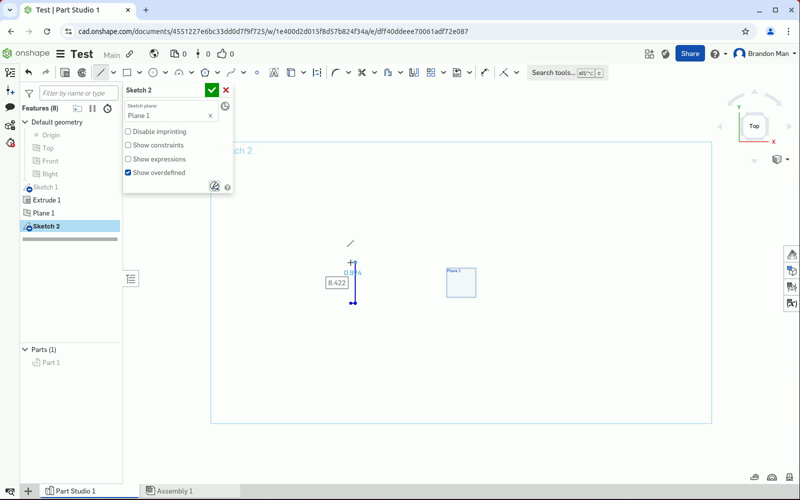
scroll(6)
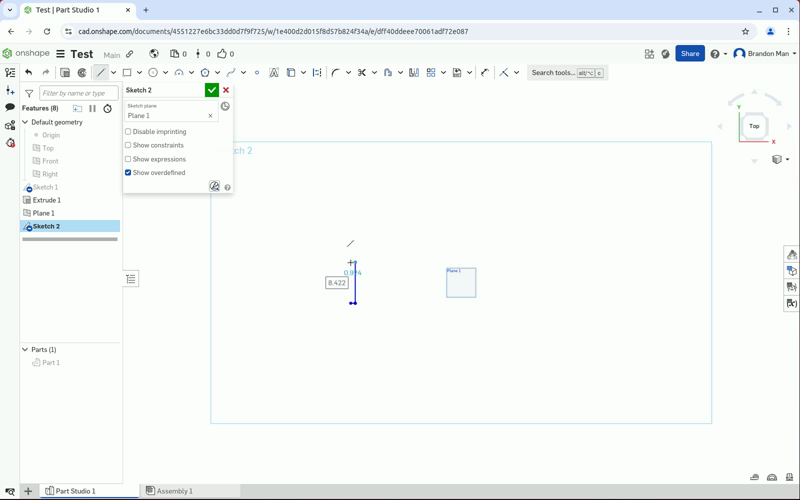
scroll(6)
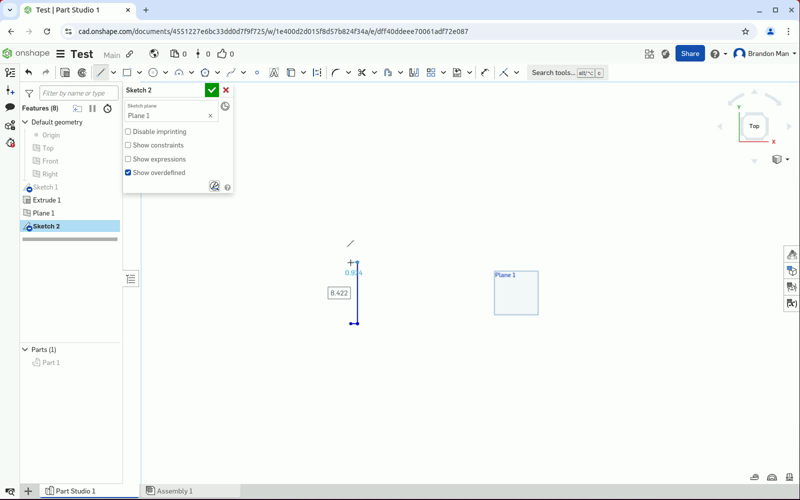
scroll(6)
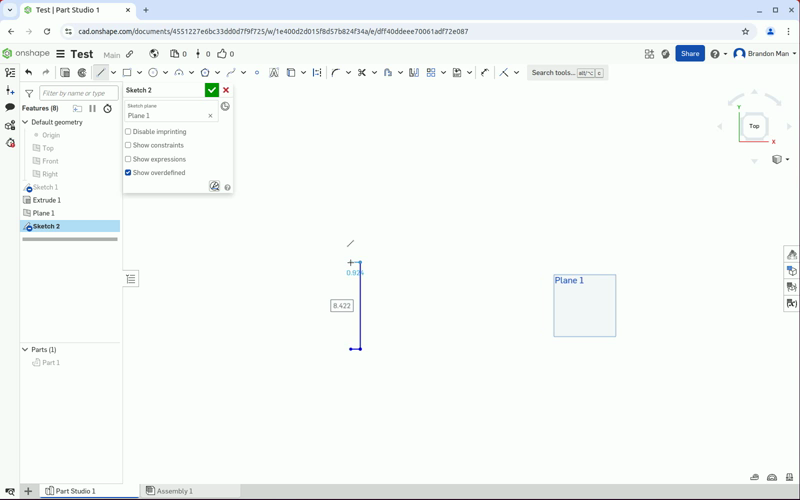
scroll(6)
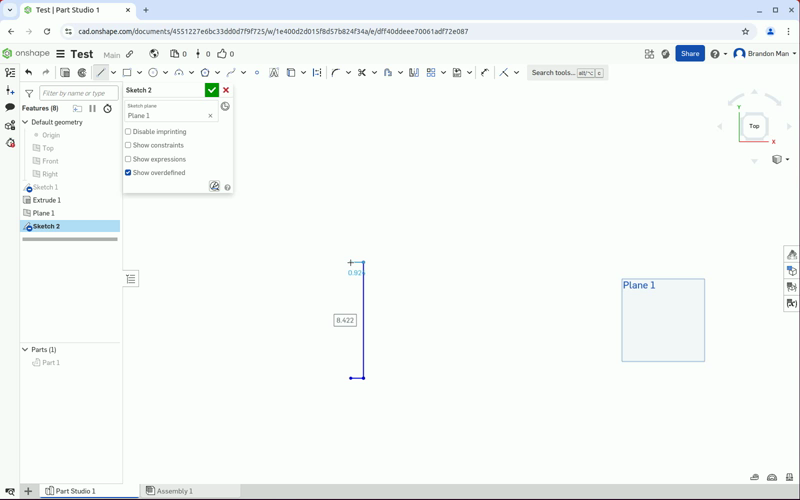
scroll(6)
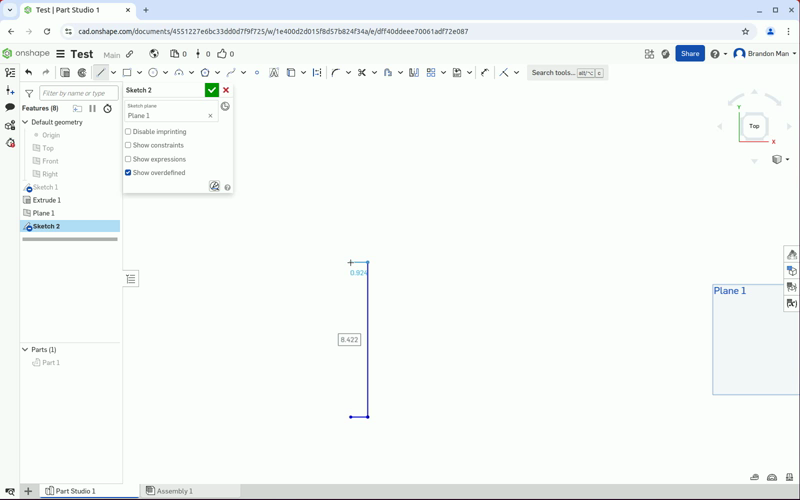
scroll(6)
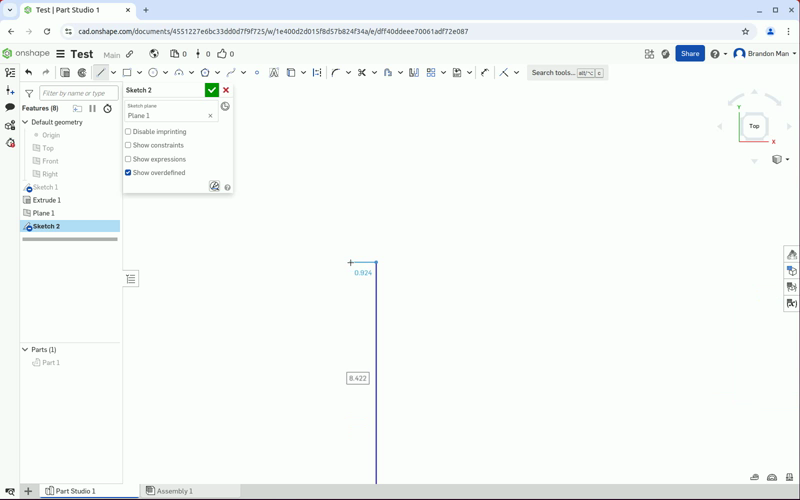
scroll(6)
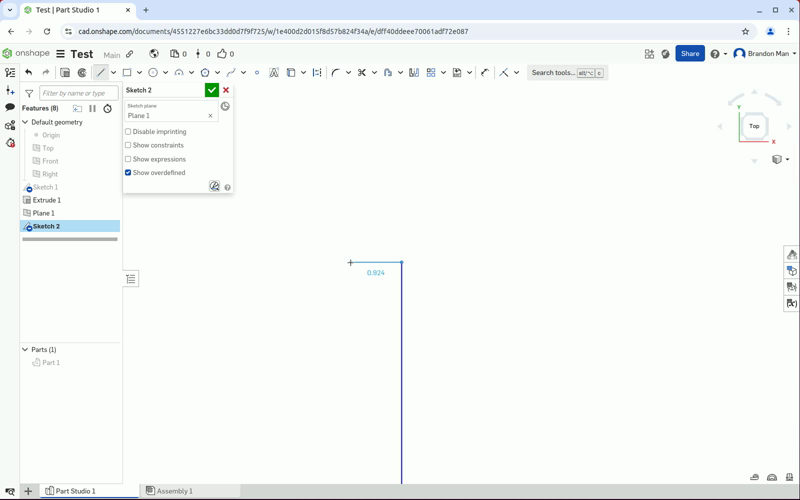
click(350, 262)
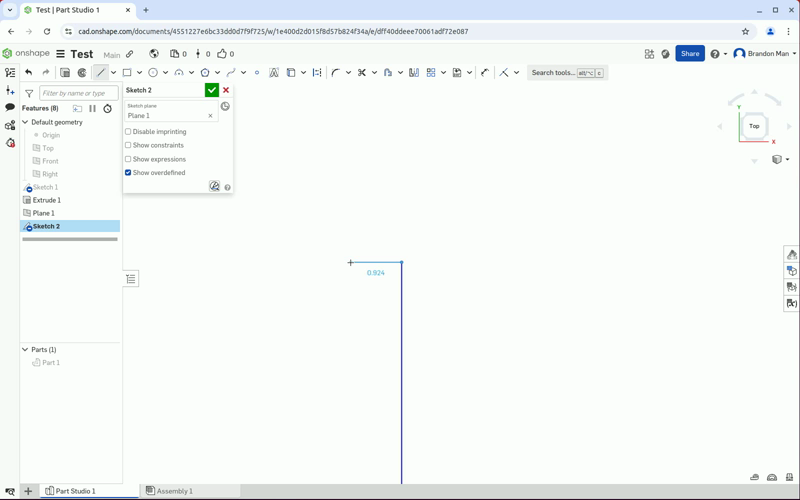
scroll(-6)
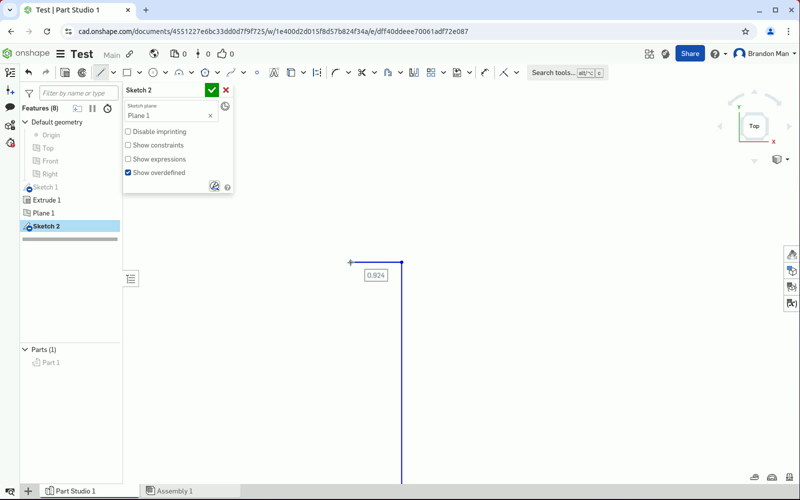
scroll(-6)
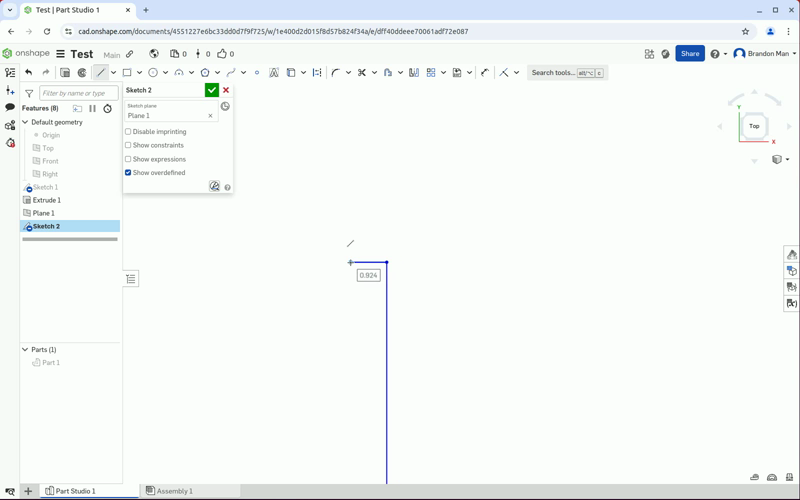
scroll(-6)
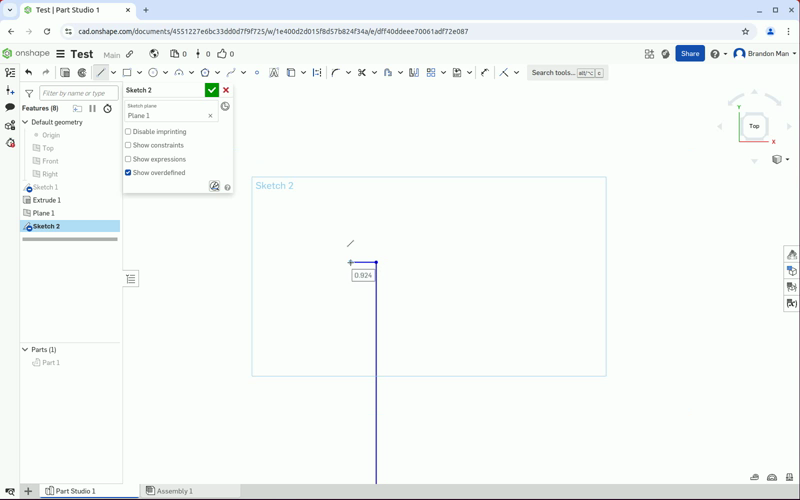
scroll(-6)
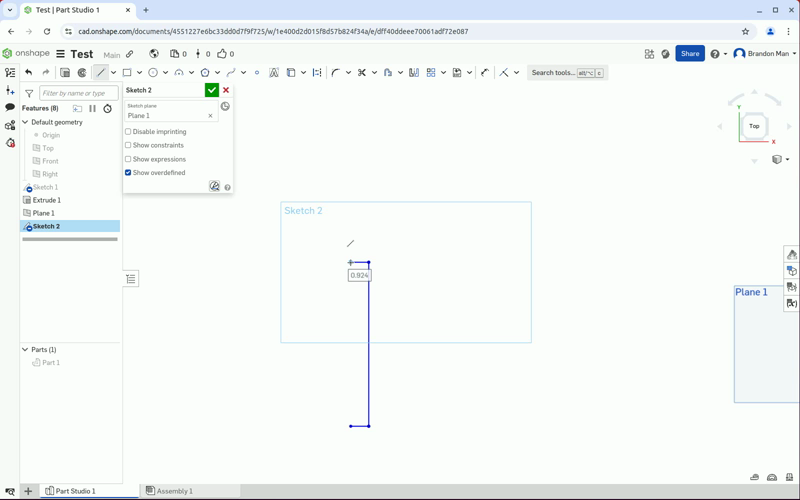
scroll(-6)
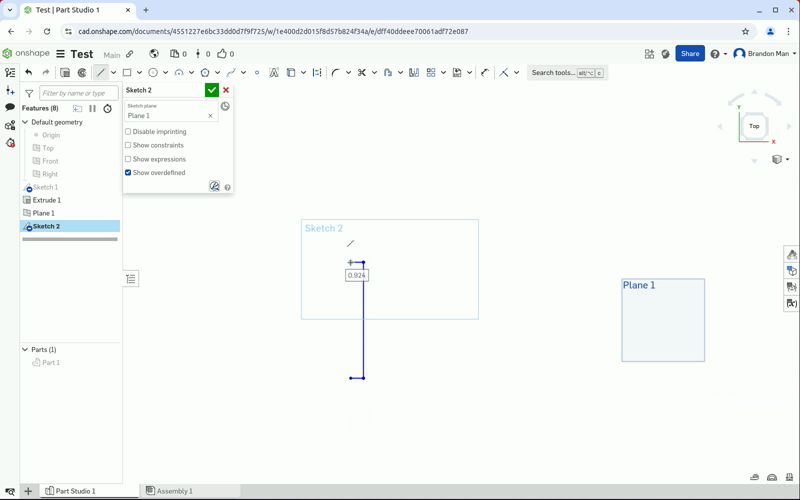
scroll(-6)
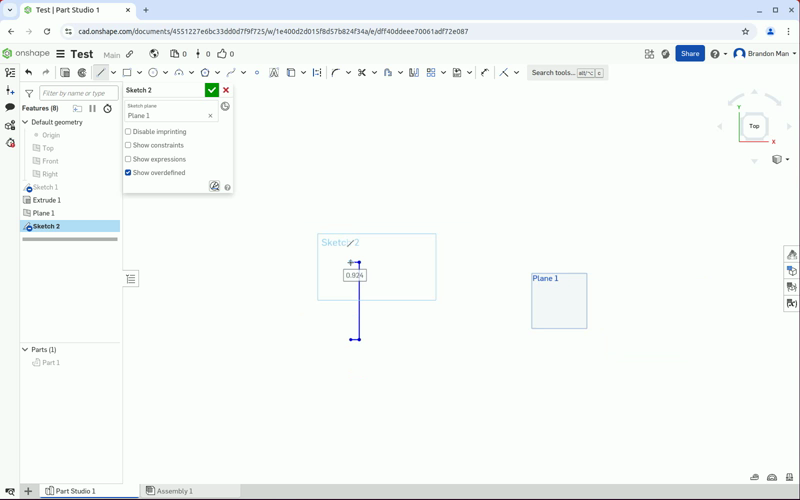
scroll(-6)
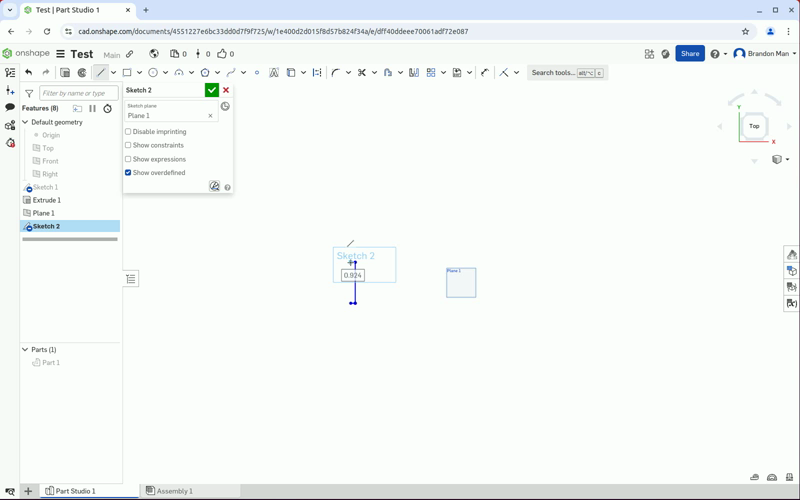
key_up(shift)
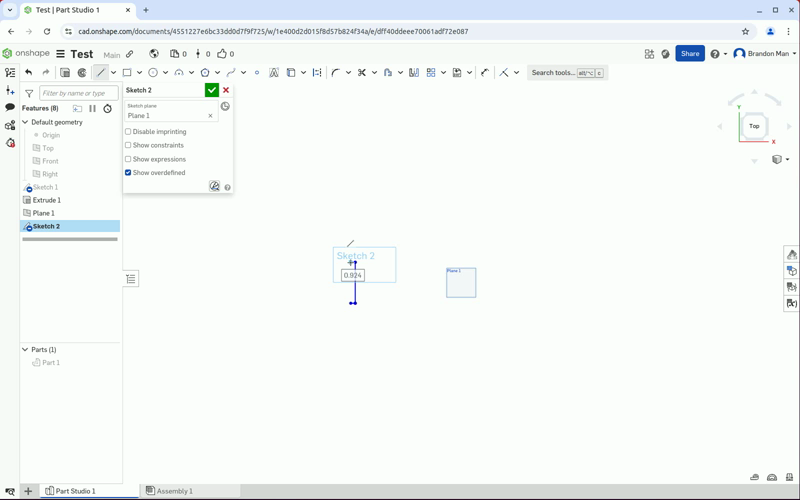
mouse_move(380, 262)
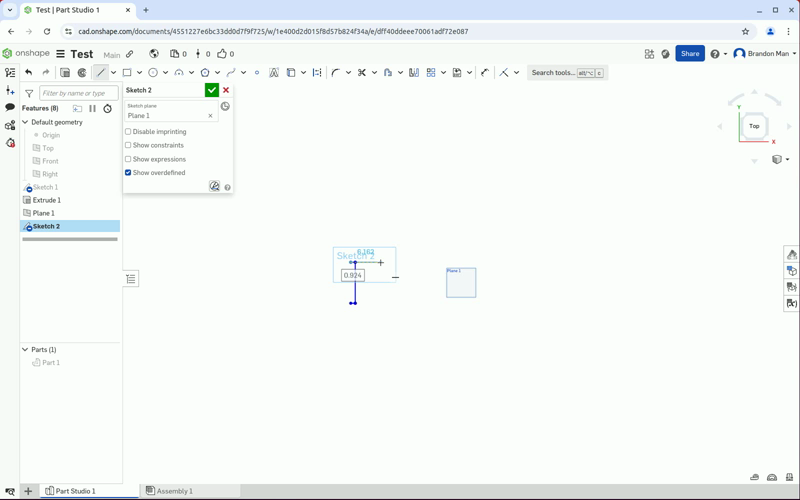
key_down(shift)
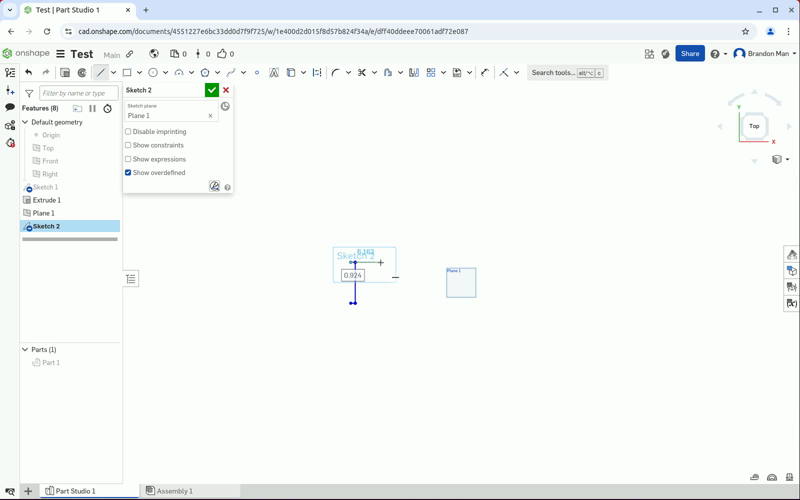
mouse_move(350, 303)
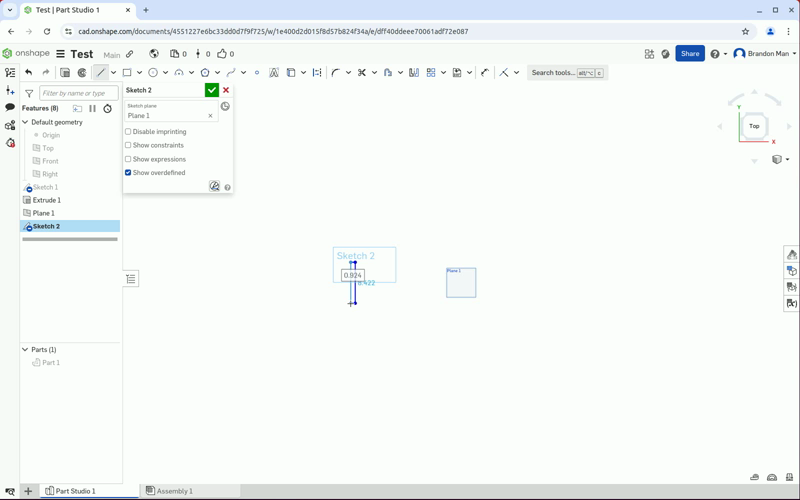
key_up(shift)
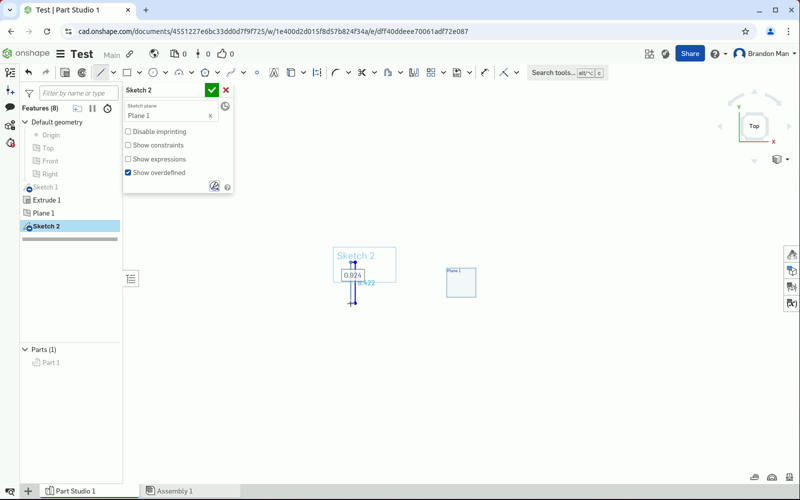
click(350, 303)
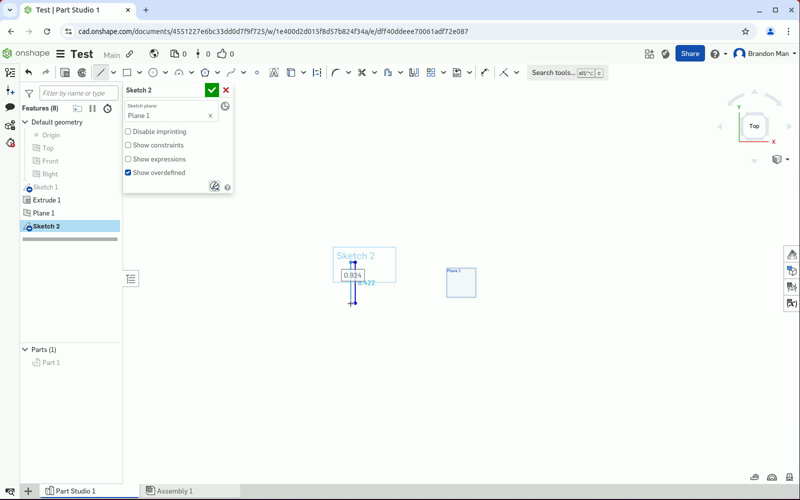
key(esc)
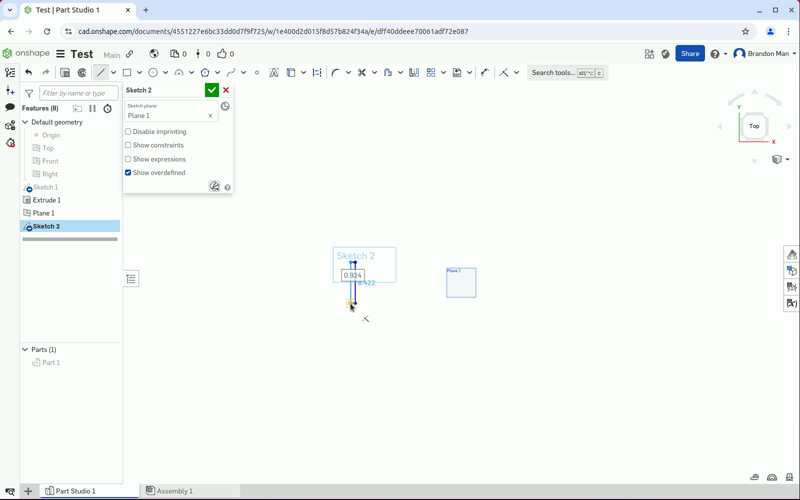
mouse_move(352, 280)
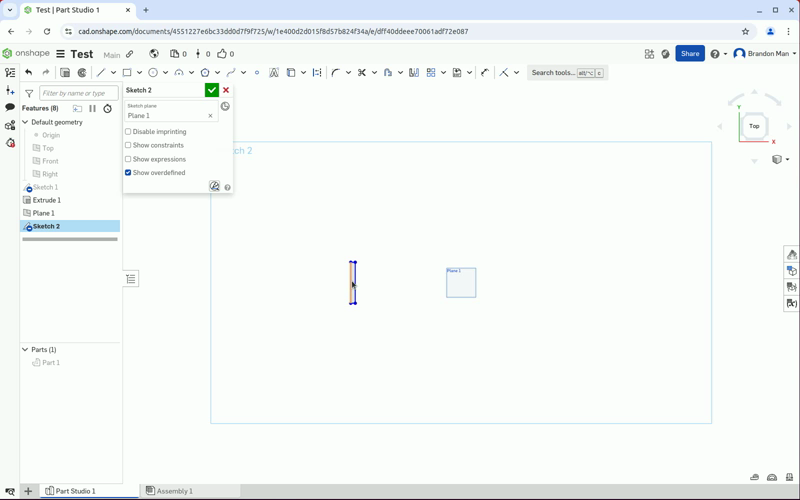
scroll(6)
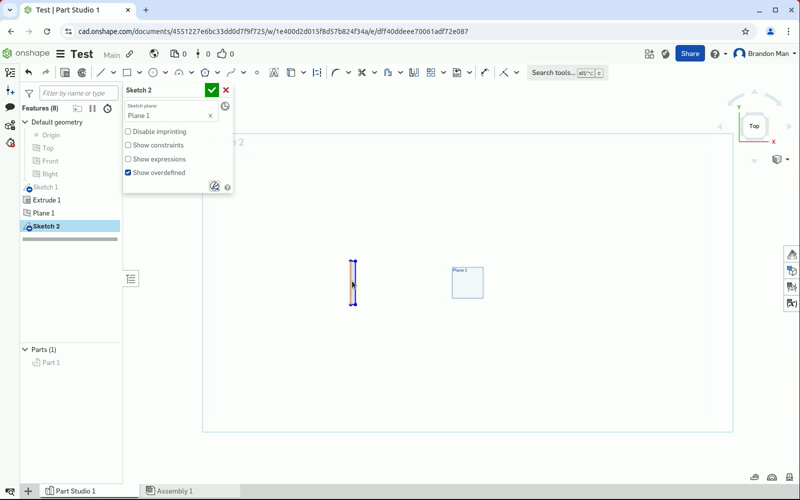
scroll(6)
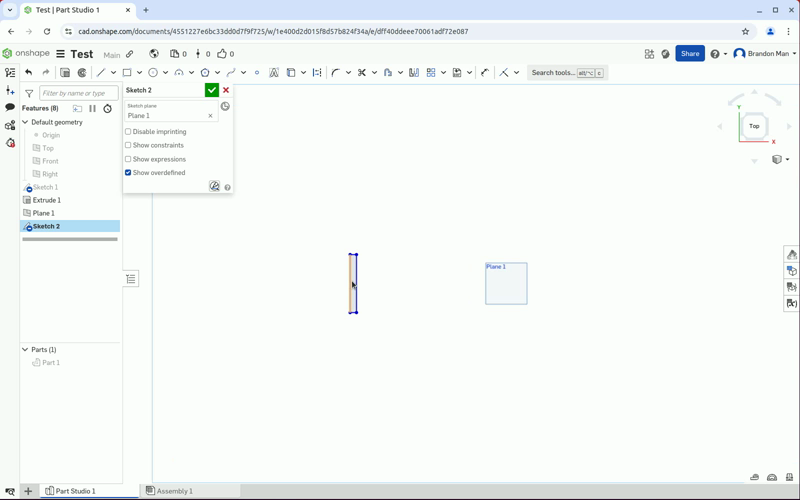
scroll(6)
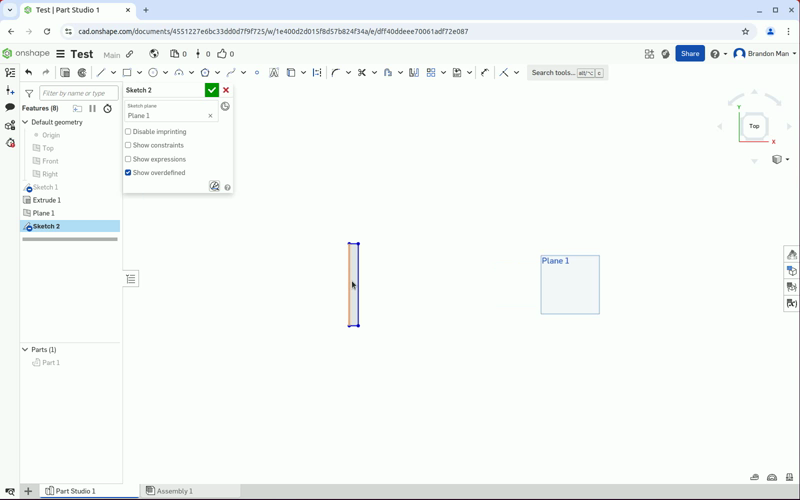
scroll(6)
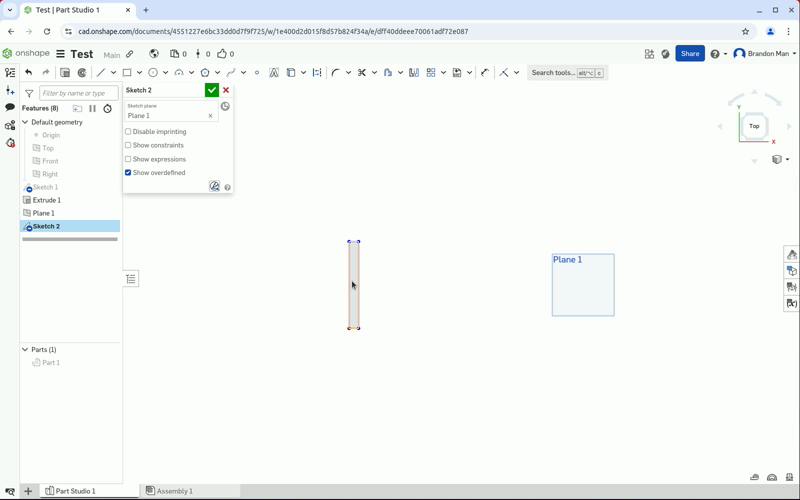
scroll(6)
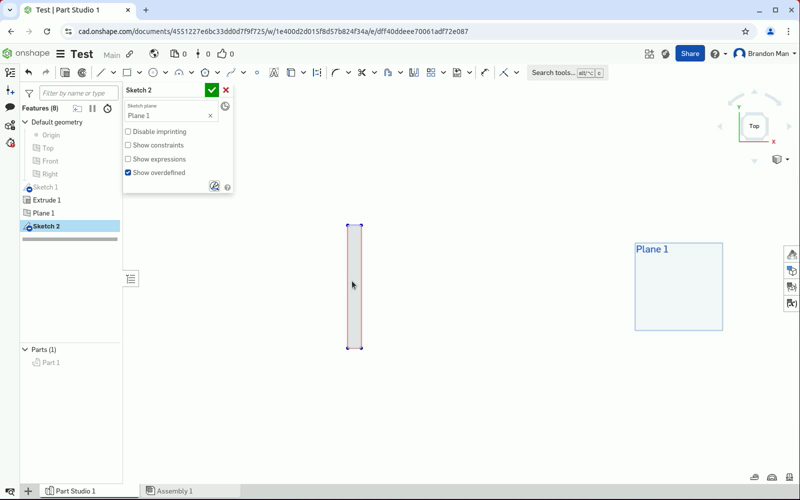
scroll(6)
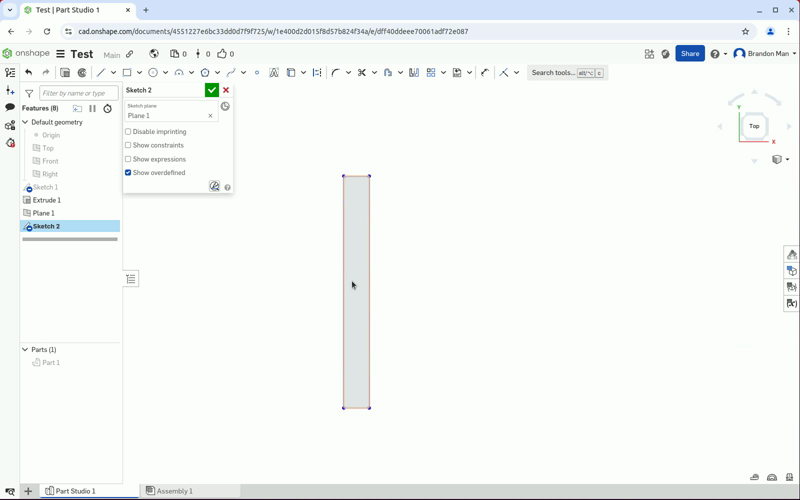
scroll(6)
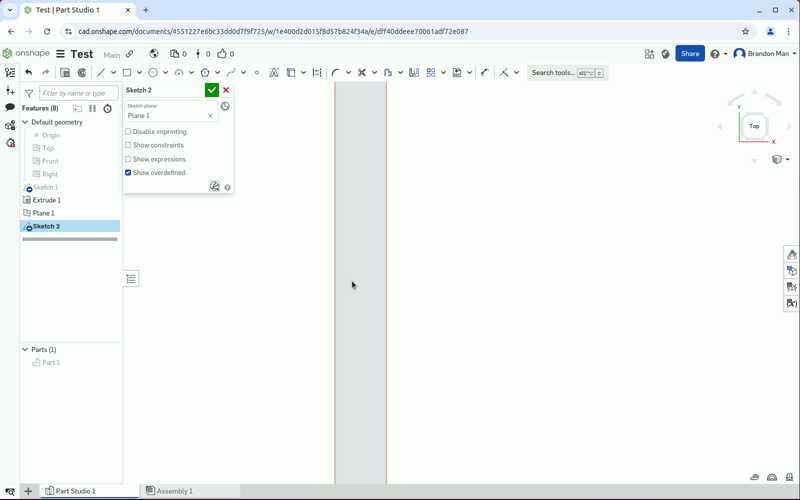
click(352, 280)
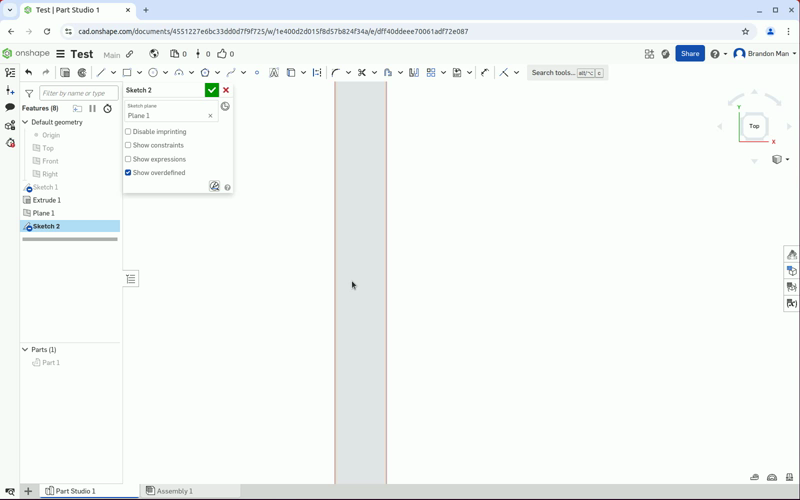
scroll(-6)
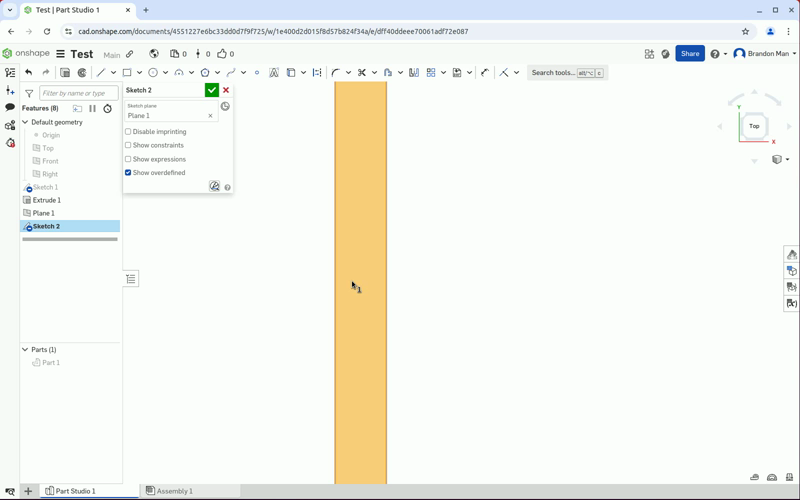
scroll(-6)
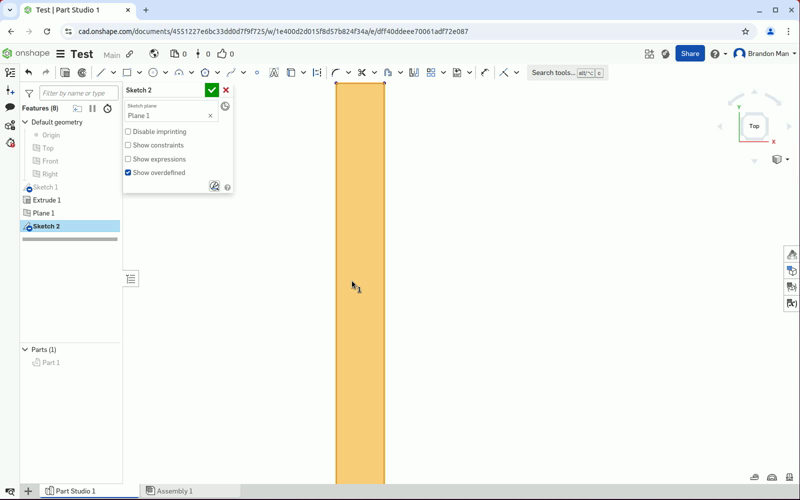
scroll(-6)
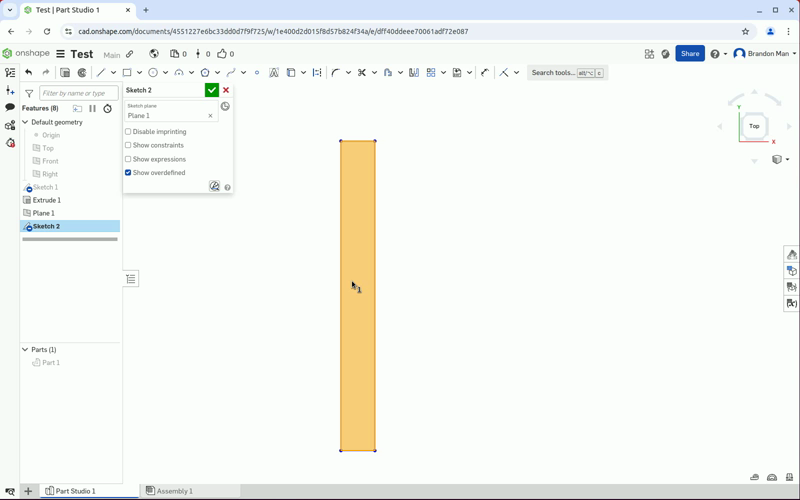
scroll(-6)
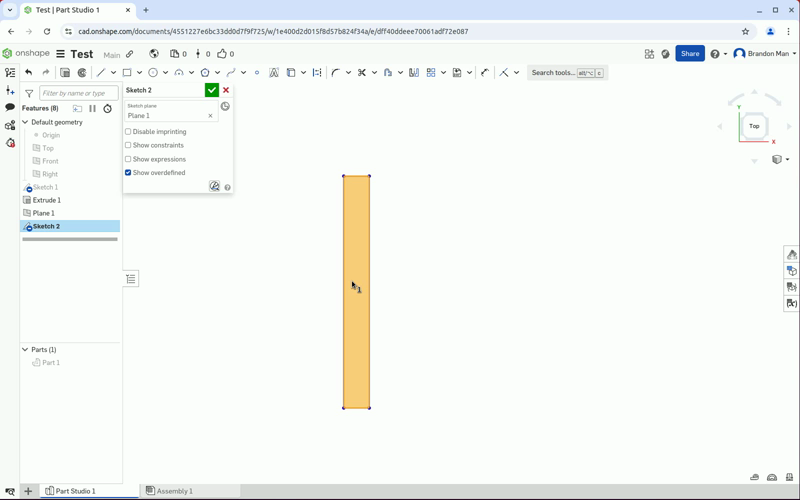
scroll(-6)
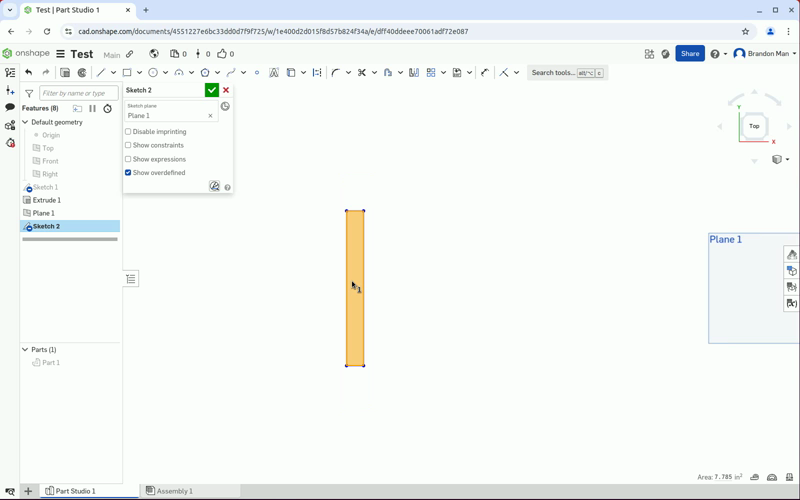
scroll(-6)
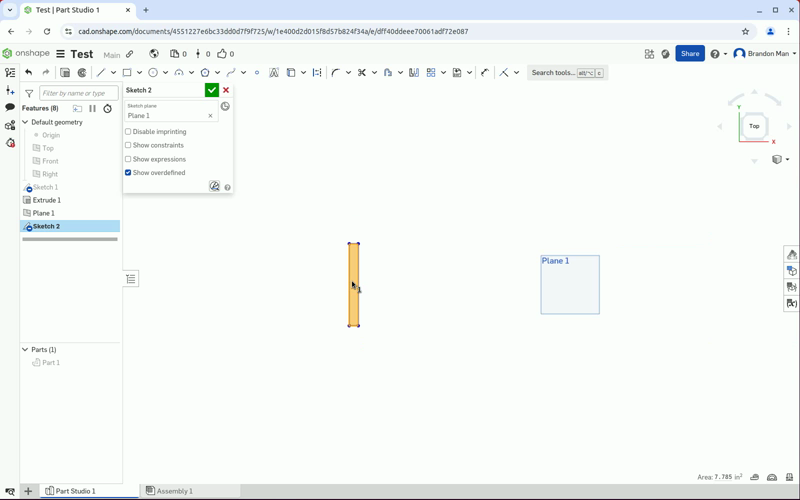
scroll(-6)
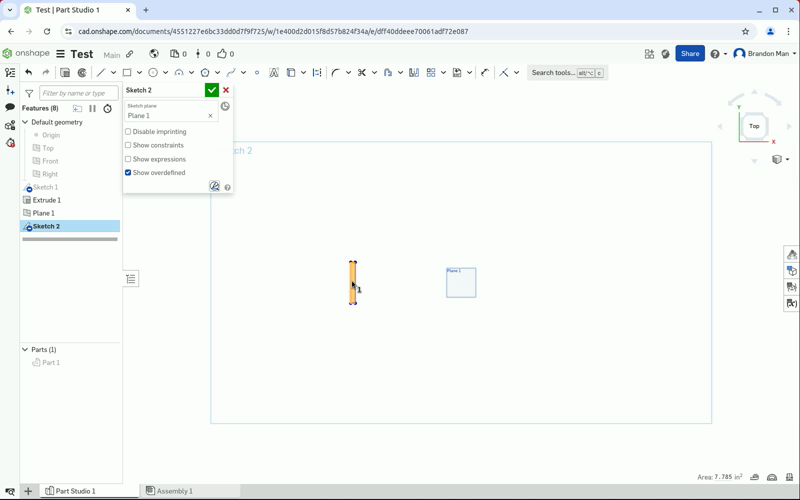
mouse_move(73, 352)
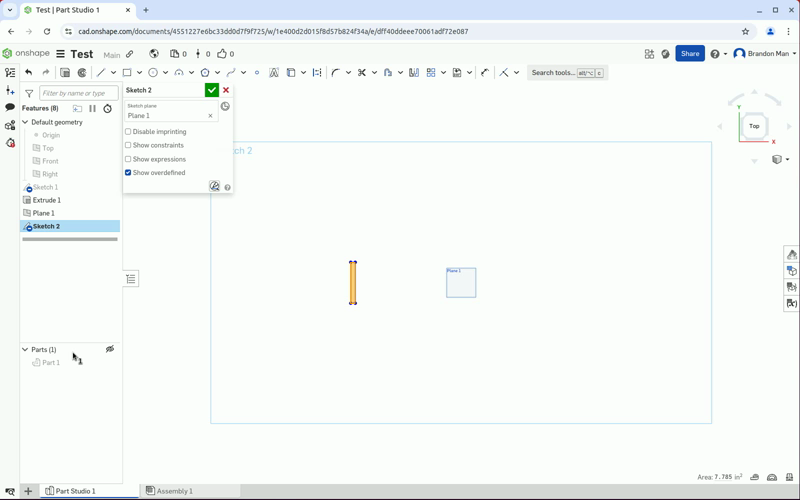
key(shift+y)
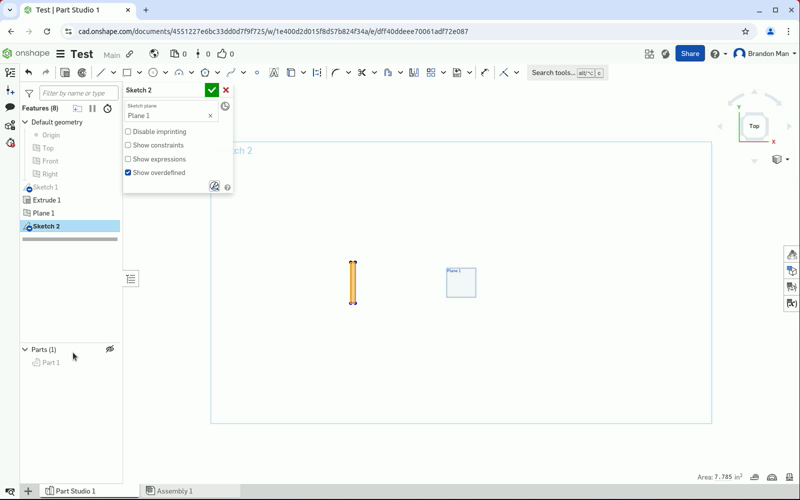
key(shift+e)
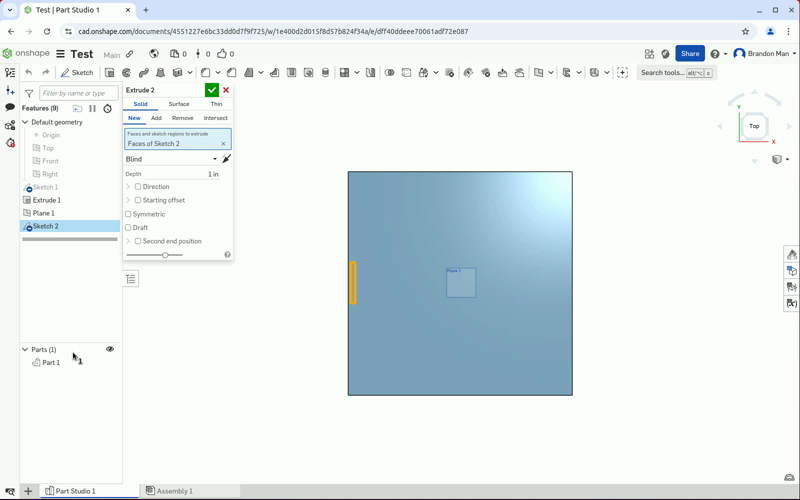
mouse_move(143, 106)
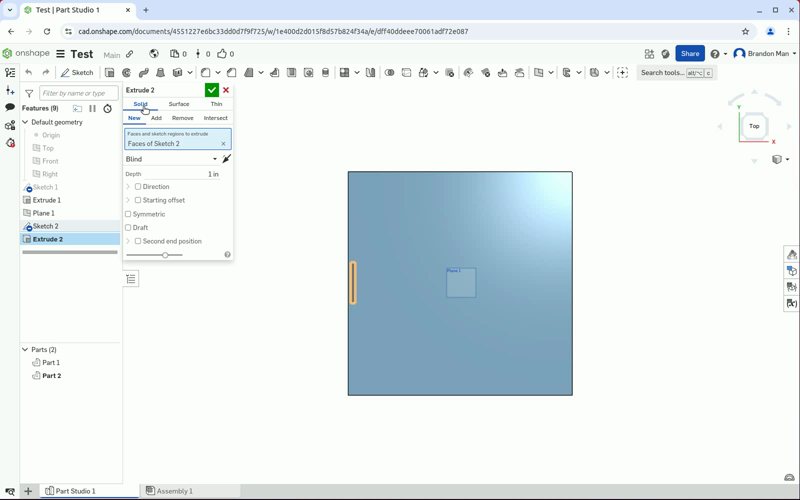
click(143, 106)
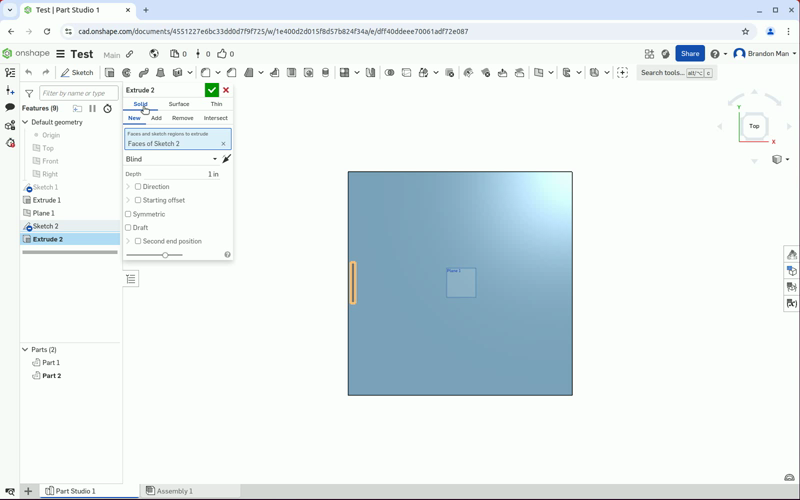
mouse_move(186, 120)
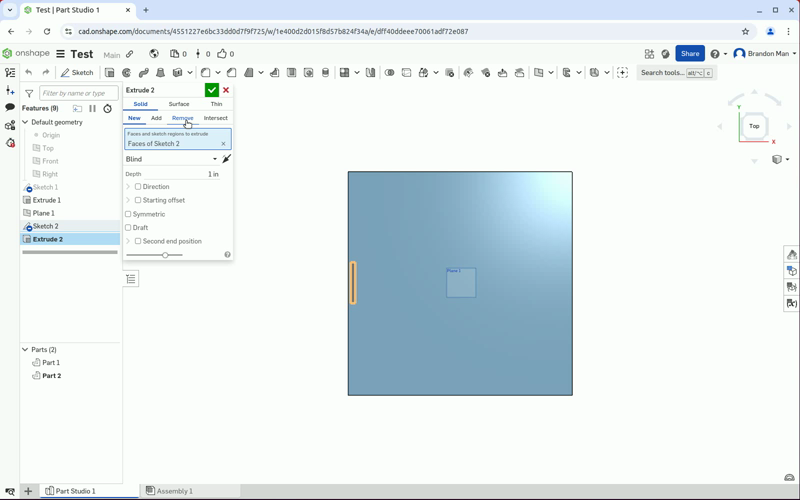
click(186, 120)
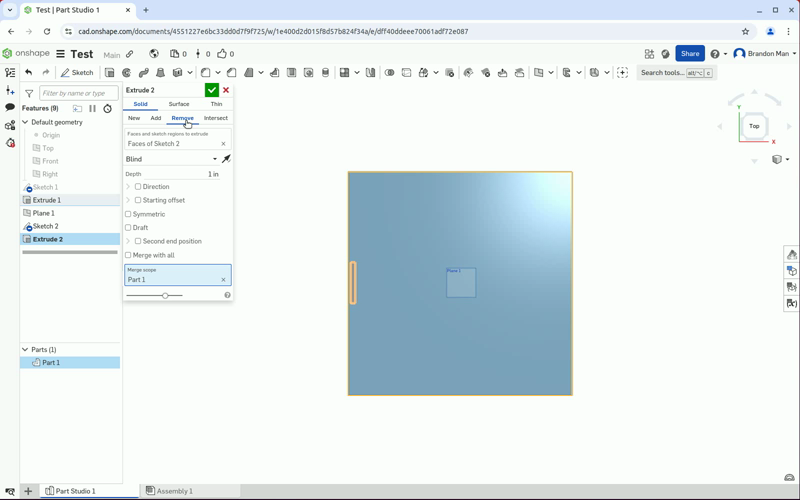
key(tab, 4)
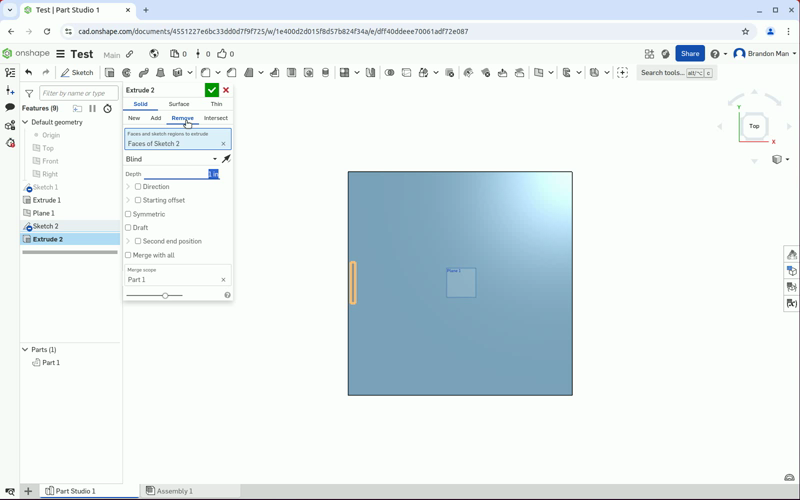
text(4.814)
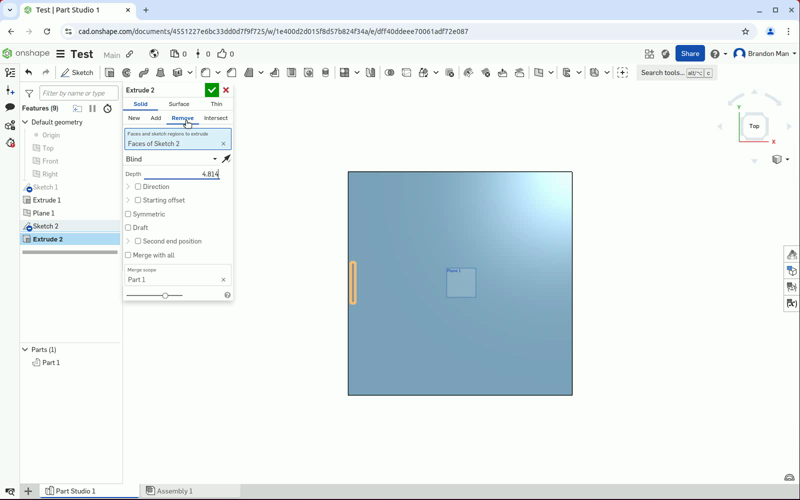
key(tab, 6)
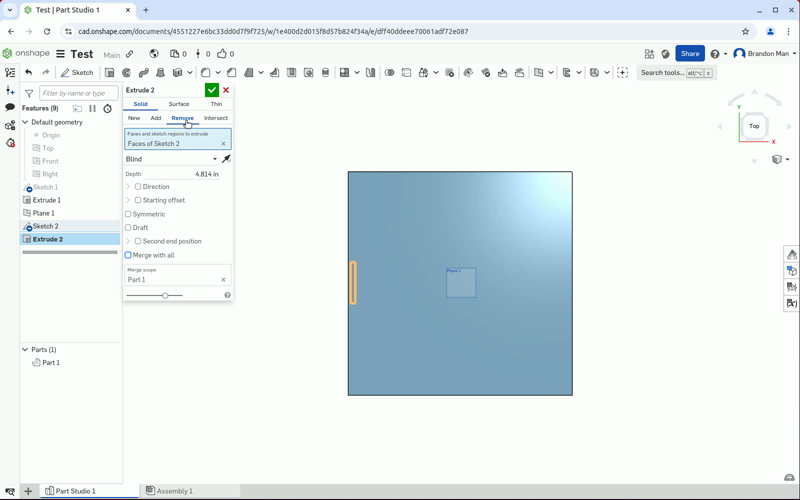
key(space)
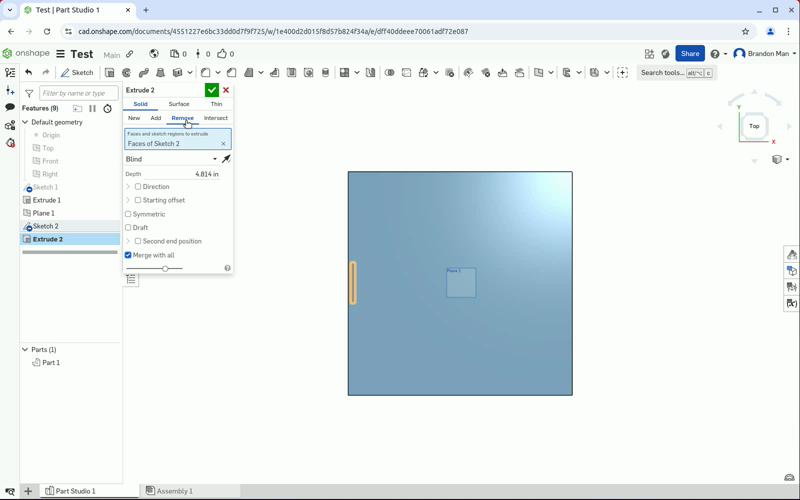
key(enter)
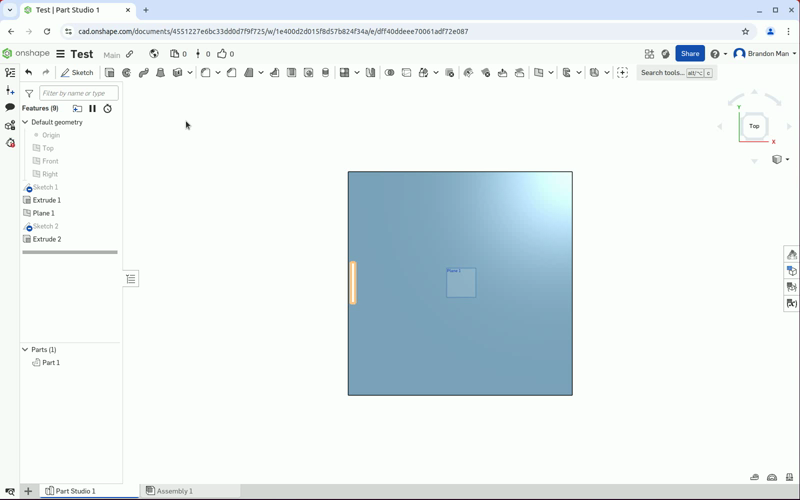
key(shift+h)
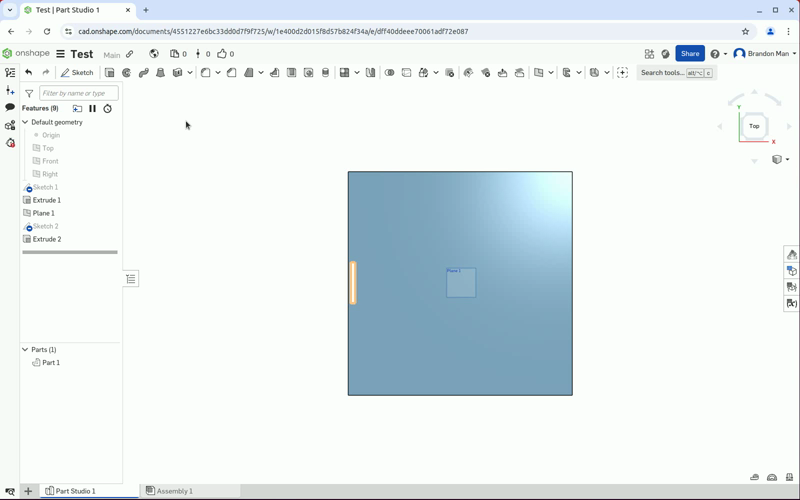
key(shift+h)
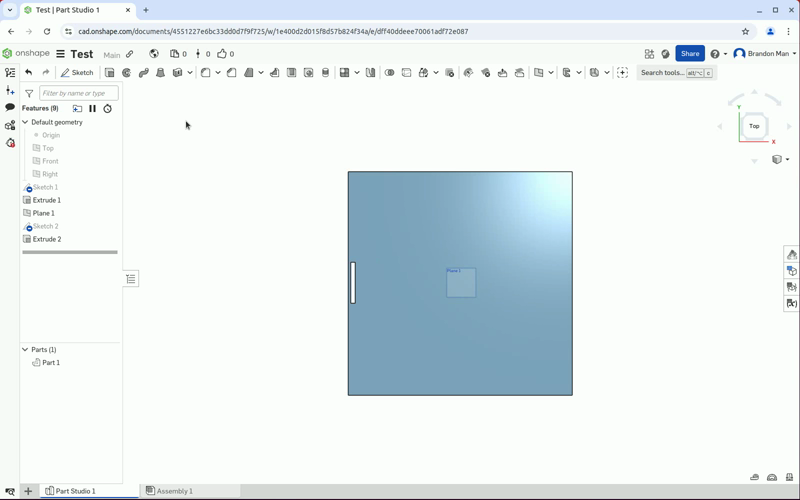
mouse_move(73, 189)
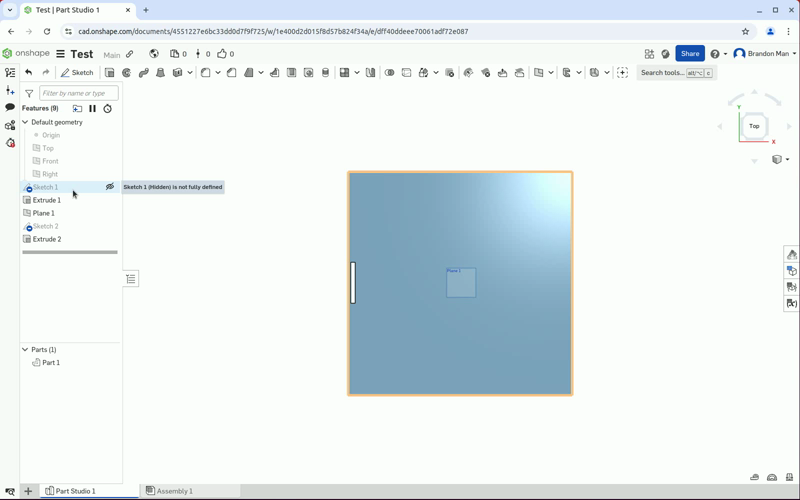
click(73, 189)
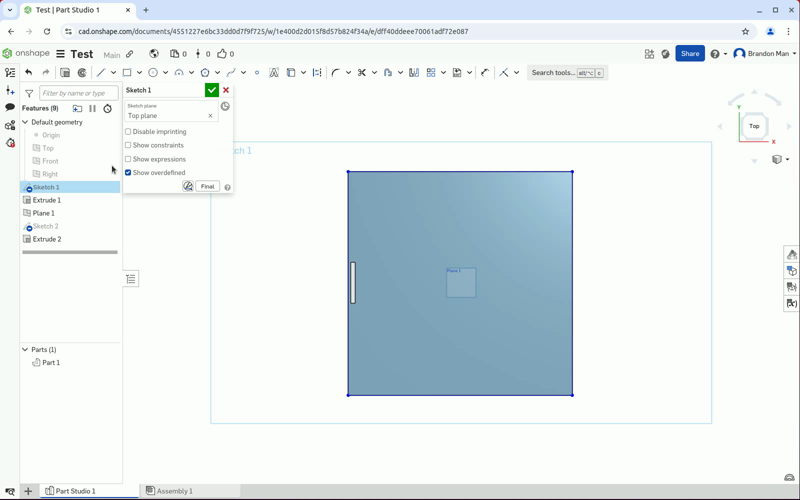
mouse_move(229, 92)
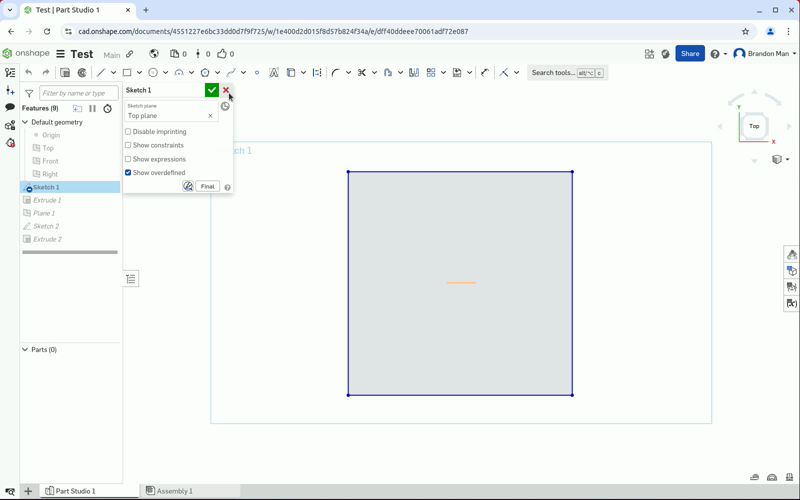
click(229, 92)
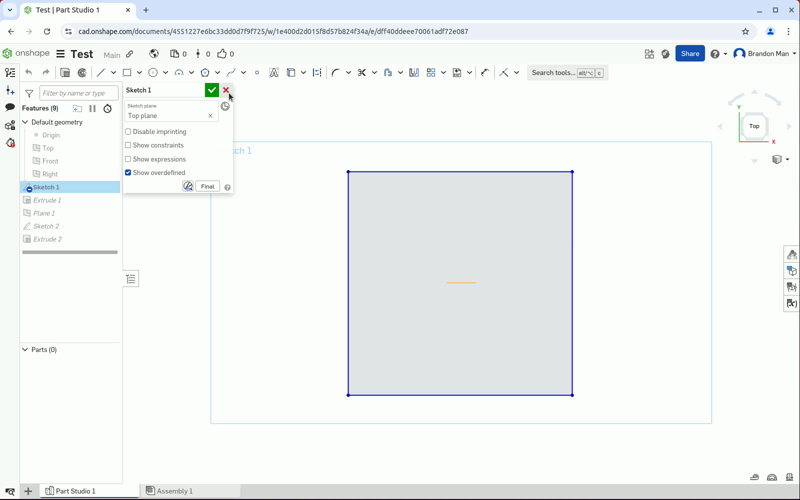
key(shift+s)
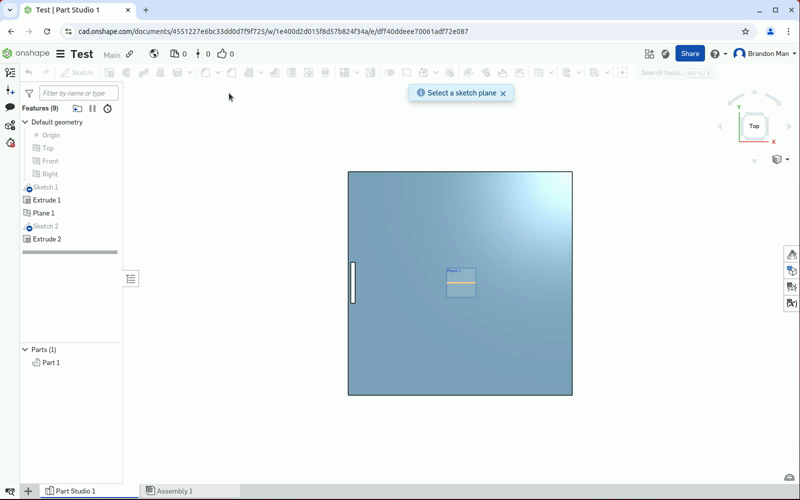
mouse_move(73, 215)
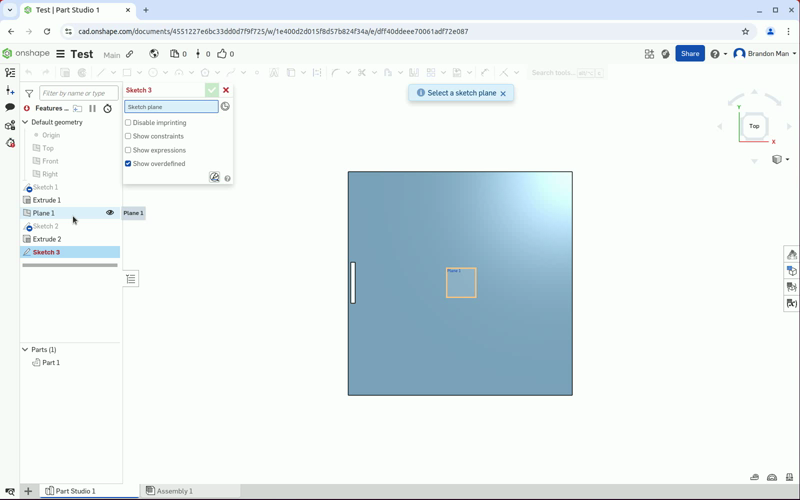
click(73, 215)
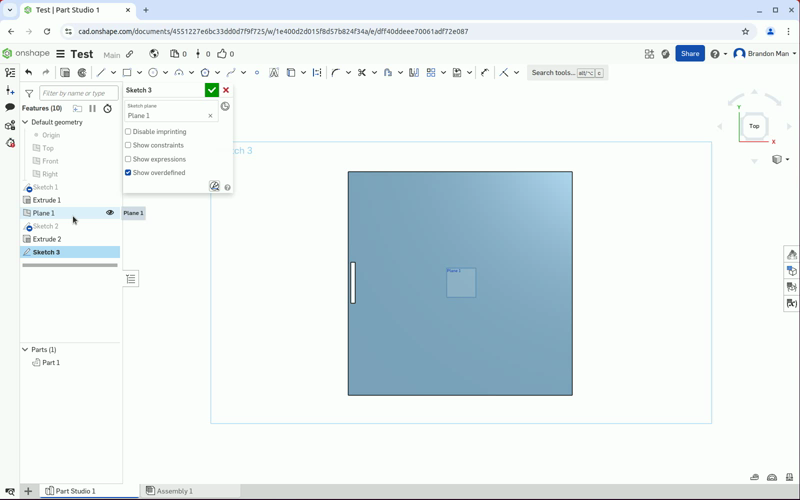
mouse_move(73, 352)
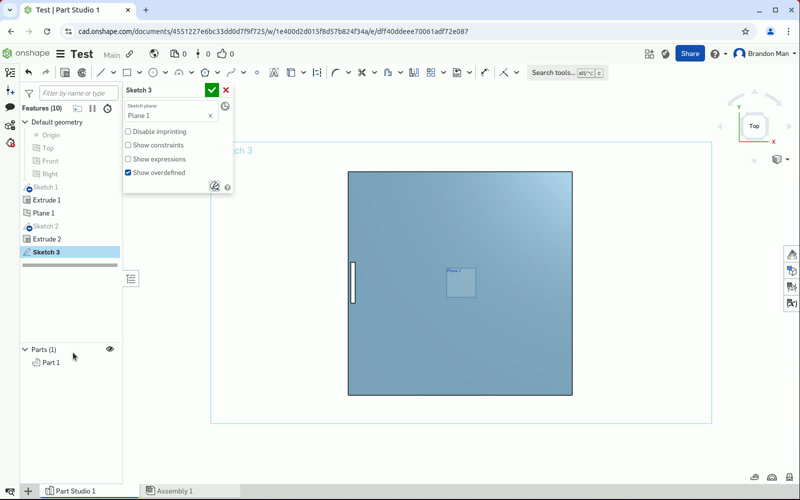
key(y)
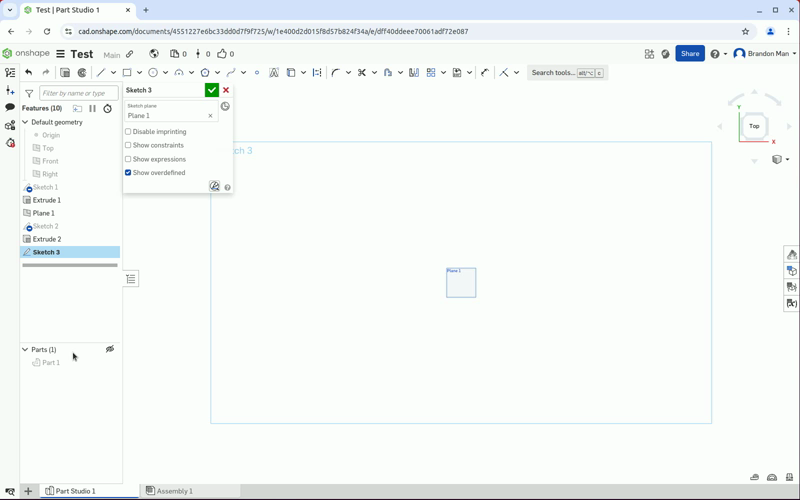
key(l)
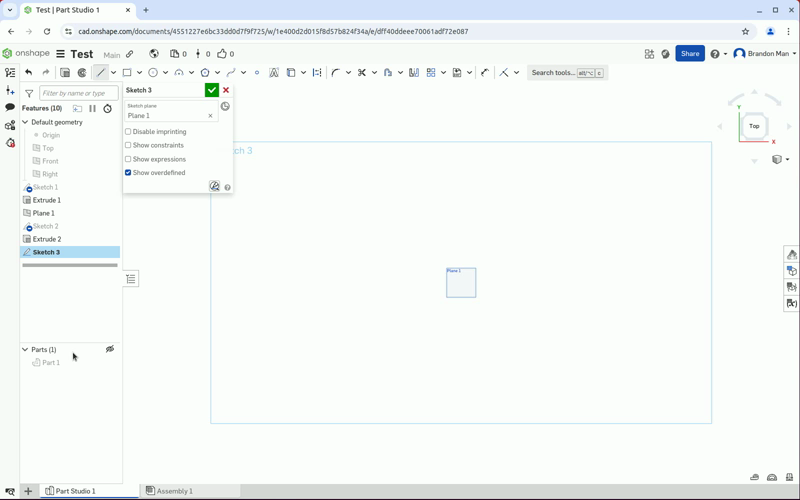
key_down(shift)
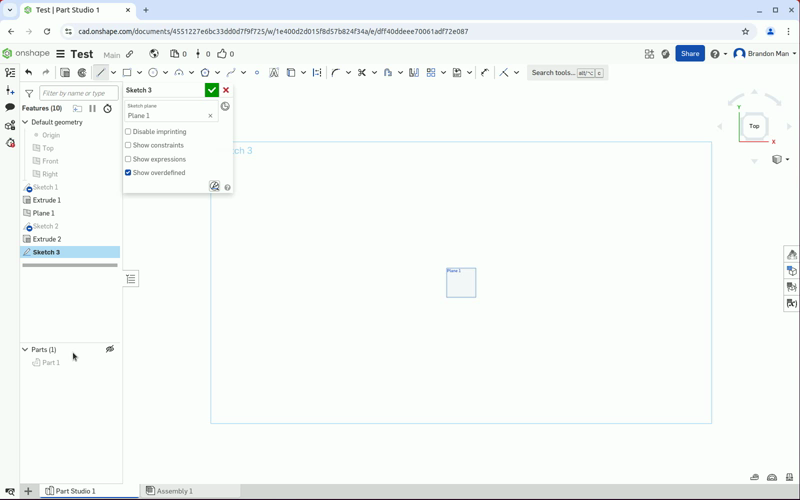
mouse_move(566, 303)
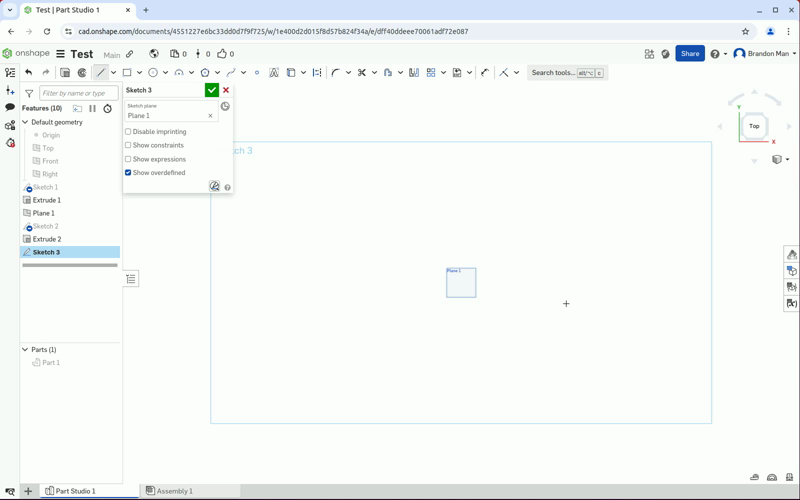
click(566, 303)
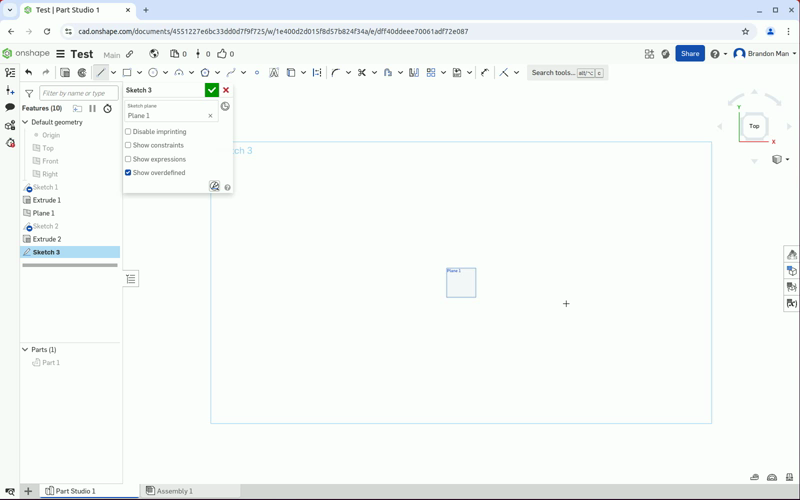
key_up(shift)
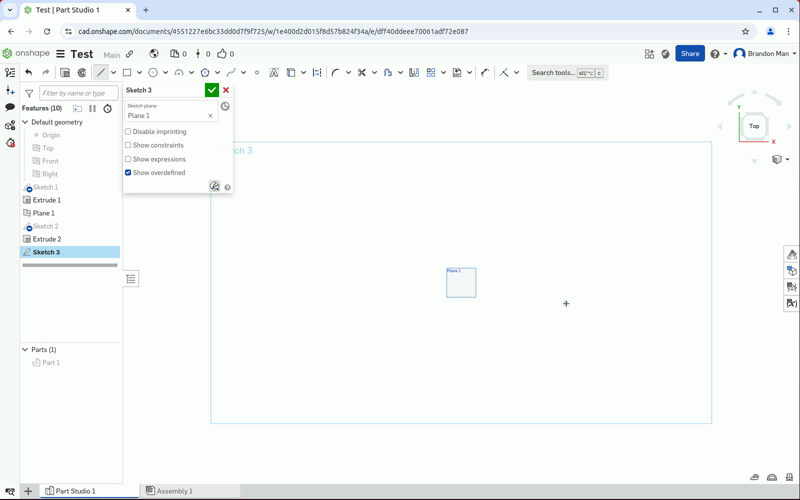
key_down(shift)
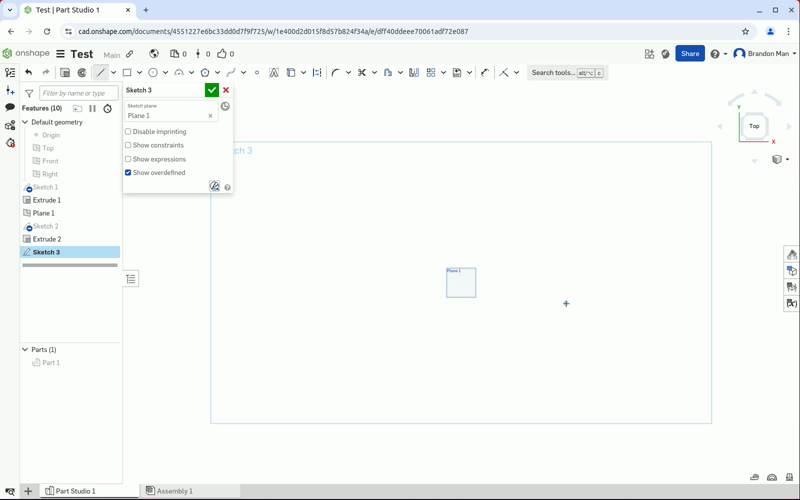
mouse_move(589, 303)
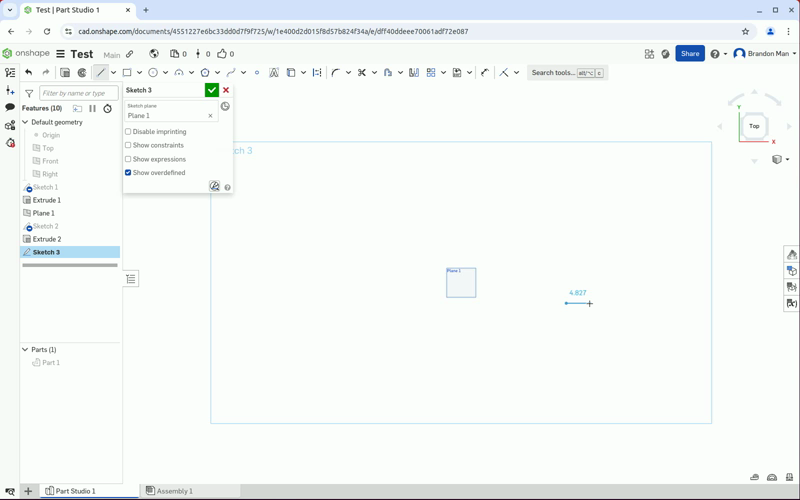
mouse_move(570, 303)
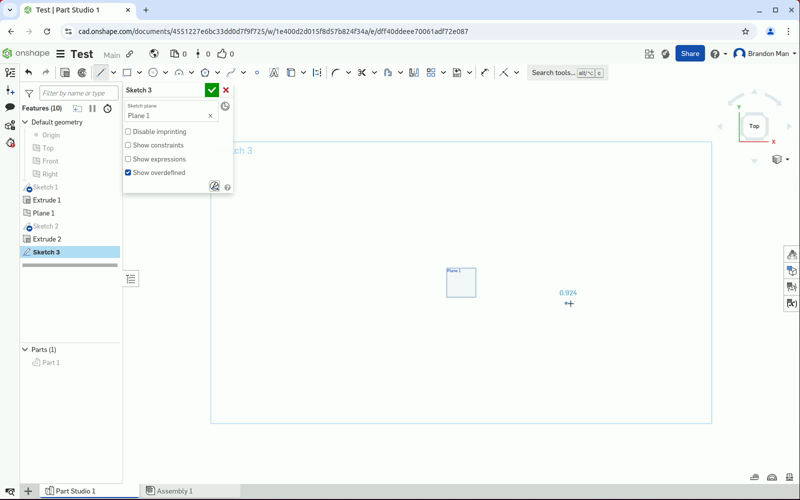
scroll(6)
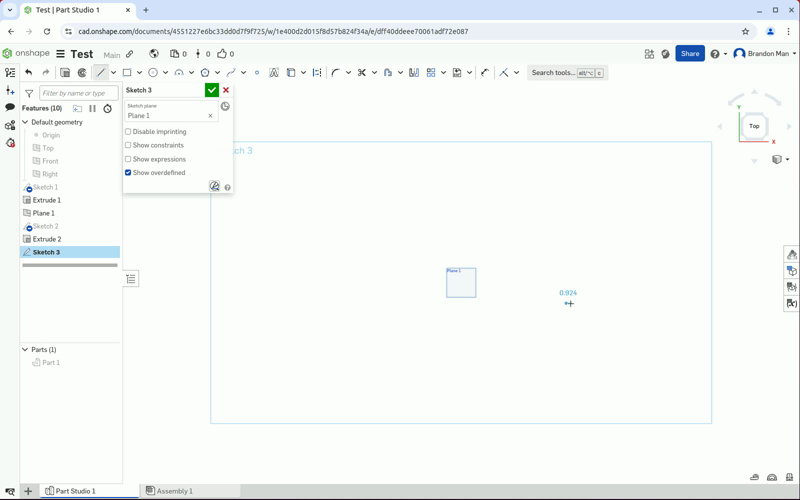
scroll(6)
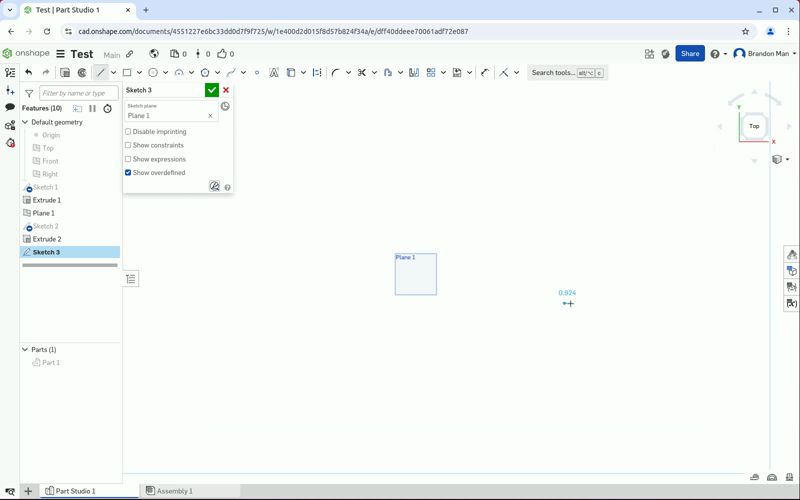
scroll(6)
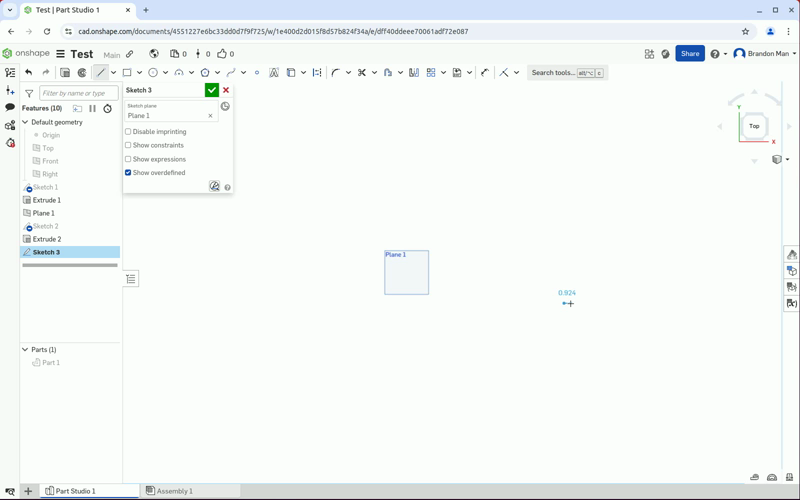
scroll(6)
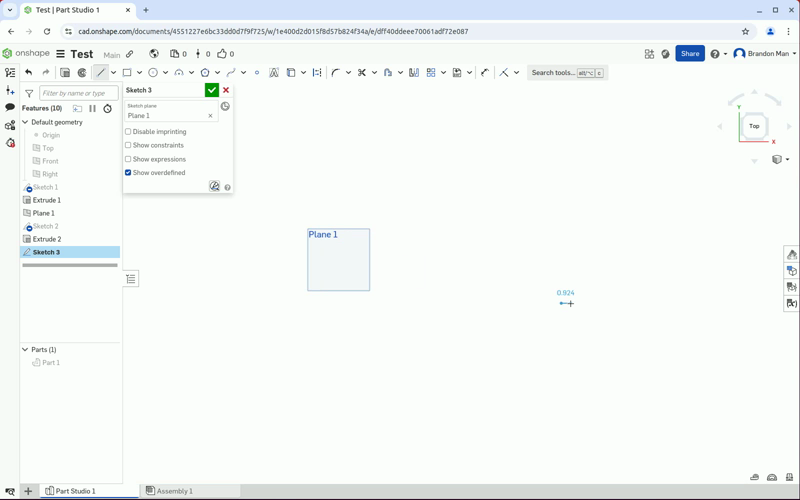
scroll(6)
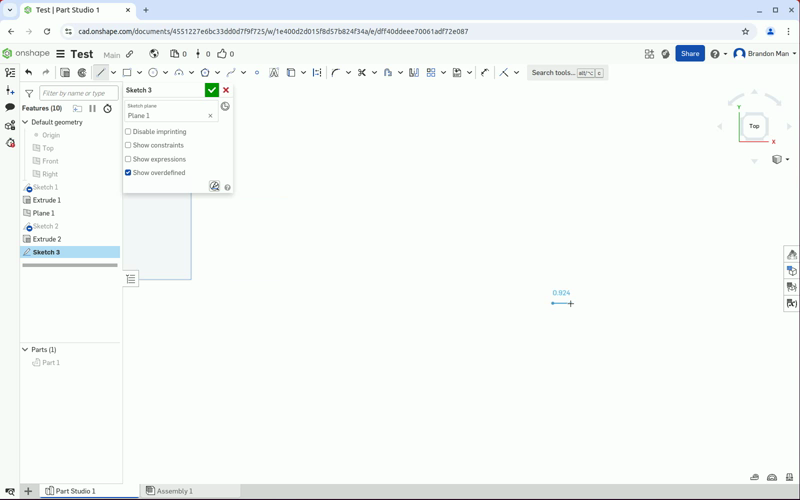
scroll(6)
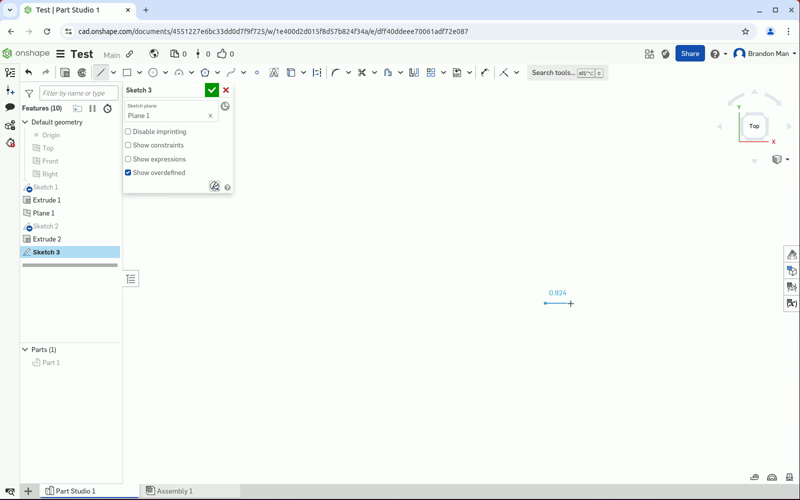
scroll(6)
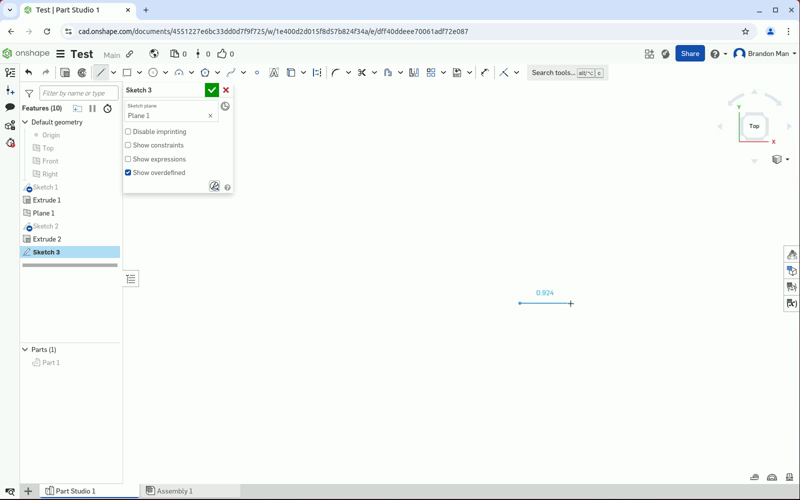
click(570, 303)
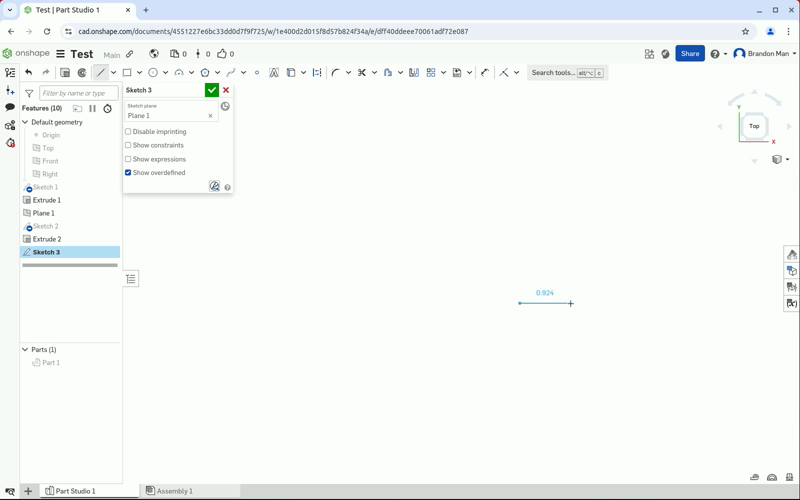
scroll(-6)
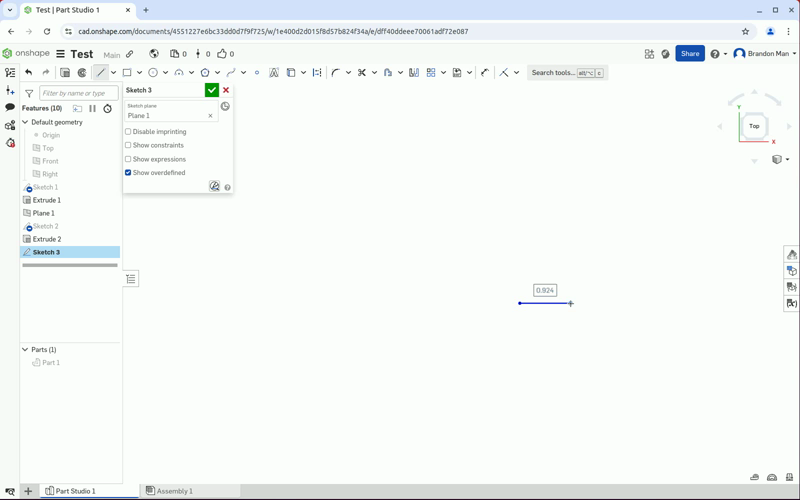
scroll(-6)
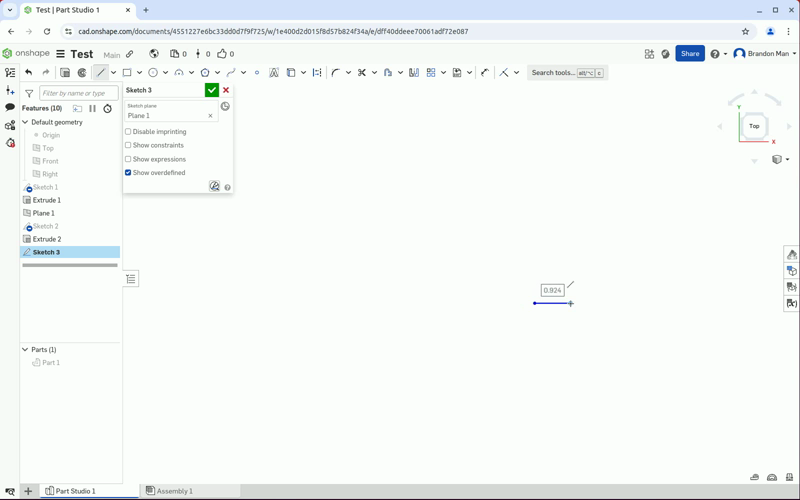
scroll(-6)
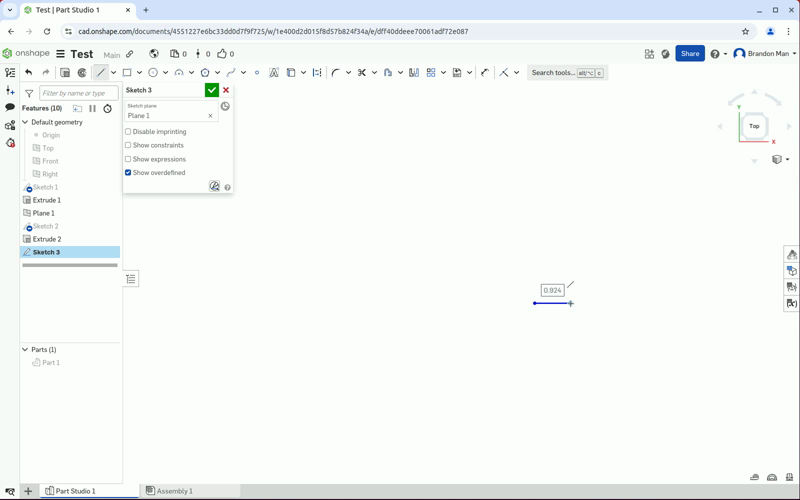
scroll(-6)
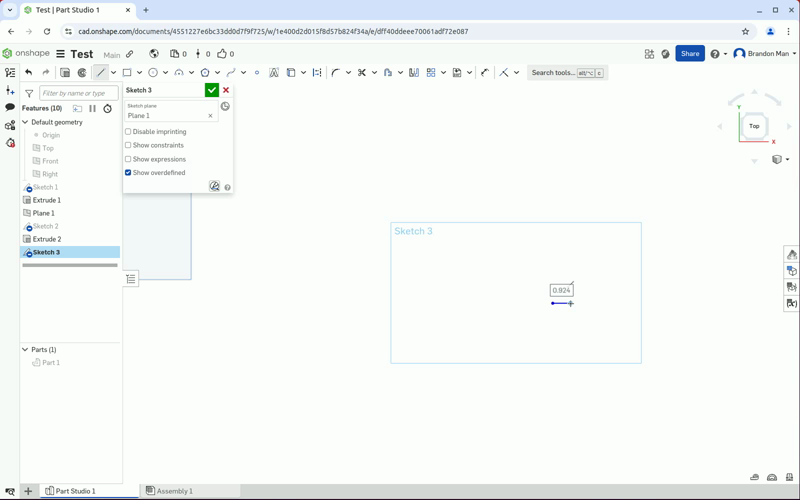
scroll(-6)
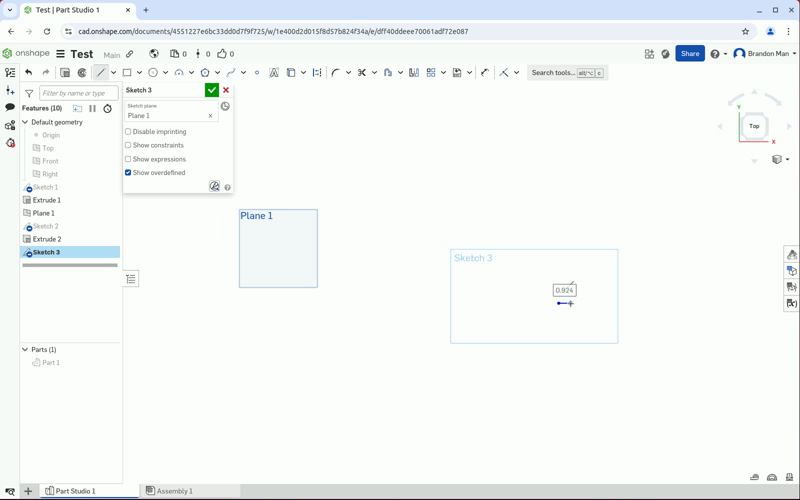
scroll(-6)
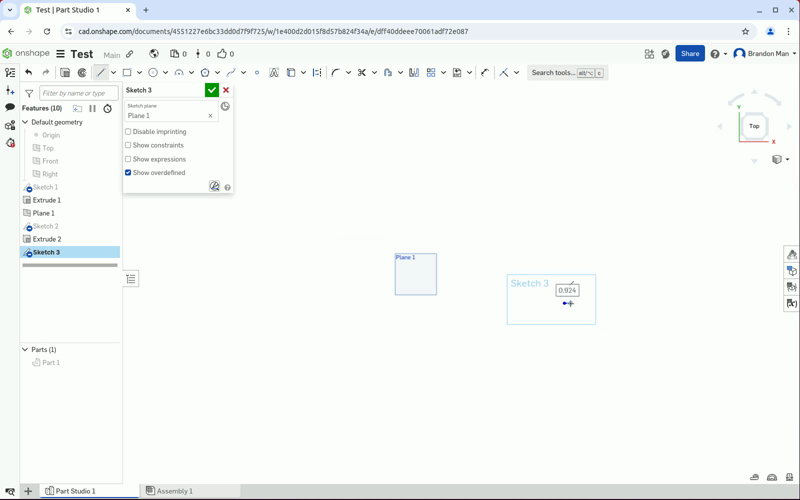
scroll(-6)
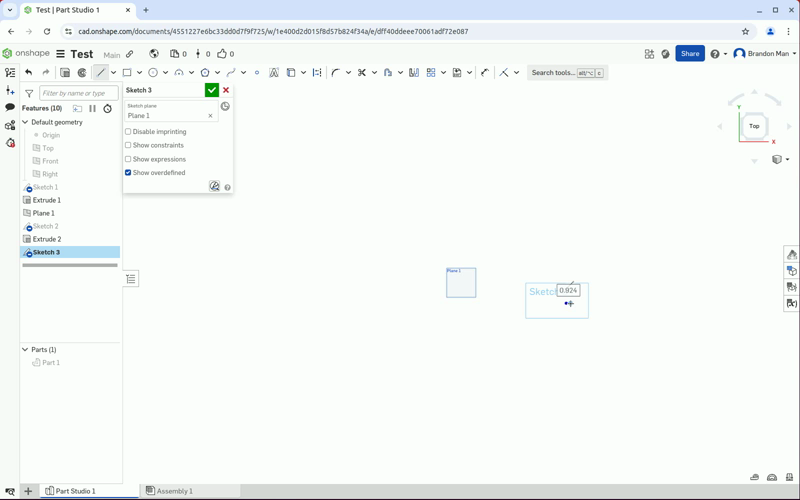
key_up(shift)
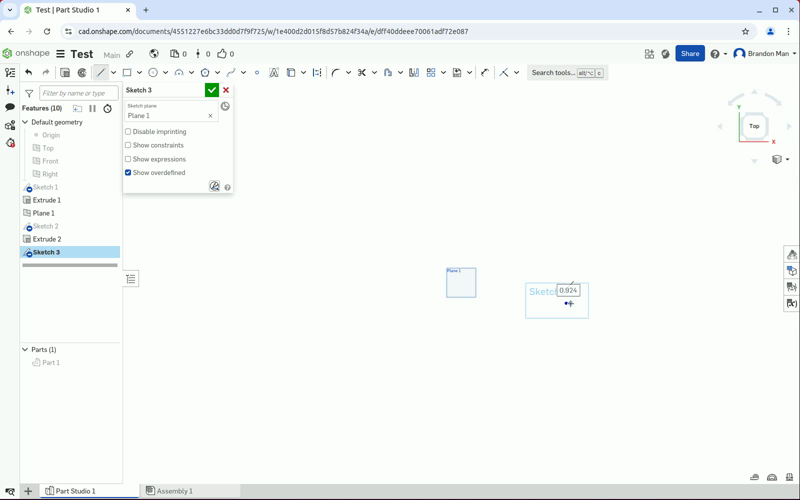
key_down(shift)
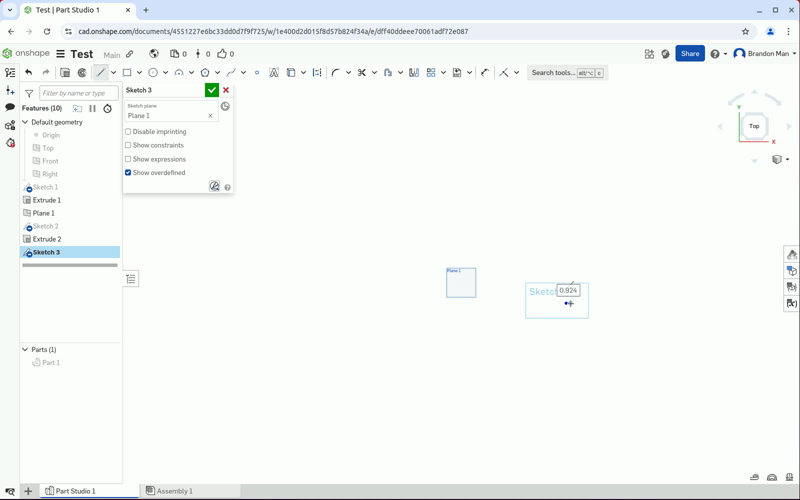
mouse_move(589, 303)
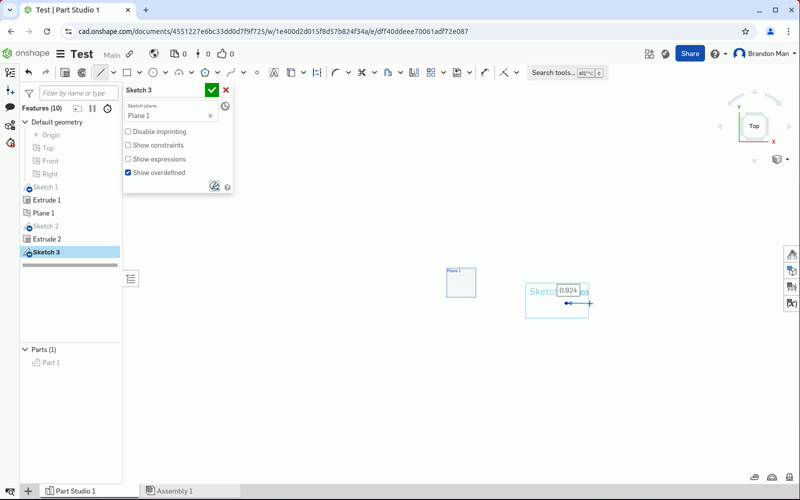
mouse_move(570, 262)
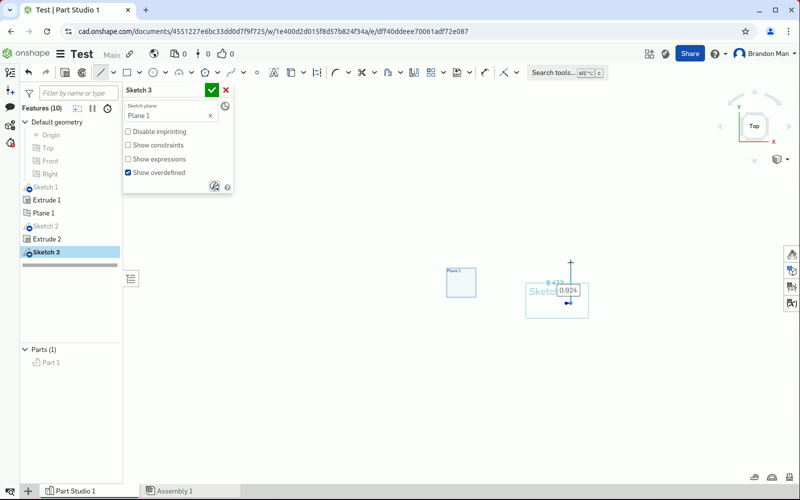
click(570, 262)
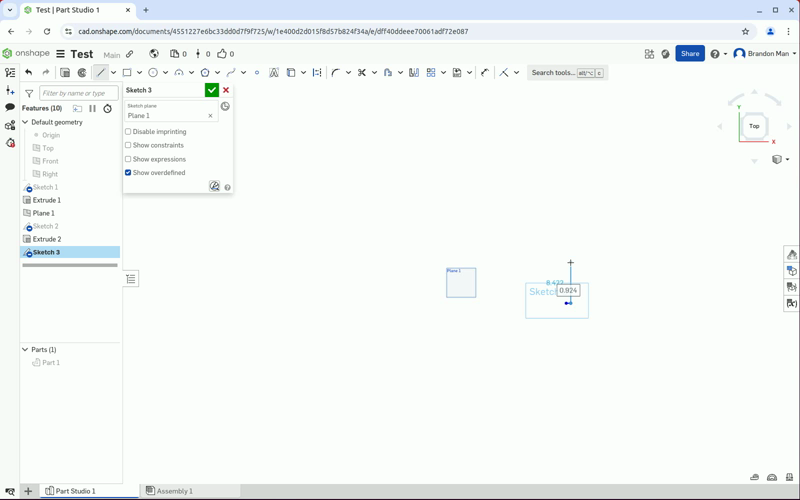
key_up(shift)
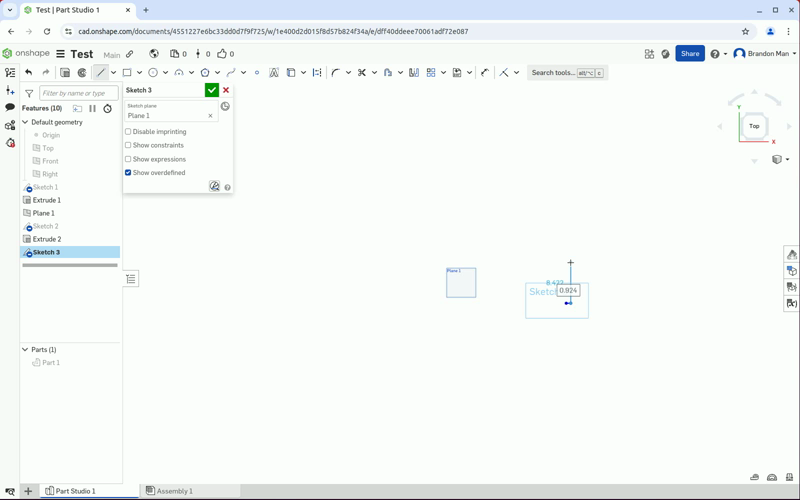
key_down(shift)
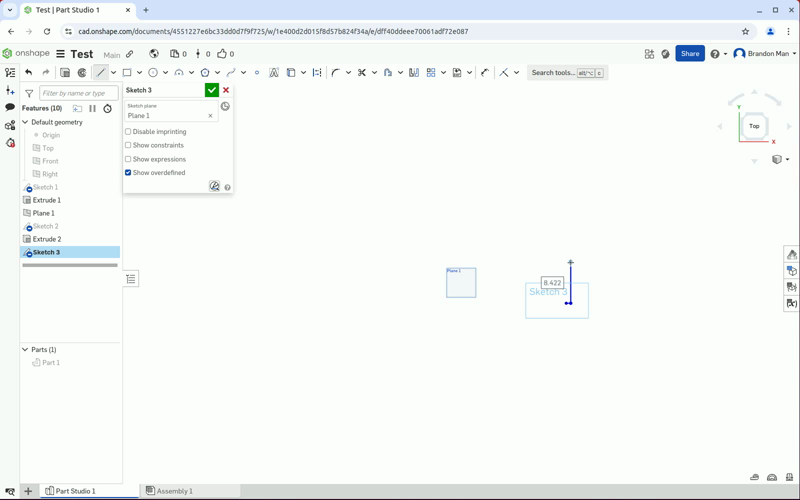
mouse_move(589, 262)
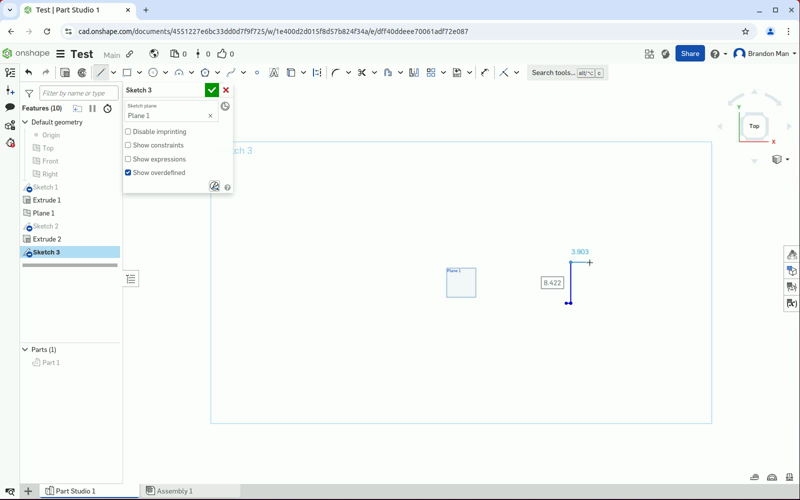
mouse_move(566, 262)
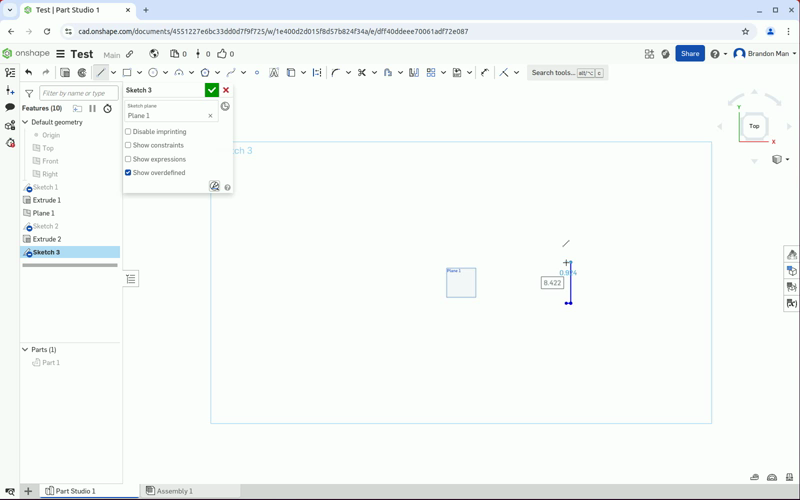
scroll(6)
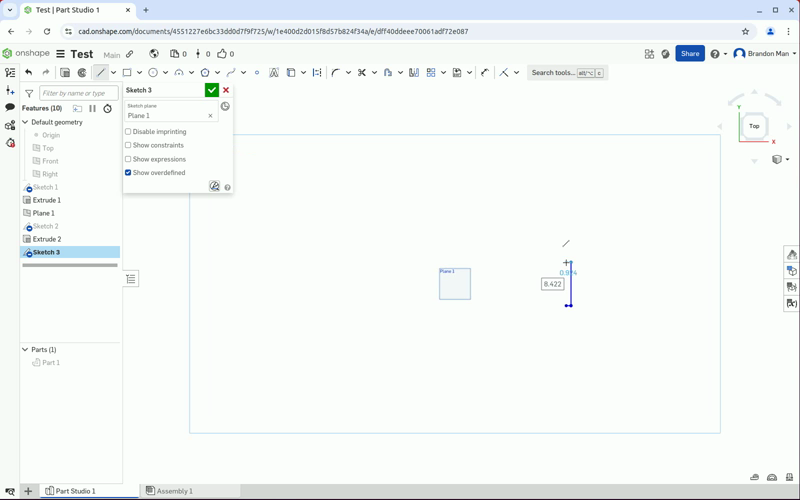
scroll(6)
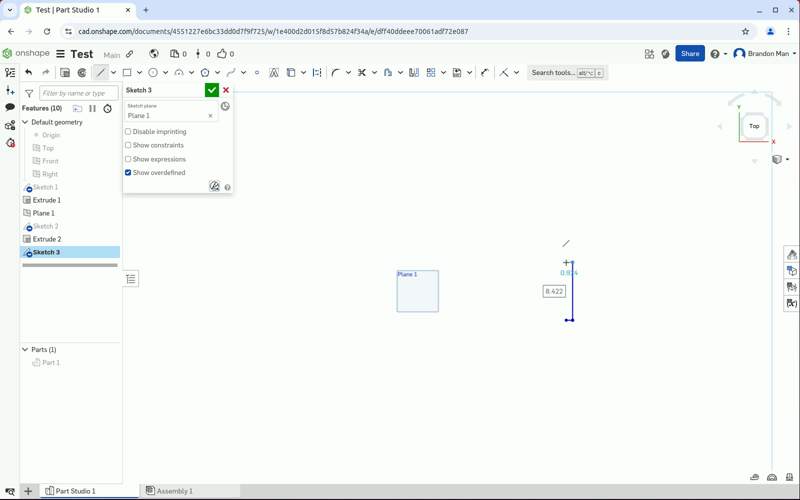
scroll(6)
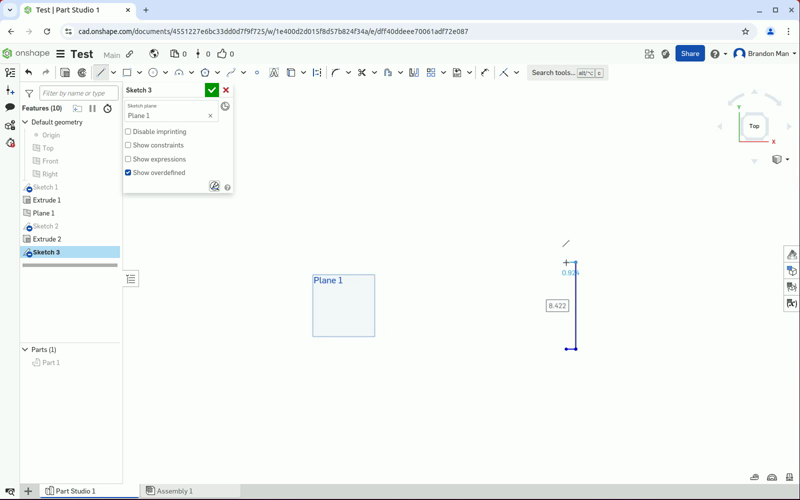
scroll(6)
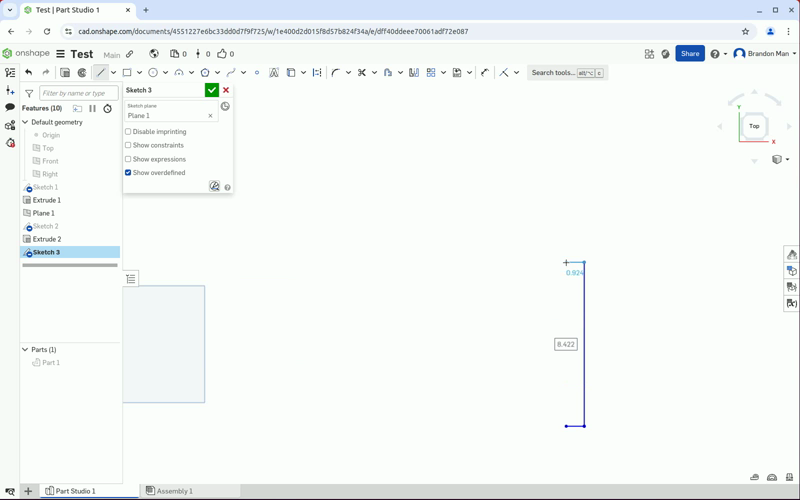
scroll(6)
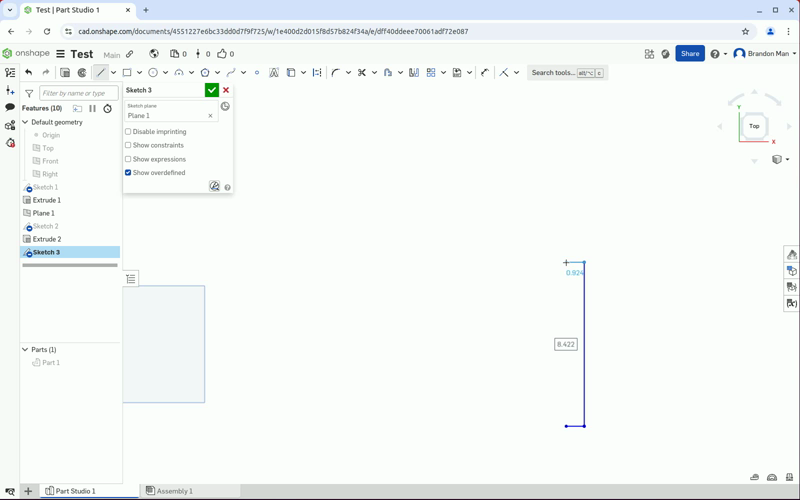
scroll(6)
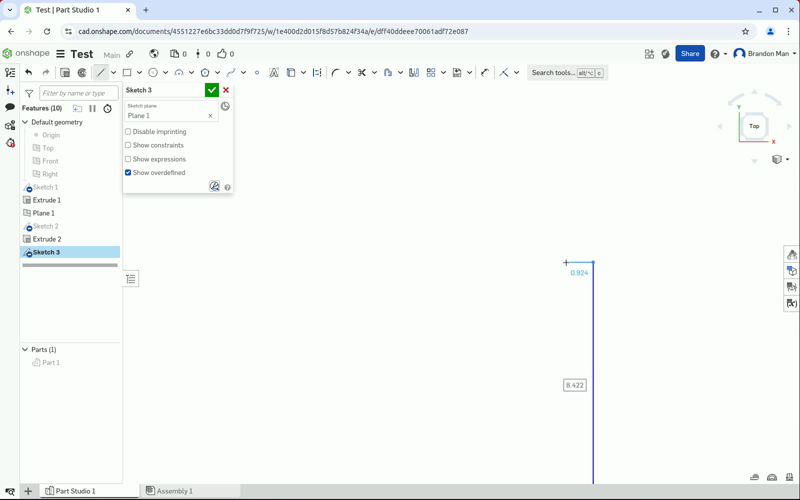
scroll(6)
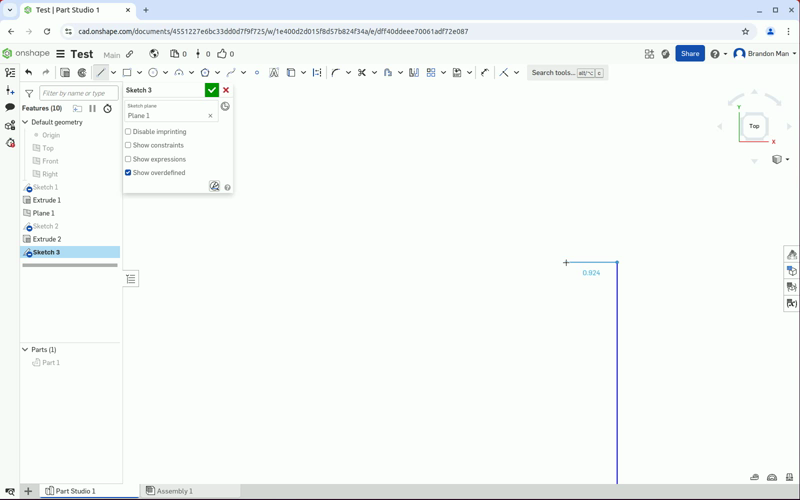
click(566, 262)
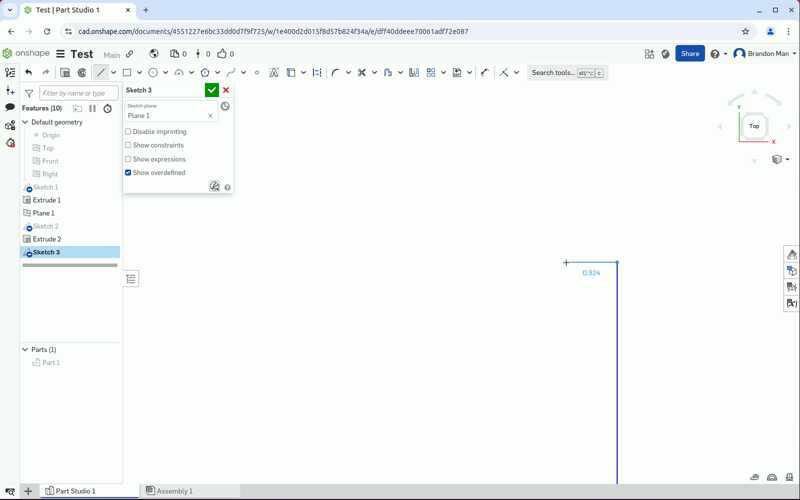
scroll(-6)
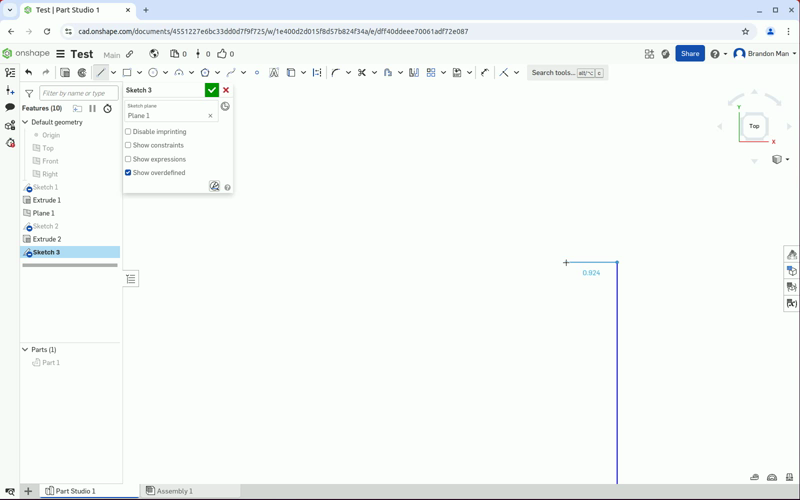
scroll(-6)
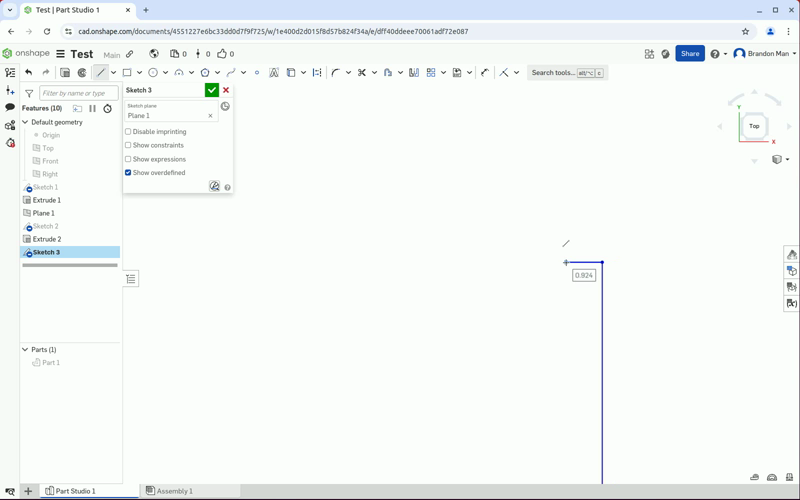
scroll(-6)
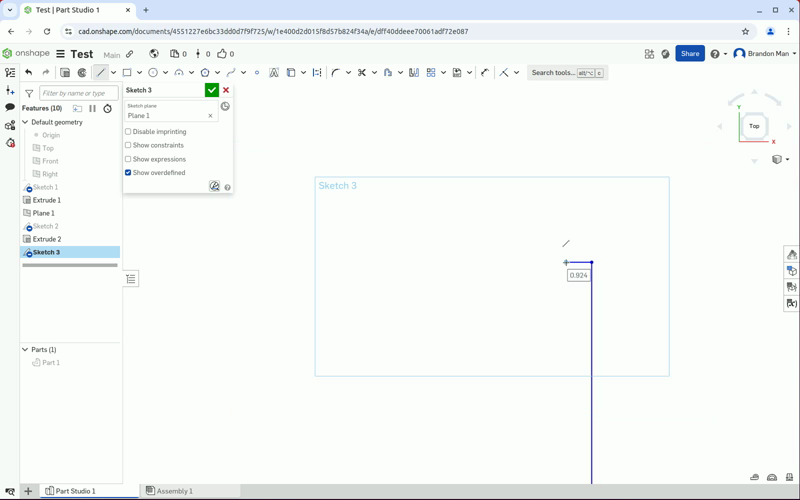
scroll(-6)
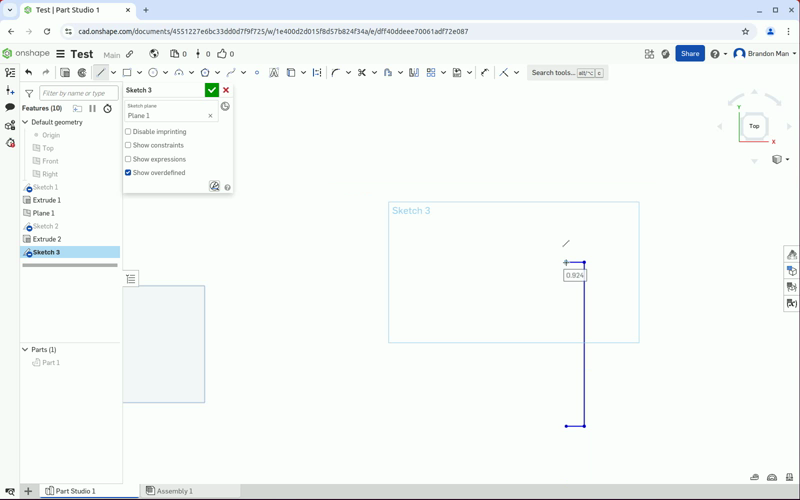
scroll(-6)
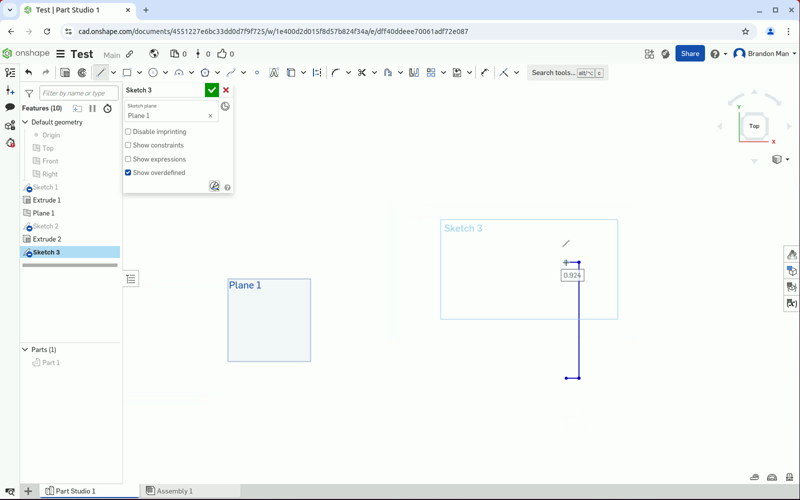
scroll(-6)
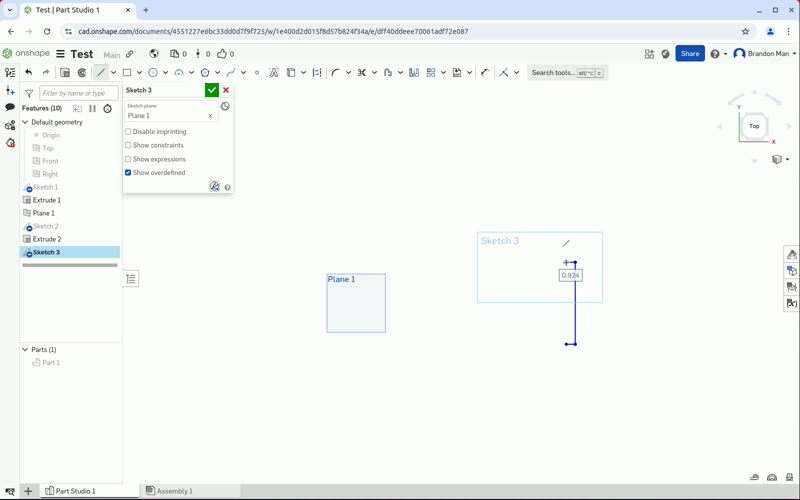
scroll(-6)
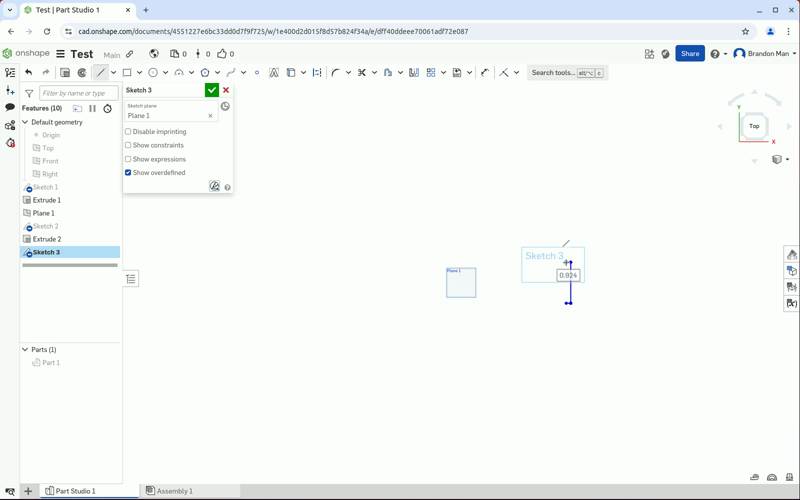
key_up(shift)
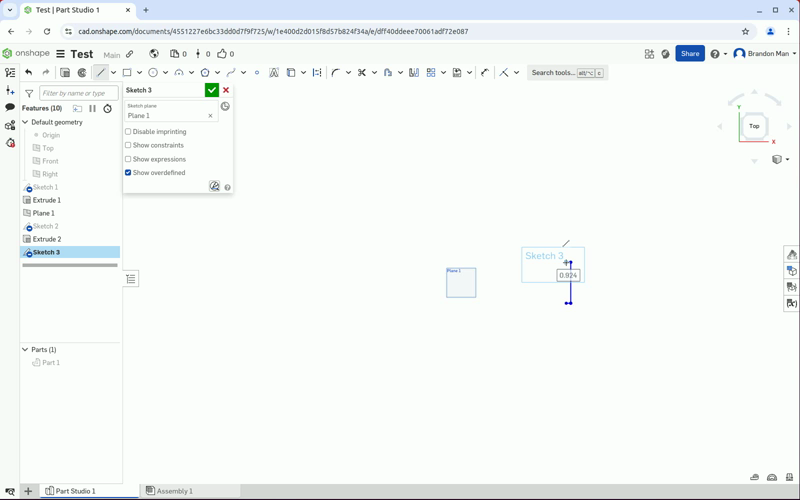
mouse_move(589, 262)
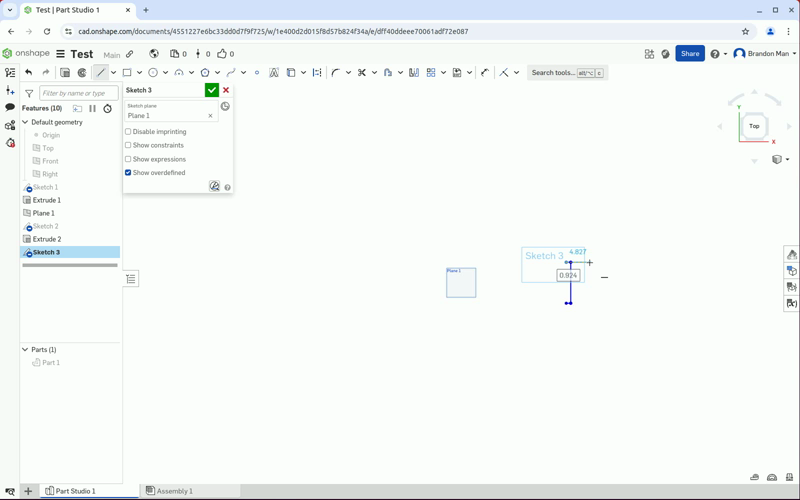
key_down(shift)
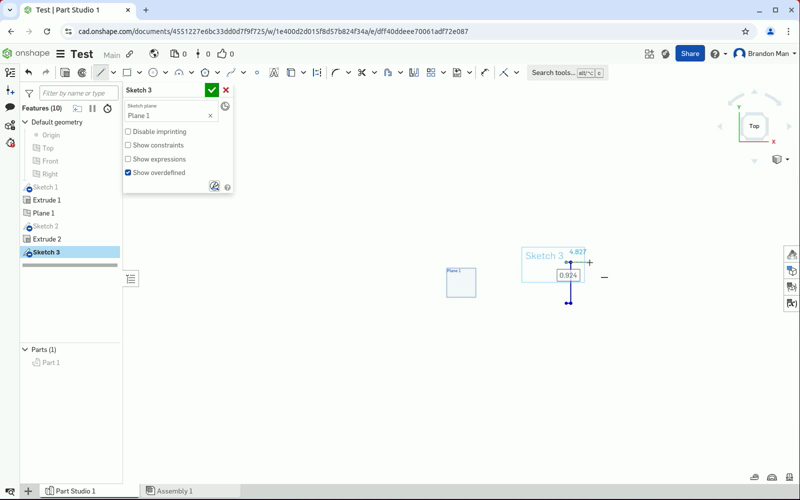
mouse_move(566, 303)
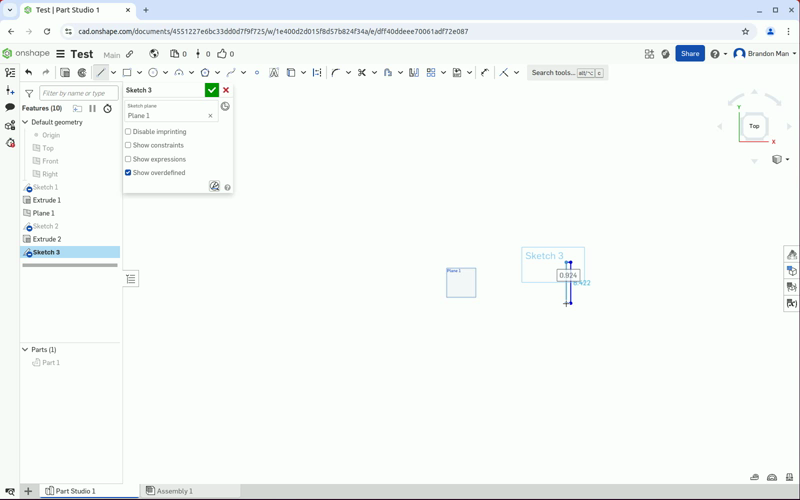
key_up(shift)
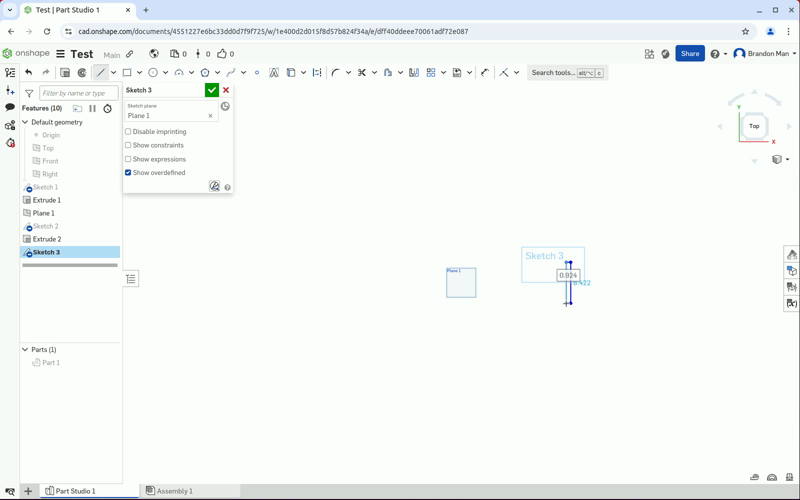
click(566, 303)
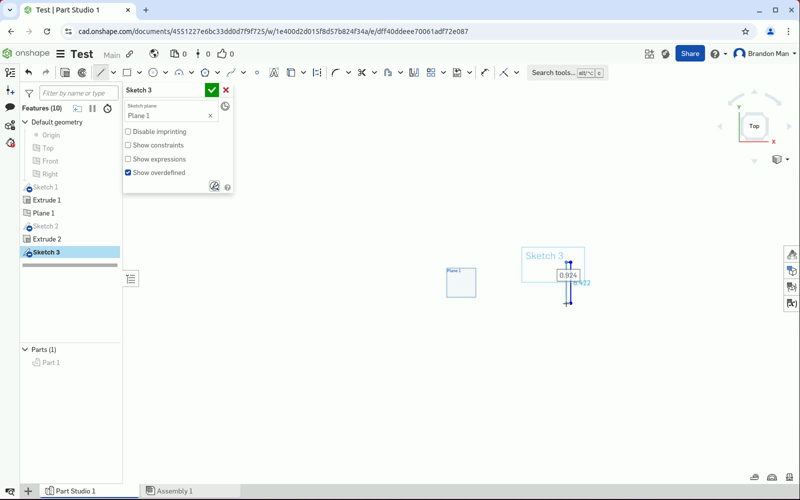
key(esc)
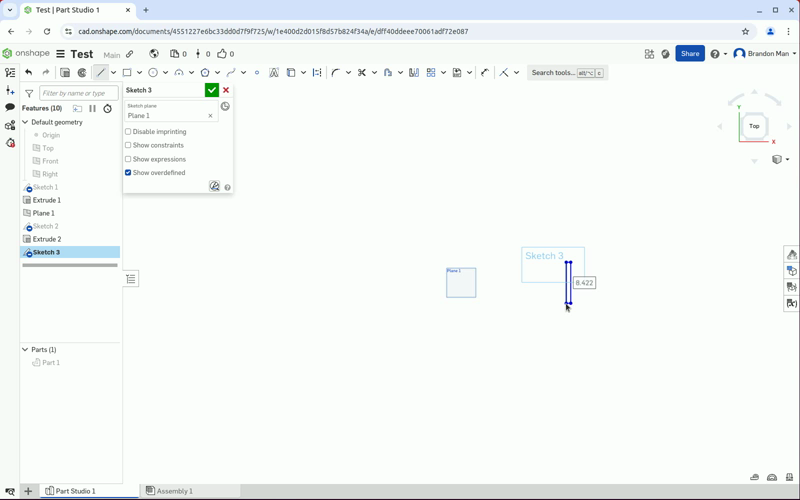
mouse_move(566, 299)
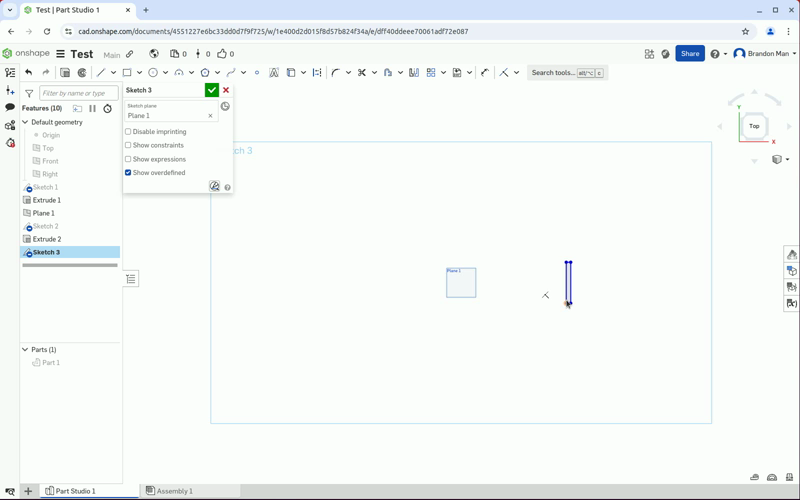
scroll(6)
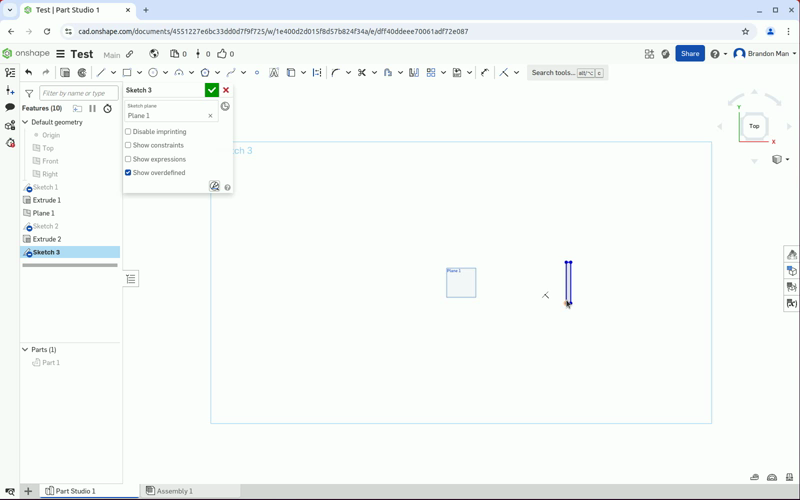
scroll(6)
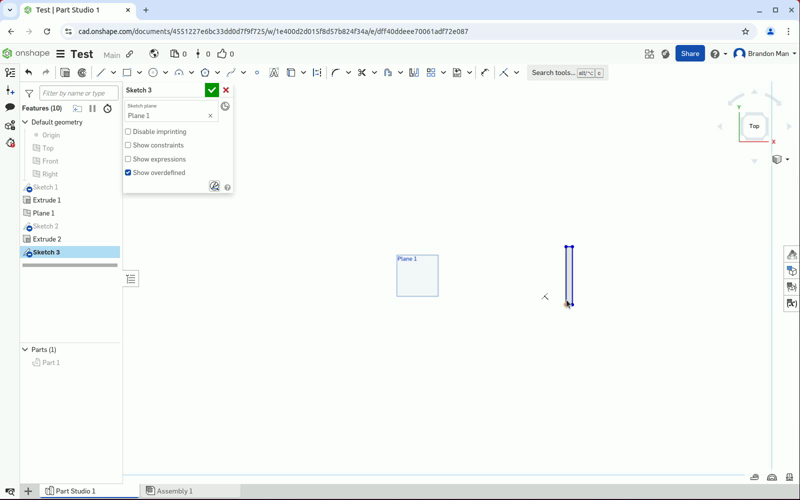
scroll(6)
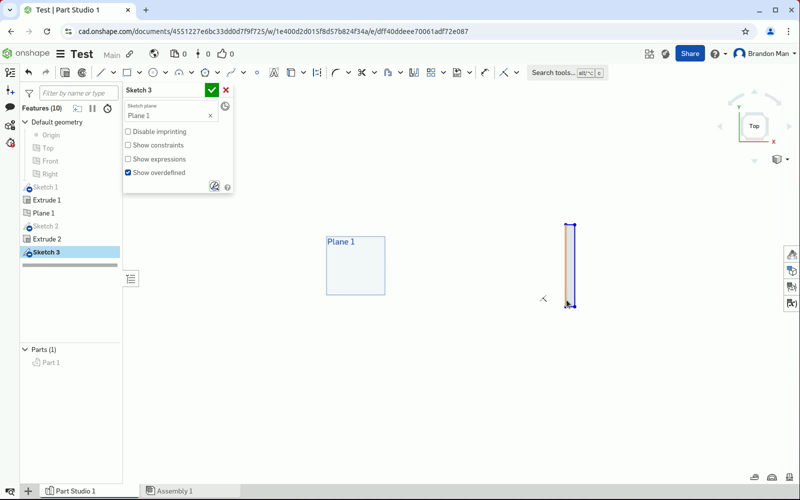
scroll(6)
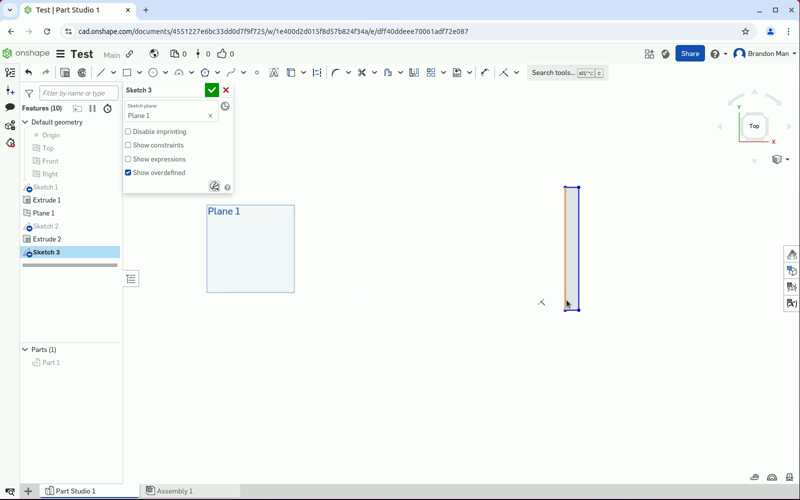
scroll(6)
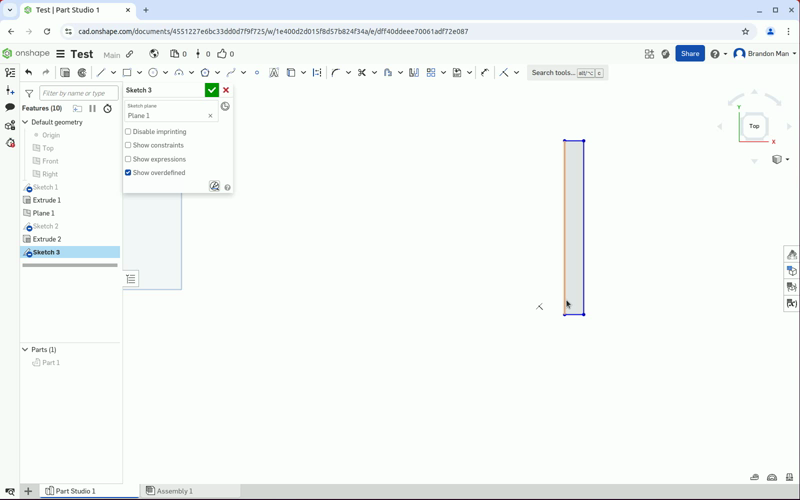
scroll(6)
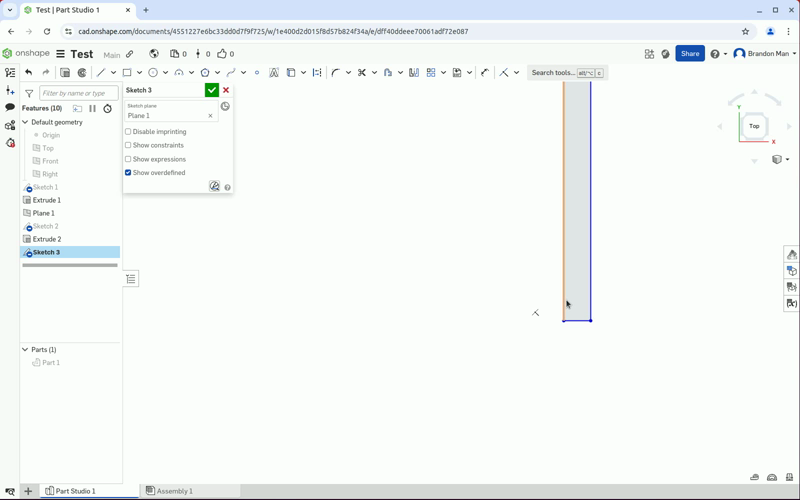
scroll(6)
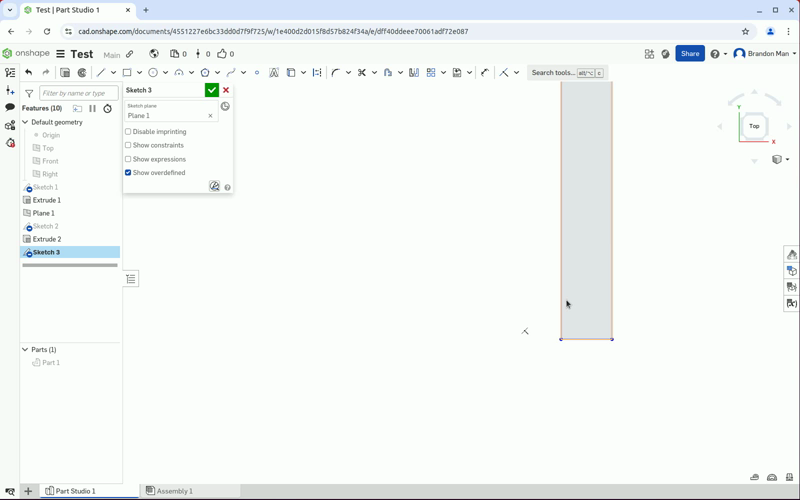
click(566, 299)
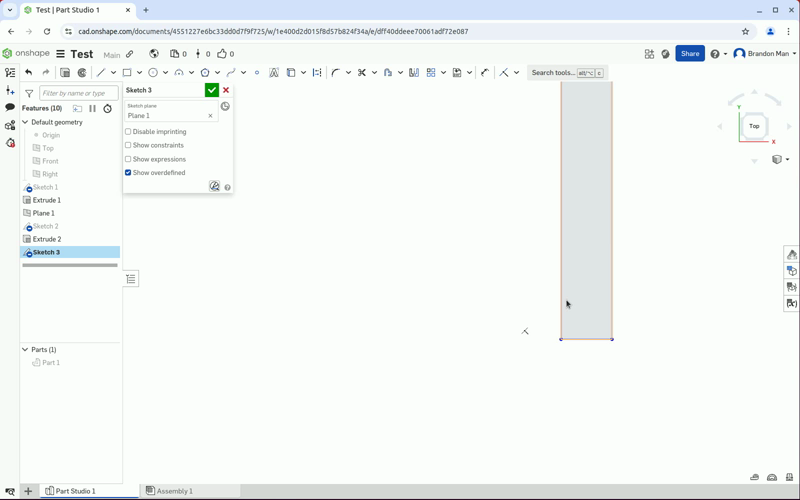
scroll(-6)
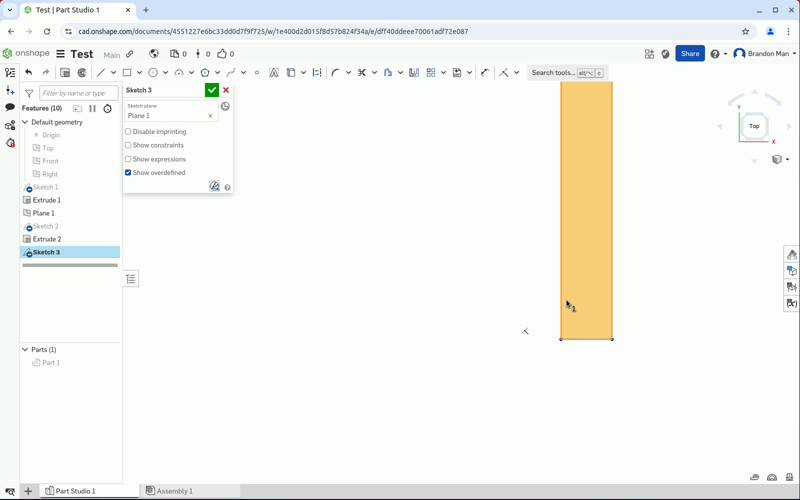
scroll(-6)
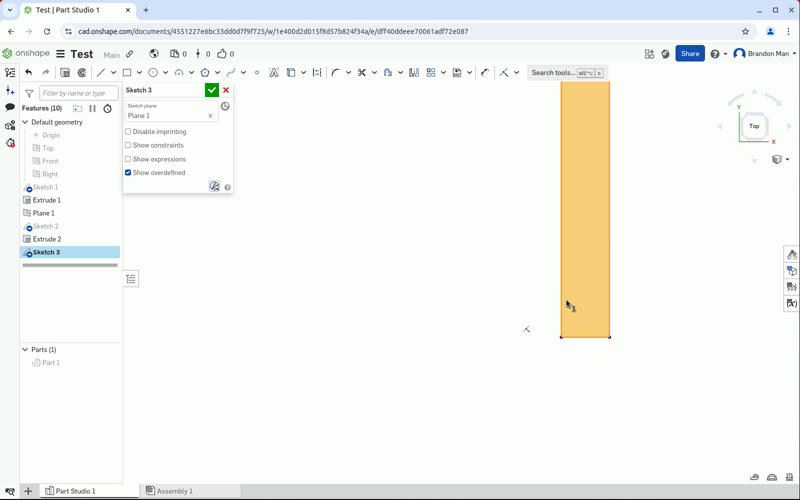
scroll(-6)
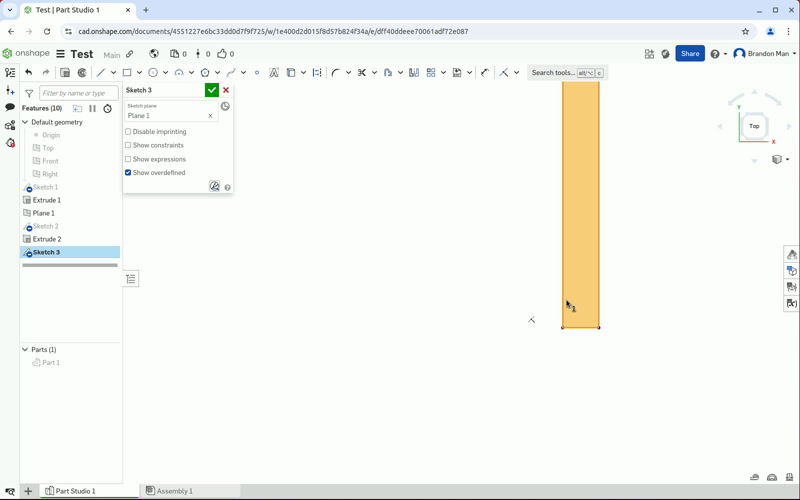
scroll(-6)
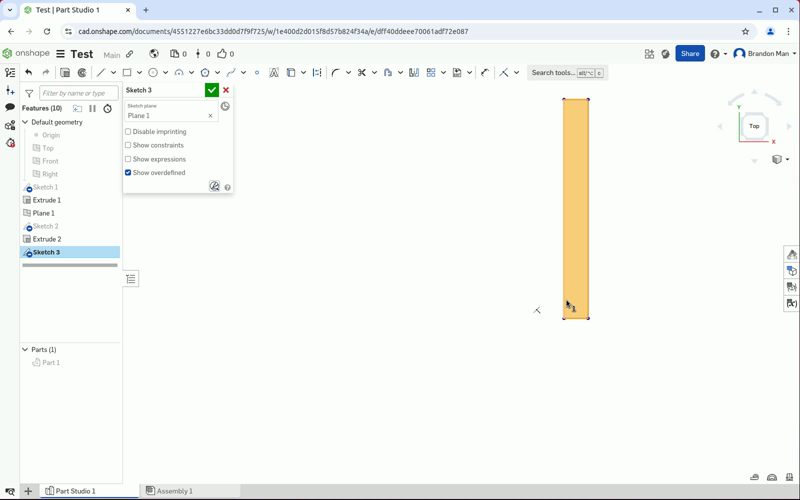
scroll(-6)
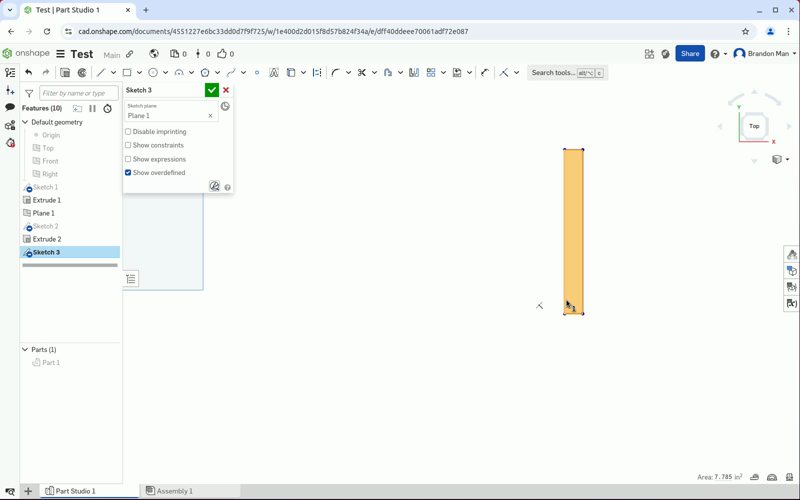
scroll(-6)
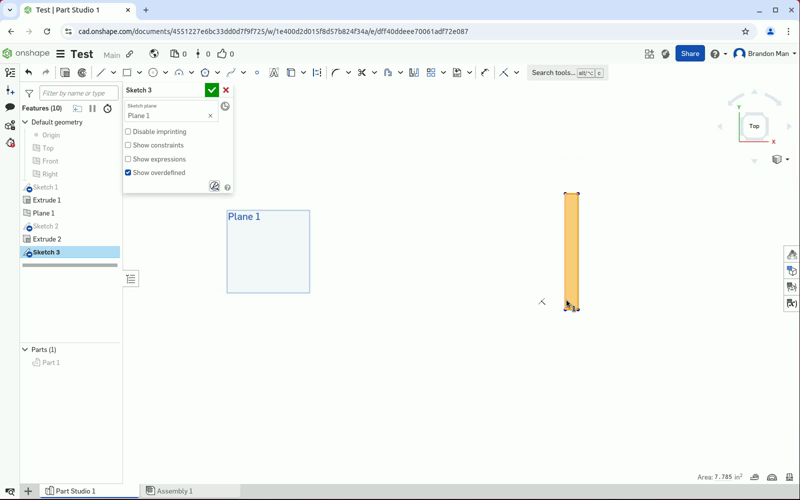
scroll(-6)
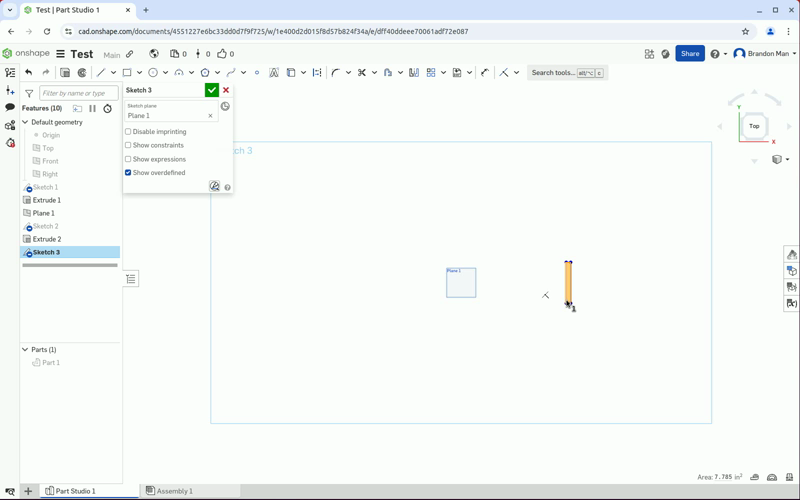
mouse_move(73, 352)
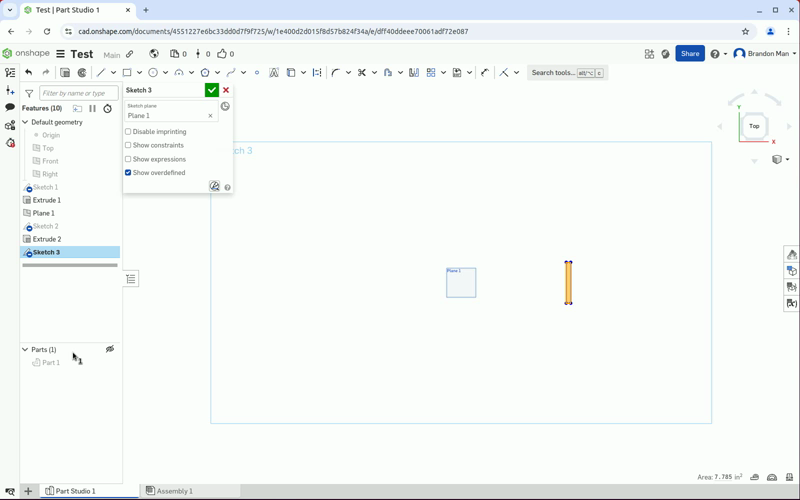
key(shift+y)
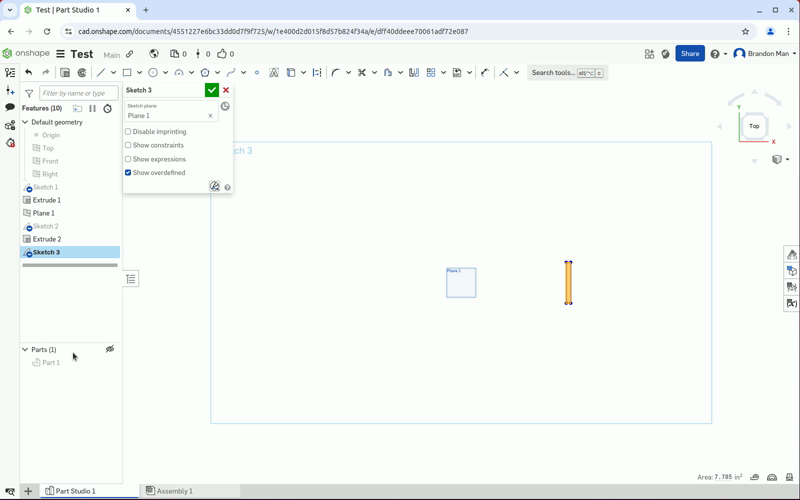
key(shift+e)
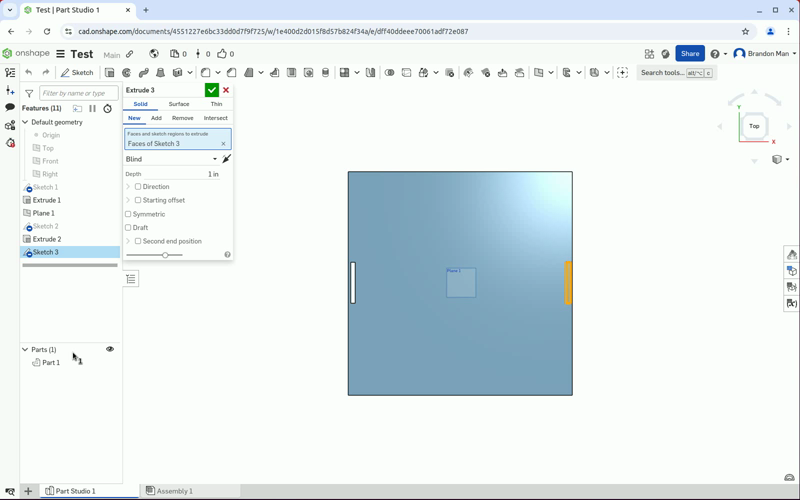
mouse_move(143, 106)
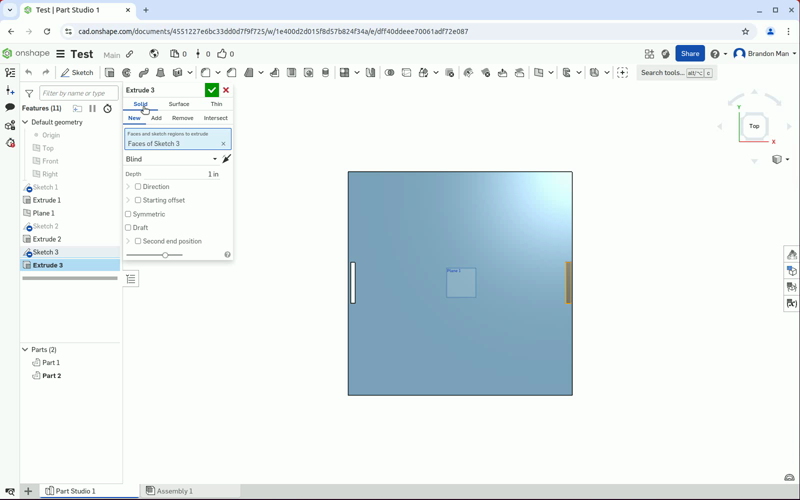
click(143, 106)
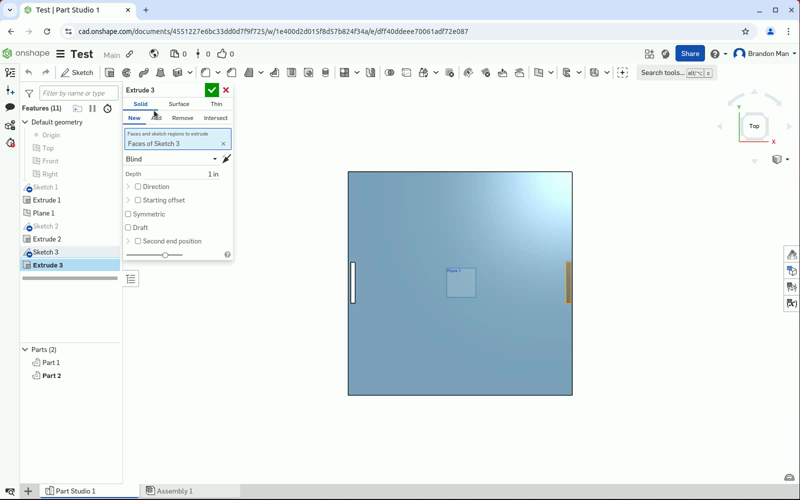
mouse_move(186, 120)
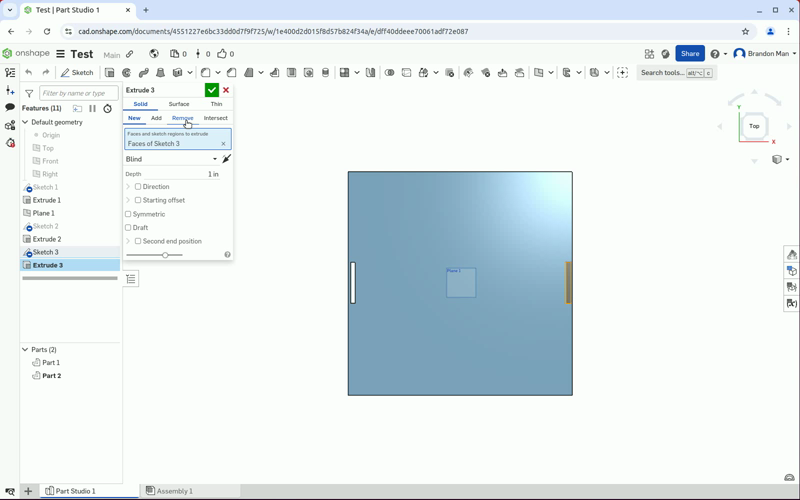
click(186, 120)
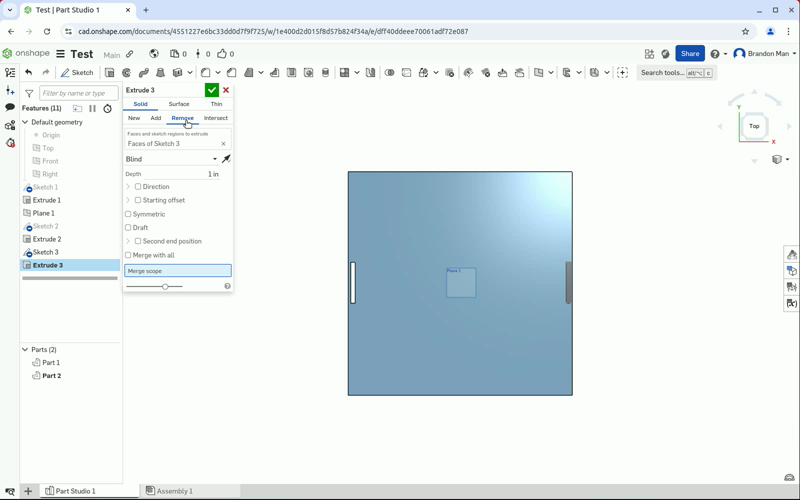
key(tab, 4)
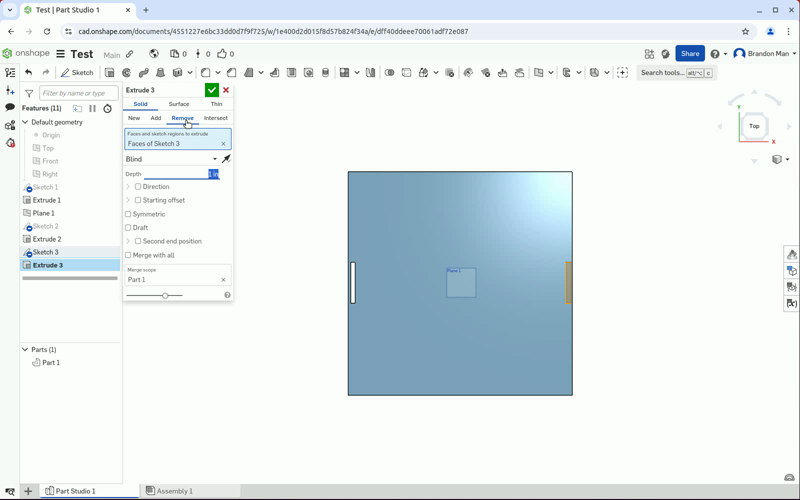
text(4.814)
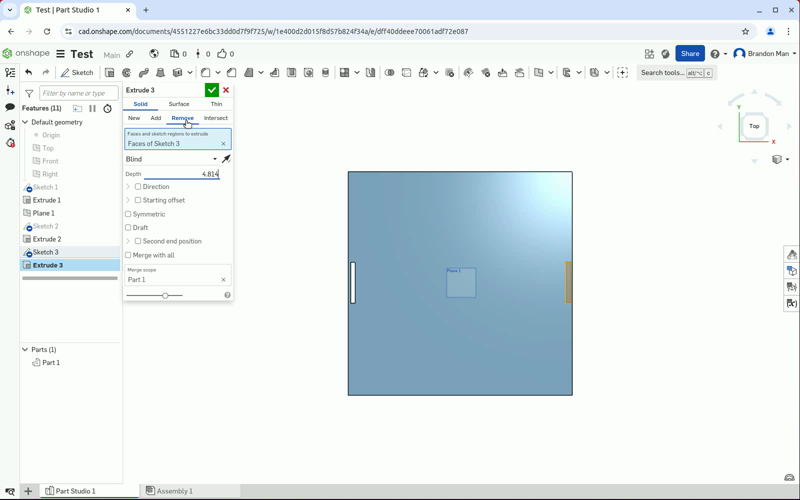
key(tab, 6)
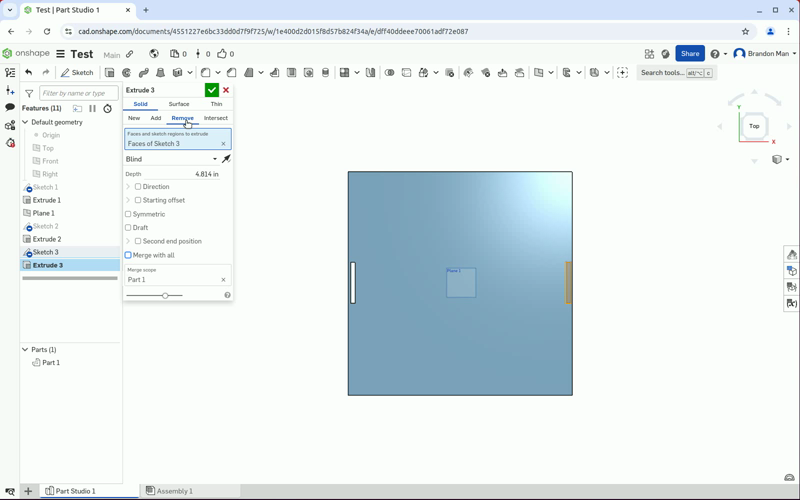
key(space)
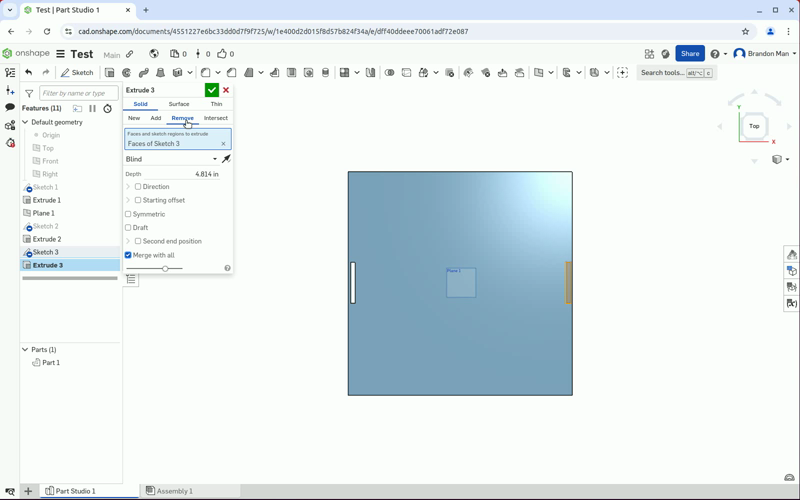
key(enter)
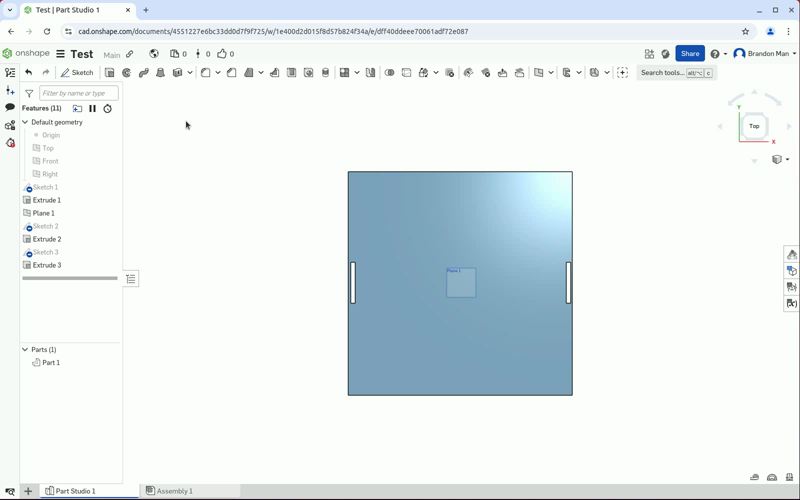
key(shift+h)
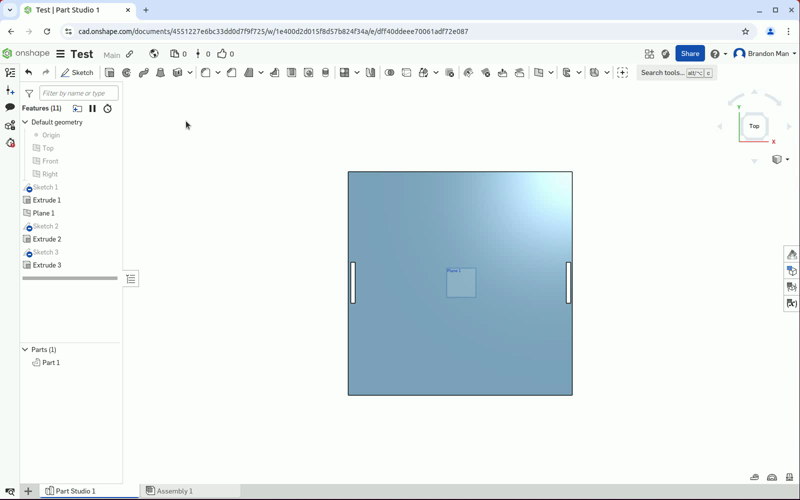
key(shift+h)
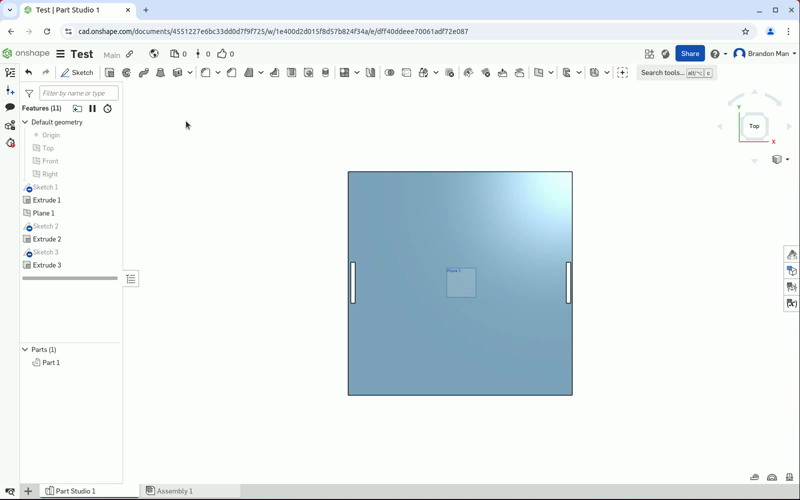
mouse_move(73, 189)
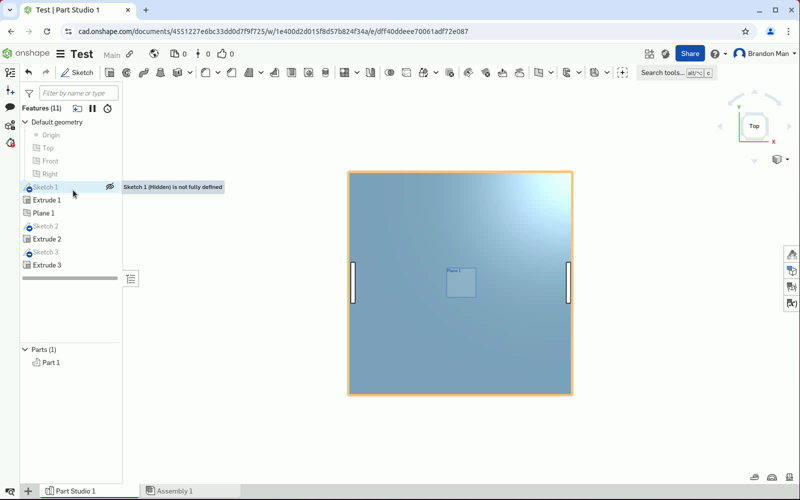
click(73, 189)
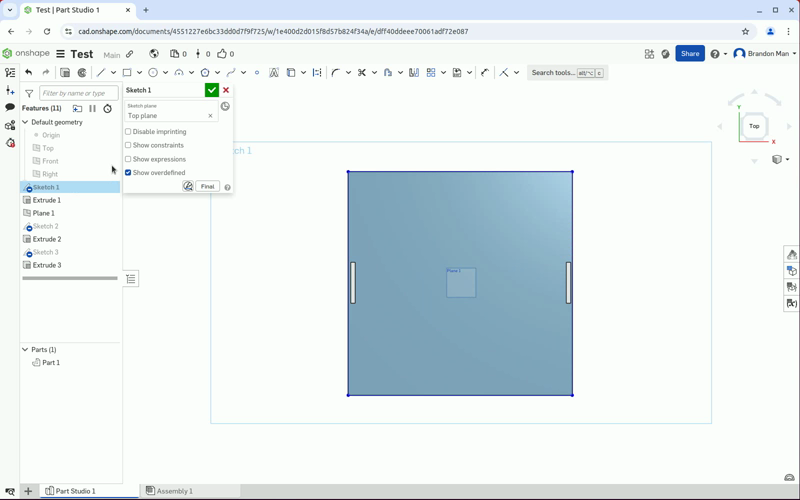
mouse_move(229, 92)
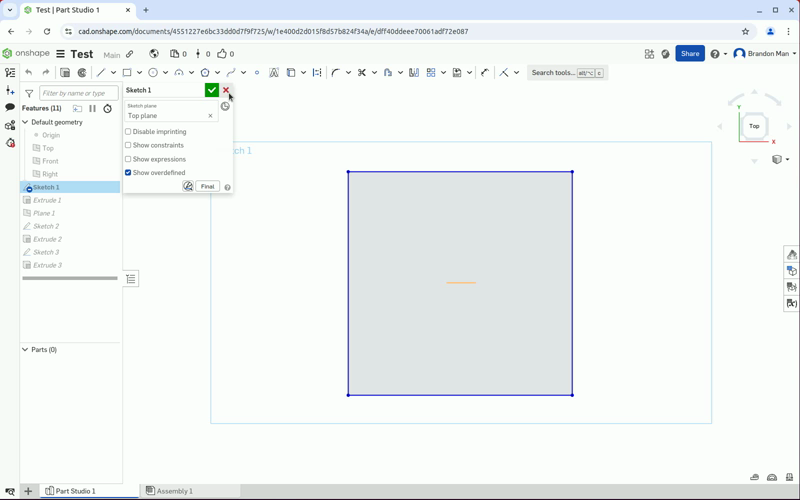
click(229, 92)
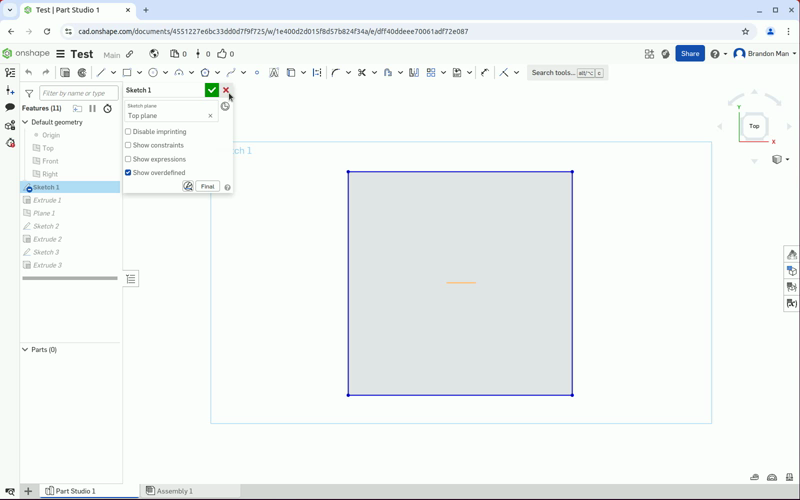
key(shift+s)
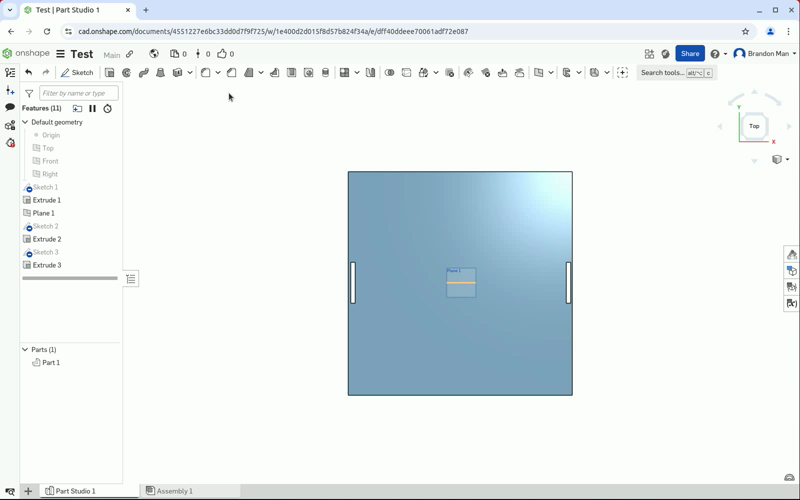
mouse_move(73, 215)
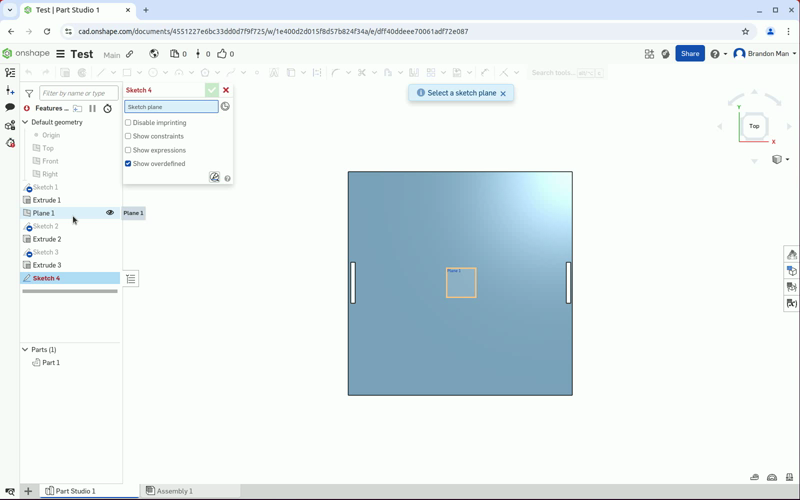
click(73, 215)
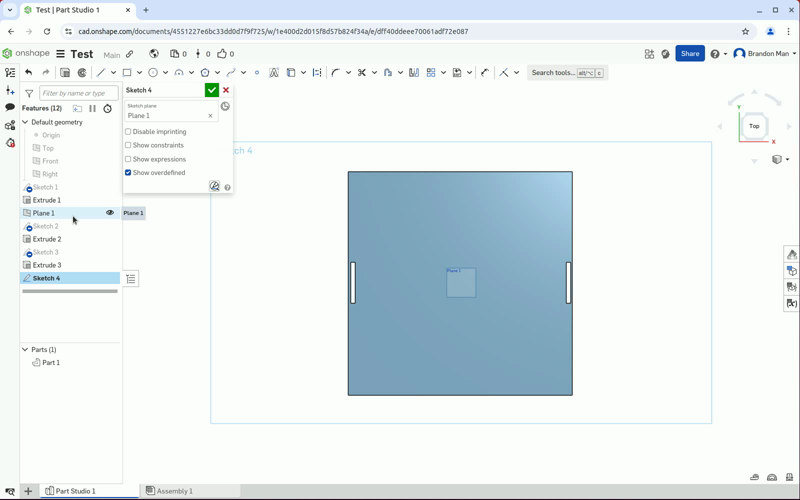
mouse_move(73, 352)
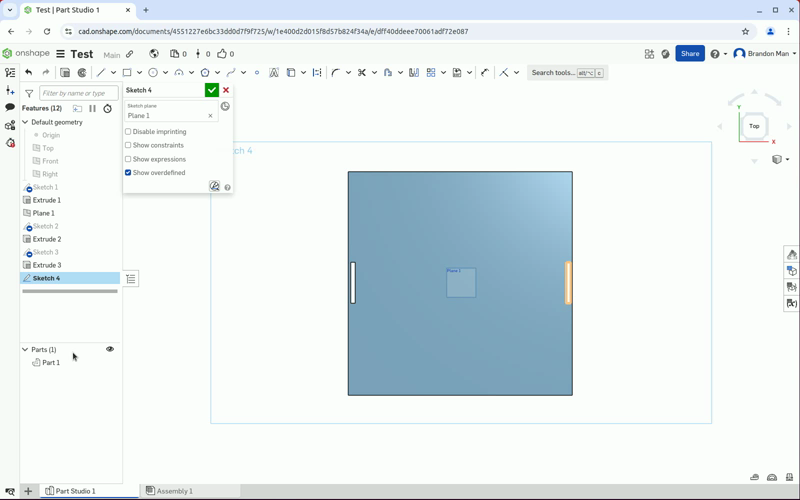
key(y)
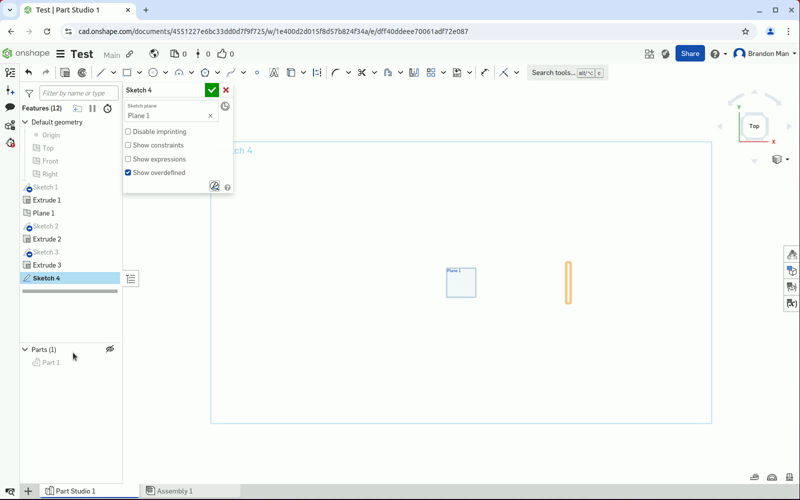
key(l)
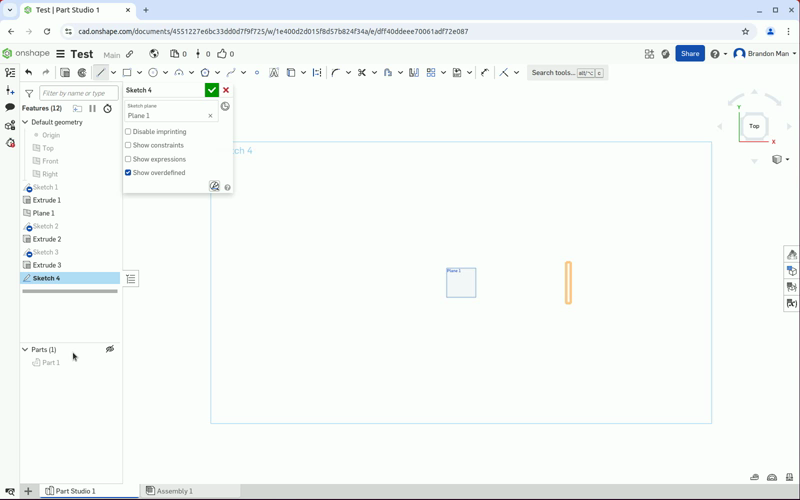
key_down(shift)
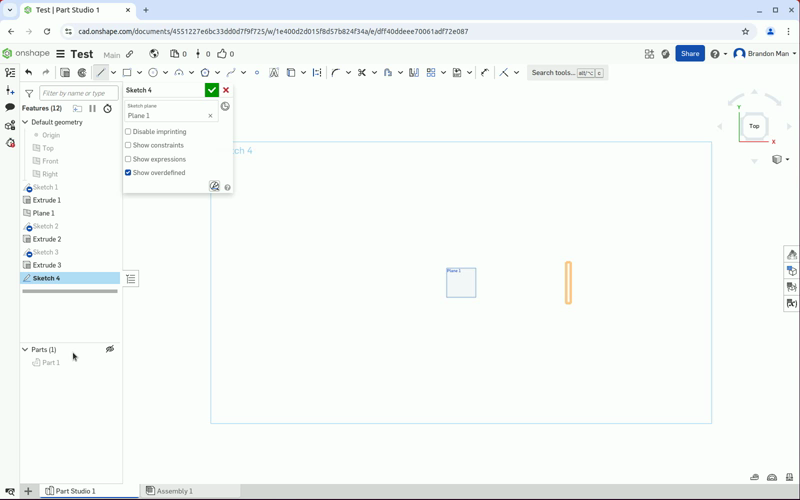
mouse_move(348, 303)
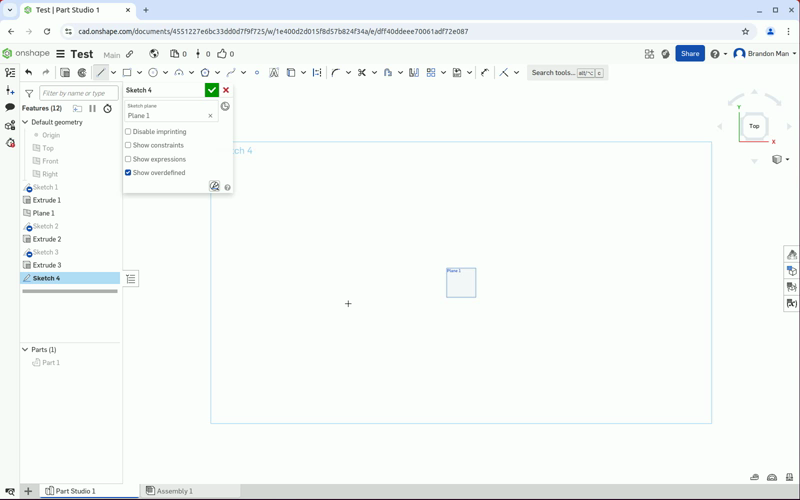
click(348, 303)
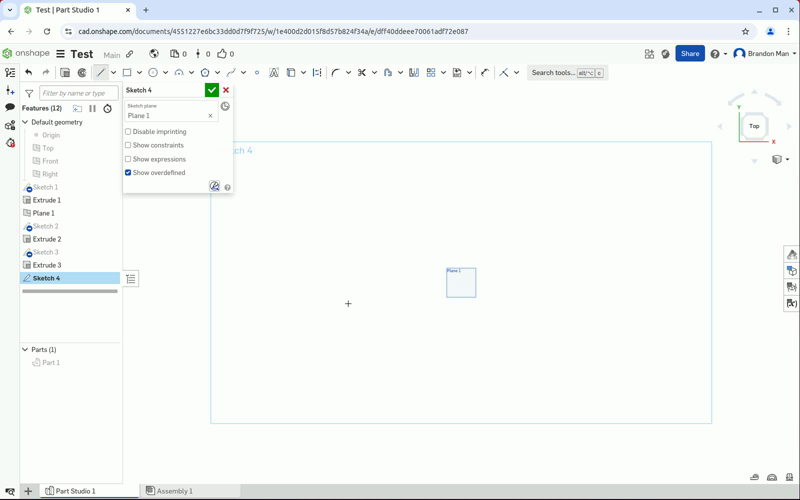
key_up(shift)
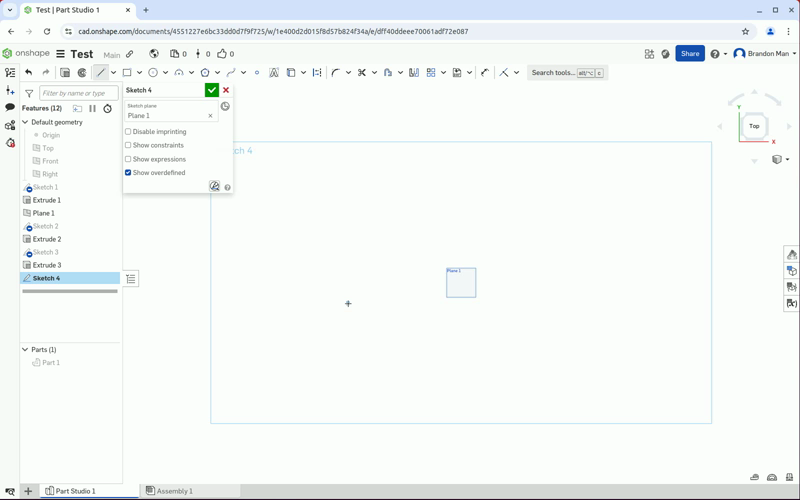
key_down(shift)
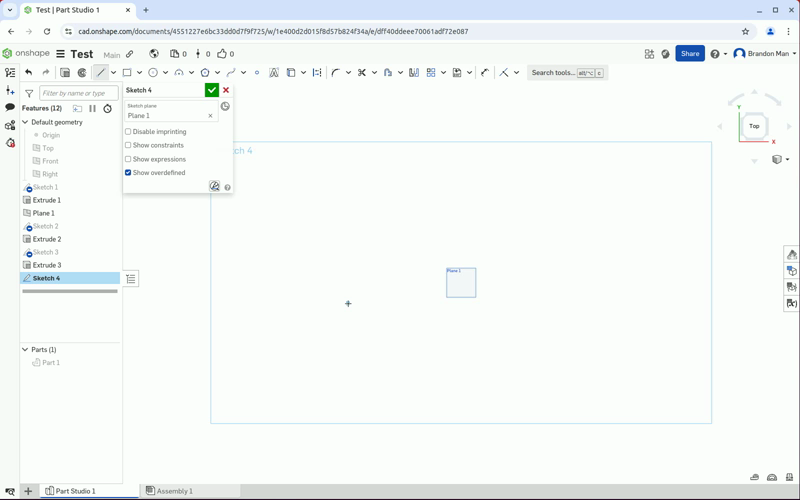
mouse_move(378, 303)
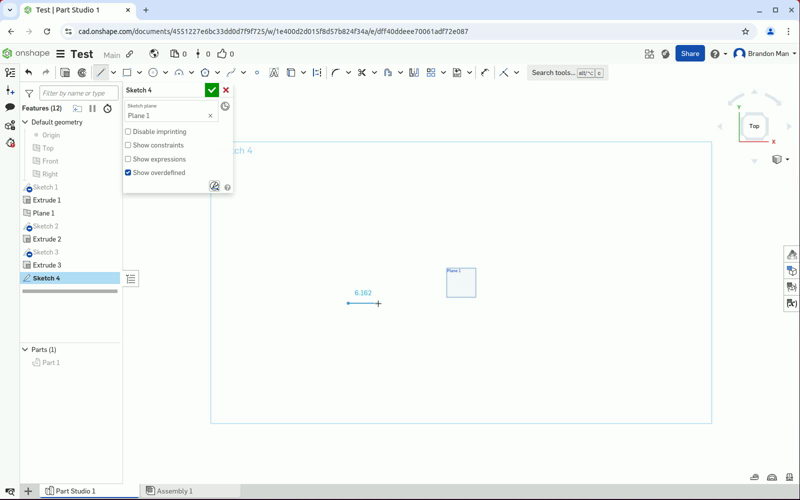
mouse_move(350, 303)
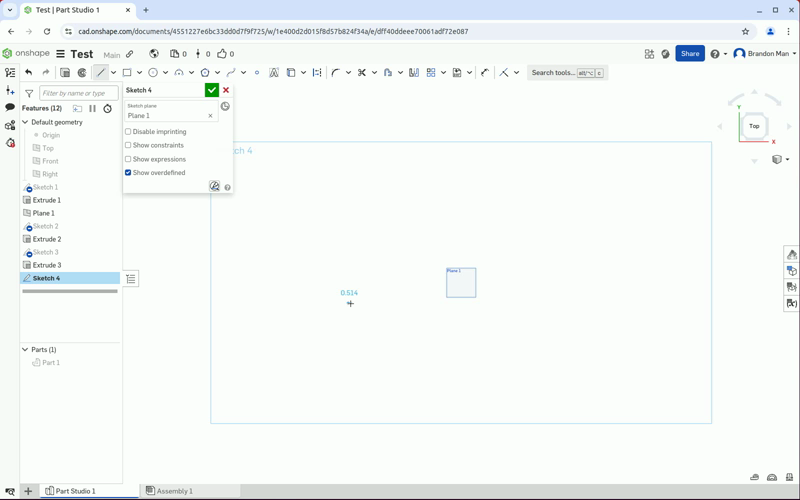
scroll(6)
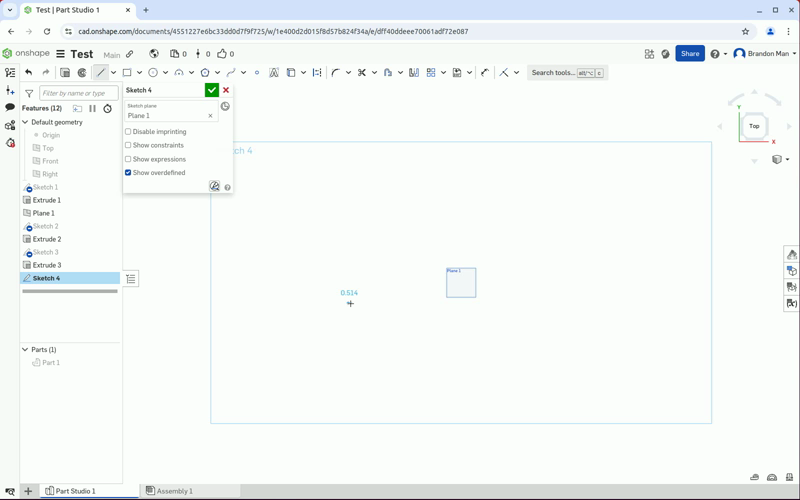
scroll(6)
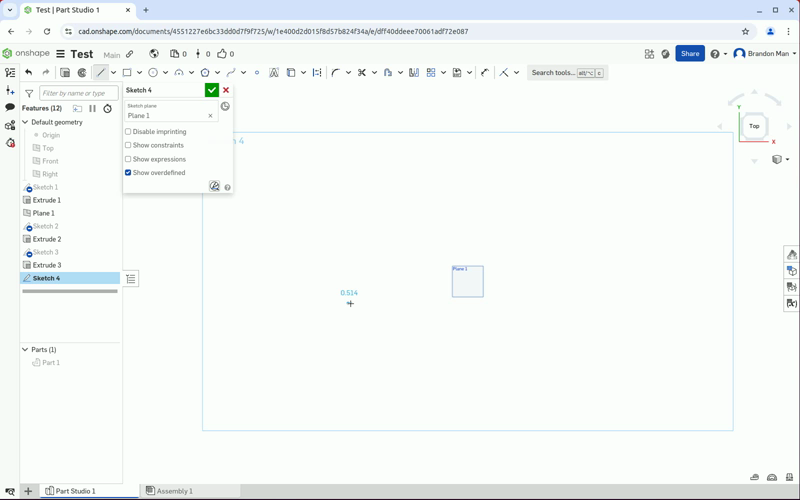
scroll(6)
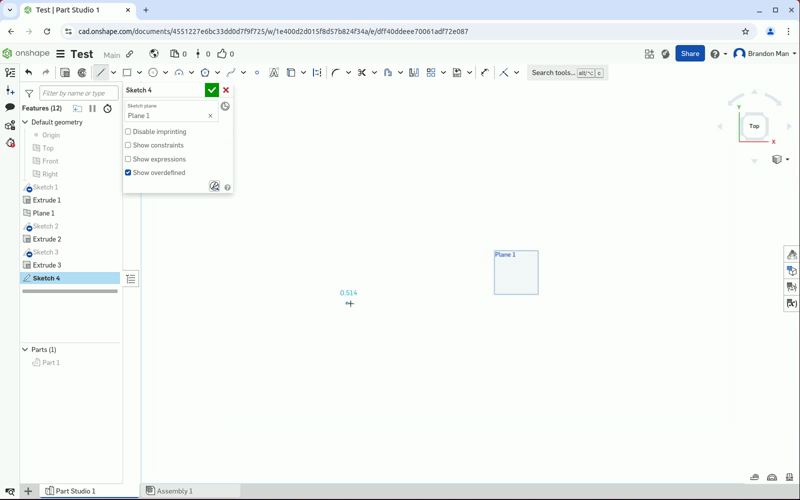
scroll(6)
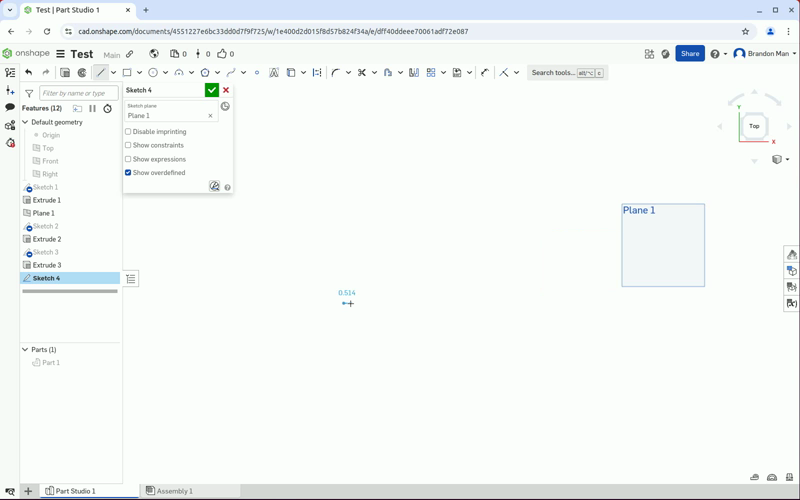
scroll(6)
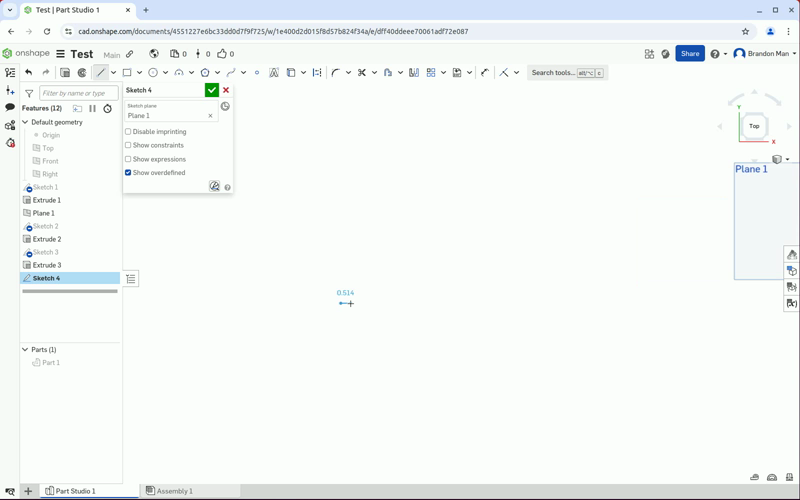
scroll(6)
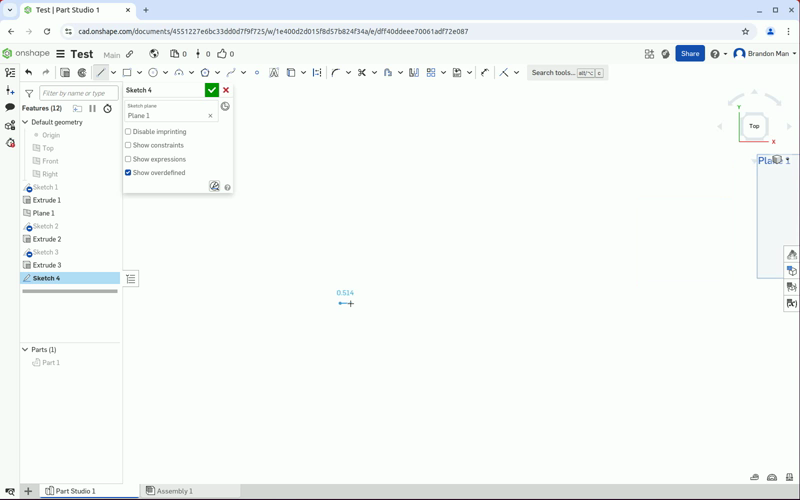
scroll(6)
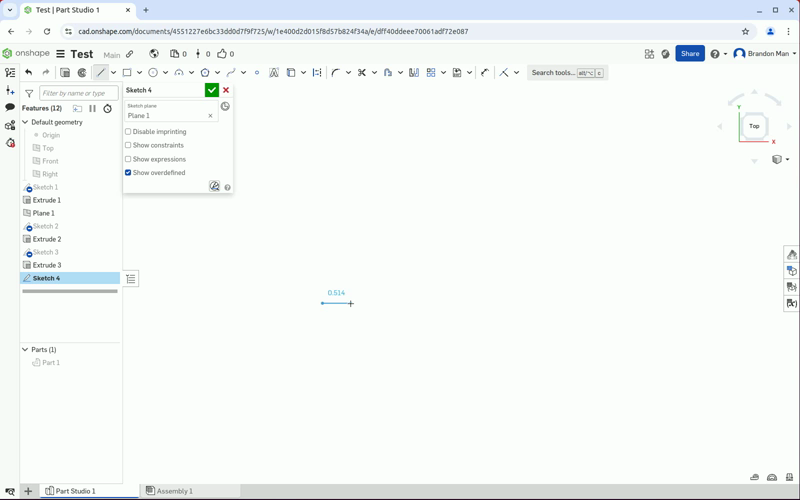
click(350, 303)
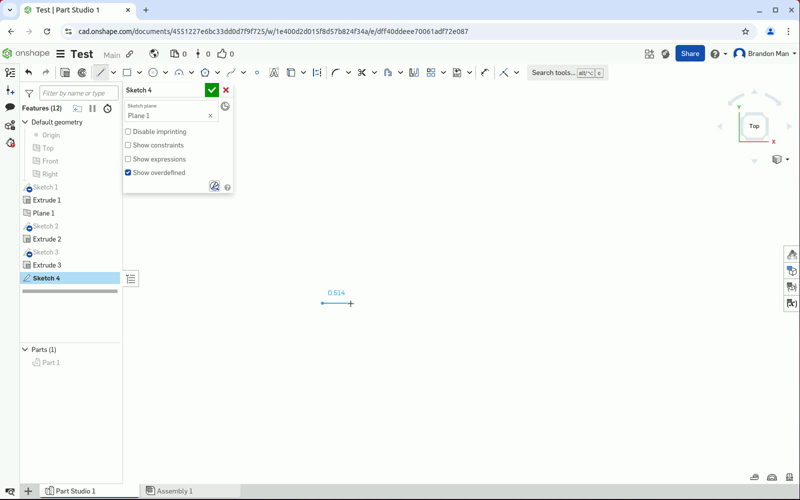
scroll(-6)
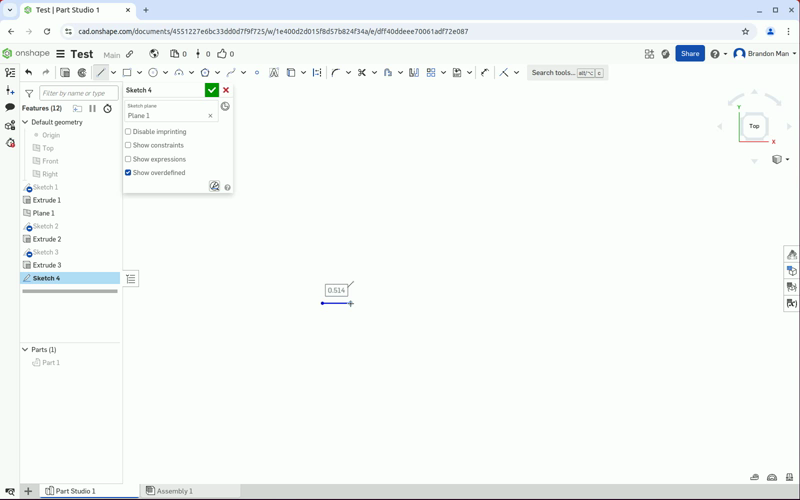
scroll(-6)
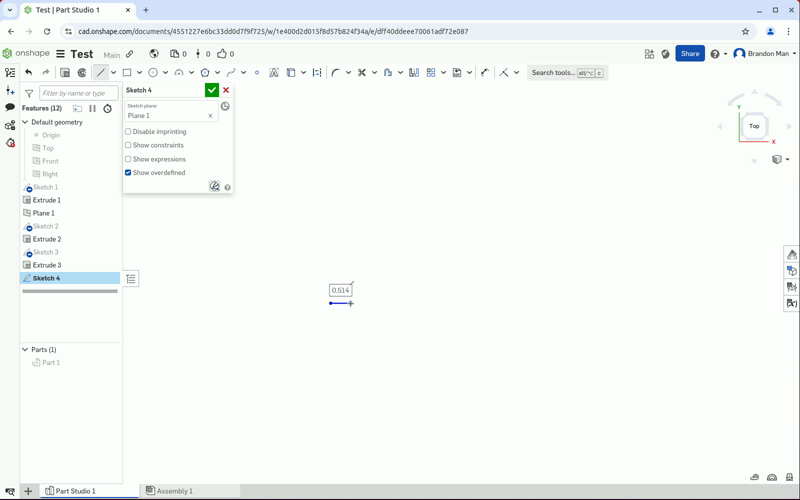
scroll(-6)
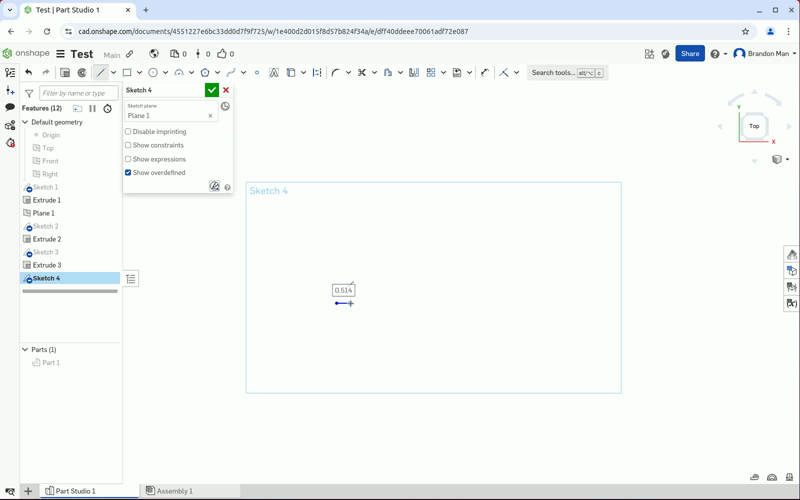
scroll(-6)
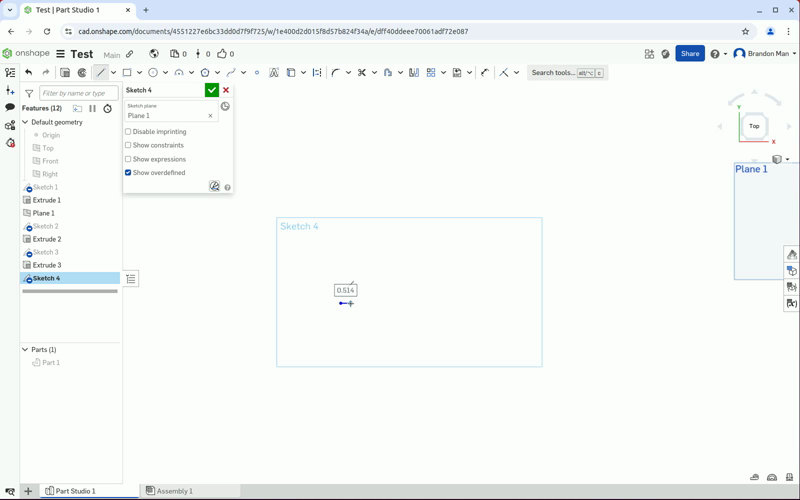
scroll(-6)
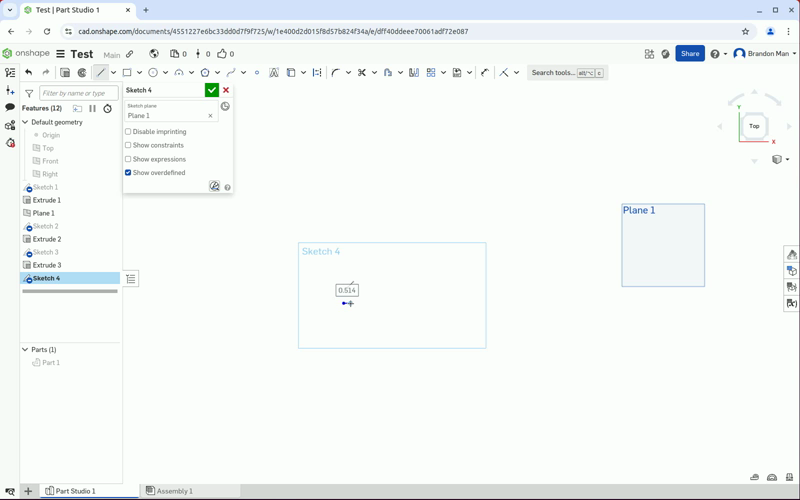
scroll(-6)
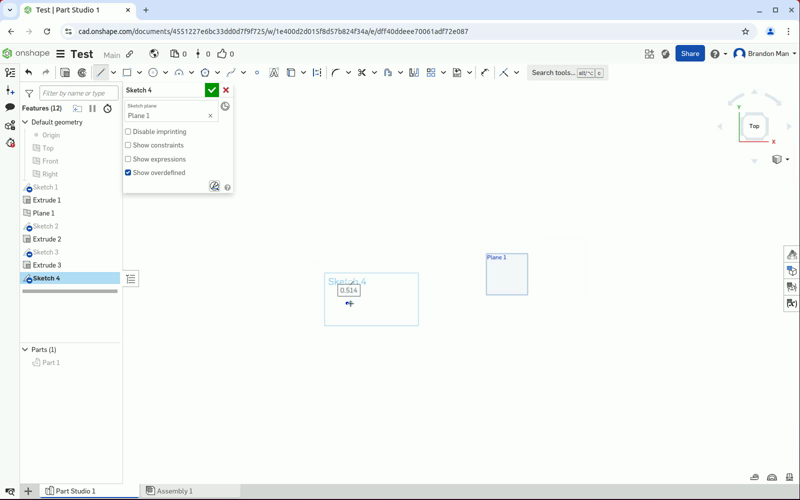
scroll(-6)
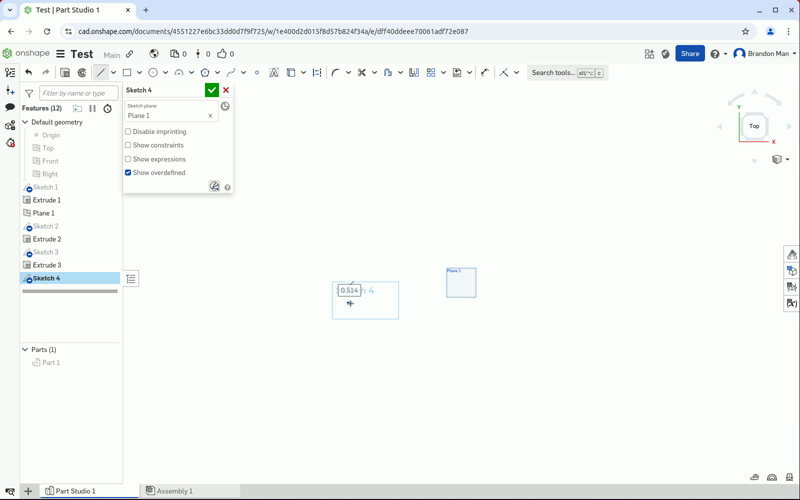
key_up(shift)
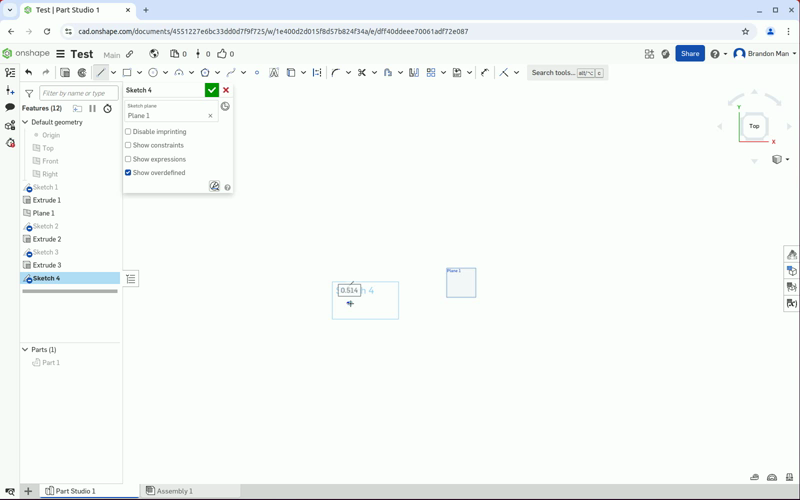
key_down(shift)
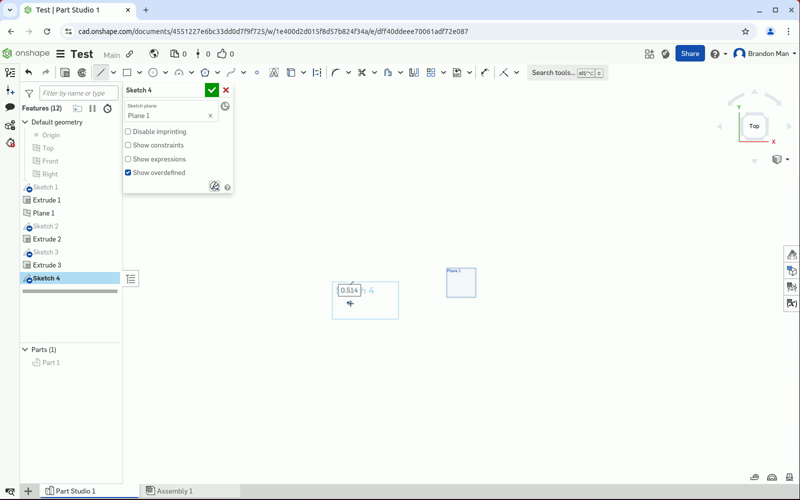
mouse_move(380, 303)
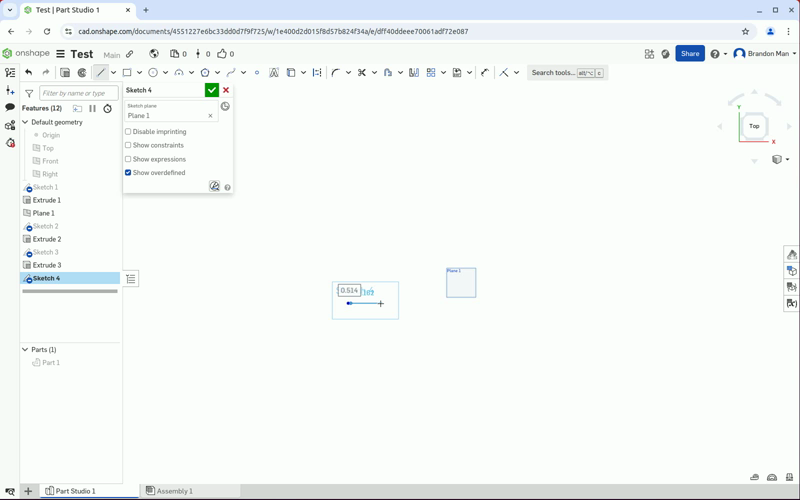
mouse_move(350, 262)
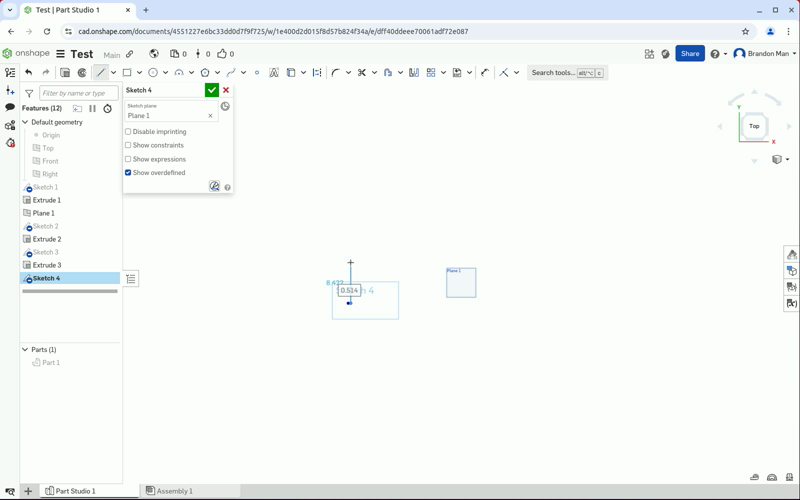
click(350, 262)
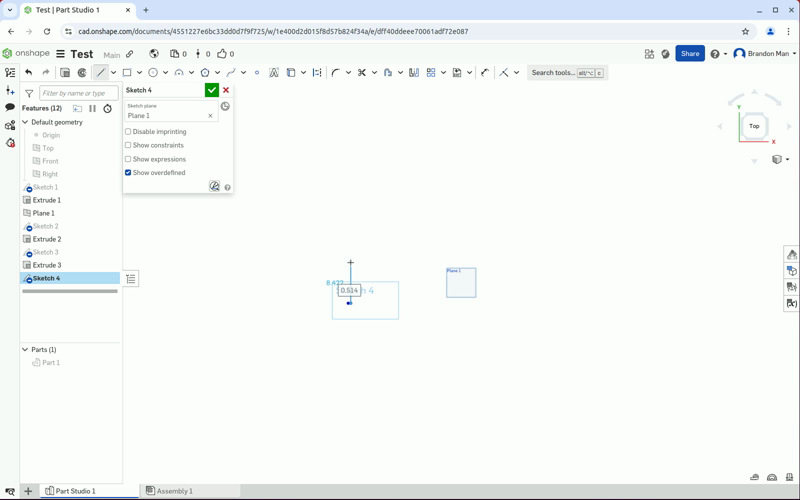
key_up(shift)
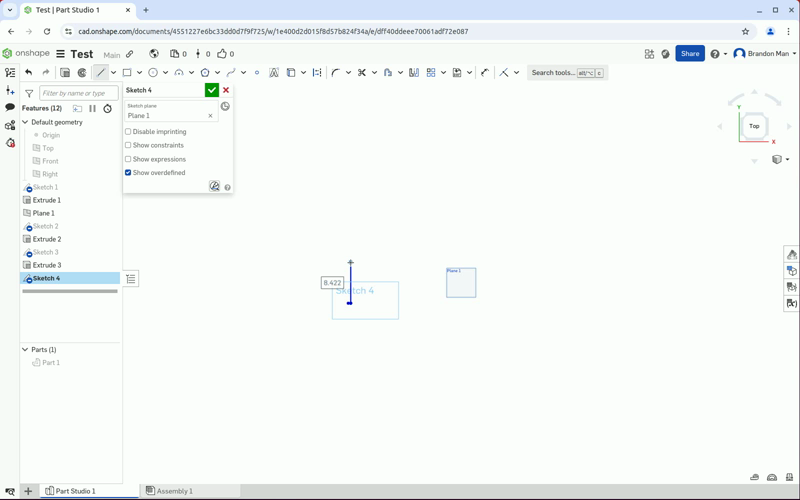
key_down(shift)
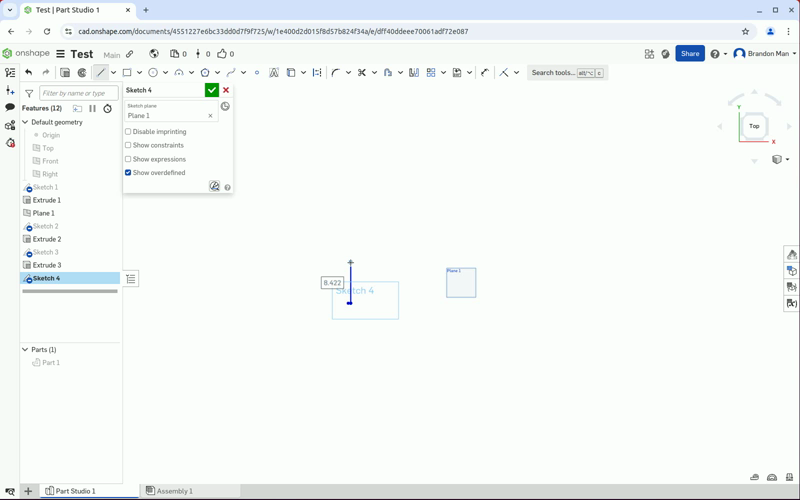
mouse_move(380, 262)
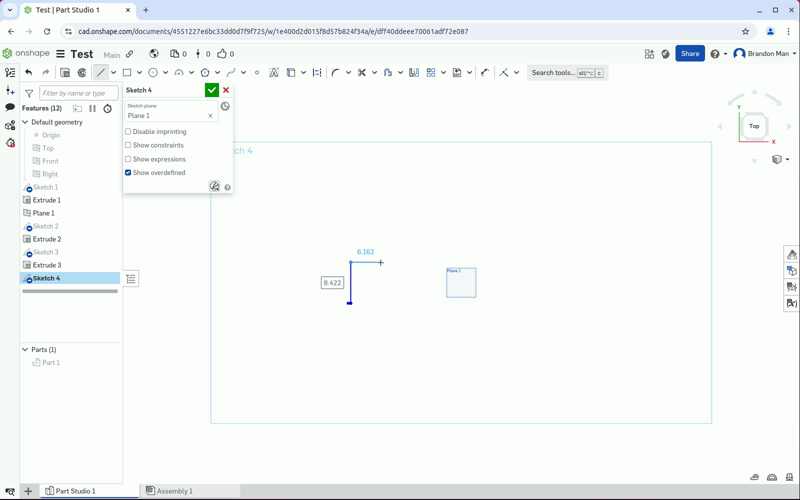
mouse_move(348, 262)
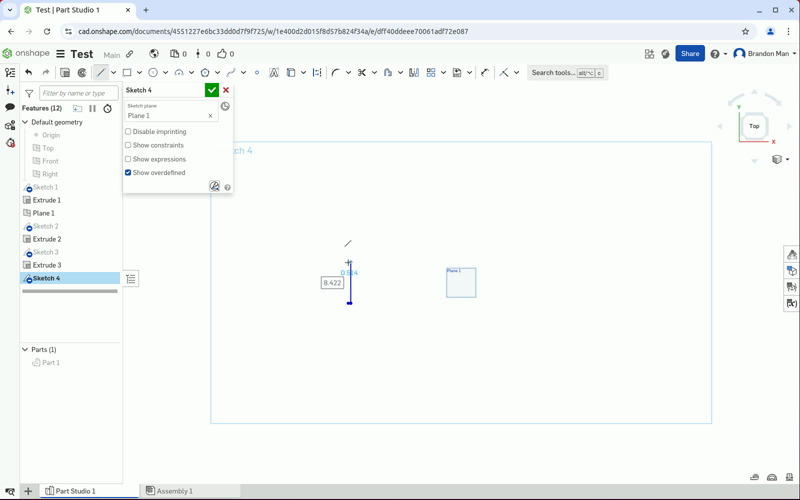
scroll(6)
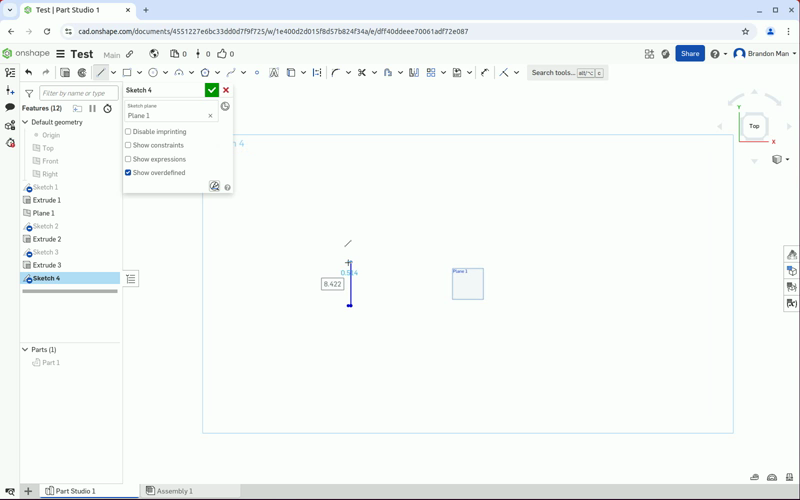
scroll(6)
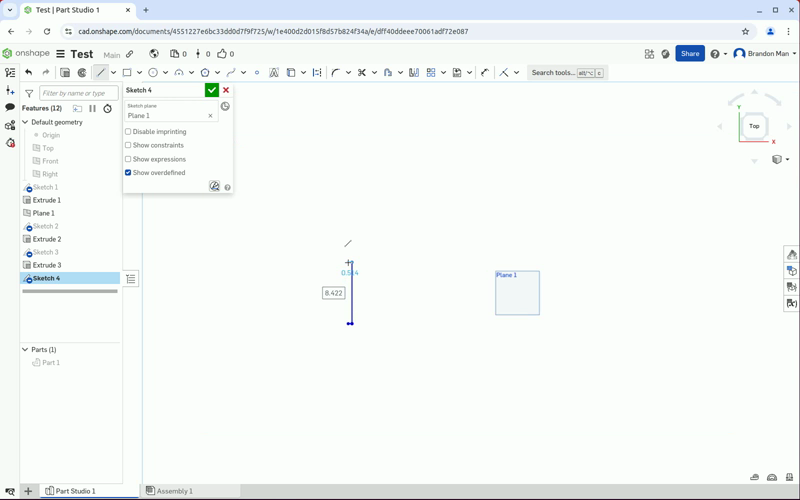
scroll(6)
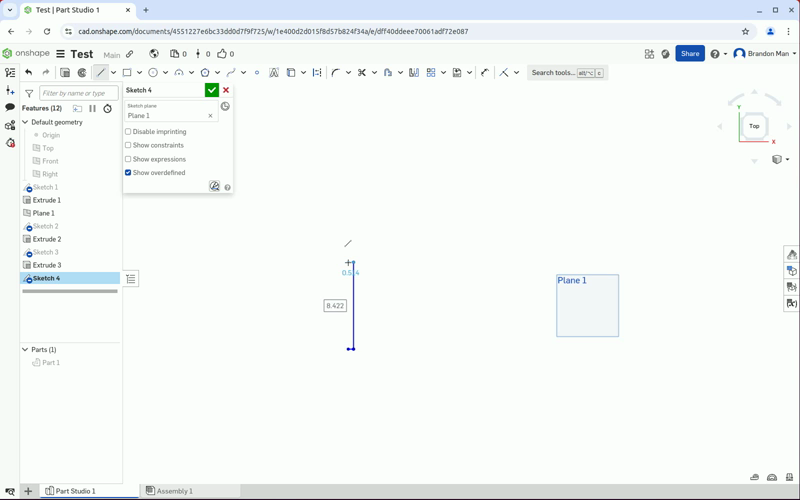
scroll(6)
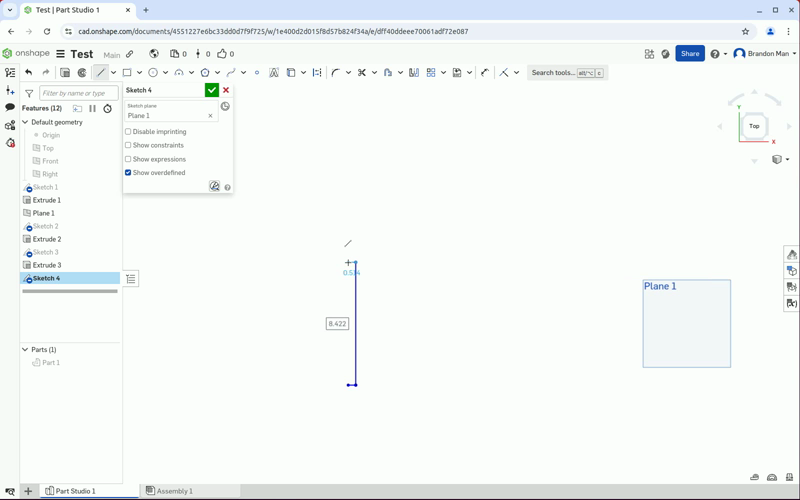
scroll(6)
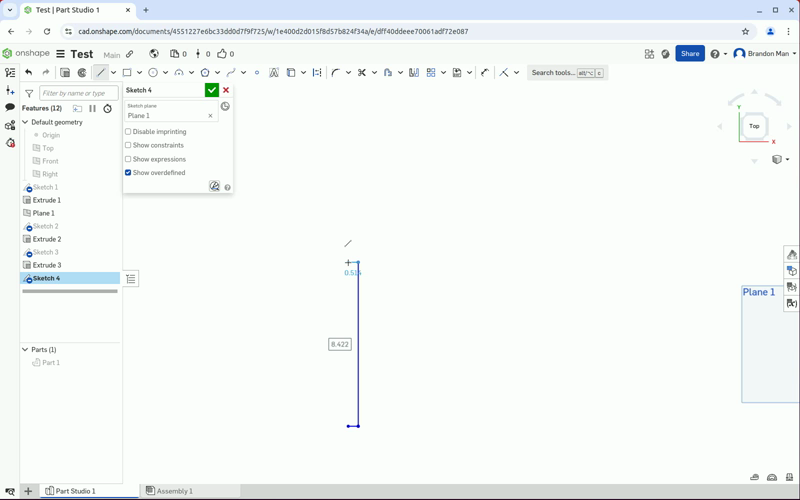
scroll(6)
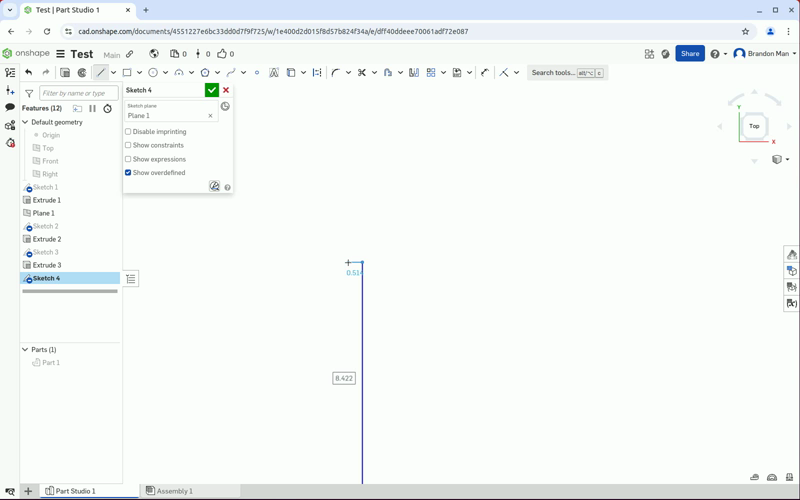
scroll(6)
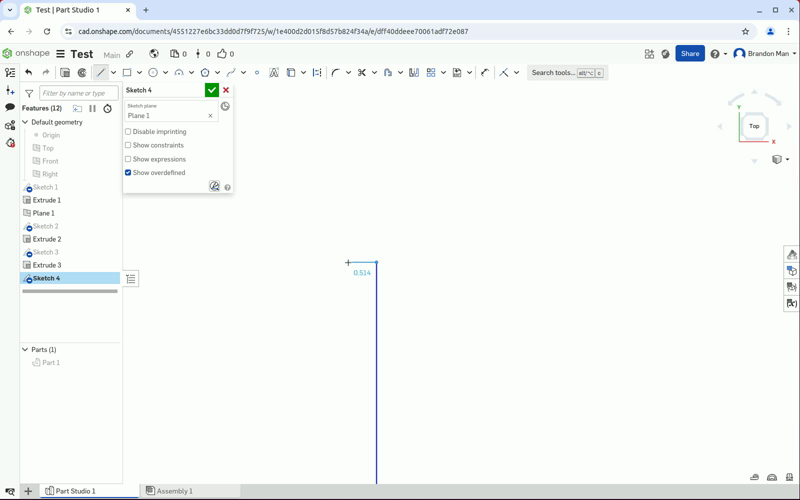
click(348, 262)
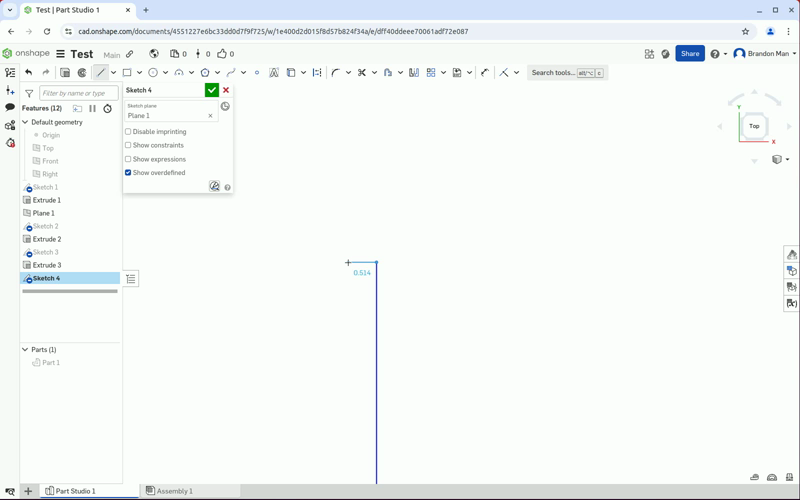
scroll(-6)
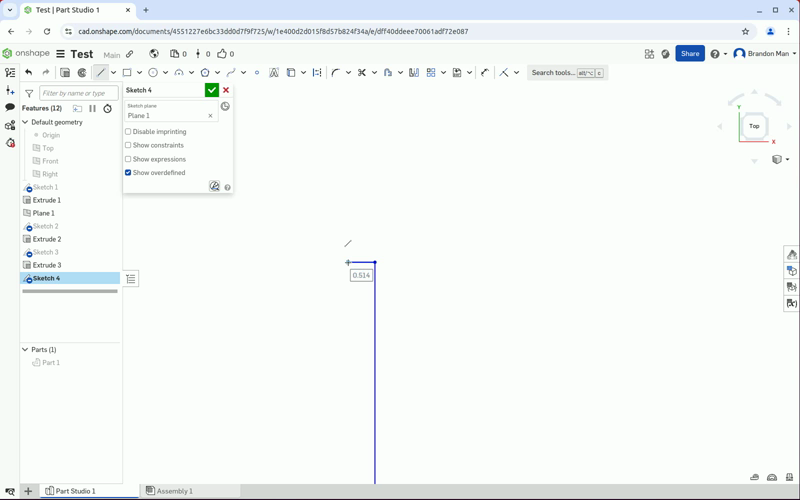
scroll(-6)
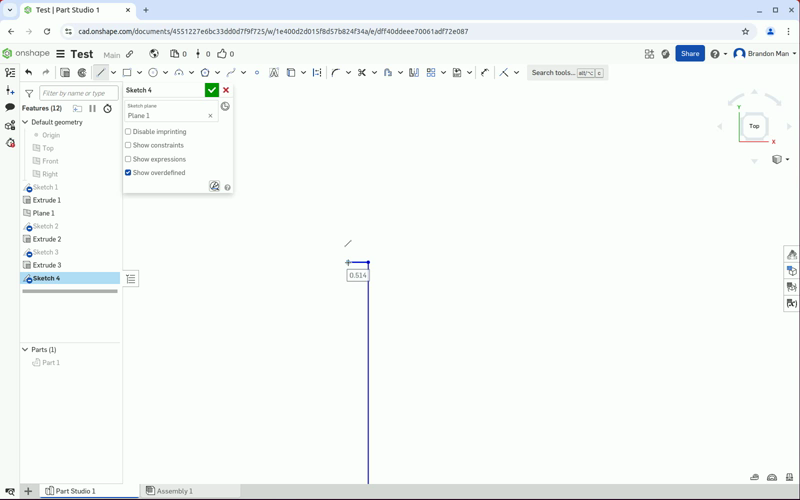
scroll(-6)
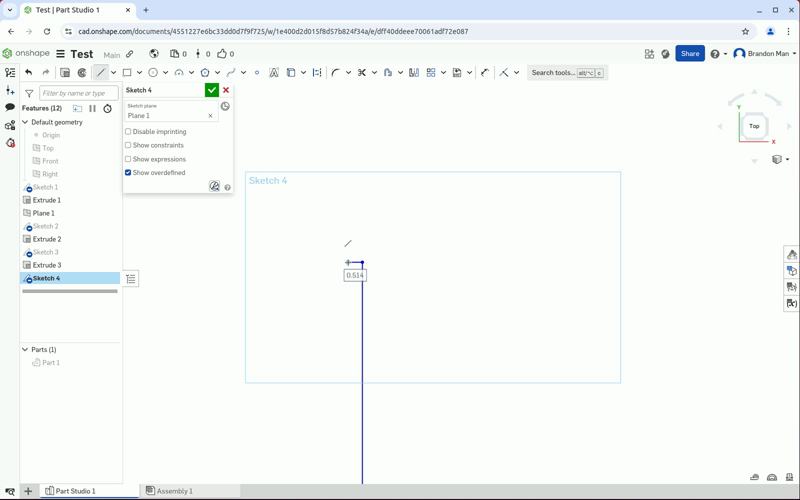
scroll(-6)
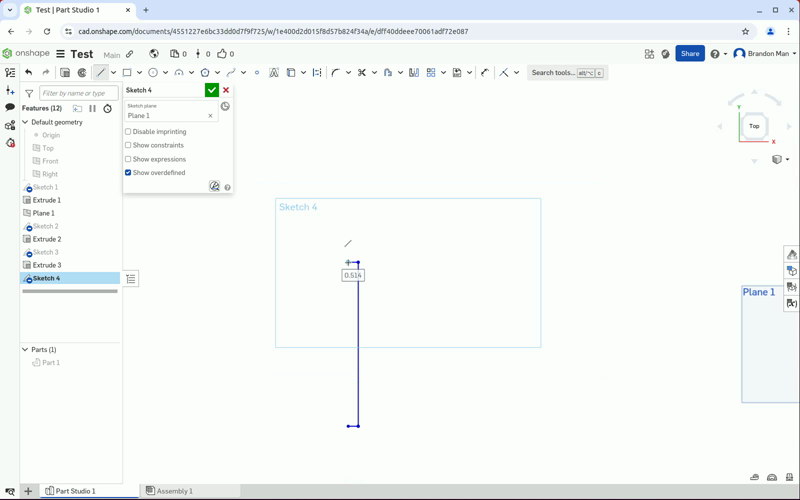
scroll(-6)
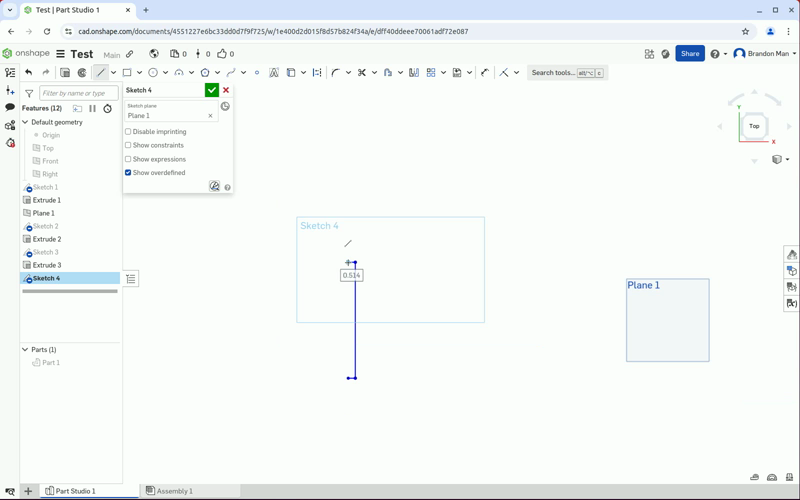
scroll(-6)
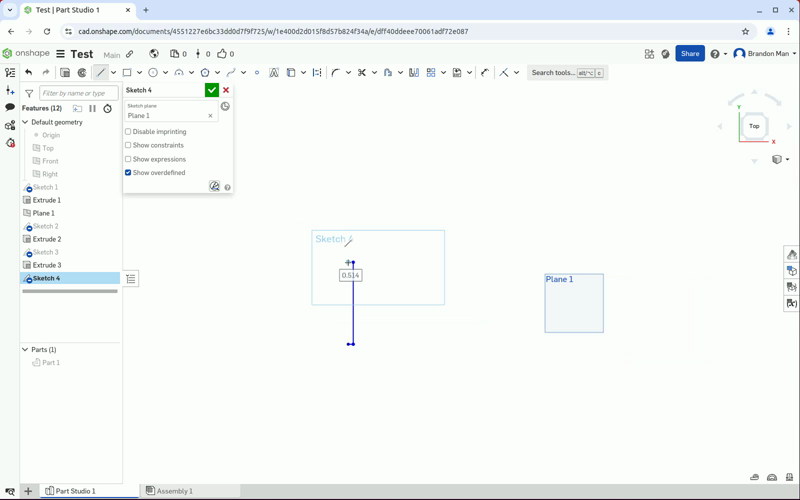
scroll(-6)
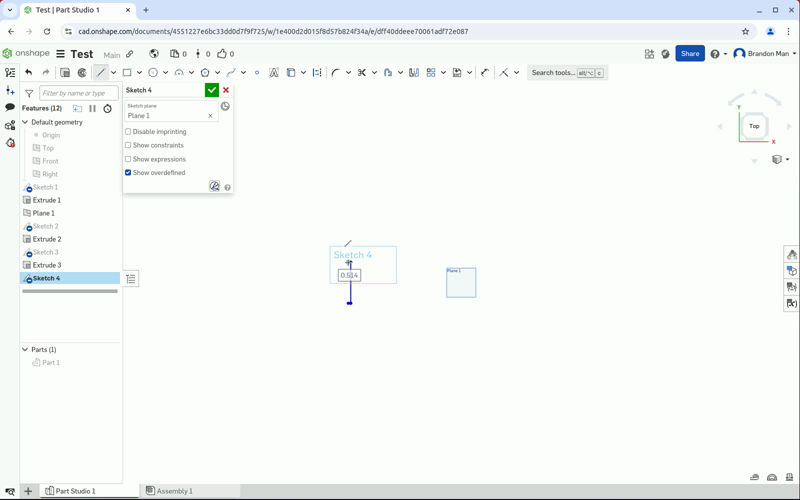
key_up(shift)
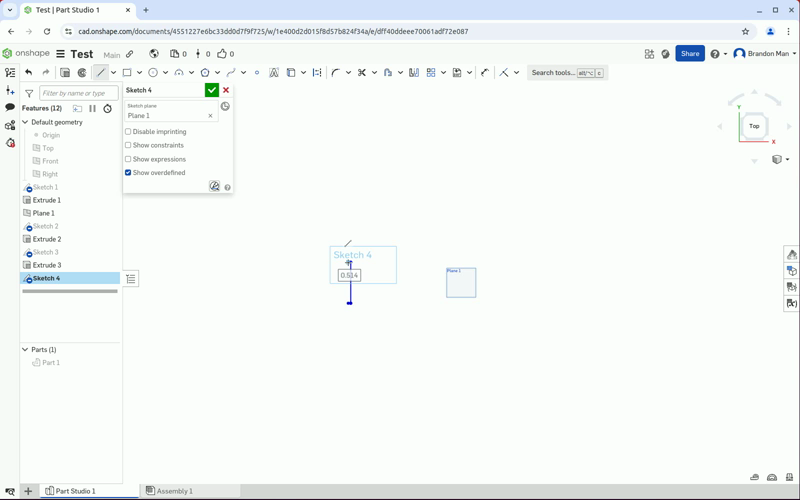
mouse_move(378, 262)
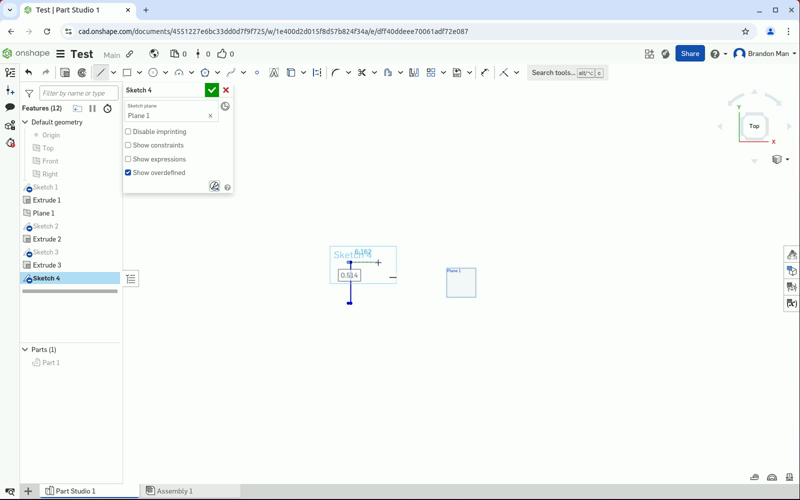
key_down(shift)
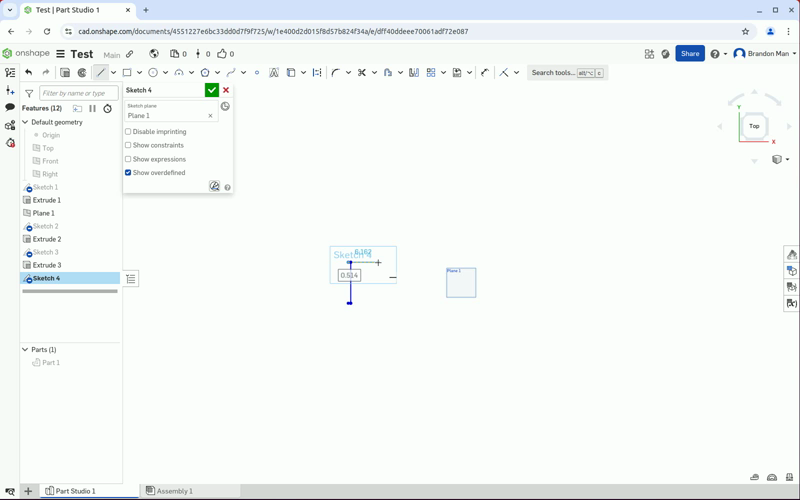
mouse_move(348, 303)
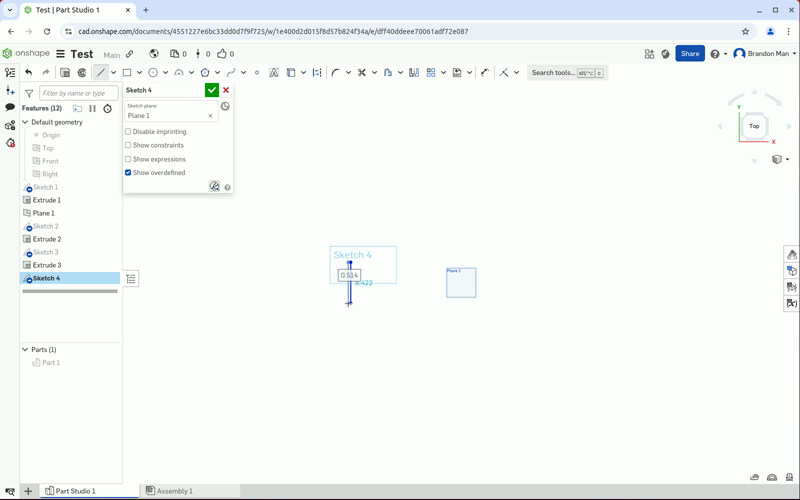
scroll(6)
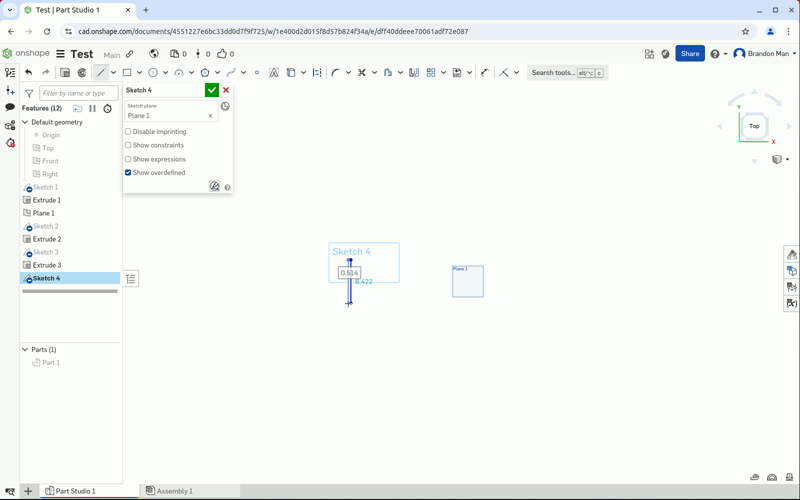
scroll(6)
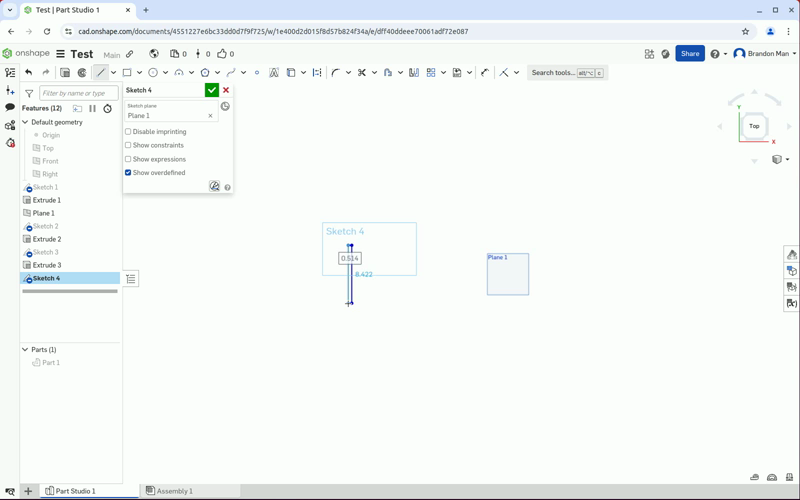
scroll(6)
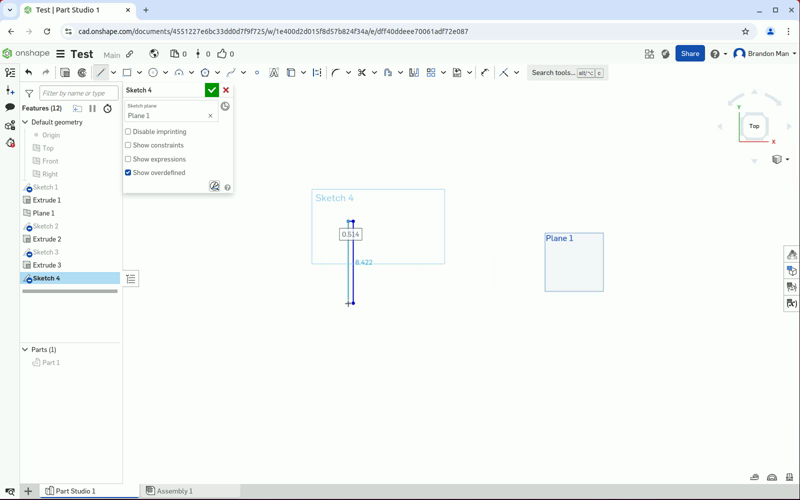
scroll(6)
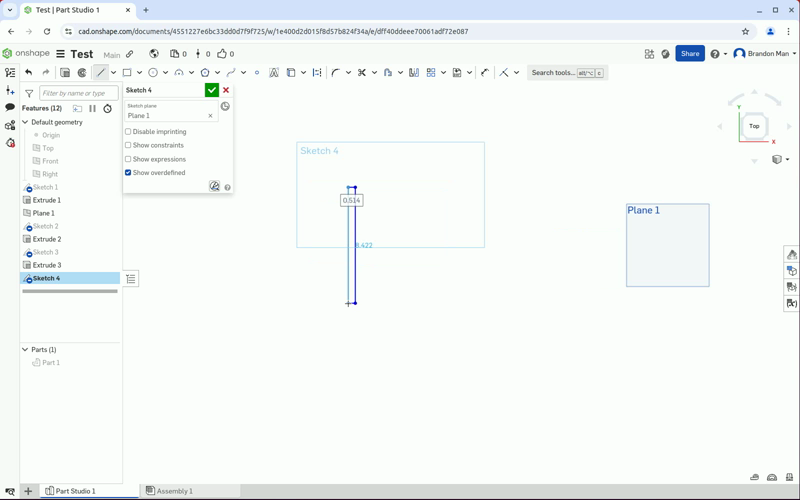
scroll(6)
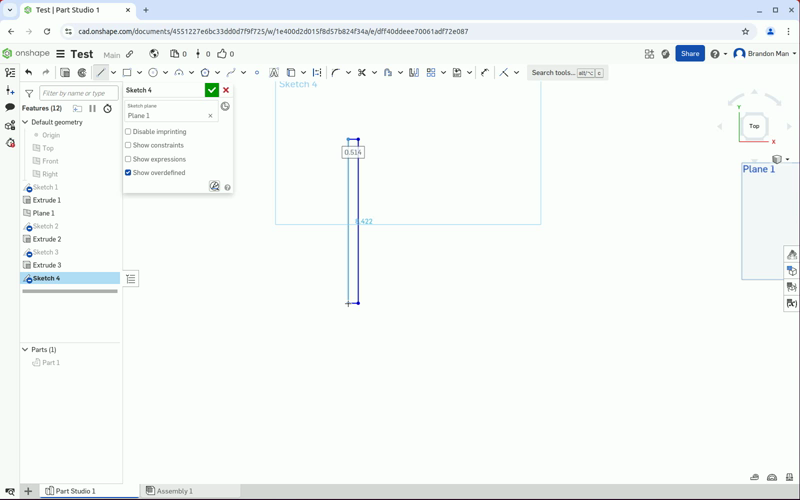
scroll(6)
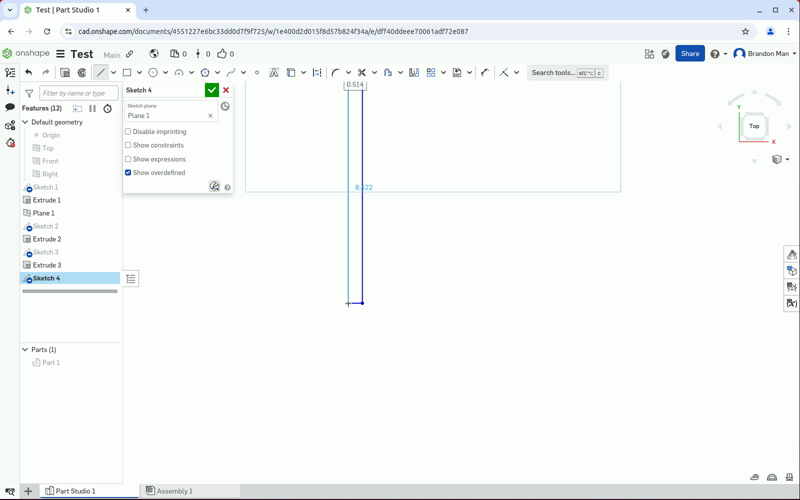
scroll(6)
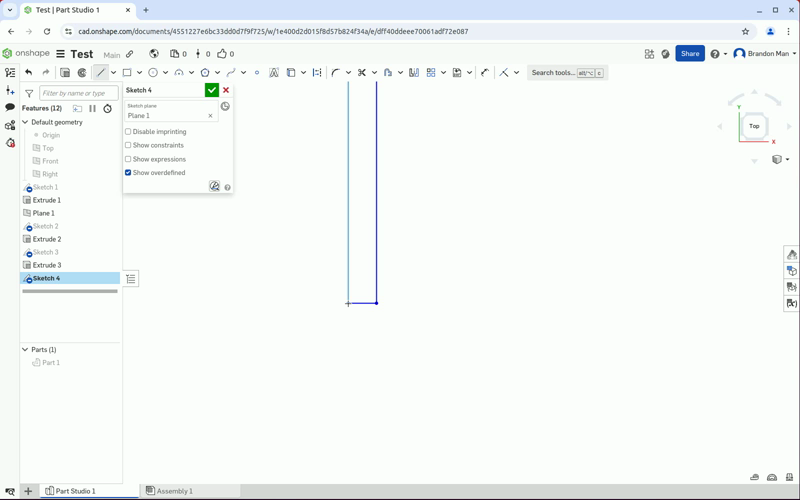
key_up(shift)
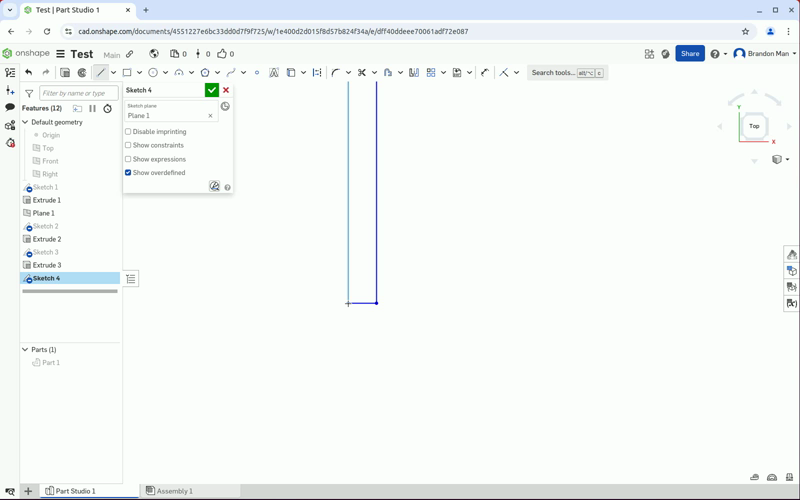
click(348, 303)
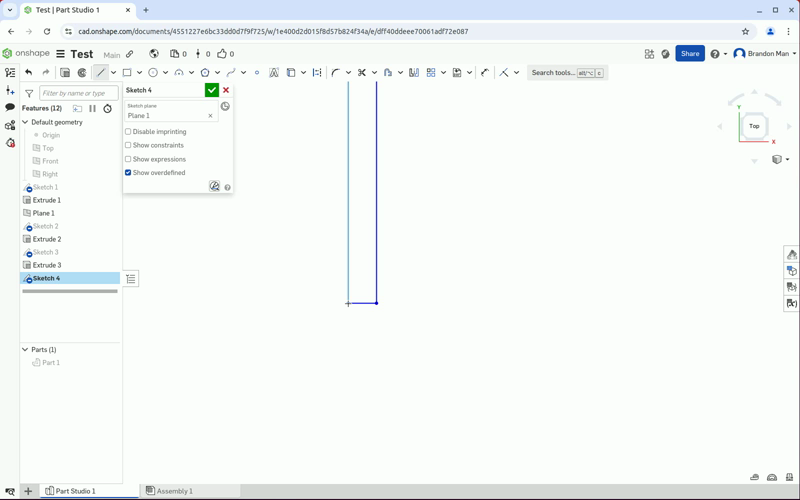
scroll(-6)
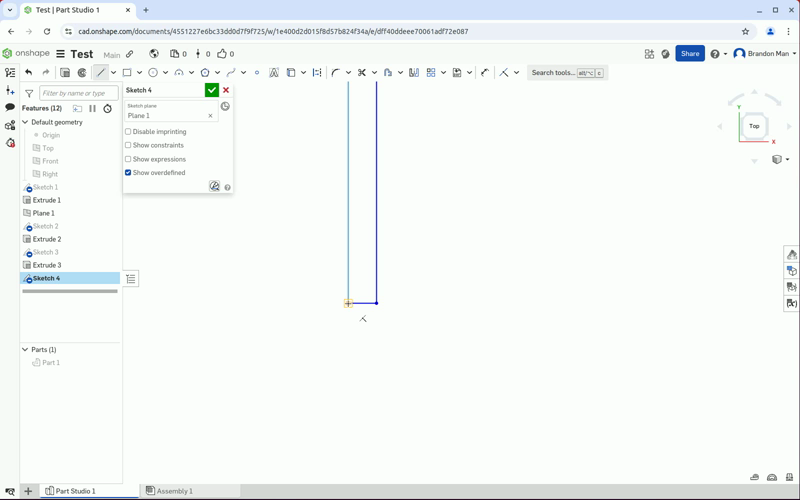
scroll(-6)
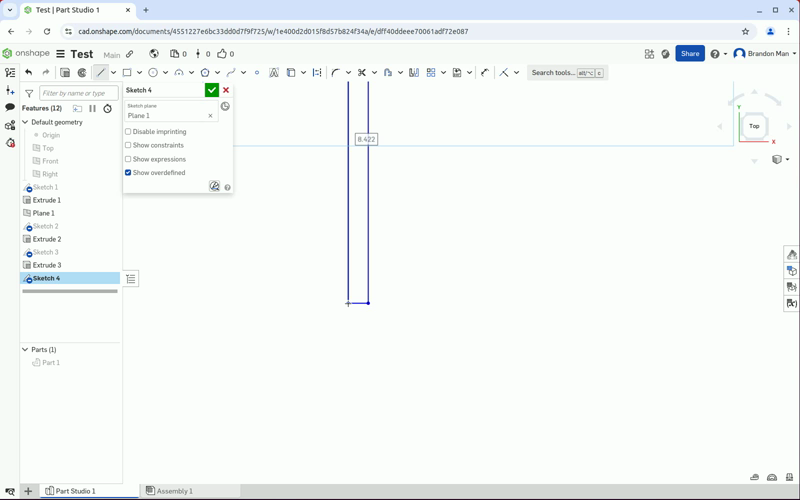
scroll(-6)
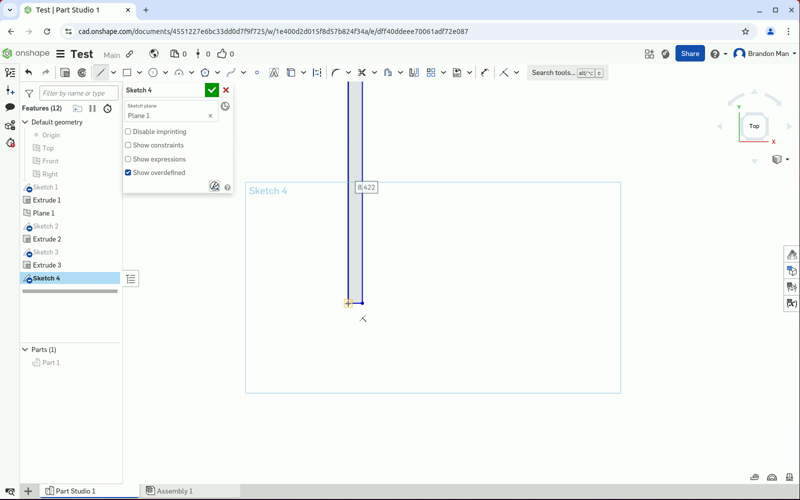
scroll(-6)
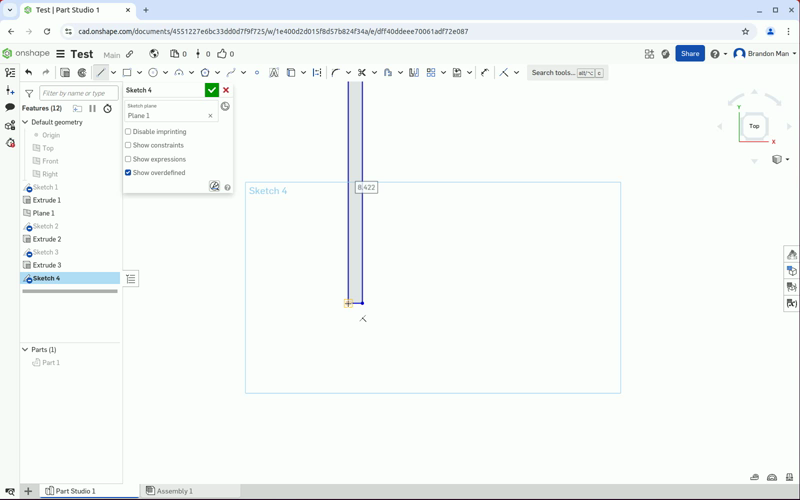
scroll(-6)
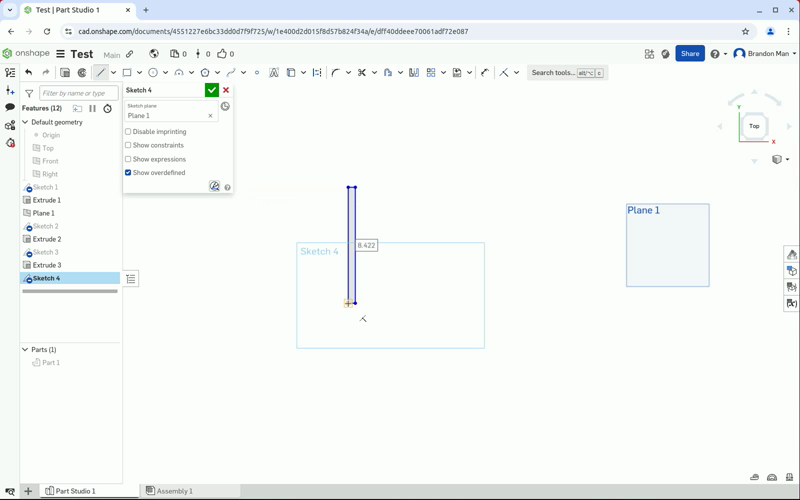
scroll(-6)
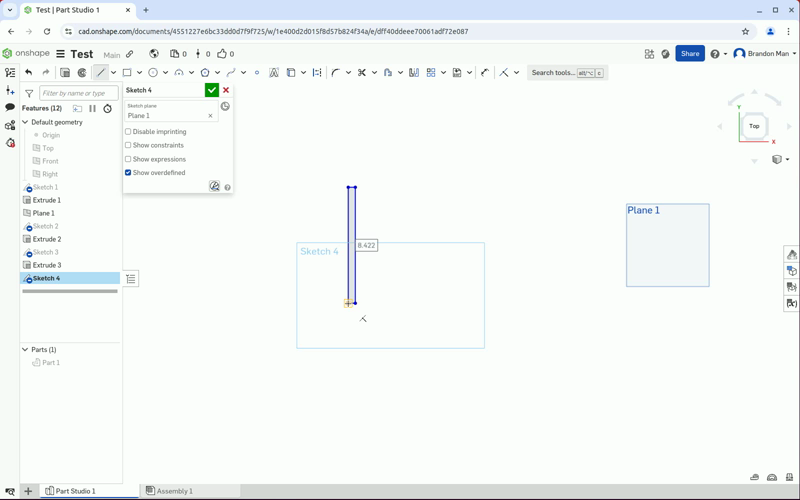
scroll(-6)
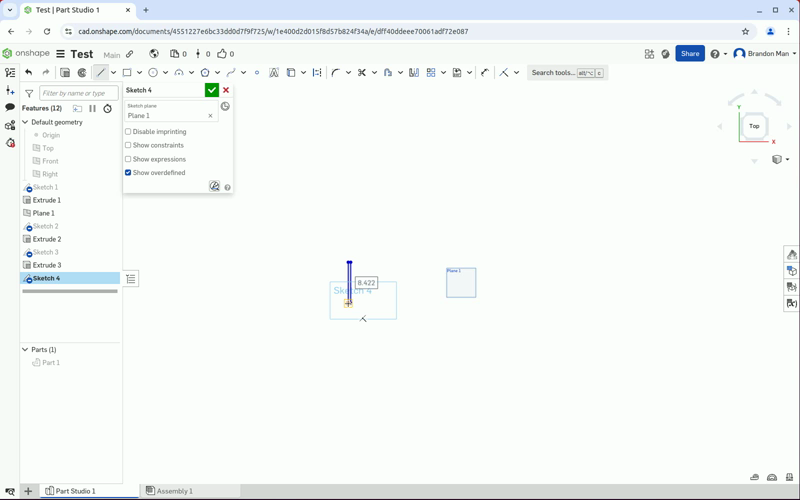
key(esc)
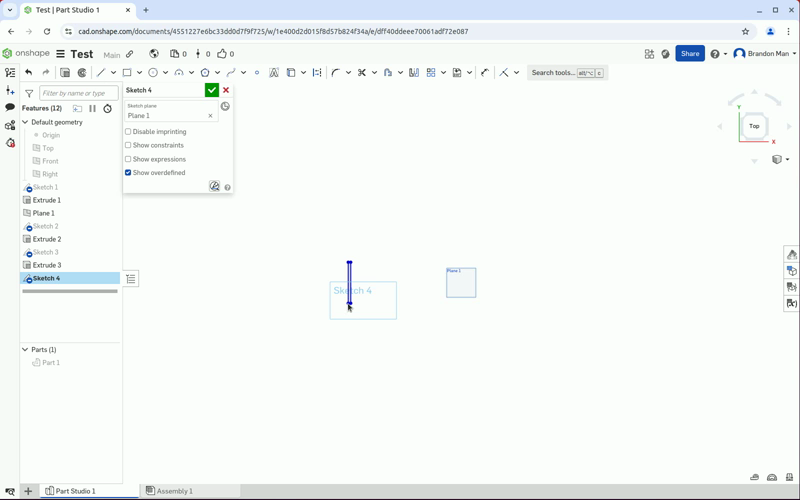
mouse_move(350, 273)
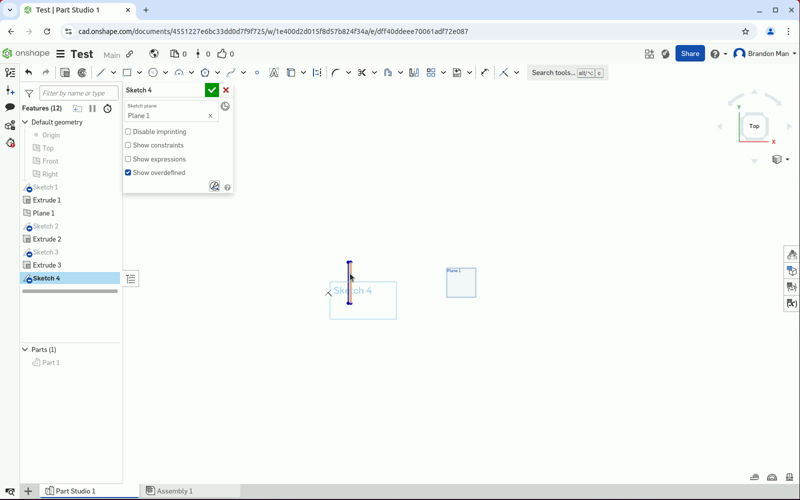
scroll(6)
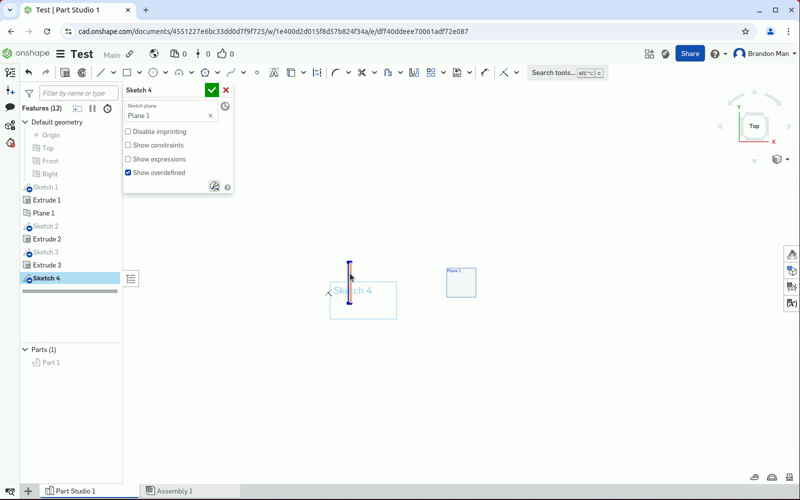
scroll(6)
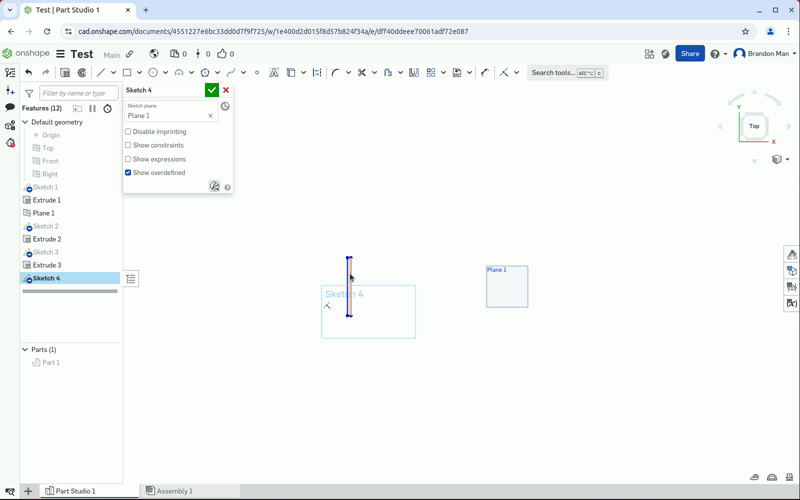
scroll(6)
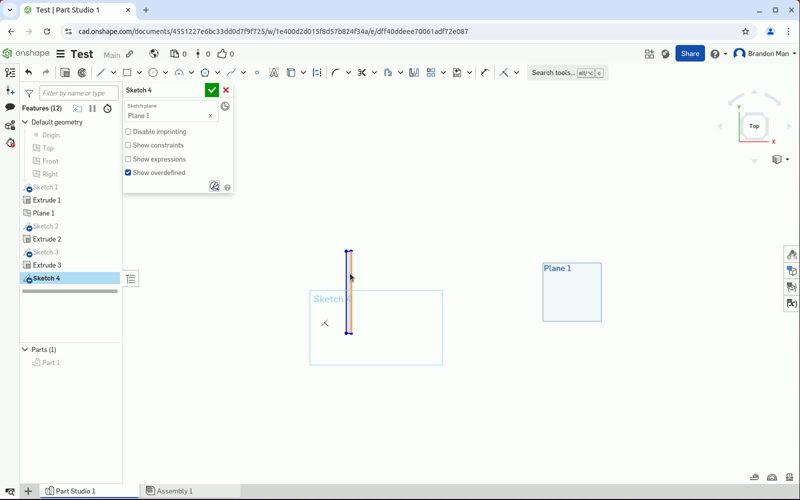
scroll(6)
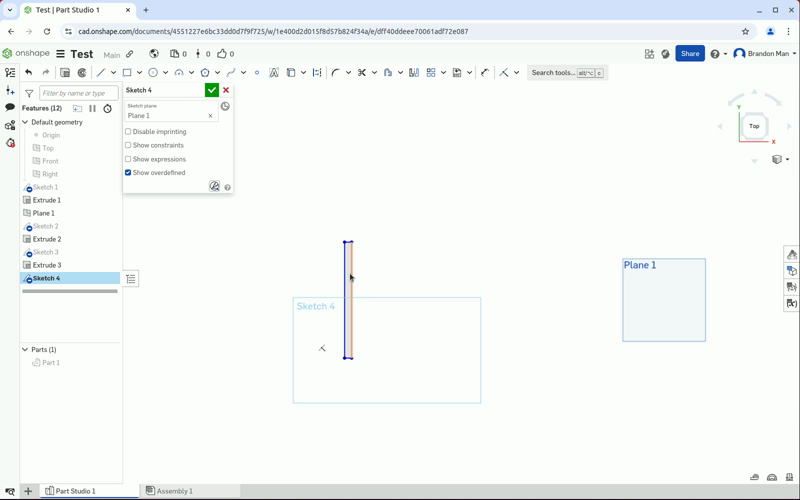
scroll(6)
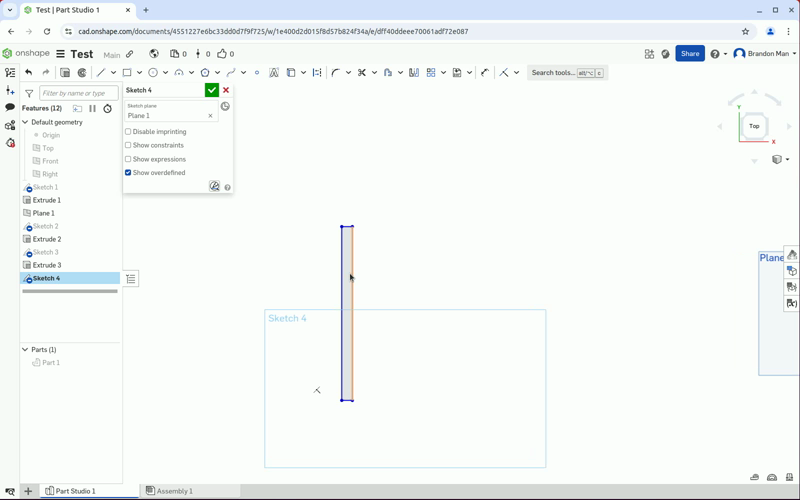
scroll(6)
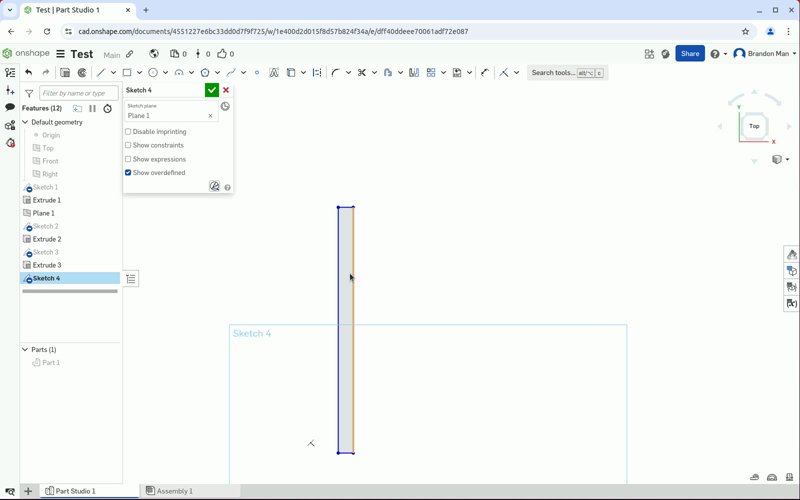
scroll(6)
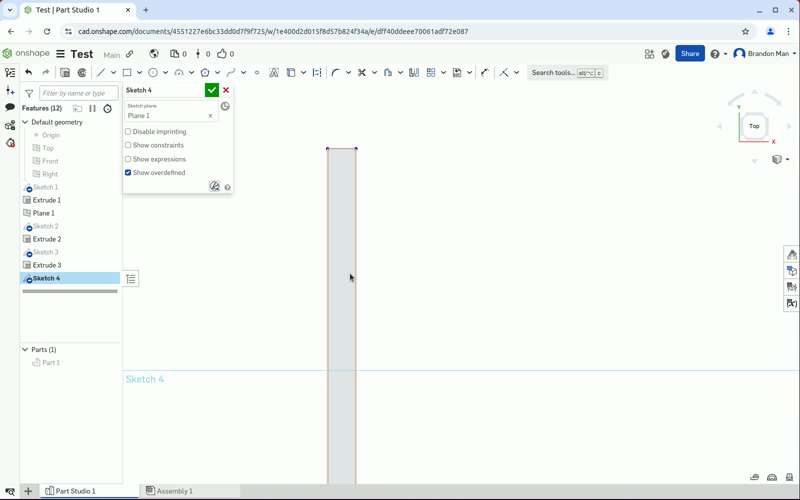
click(350, 273)
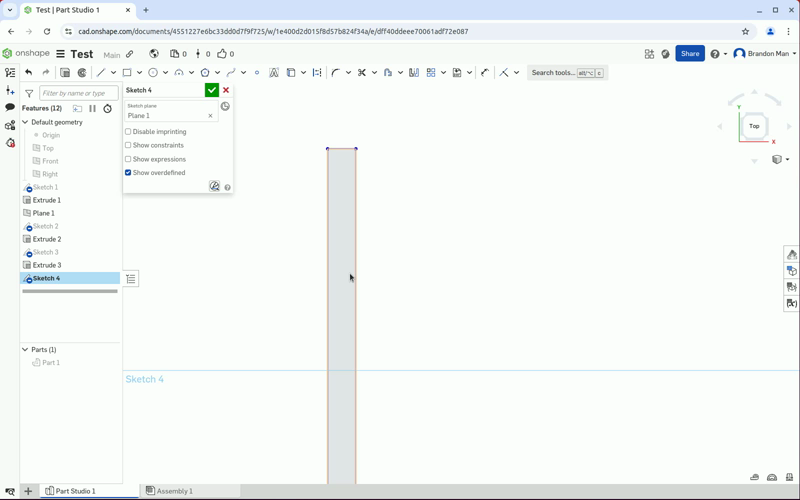
scroll(-6)
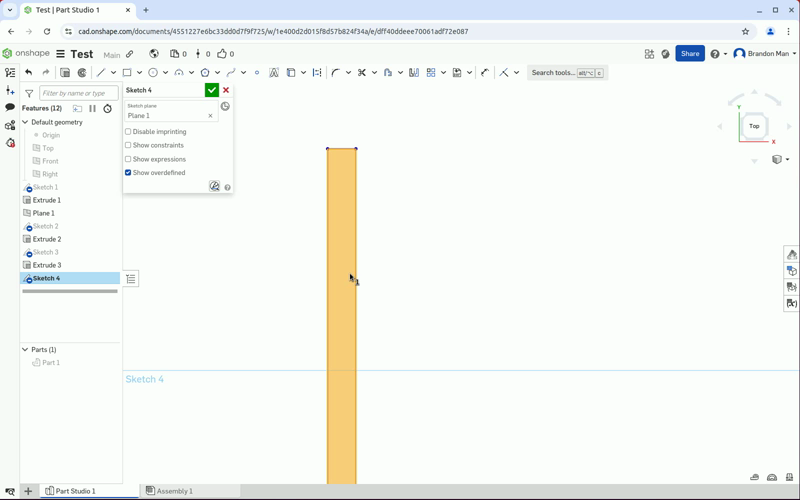
scroll(-6)
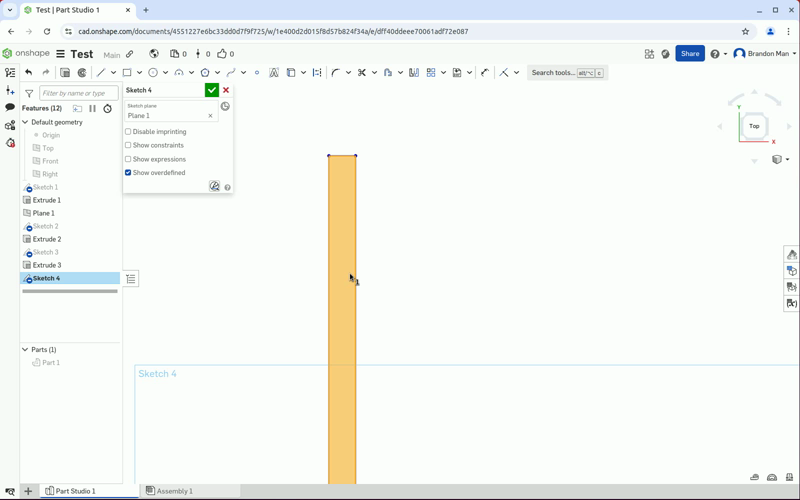
scroll(-6)
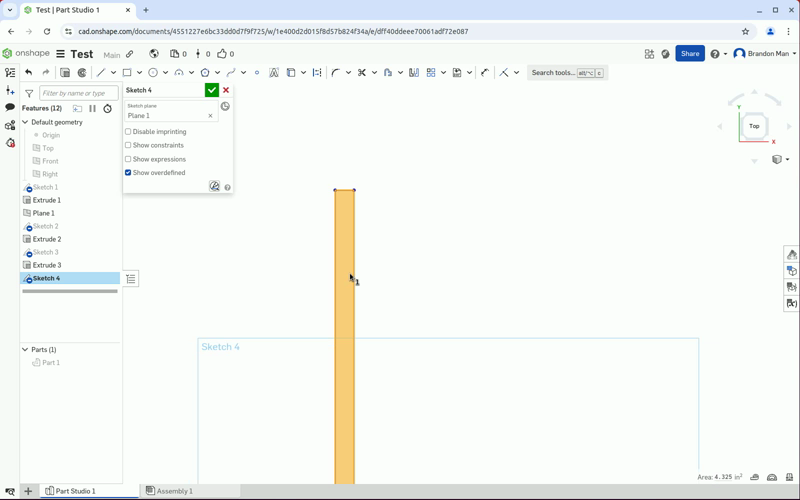
scroll(-6)
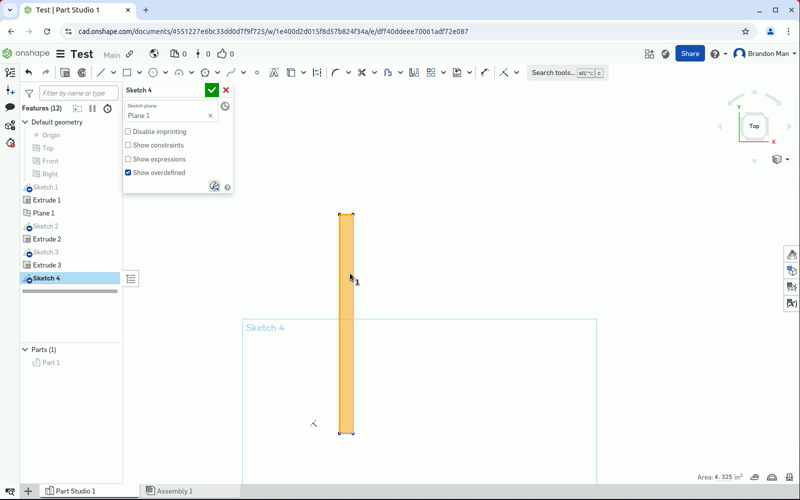
scroll(-6)
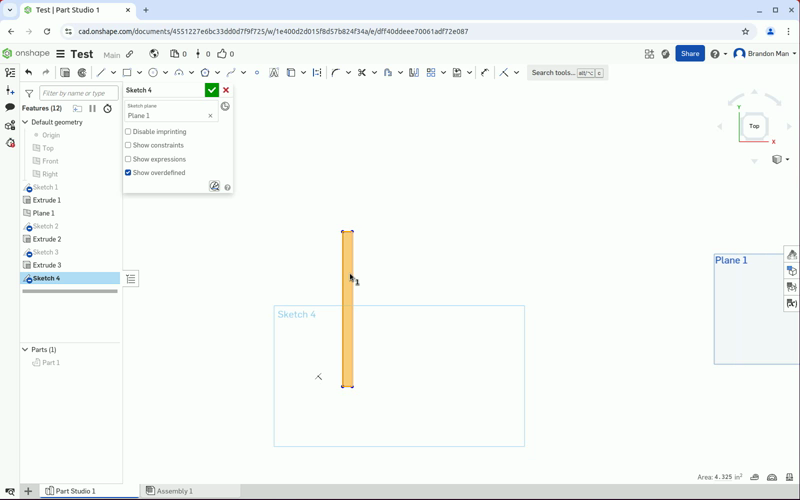
scroll(-6)
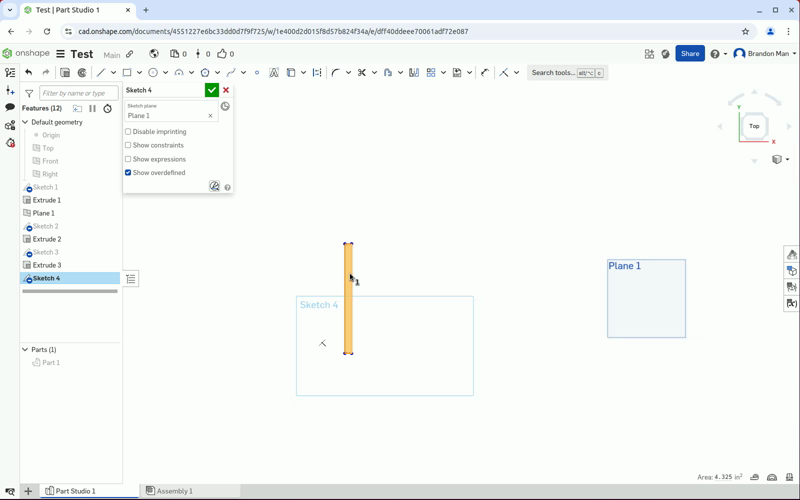
scroll(-6)
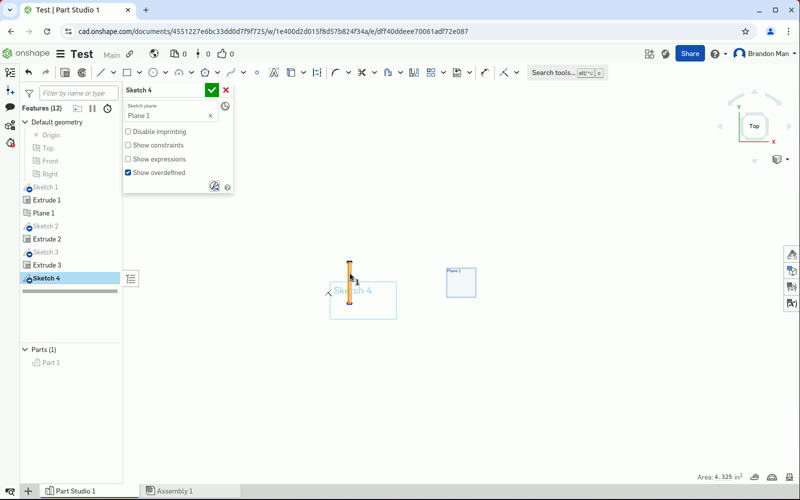
mouse_move(73, 352)
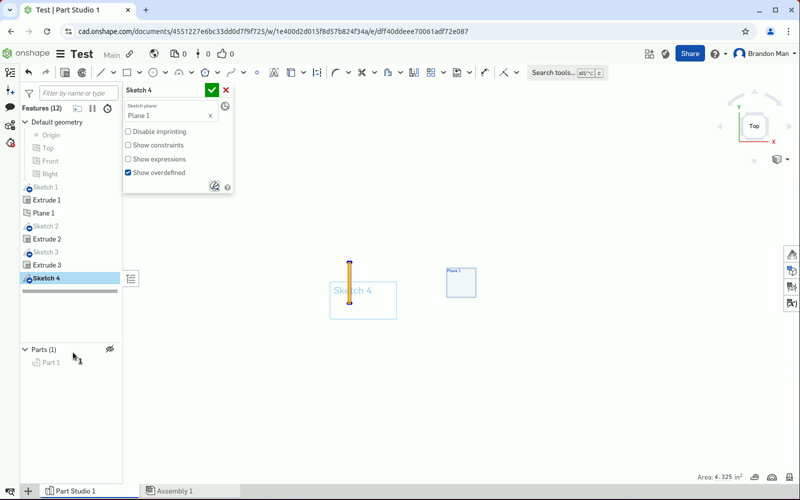
key(shift+y)
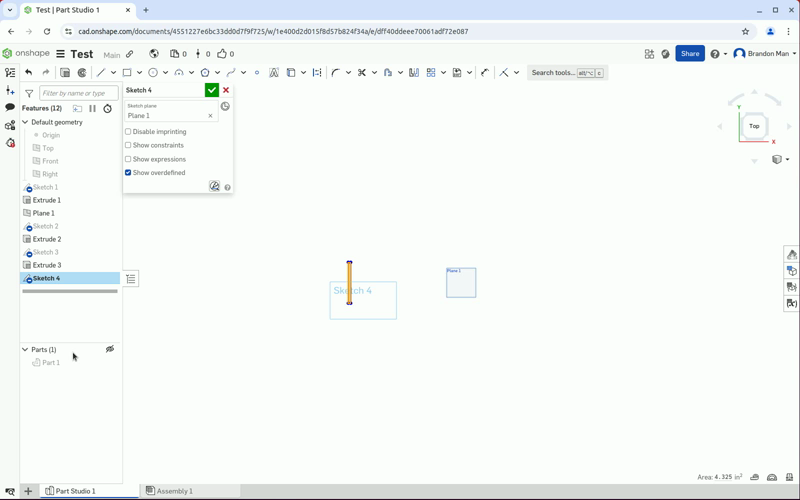
key(shift+e)
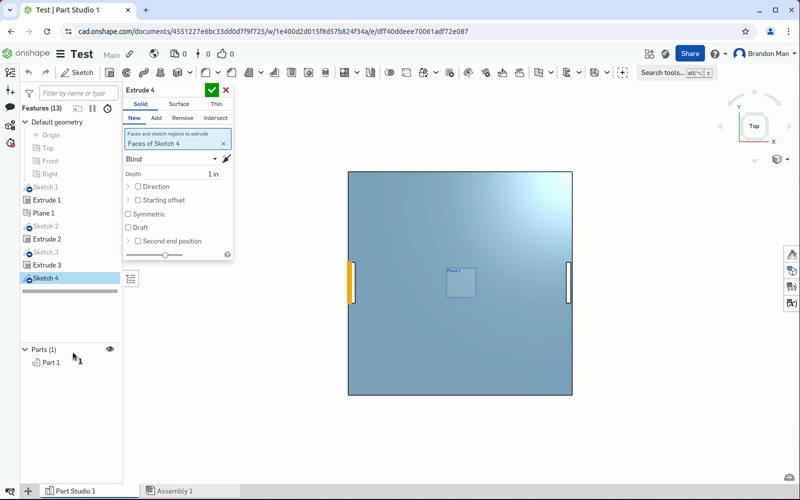
mouse_move(143, 106)
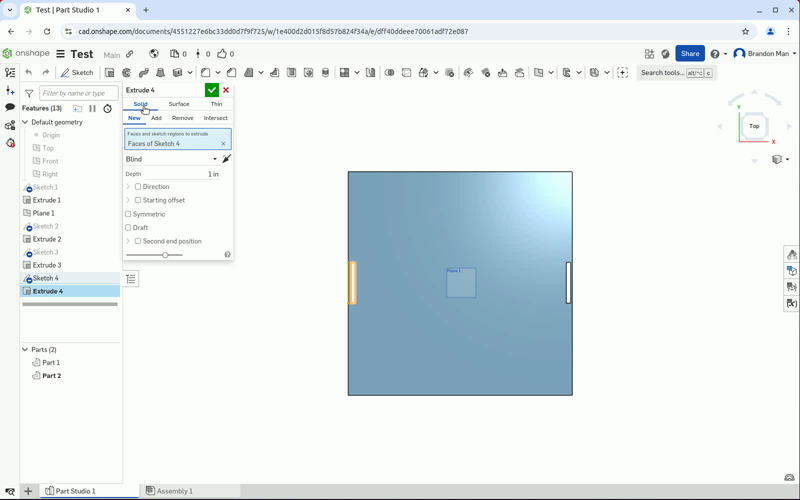
click(143, 106)
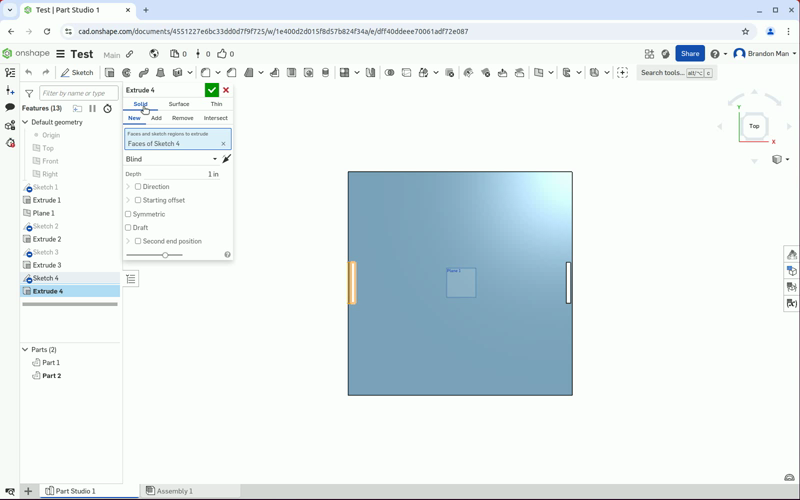
mouse_move(186, 120)
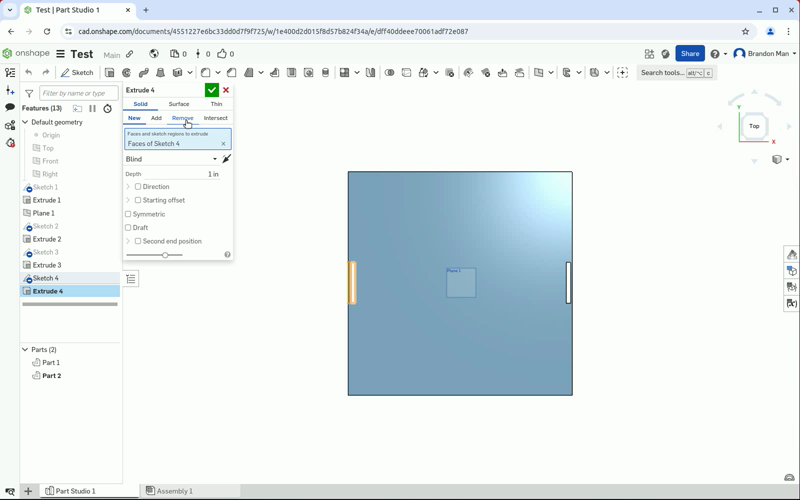
click(186, 120)
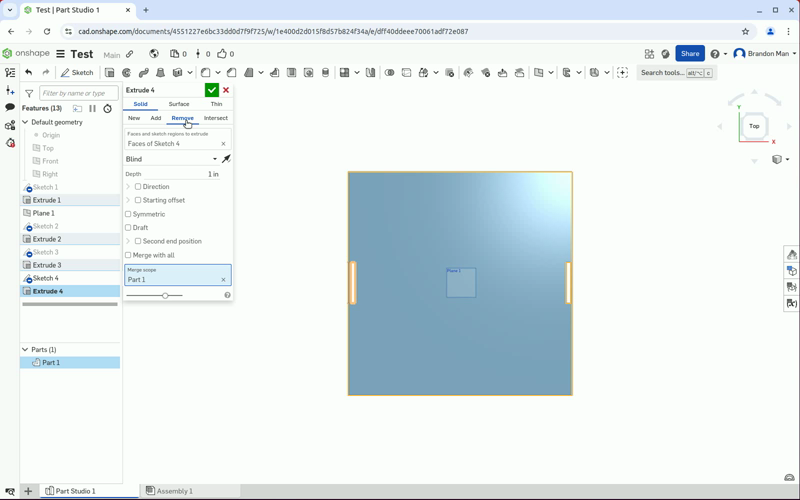
key(tab, 4)
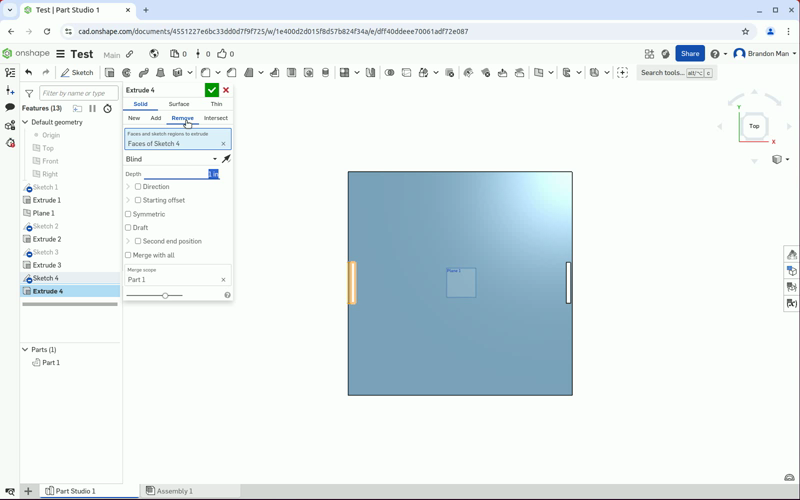
text(4.814)
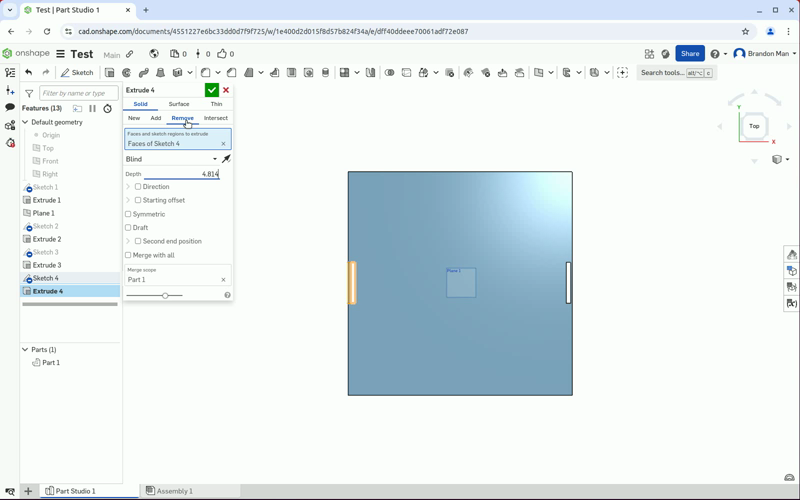
key(tab, 6)
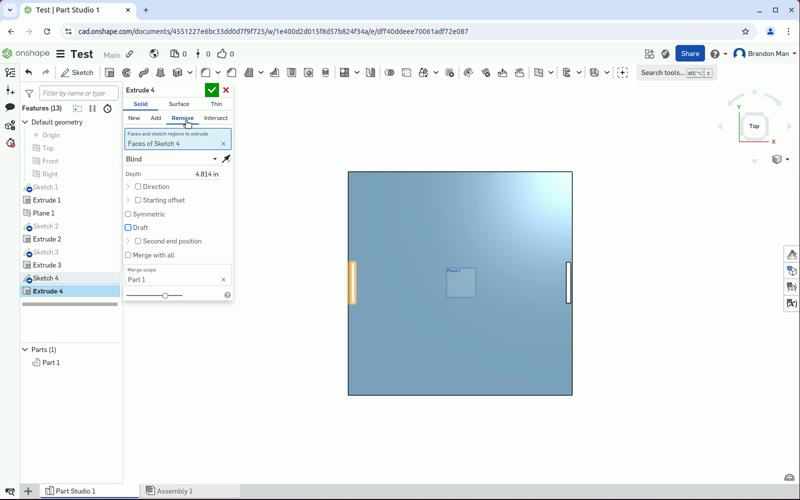
key(space)
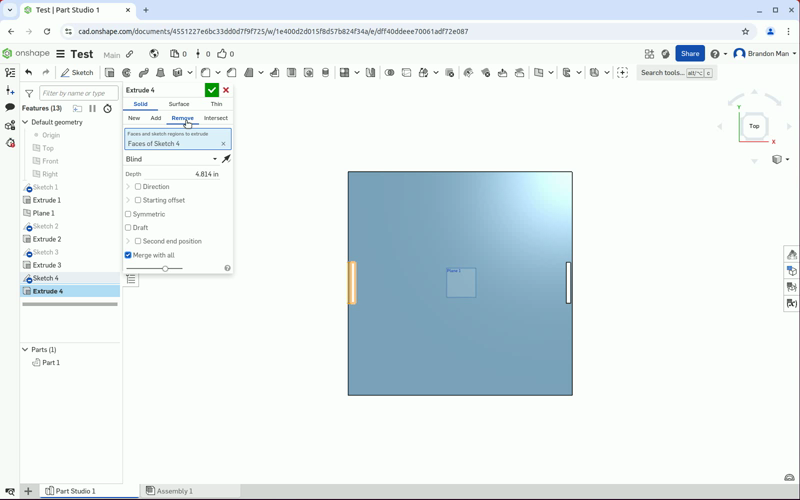
key(enter)
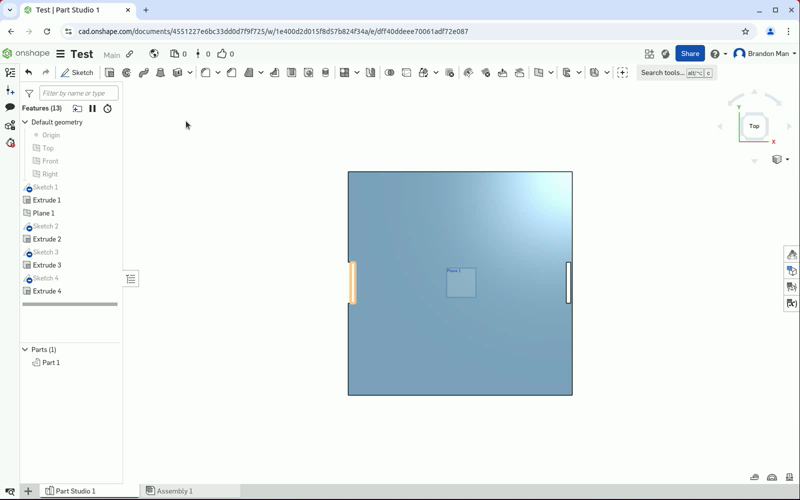
key(shift+h)
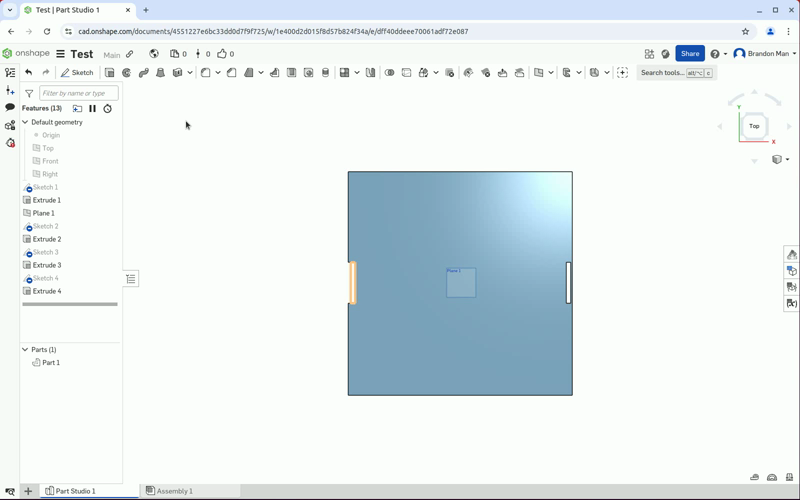
key(shift+h)
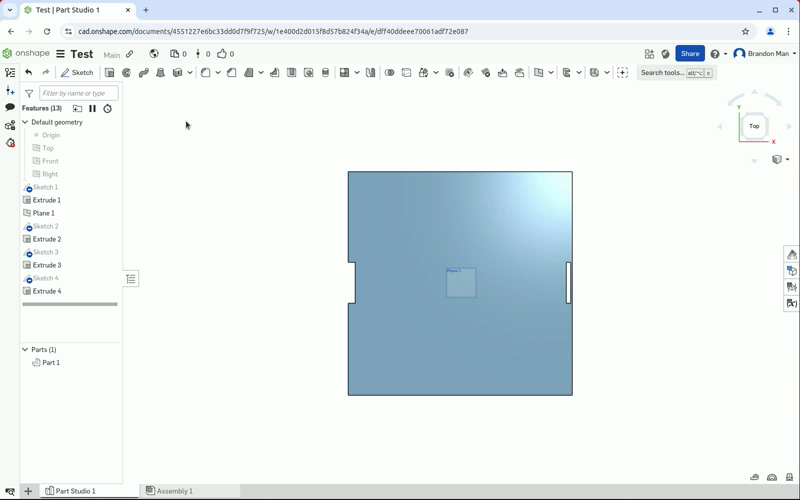
mouse_move(73, 189)
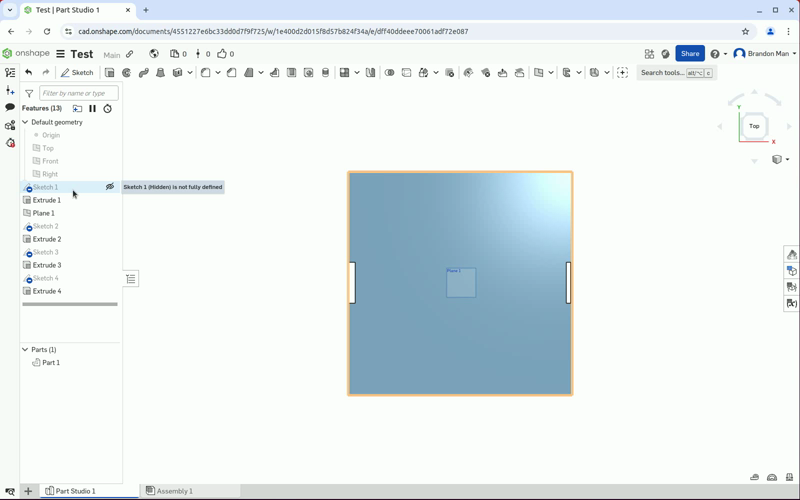
click(73, 189)
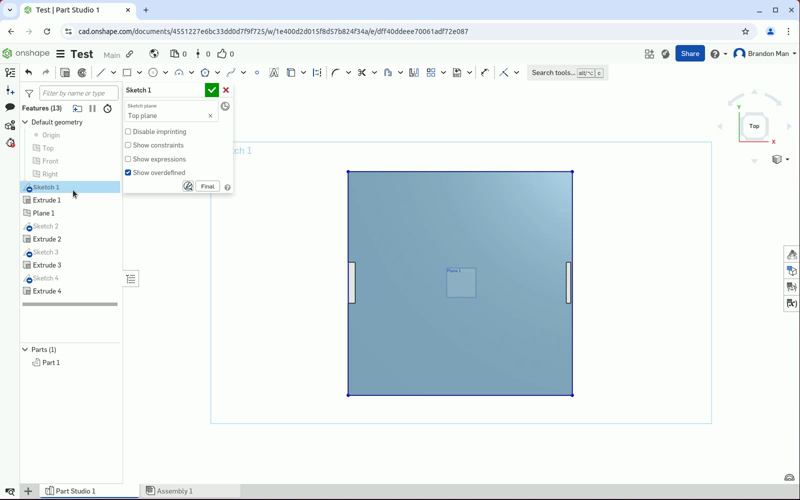
mouse_move(229, 92)
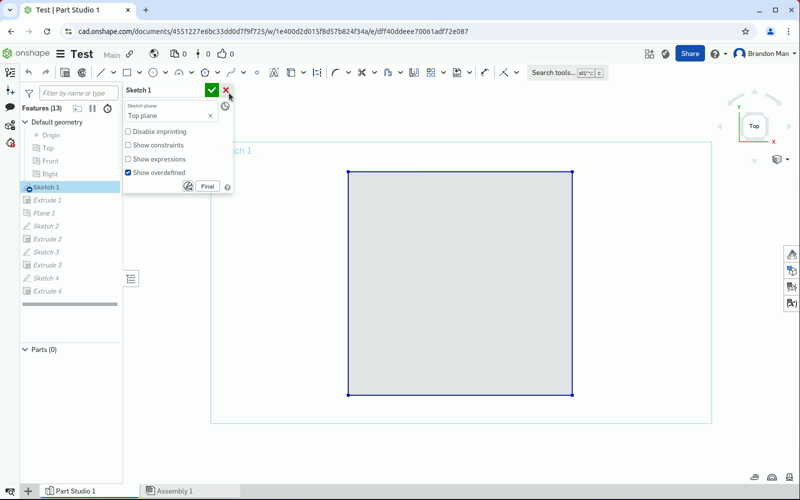
click(229, 92)
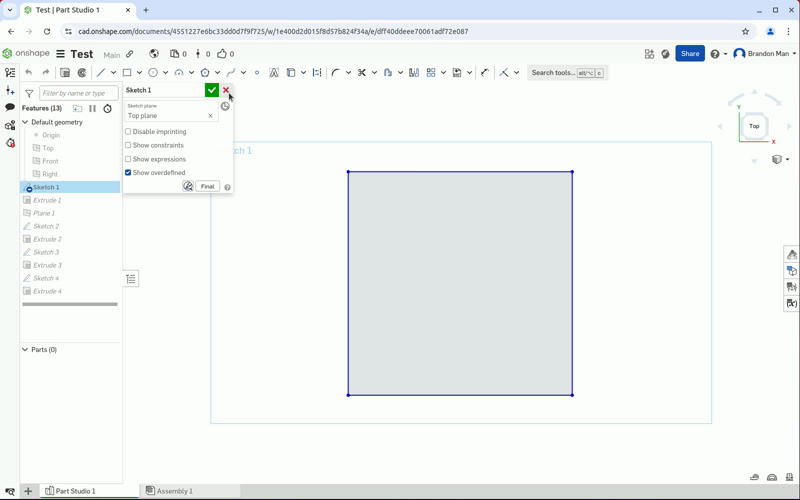
key(shift+s)
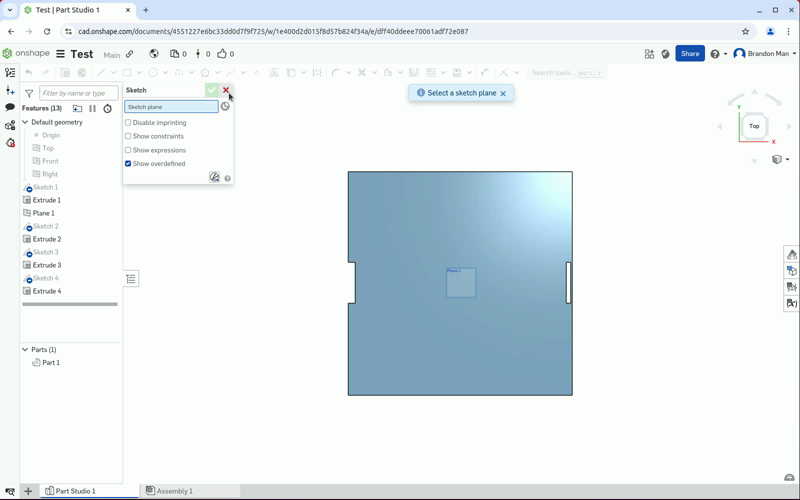
mouse_move(73, 215)
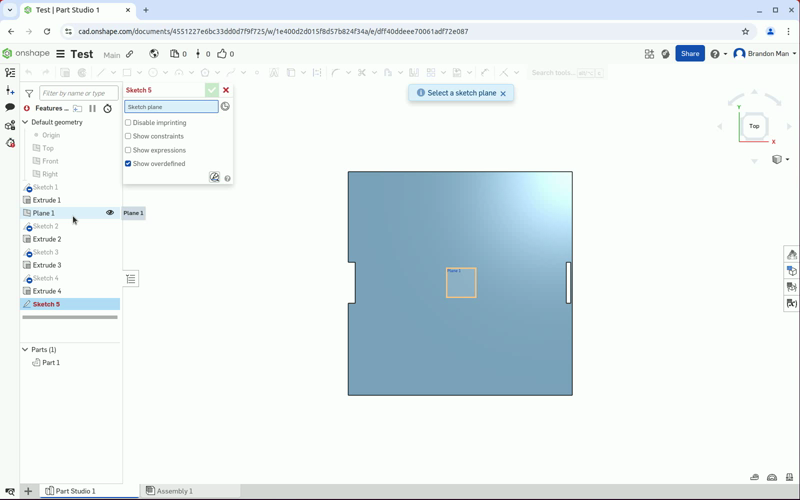
click(73, 215)
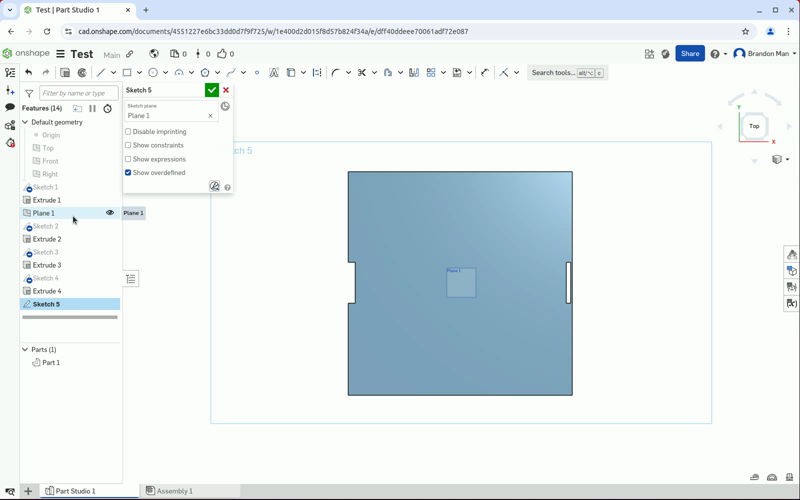
mouse_move(73, 352)
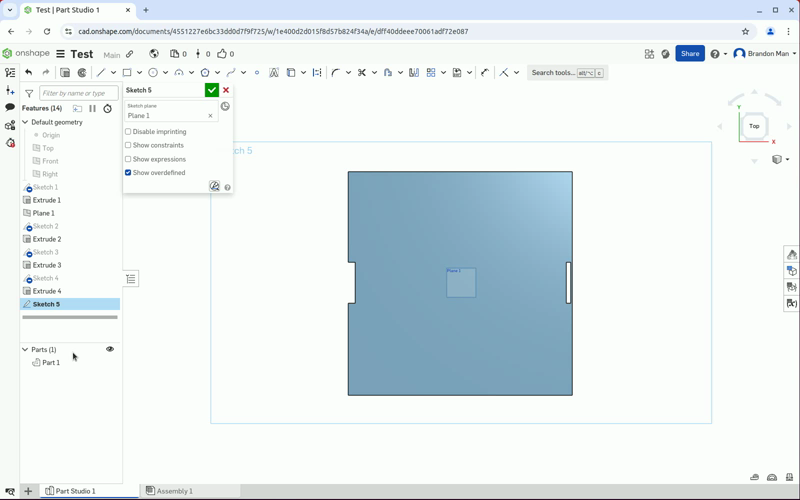
key(y)
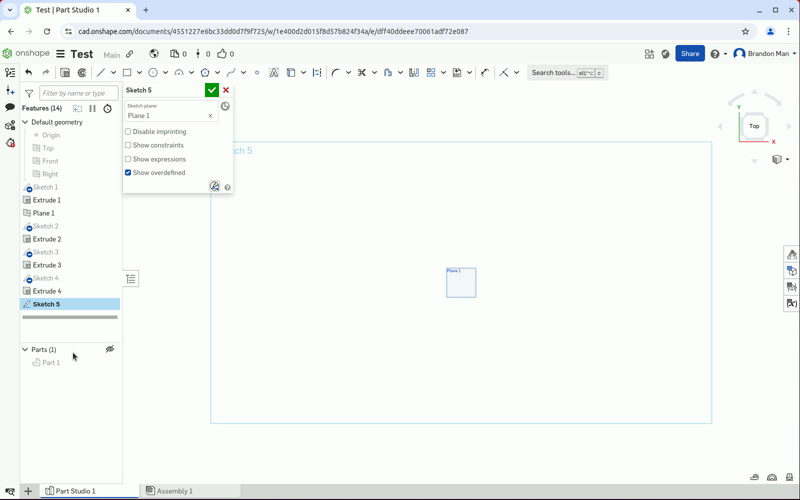
key(l)
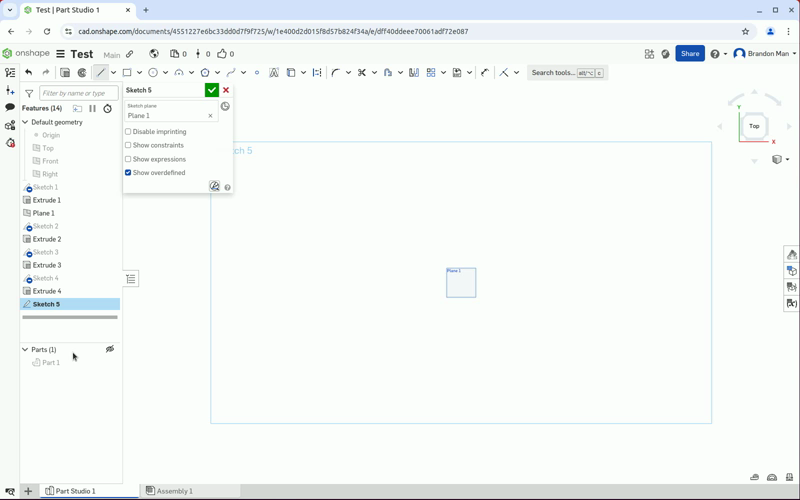
key_down(shift)
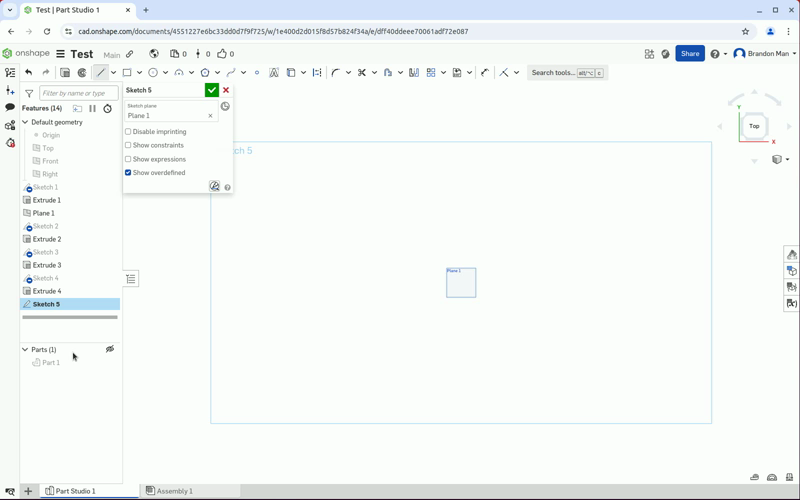
mouse_move(573, 303)
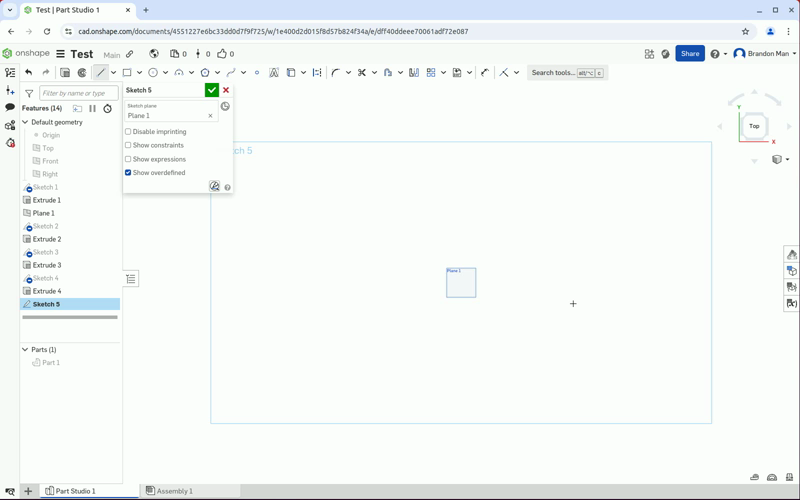
click(573, 303)
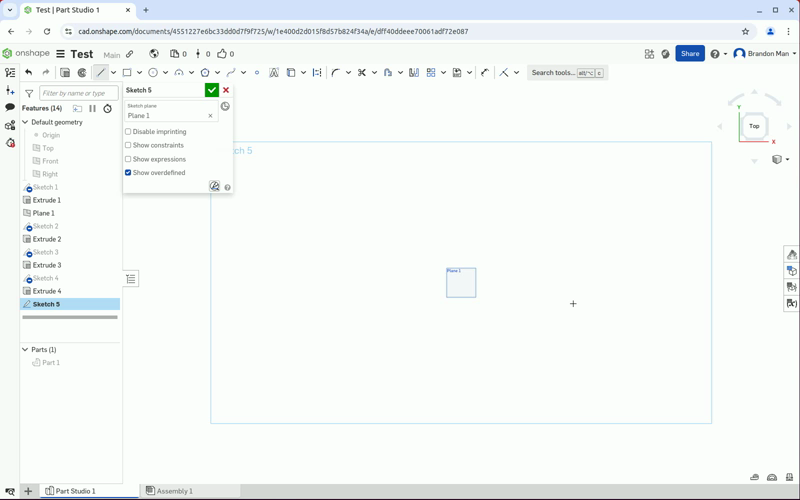
key_up(shift)
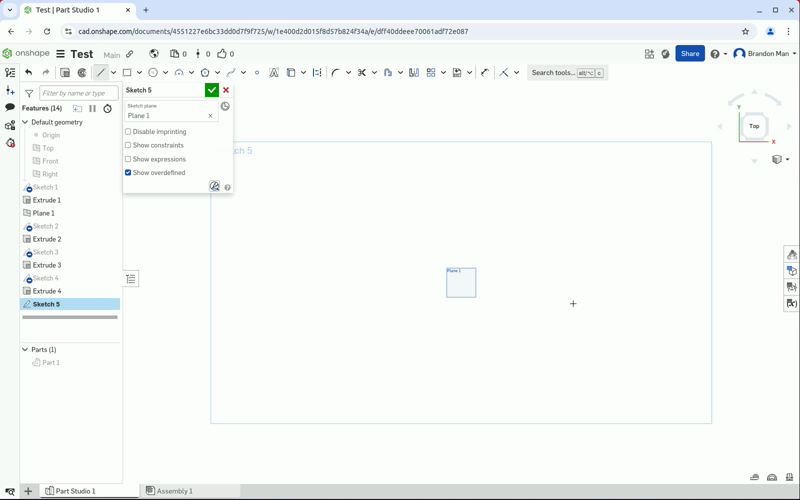
key_down(shift)
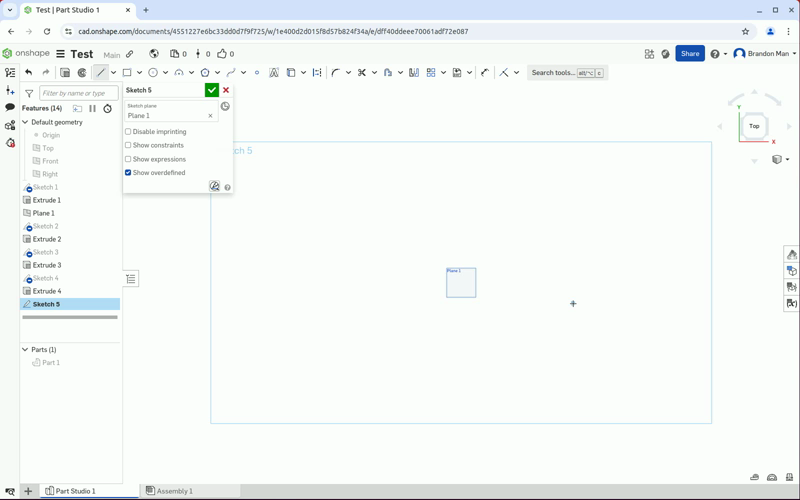
mouse_move(589, 303)
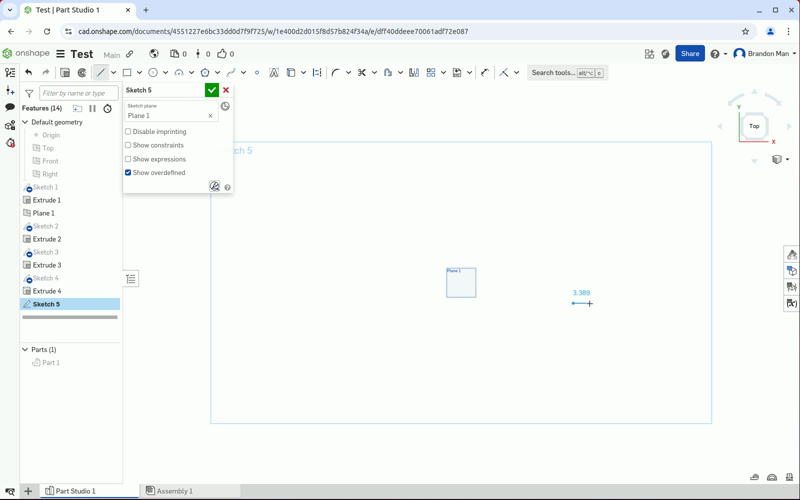
mouse_move(576, 303)
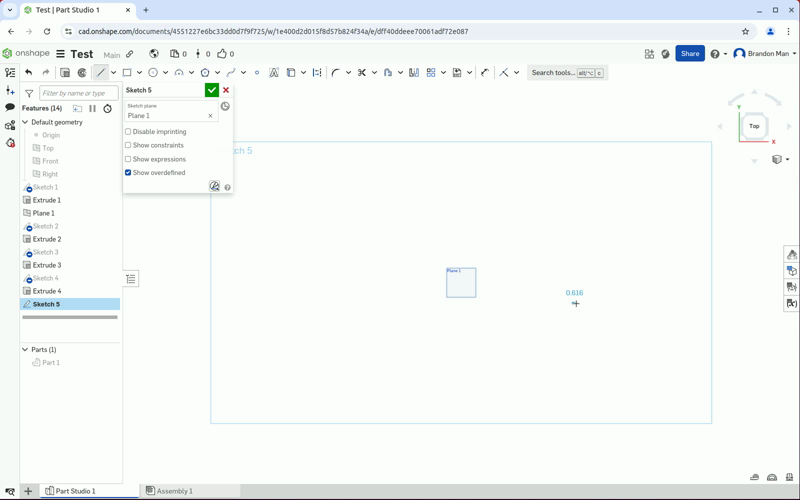
scroll(6)
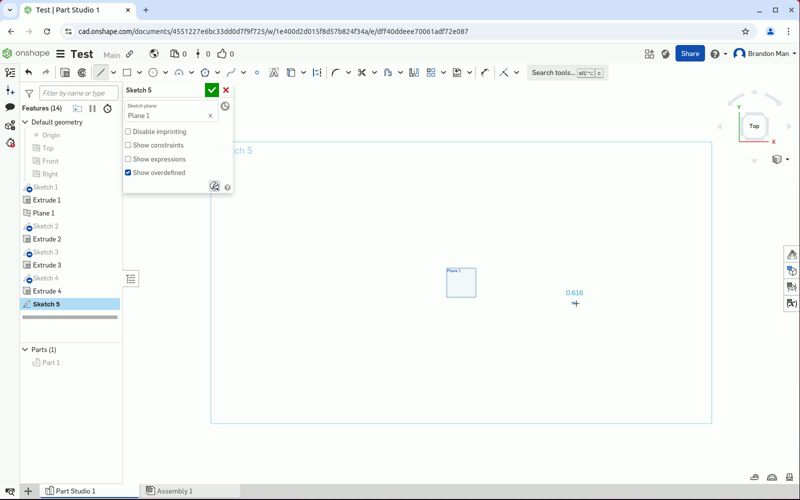
scroll(6)
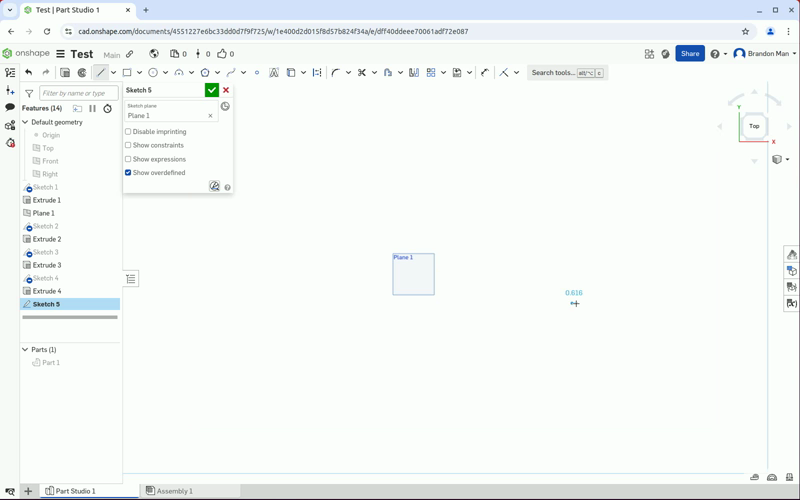
scroll(6)
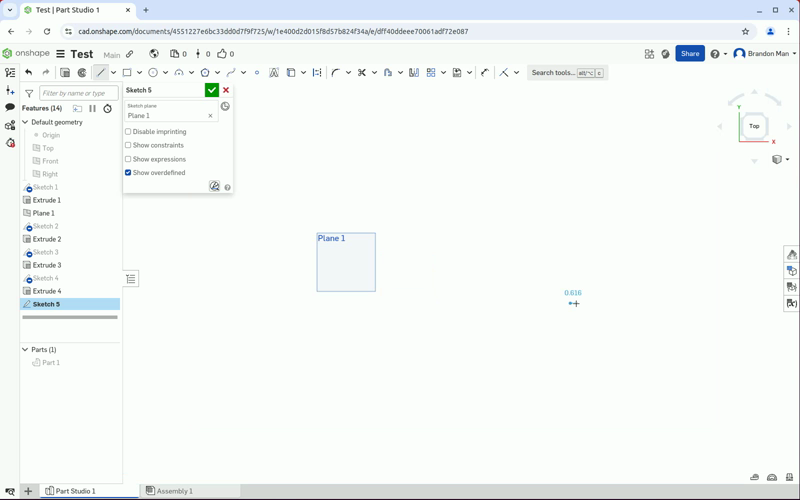
scroll(6)
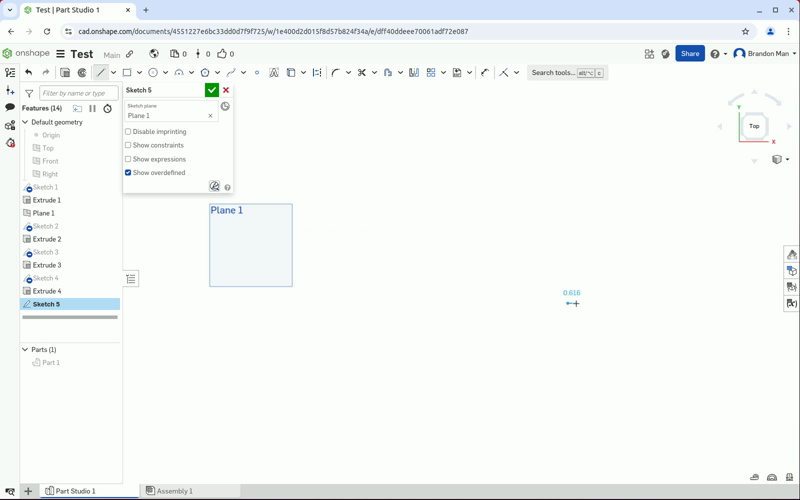
scroll(6)
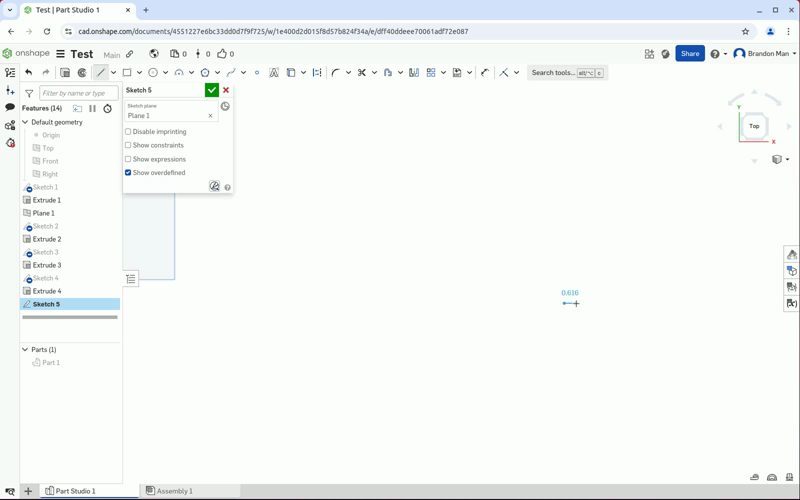
scroll(6)
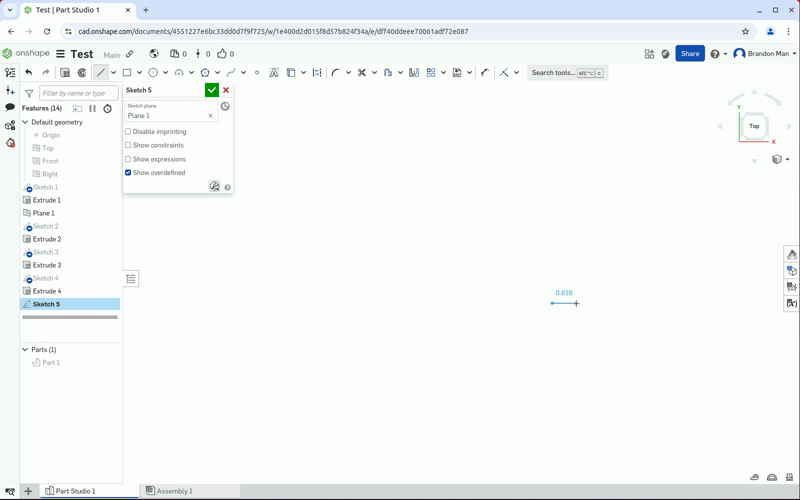
scroll(6)
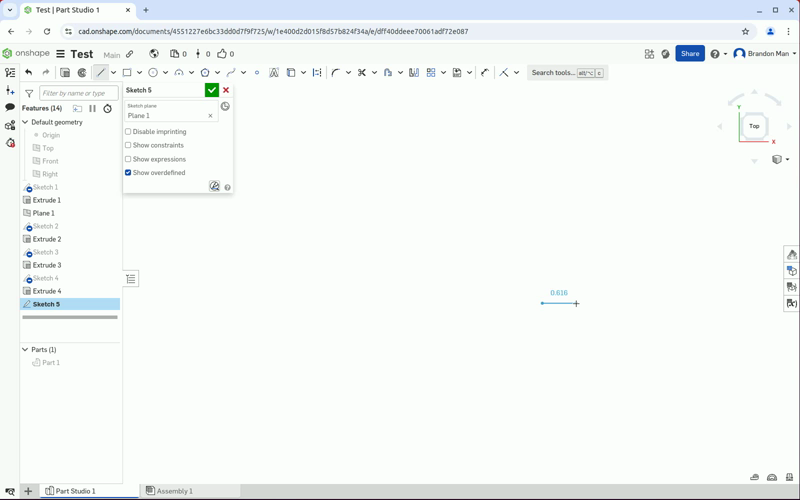
click(576, 303)
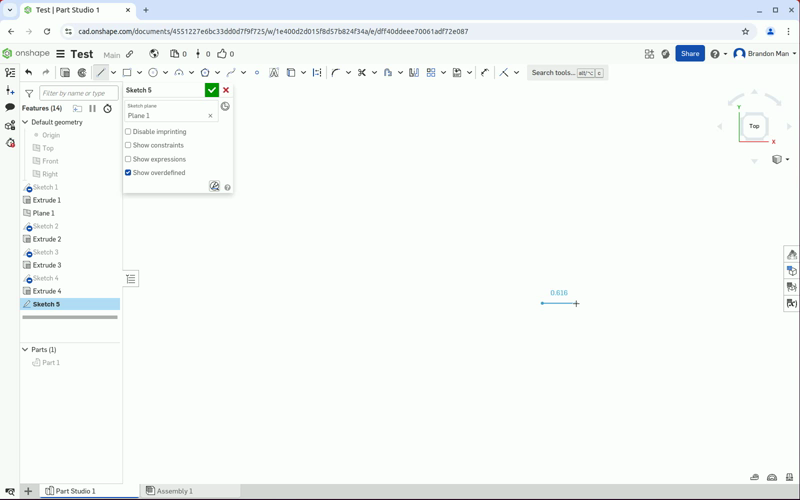
scroll(-6)
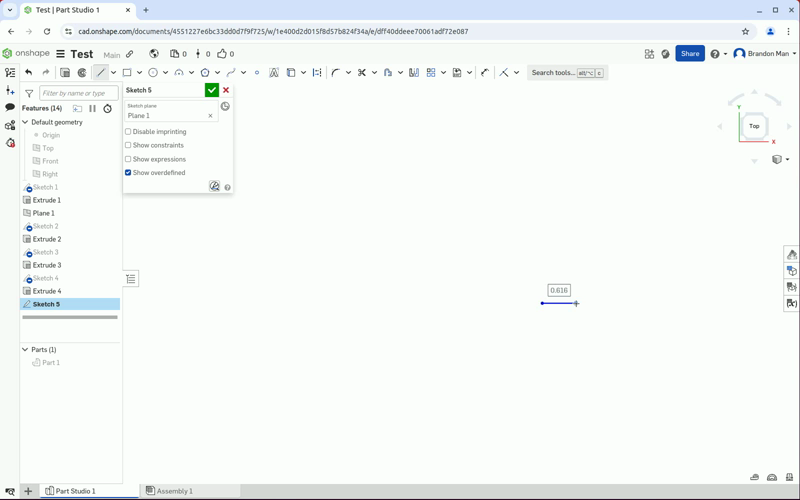
scroll(-6)
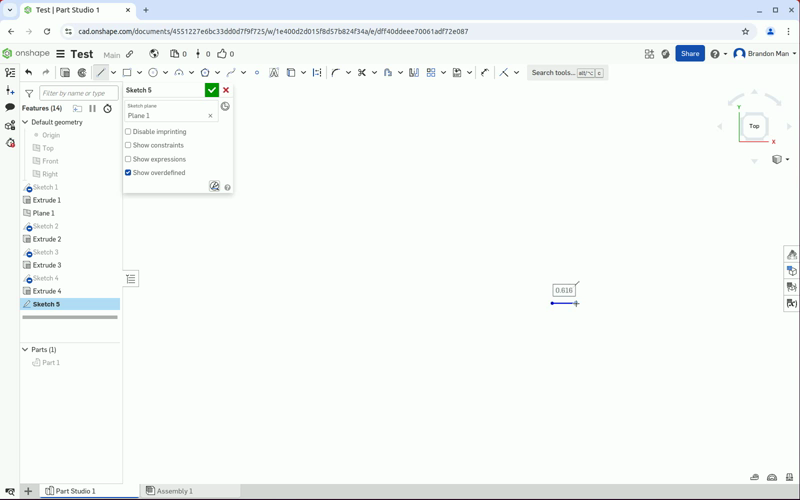
scroll(-6)
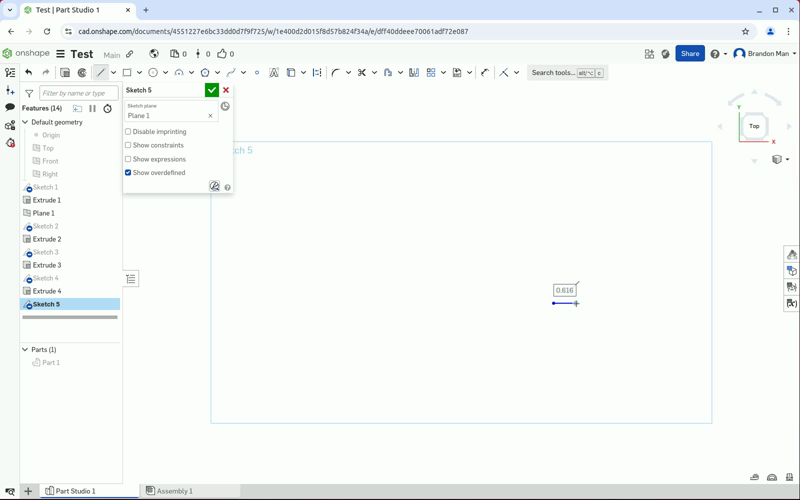
scroll(-6)
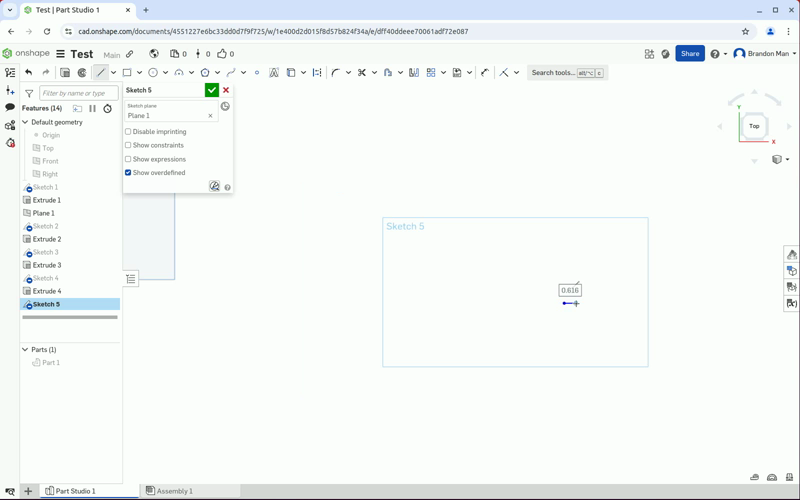
scroll(-6)
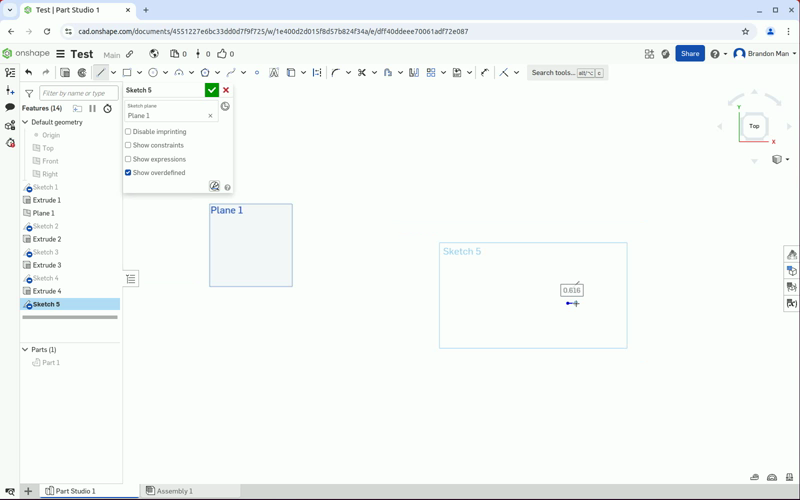
scroll(-6)
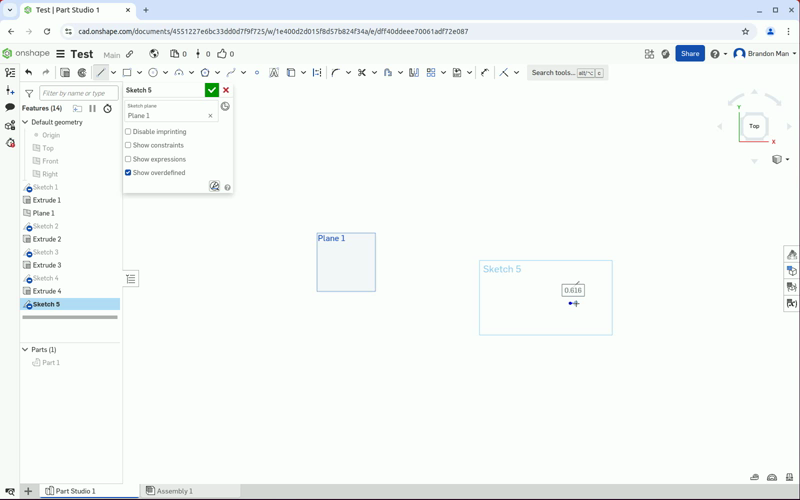
scroll(-6)
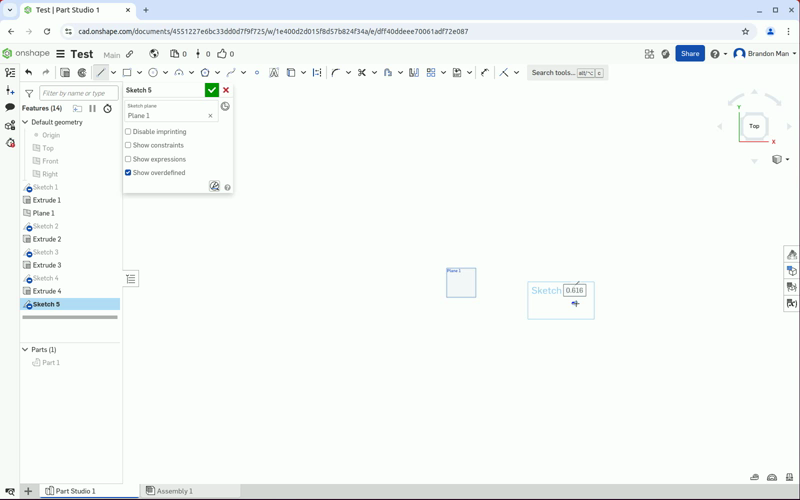
key_up(shift)
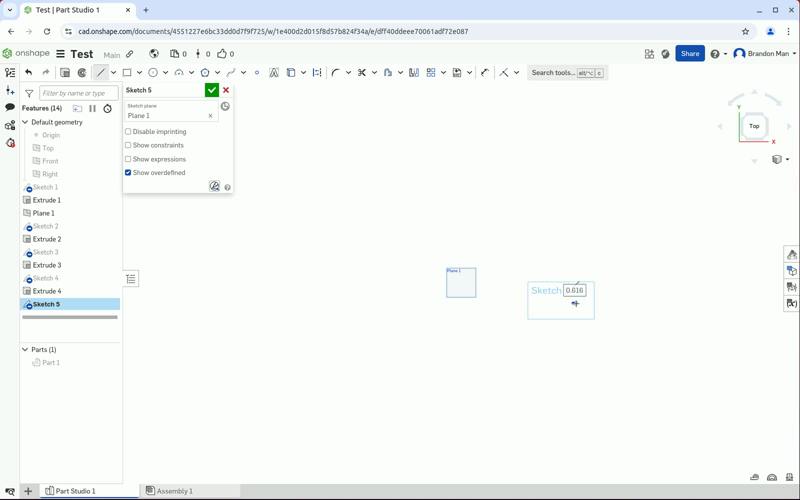
key_down(shift)
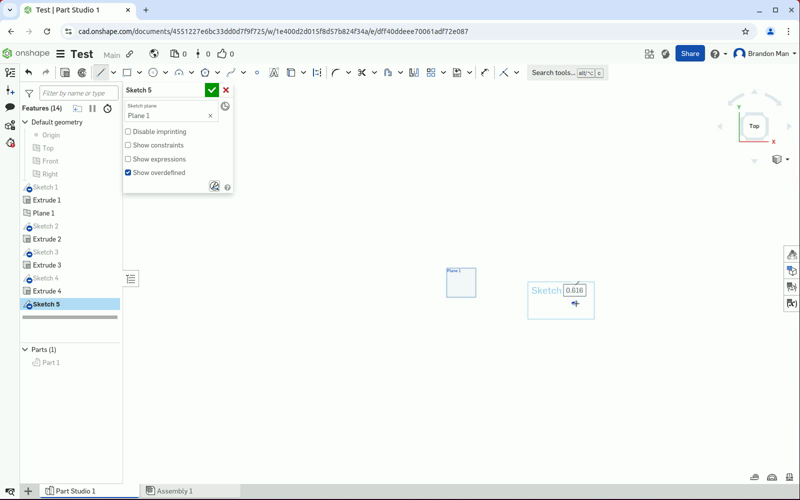
mouse_move(589, 303)
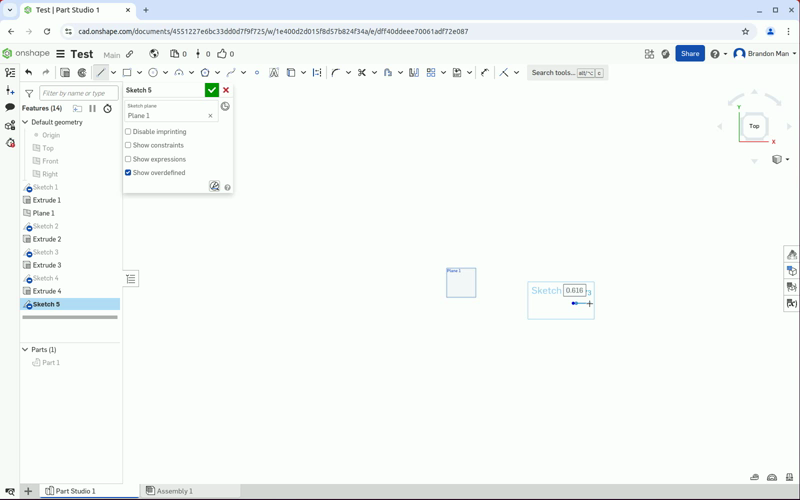
mouse_move(576, 262)
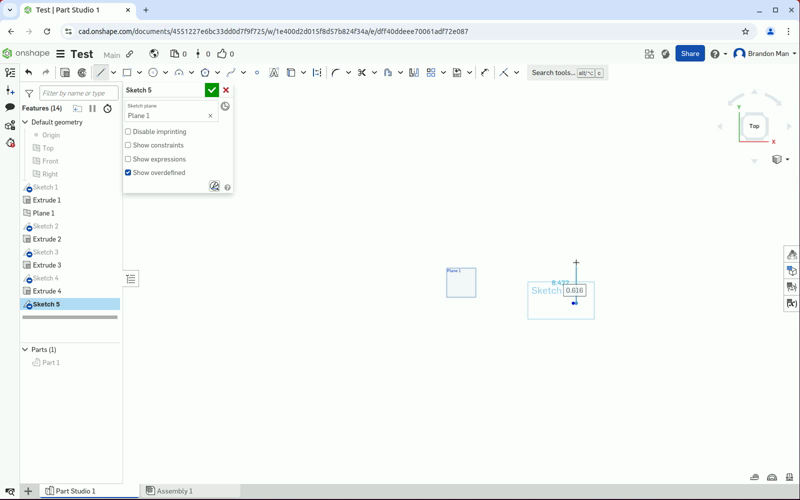
click(576, 262)
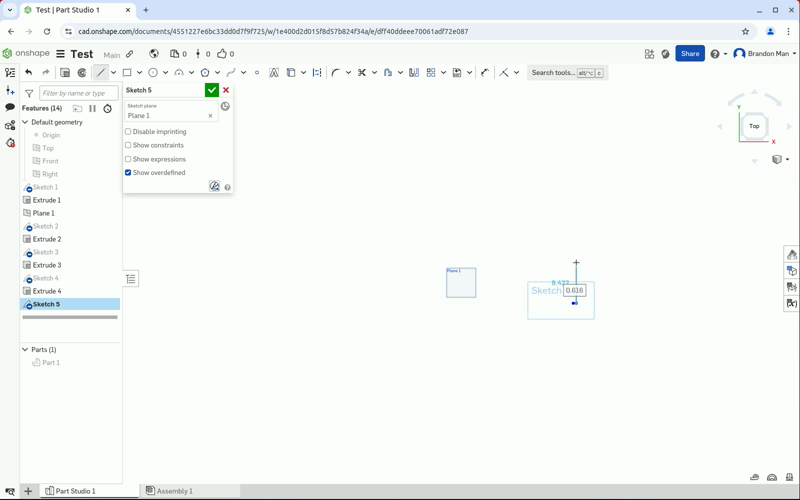
key_up(shift)
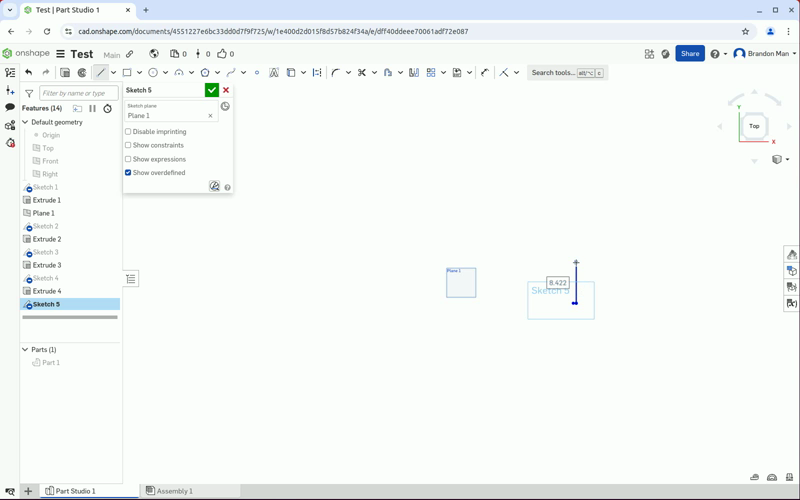
key_down(shift)
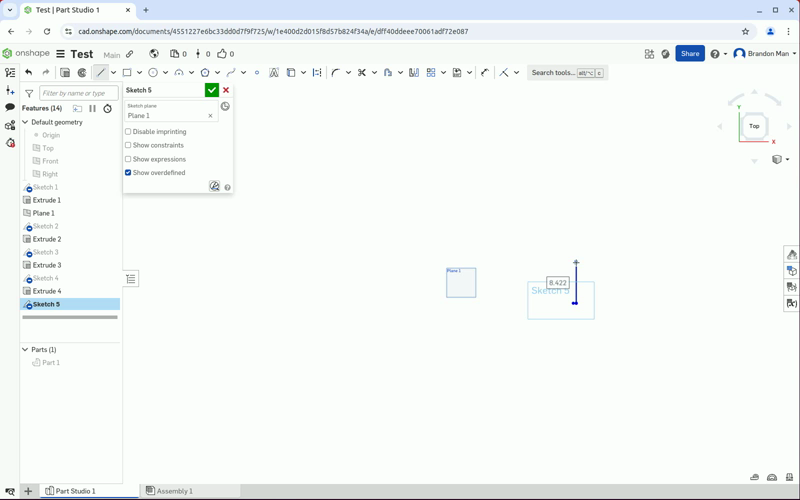
mouse_move(589, 262)
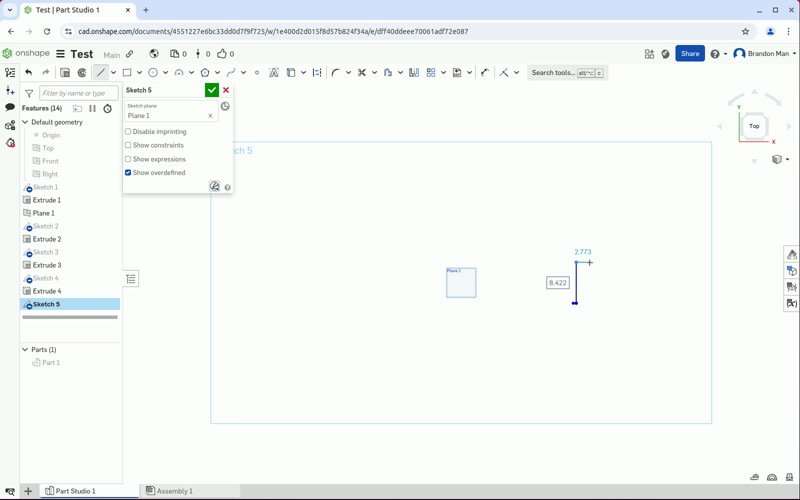
mouse_move(573, 262)
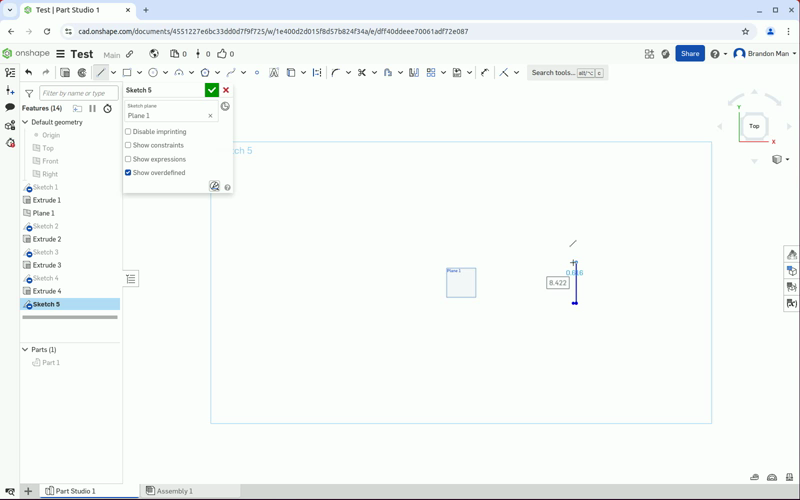
scroll(6)
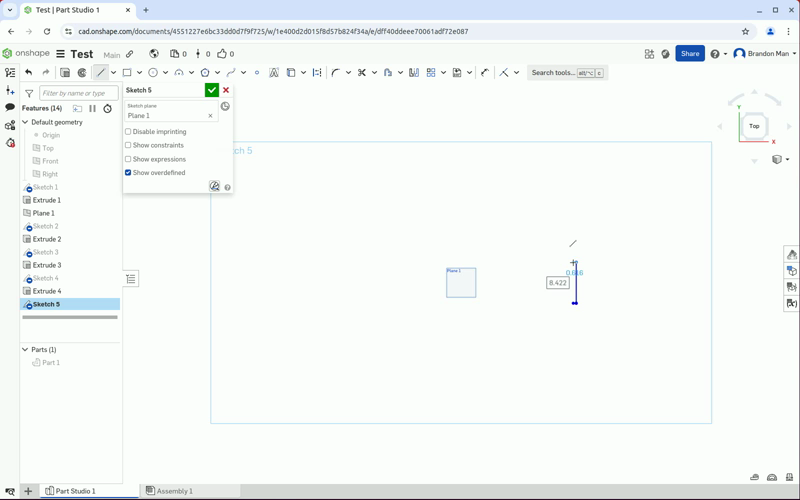
scroll(6)
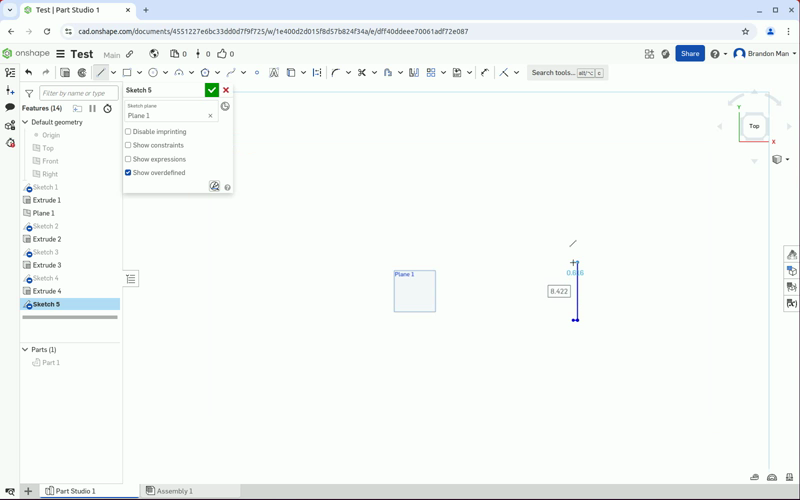
scroll(6)
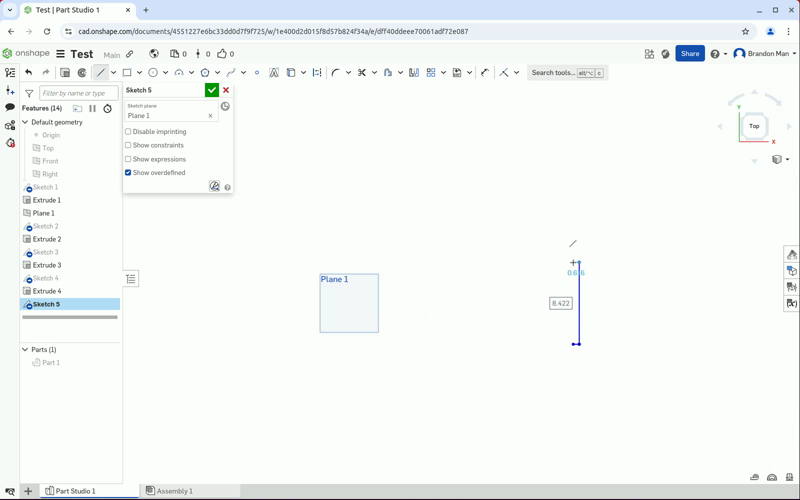
scroll(6)
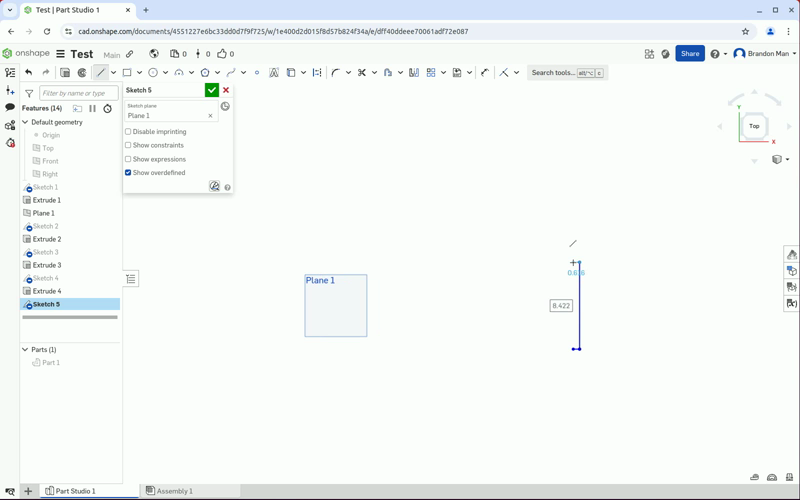
scroll(6)
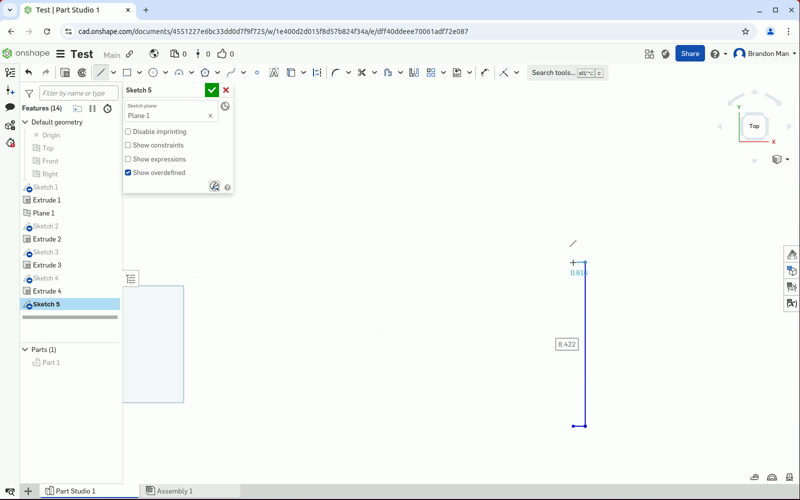
scroll(6)
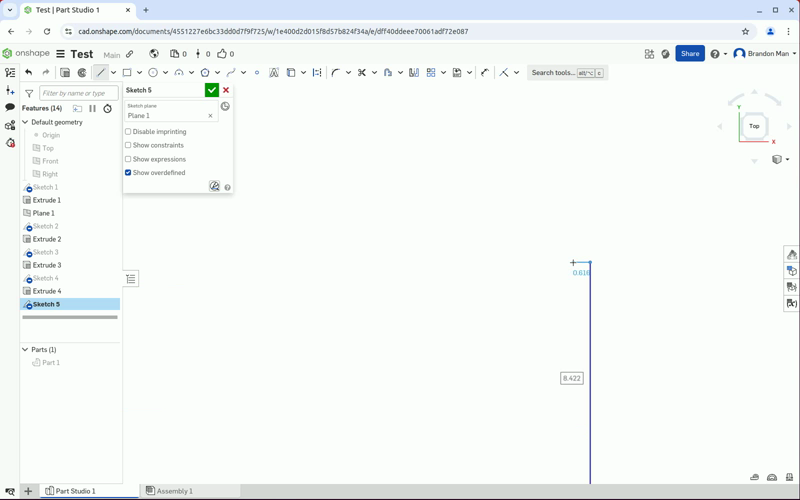
scroll(6)
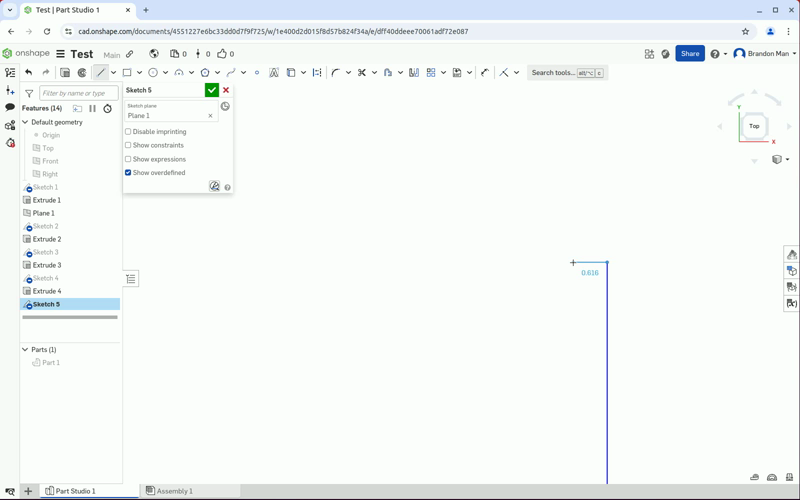
click(573, 262)
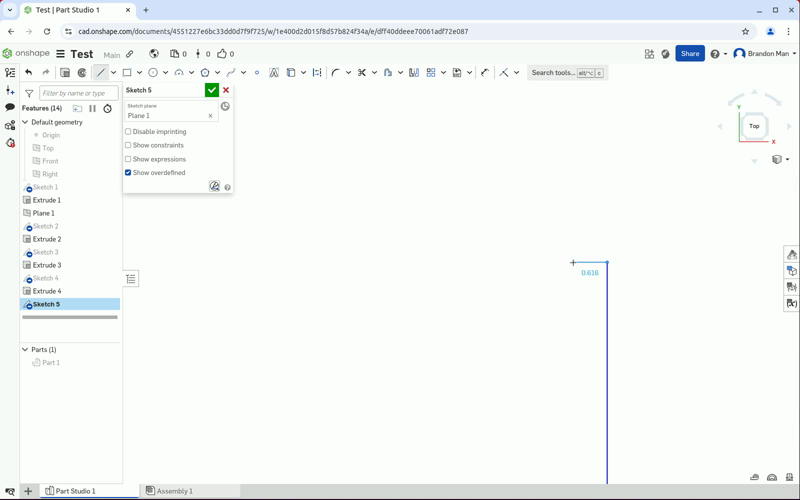
scroll(-6)
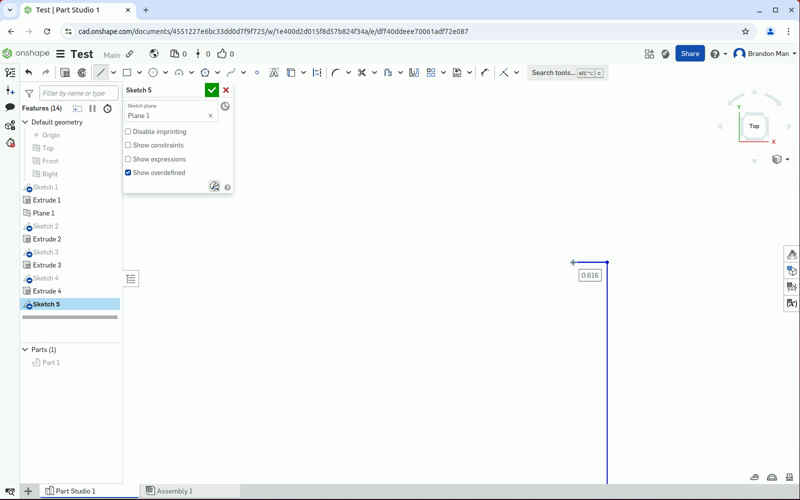
scroll(-6)
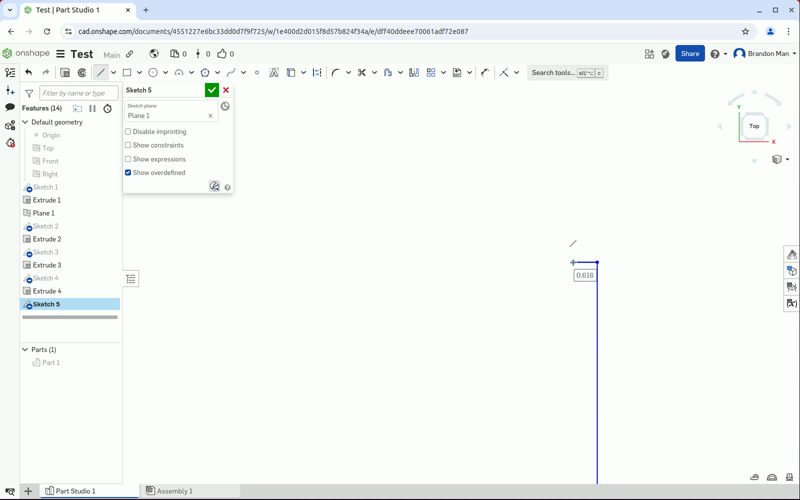
scroll(-6)
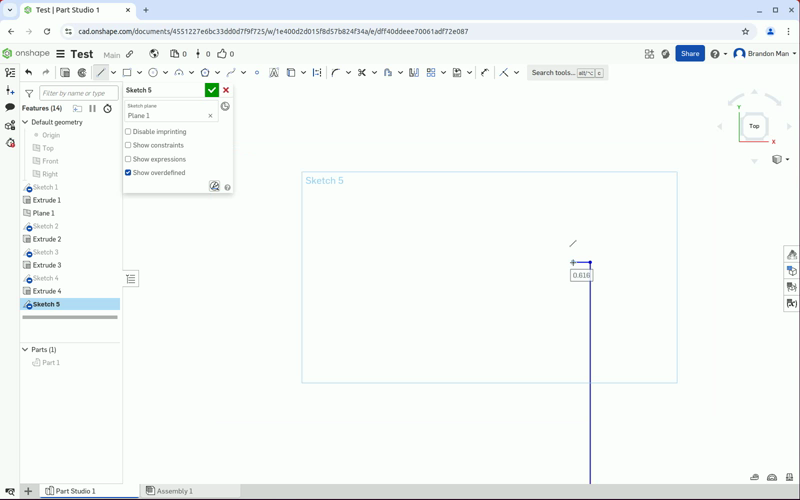
scroll(-6)
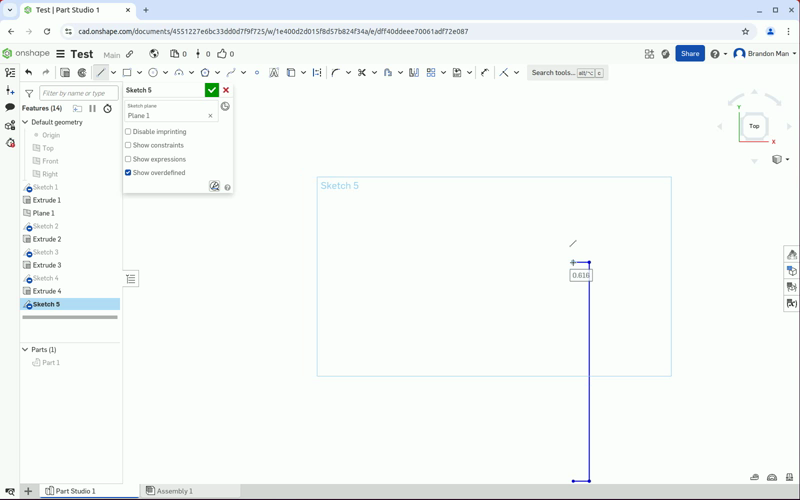
scroll(-6)
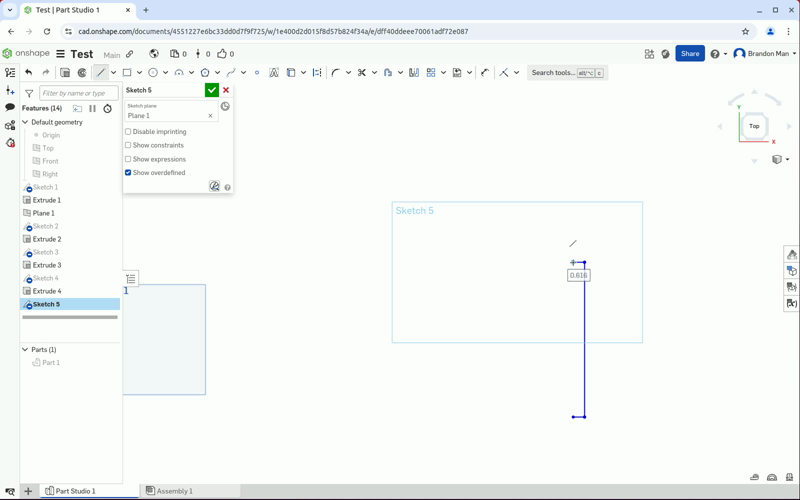
scroll(-6)
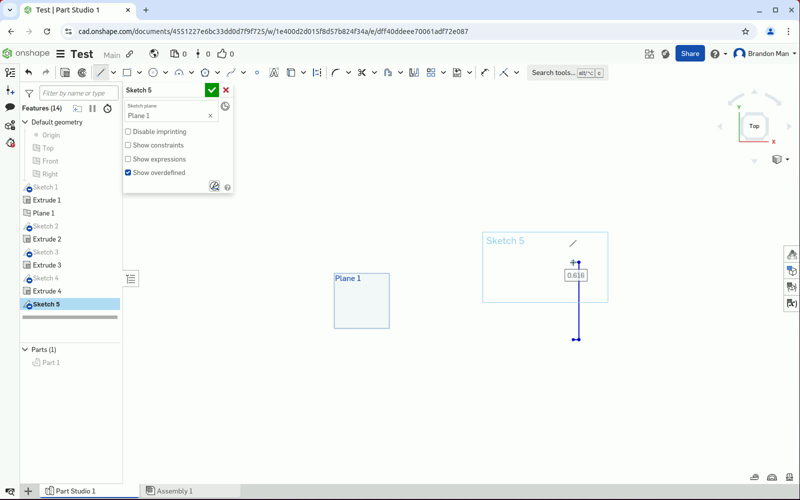
scroll(-6)
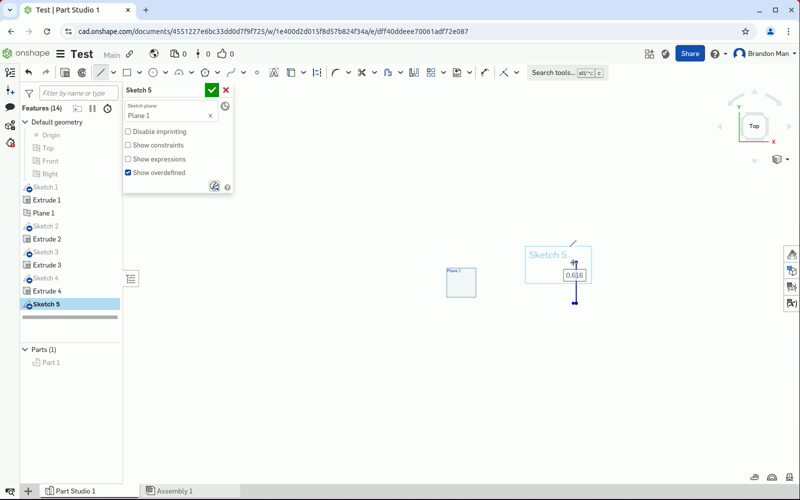
key_up(shift)
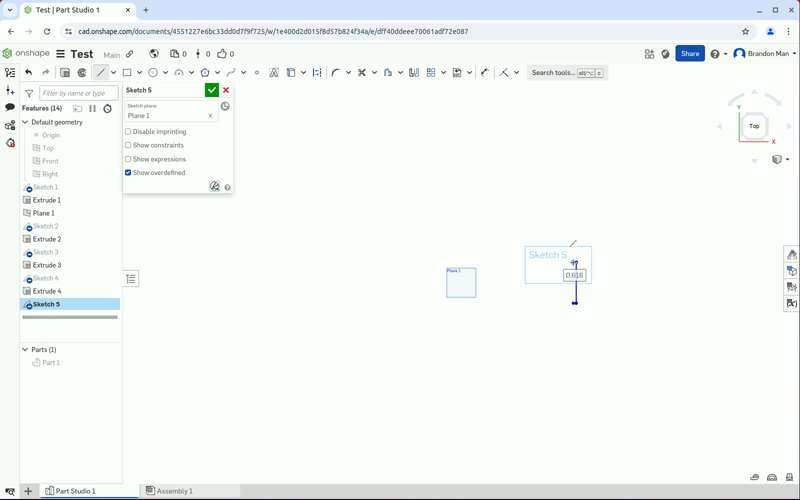
mouse_move(589, 262)
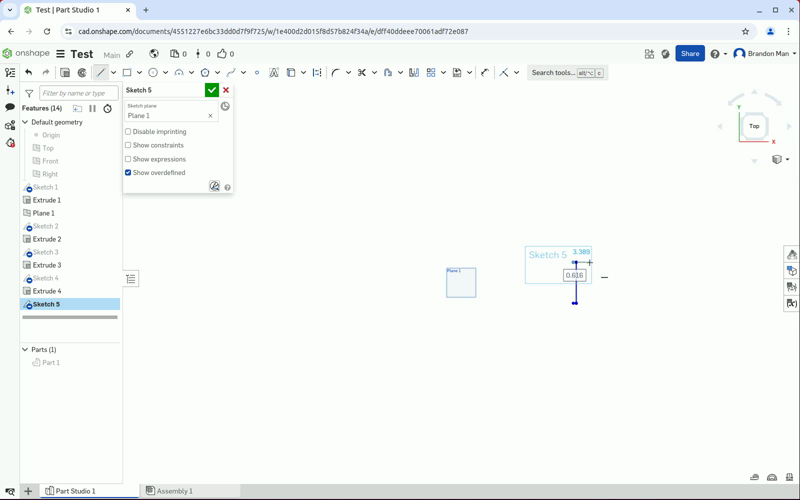
key_down(shift)
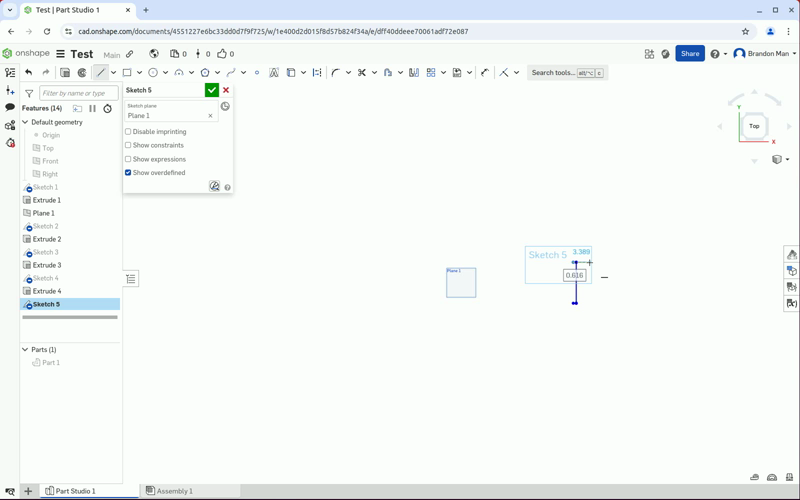
mouse_move(573, 303)
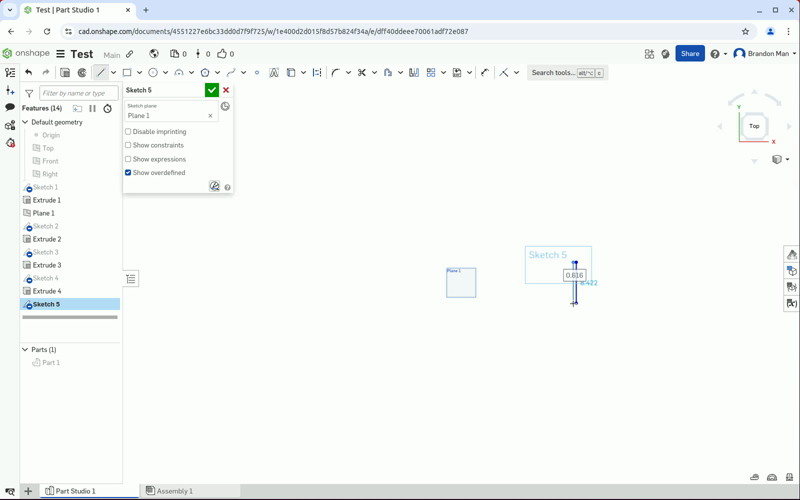
scroll(6)
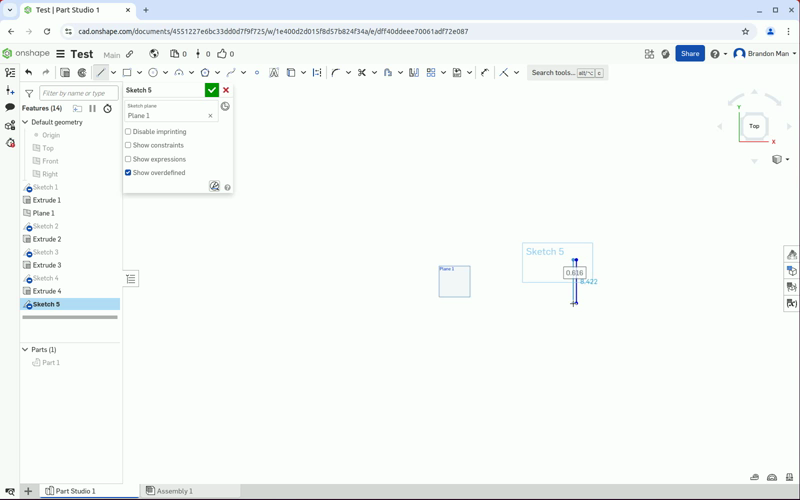
scroll(6)
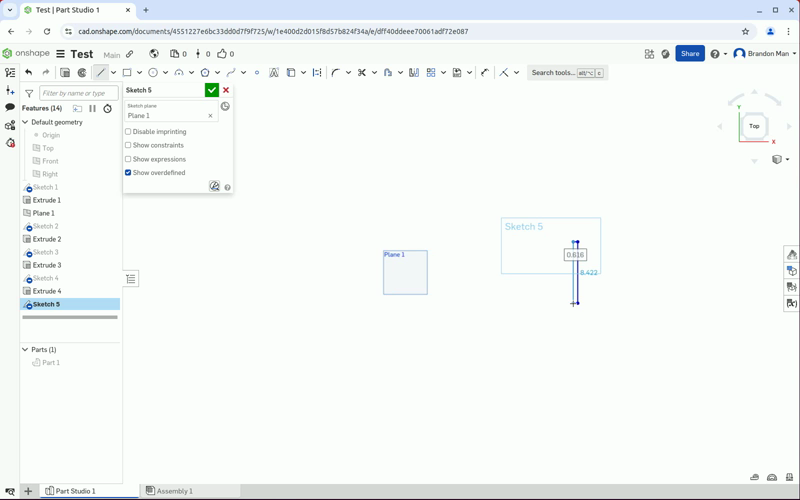
scroll(6)
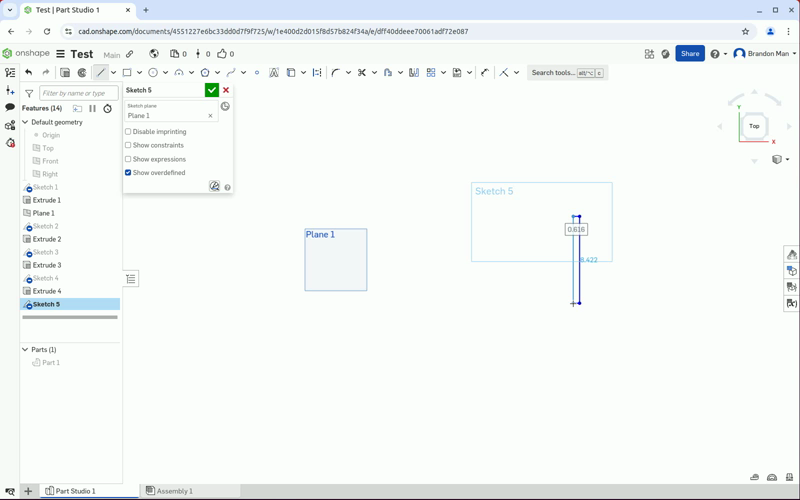
scroll(6)
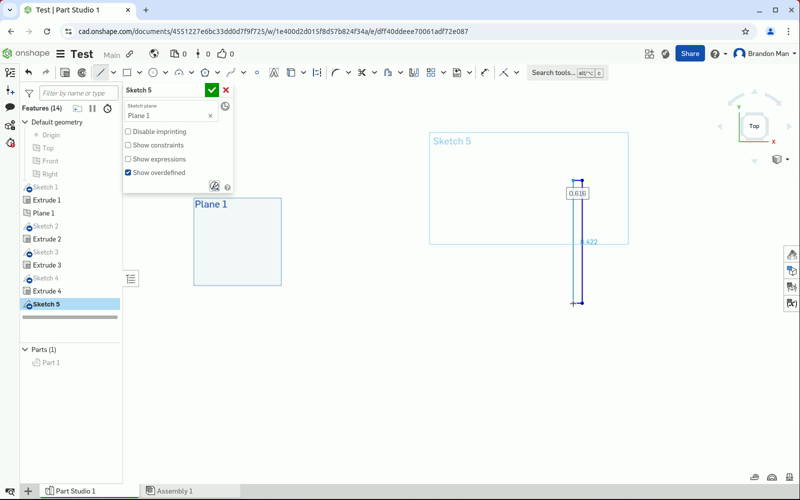
scroll(6)
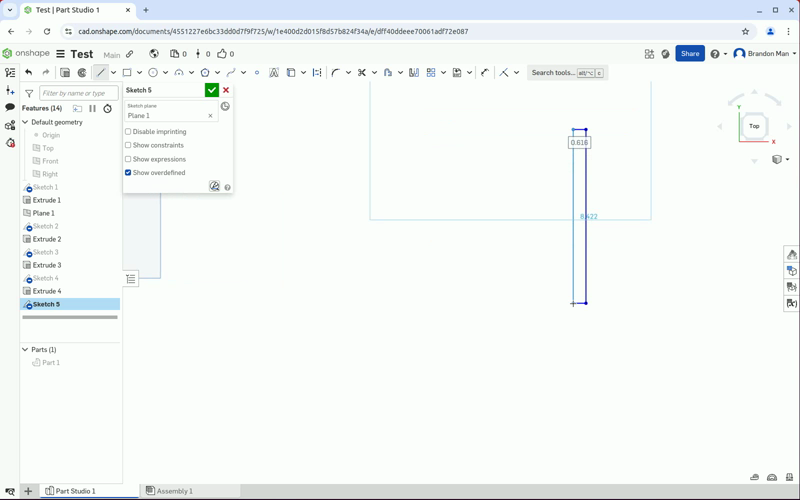
scroll(6)
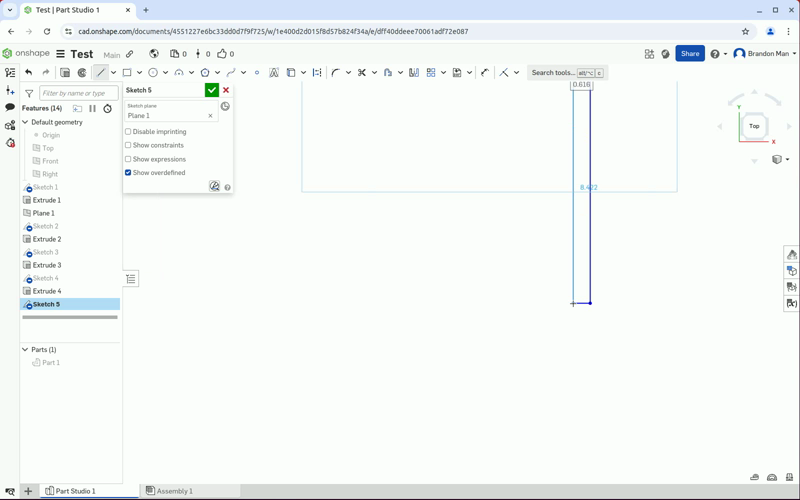
scroll(6)
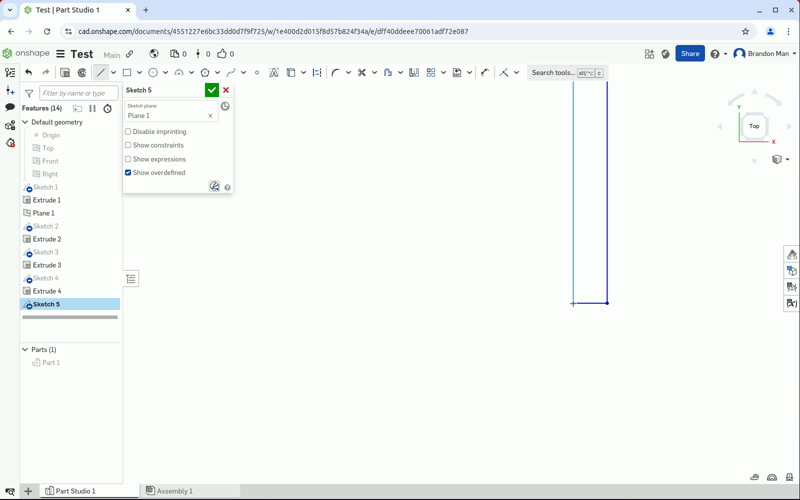
key_up(shift)
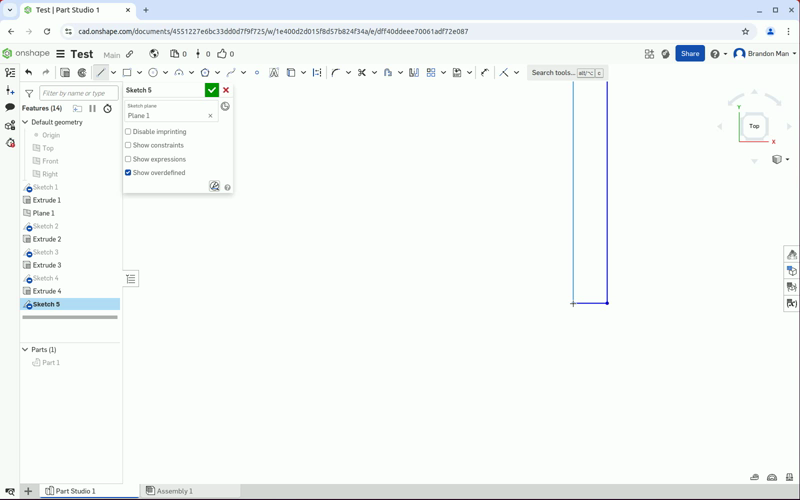
click(573, 303)
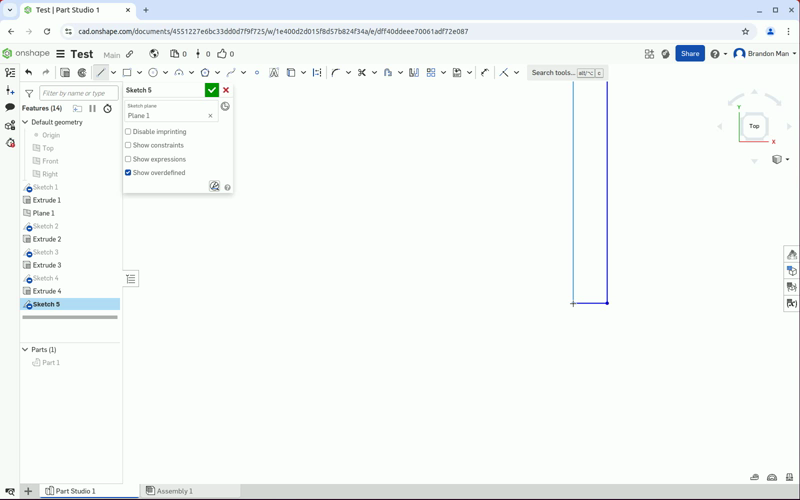
scroll(-6)
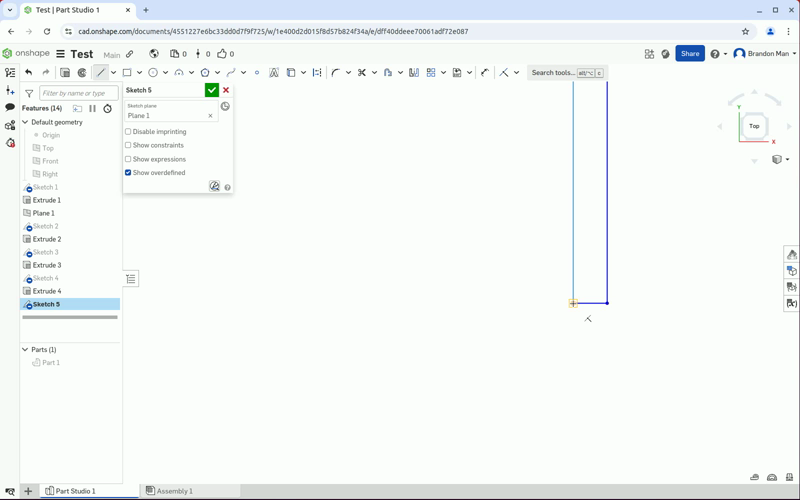
scroll(-6)
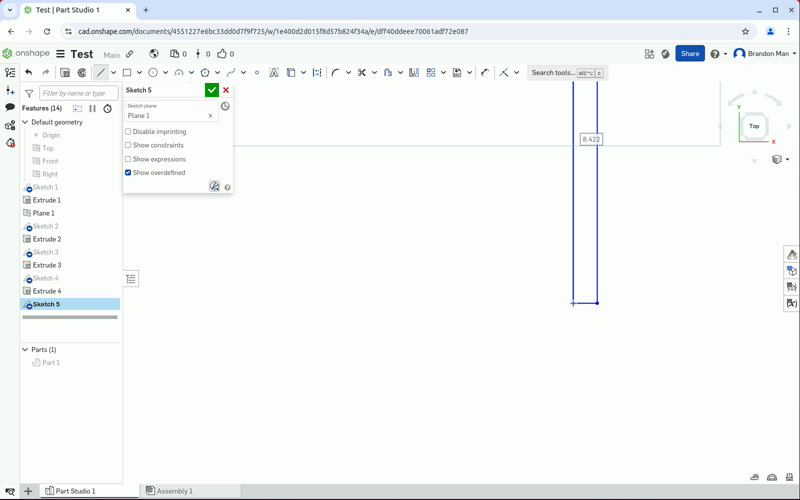
scroll(-6)
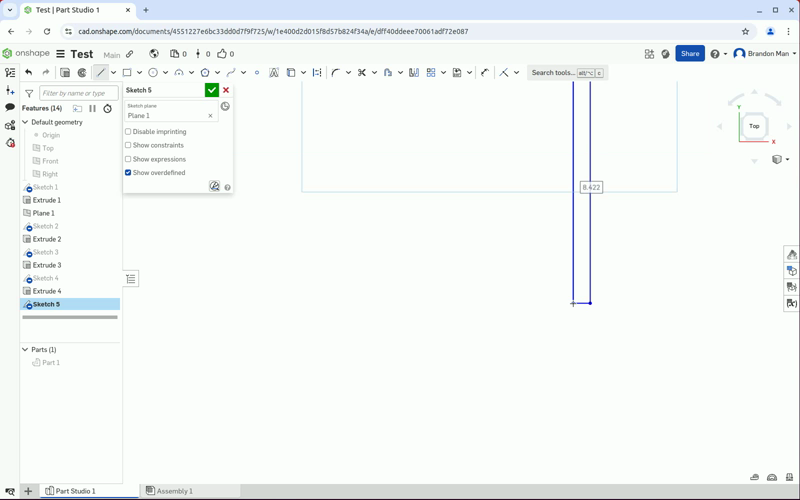
scroll(-6)
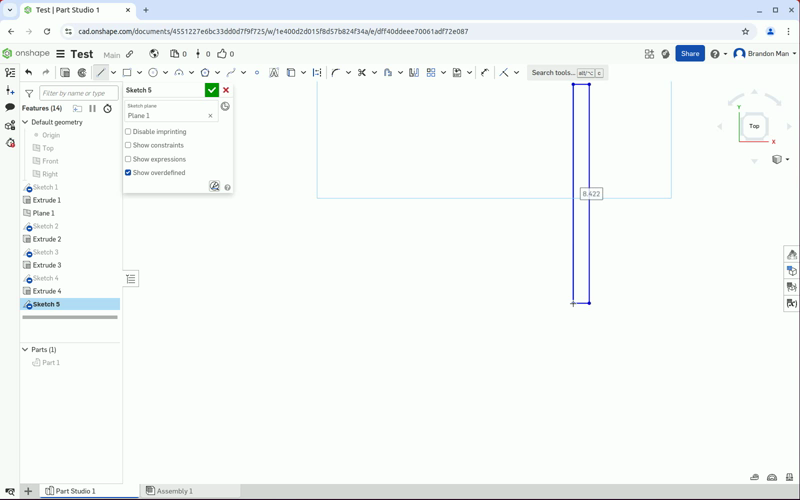
scroll(-6)
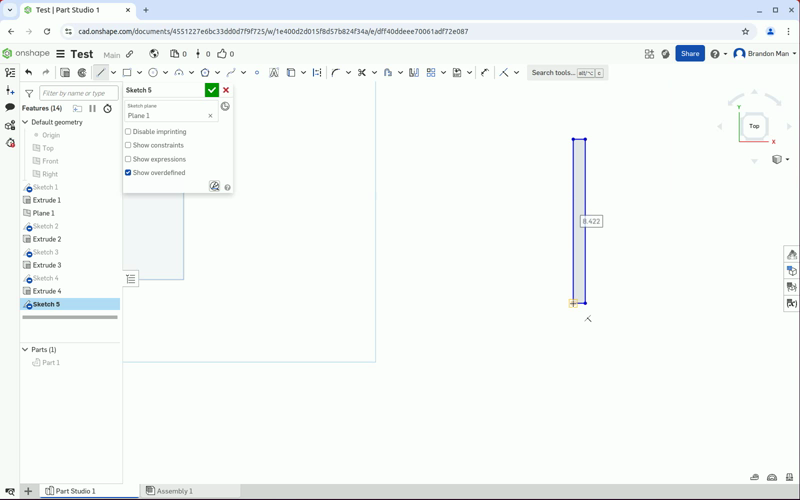
scroll(-6)
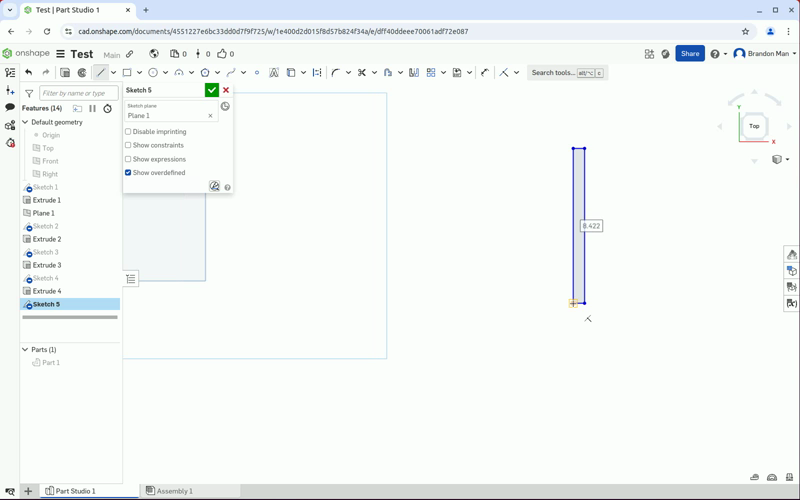
scroll(-6)
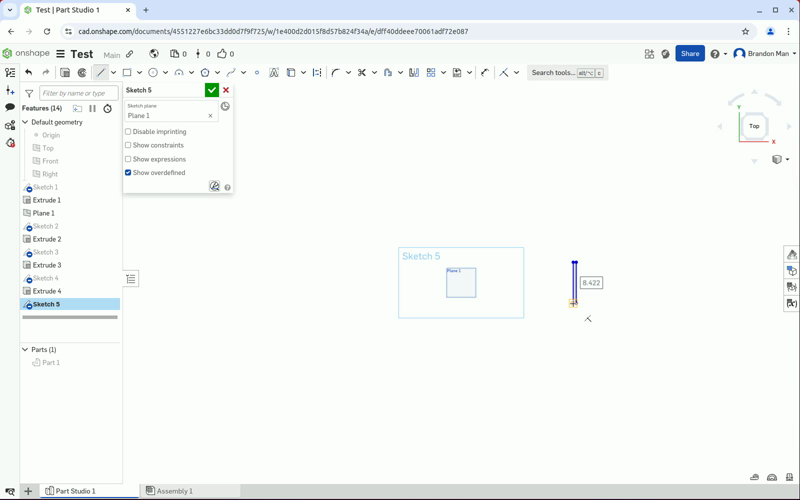
key(esc)
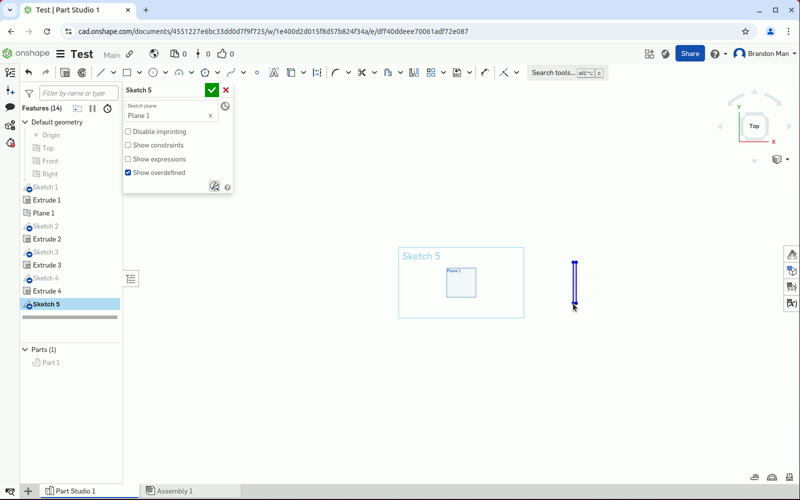
mouse_move(573, 268)
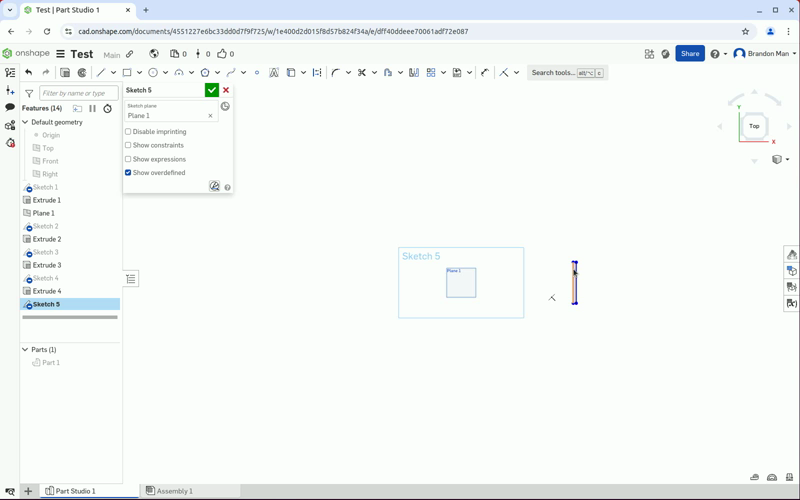
scroll(6)
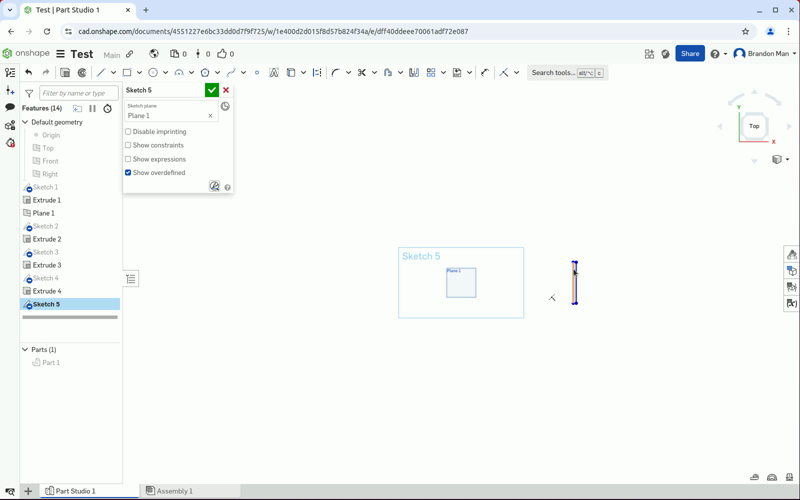
scroll(6)
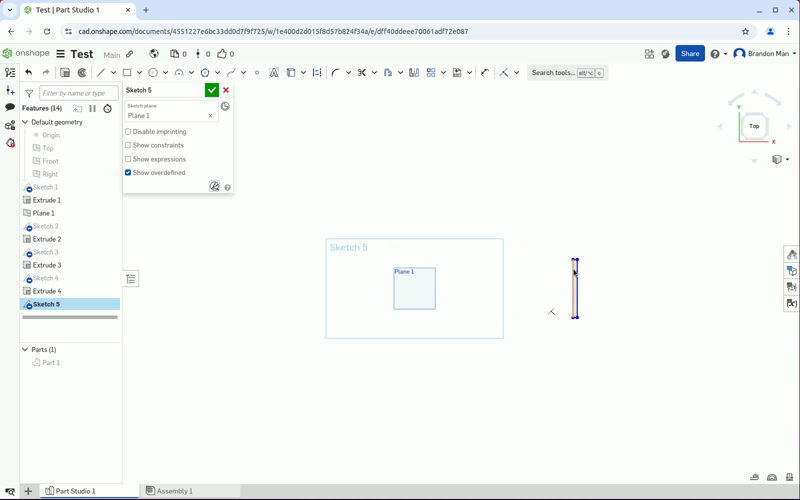
scroll(6)
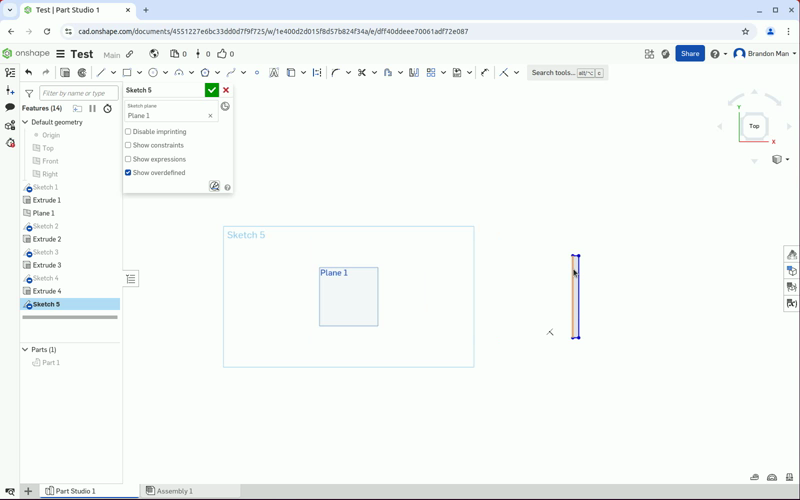
scroll(6)
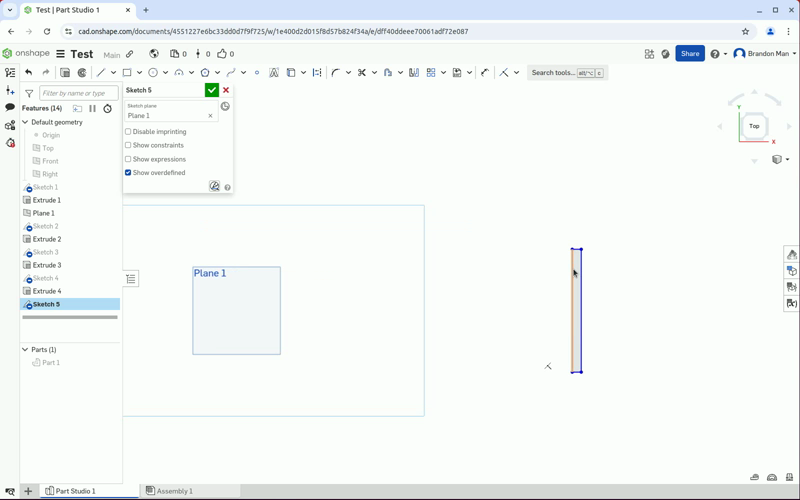
scroll(6)
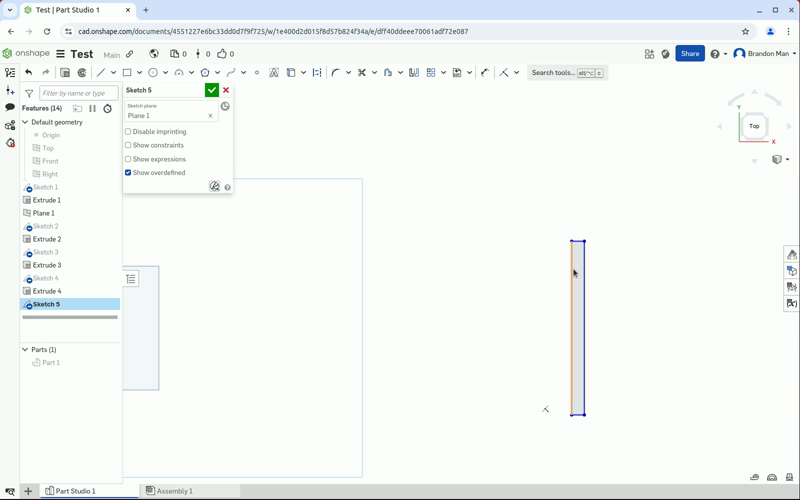
scroll(6)
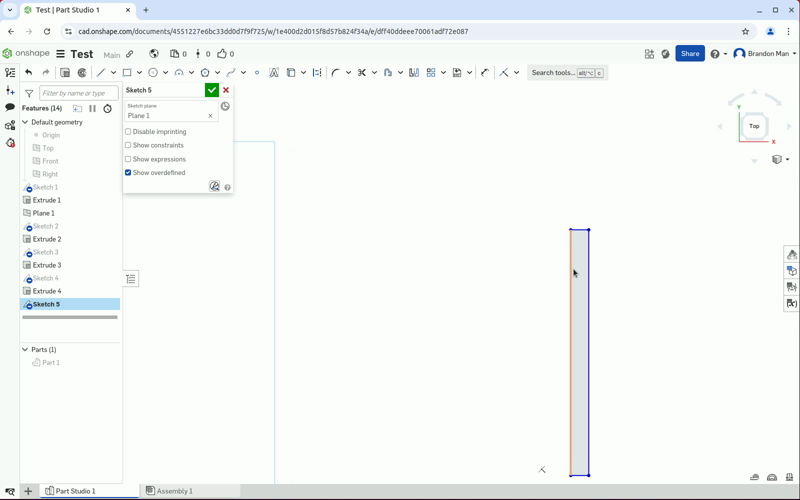
scroll(6)
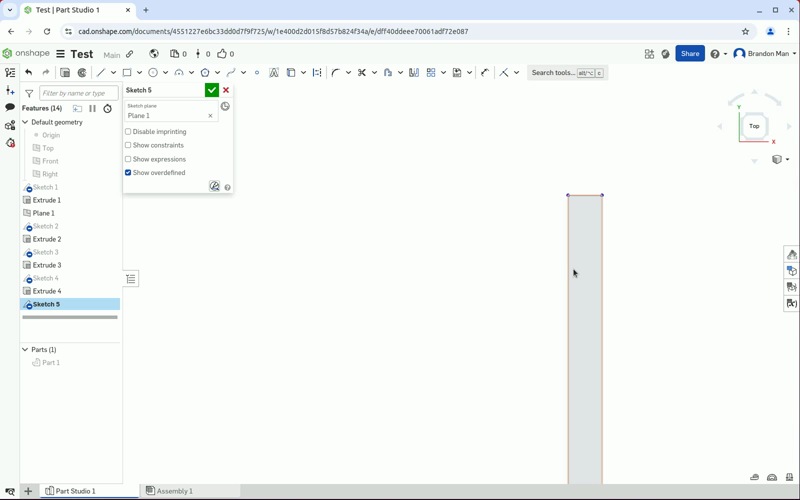
click(573, 268)
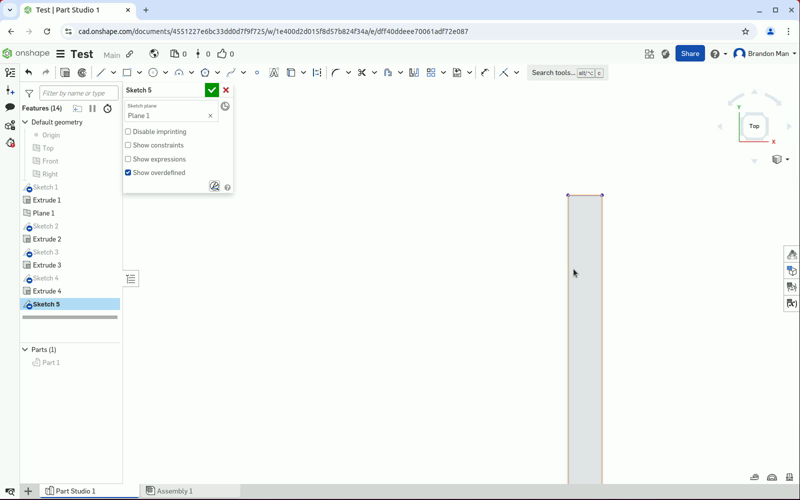
scroll(-6)
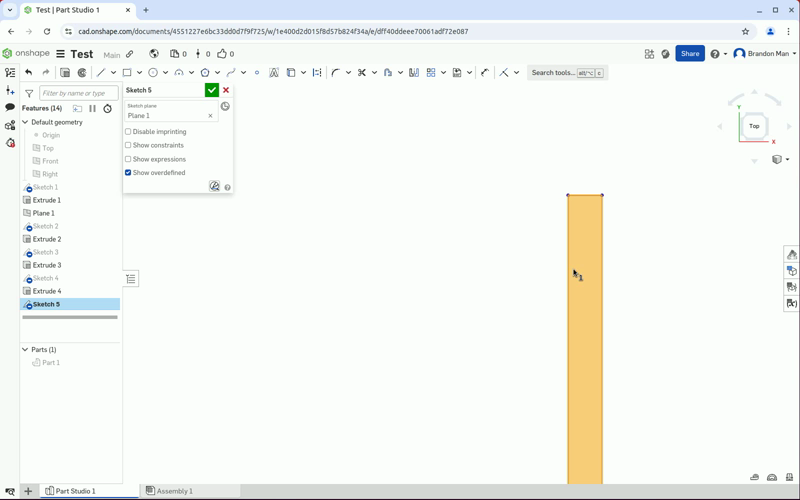
scroll(-6)
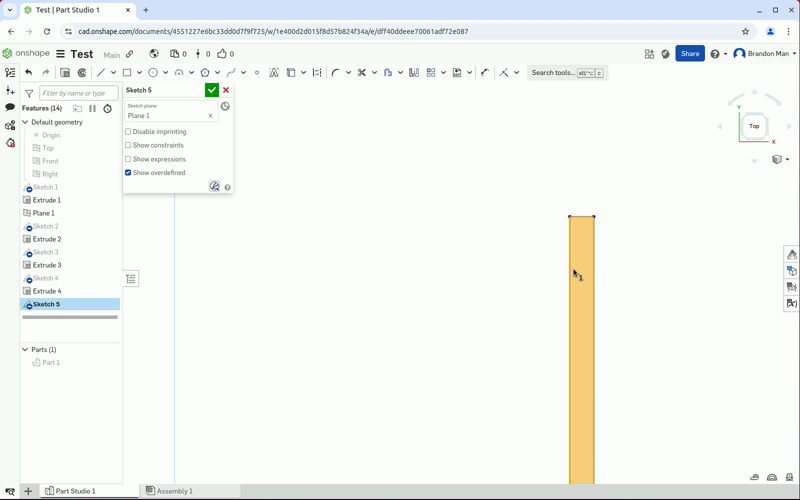
scroll(-6)
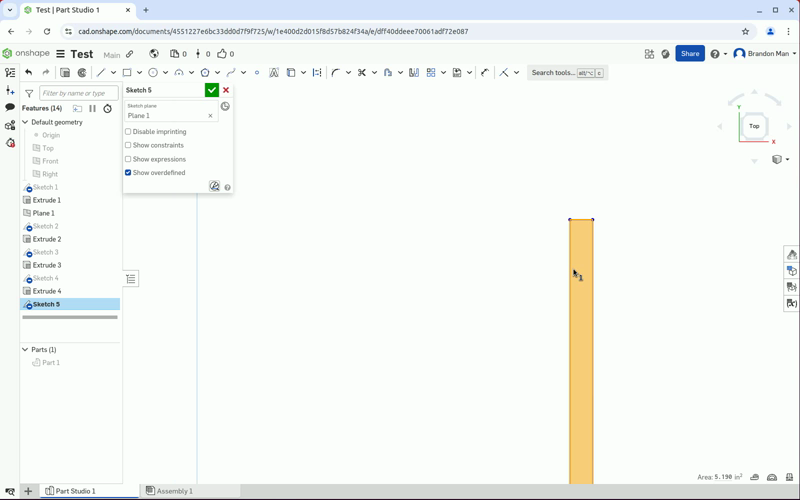
scroll(-6)
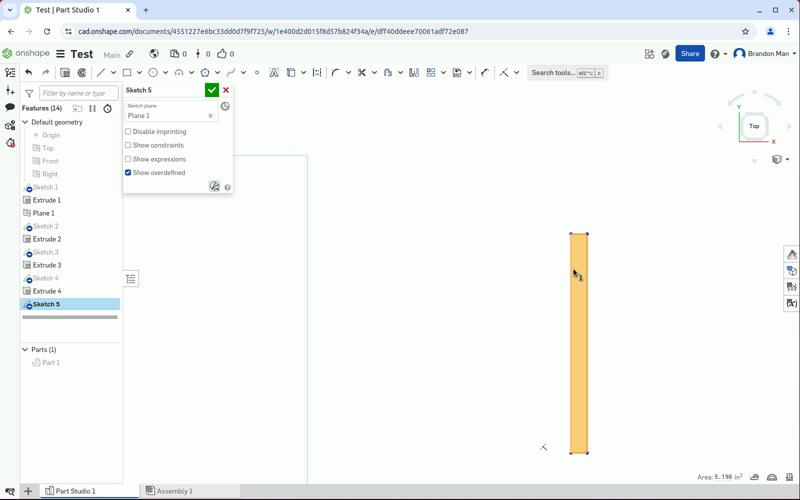
scroll(-6)
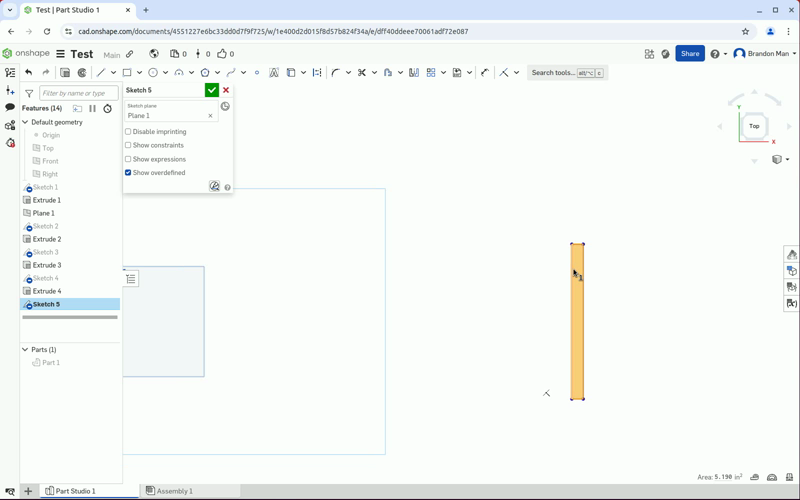
scroll(-6)
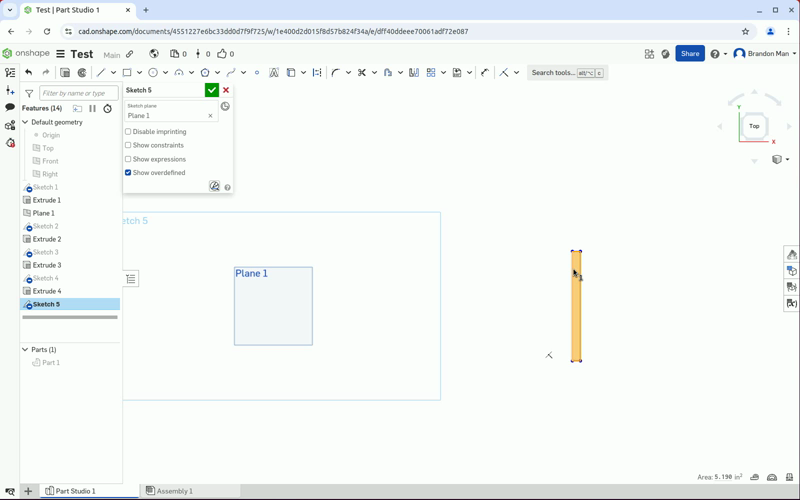
scroll(-6)
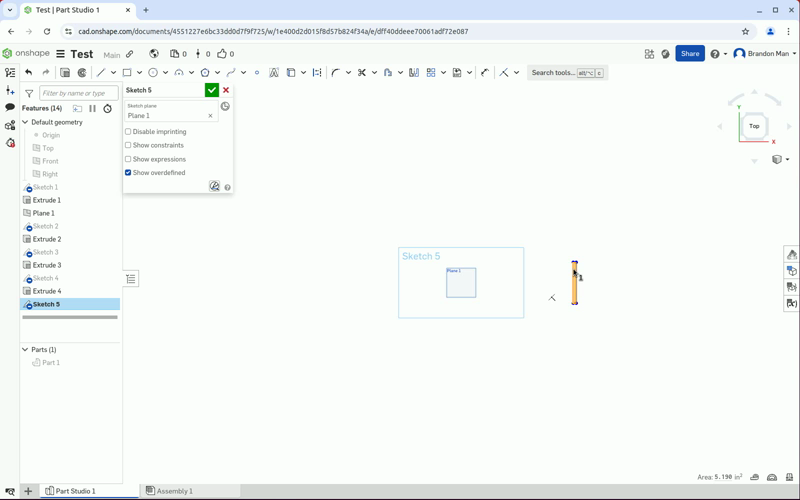
mouse_move(73, 352)
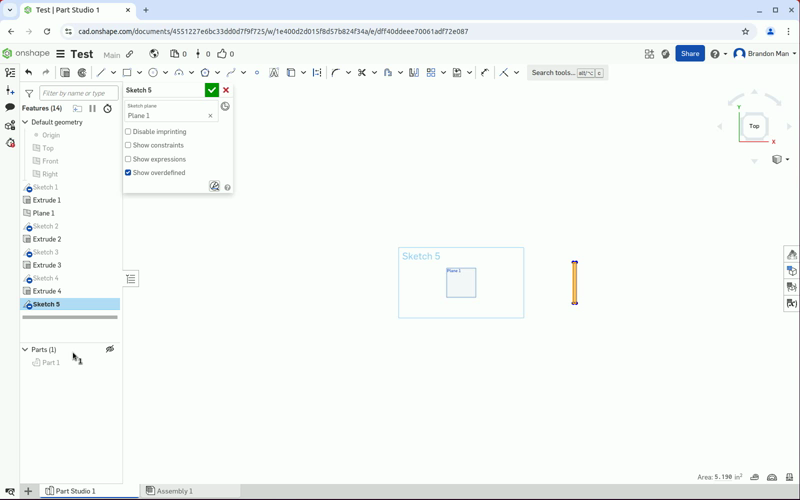
key(shift+y)
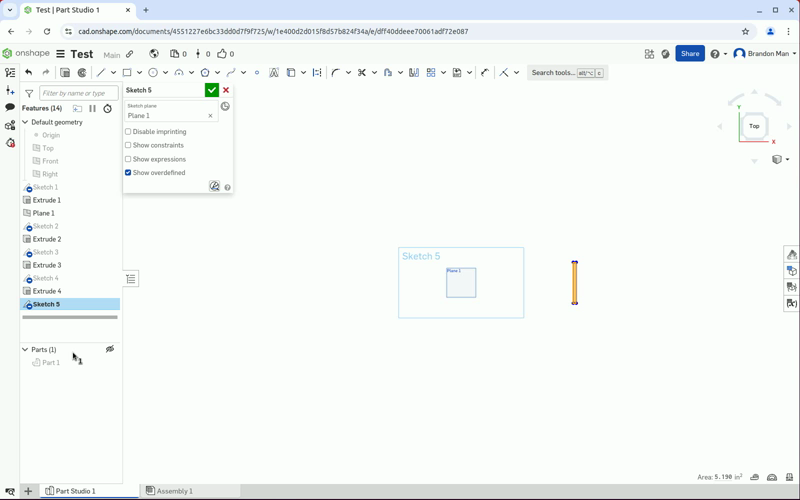
key(shift+e)
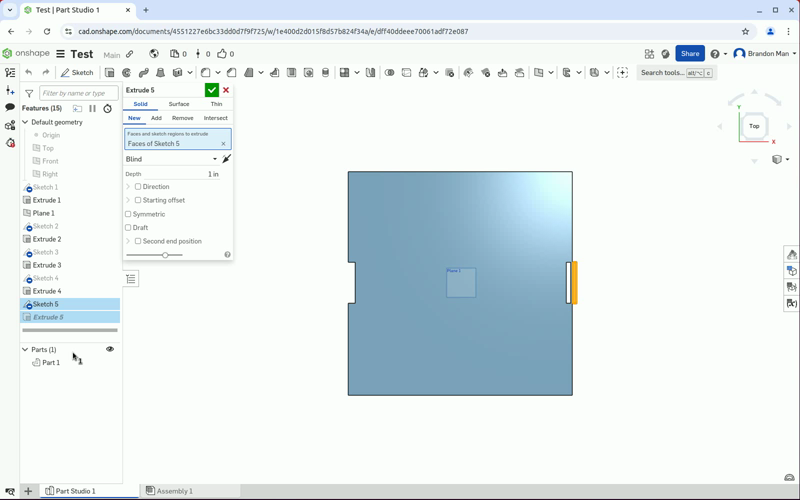
mouse_move(143, 106)
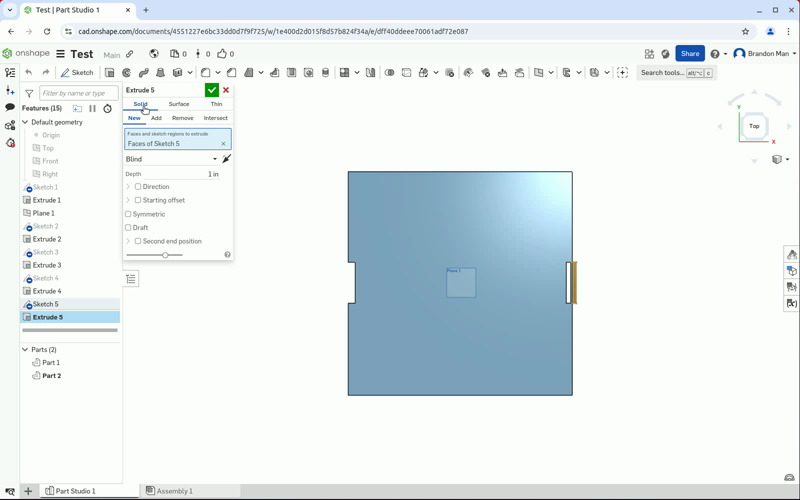
click(143, 106)
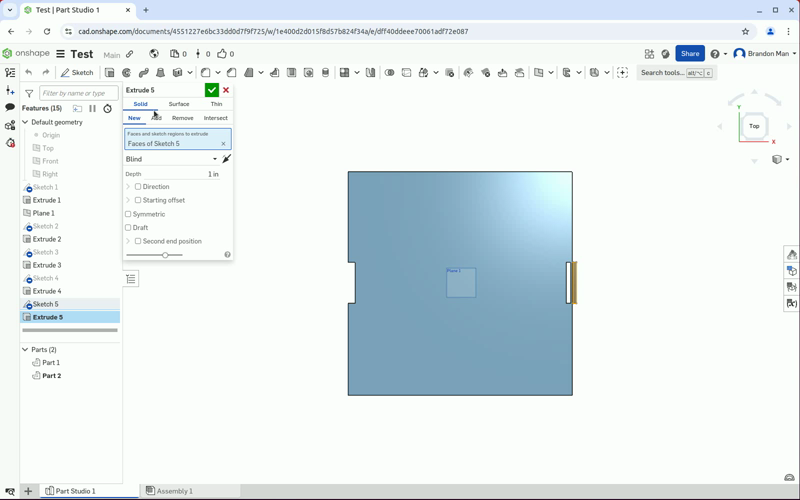
mouse_move(186, 120)
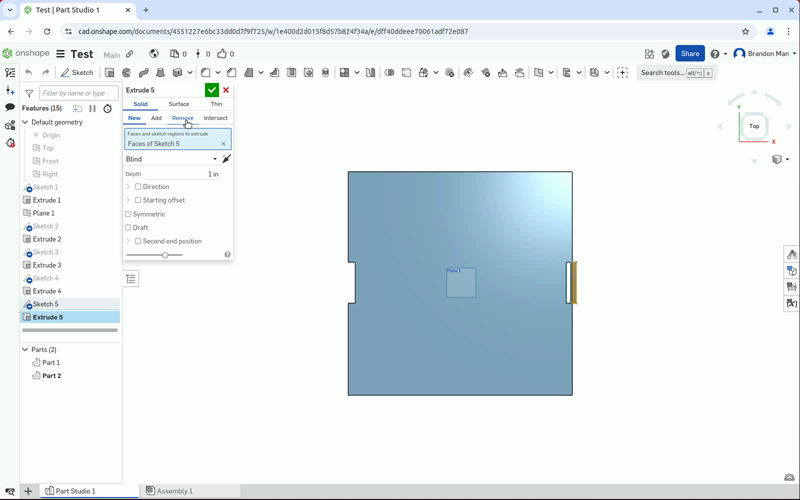
click(186, 120)
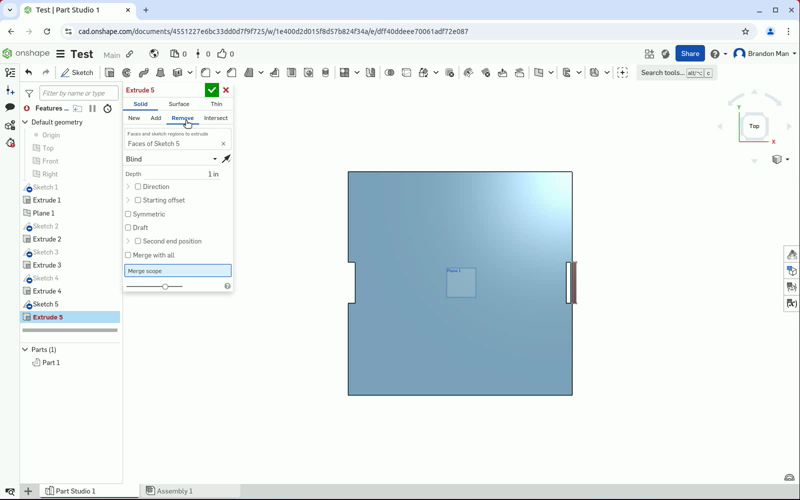
key(tab, 4)
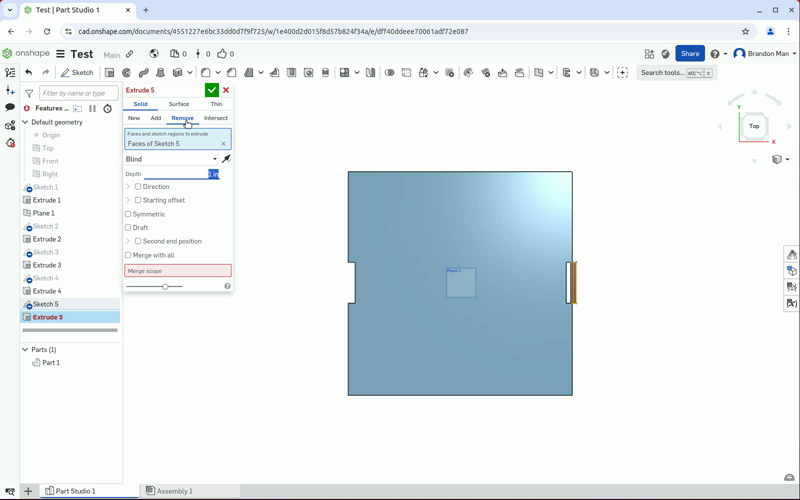
text(4.814)
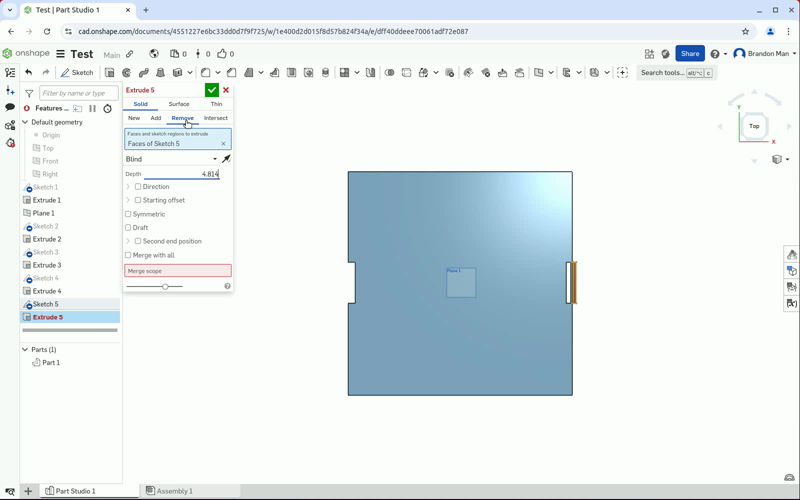
key(tab, 6)
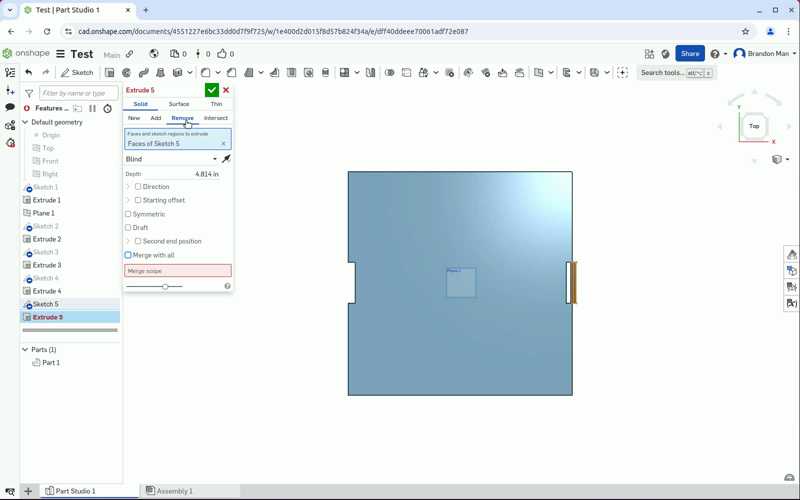
key(space)
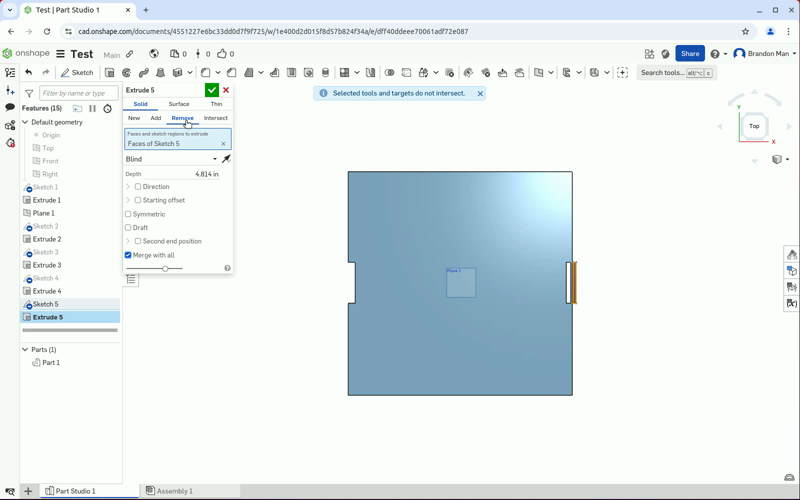
key(enter)
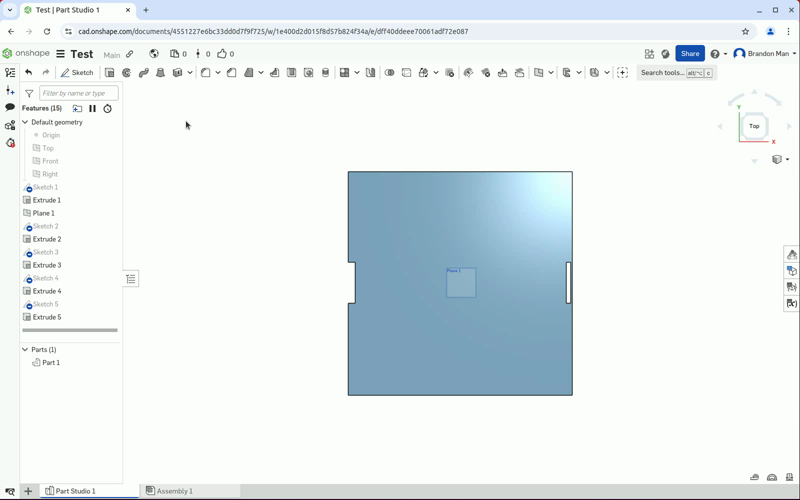
key(shift+h)
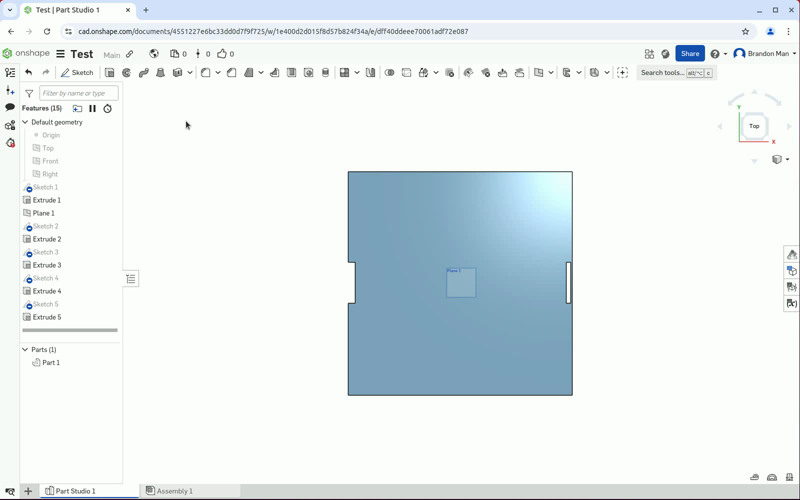
key(shift+h)
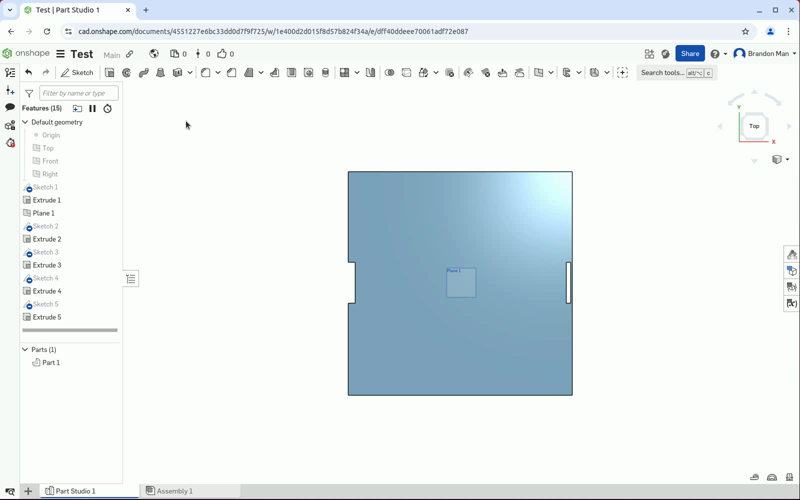
mouse_move(73, 189)
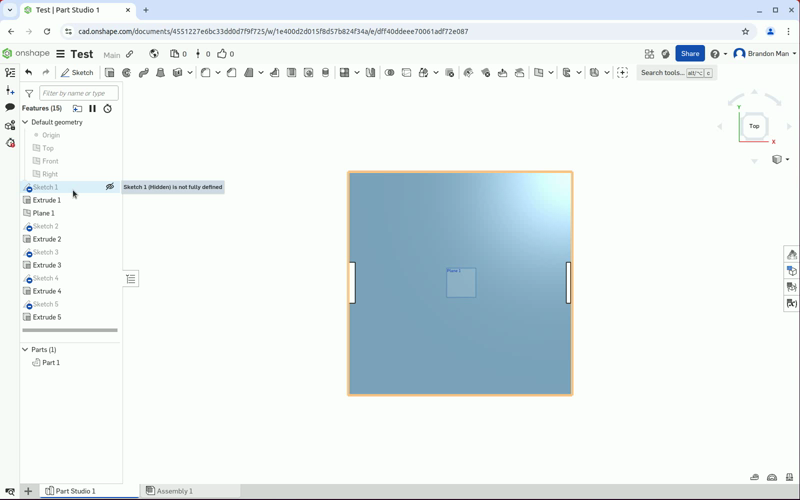
click(73, 189)
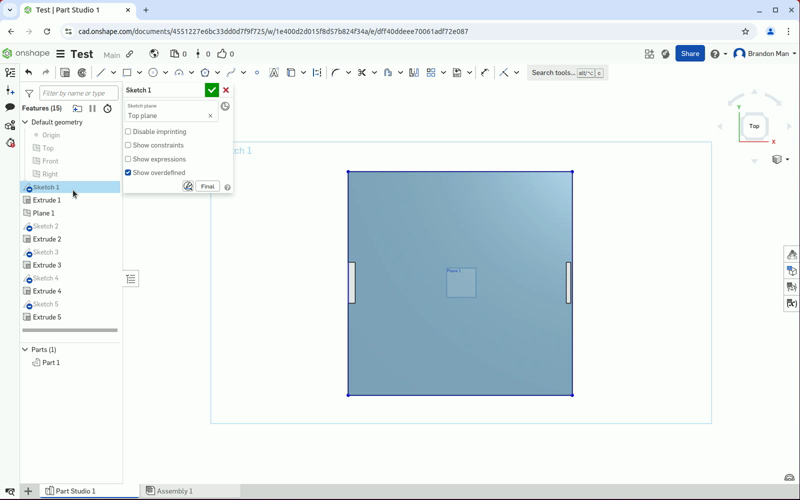
mouse_move(229, 92)
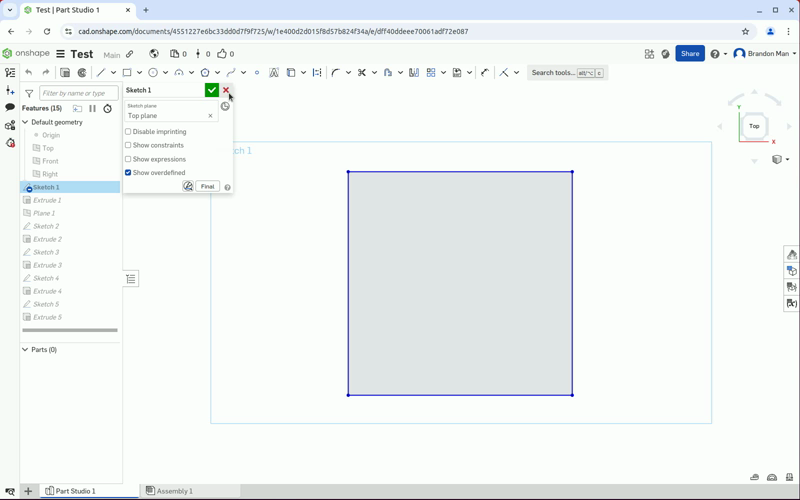
click(229, 92)
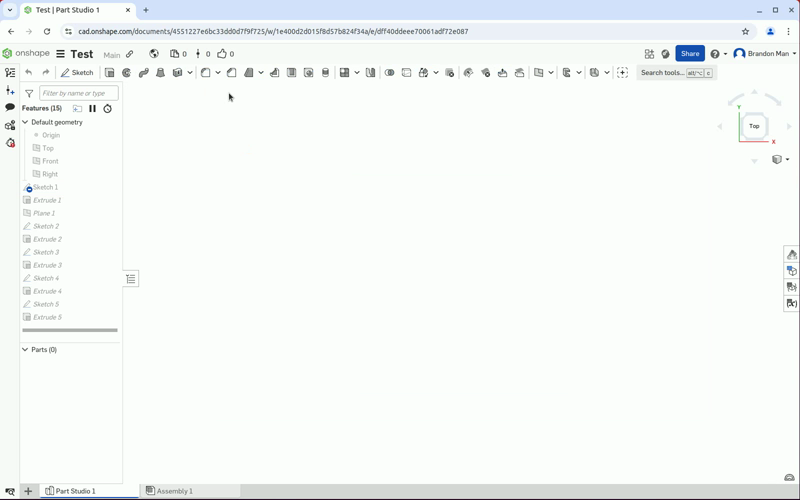
key(shift+s)
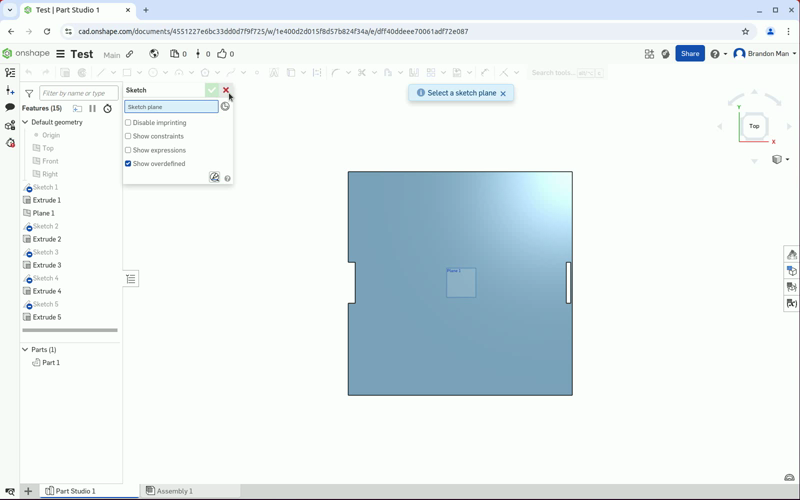
mouse_move(69, 215)
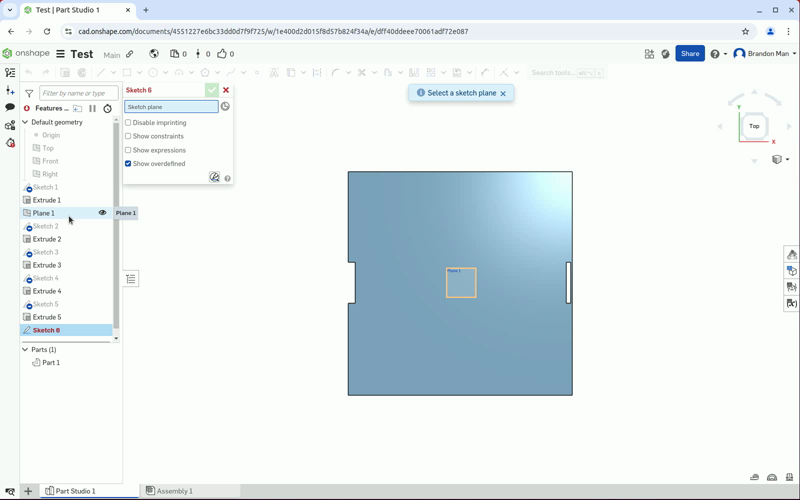
click(69, 215)
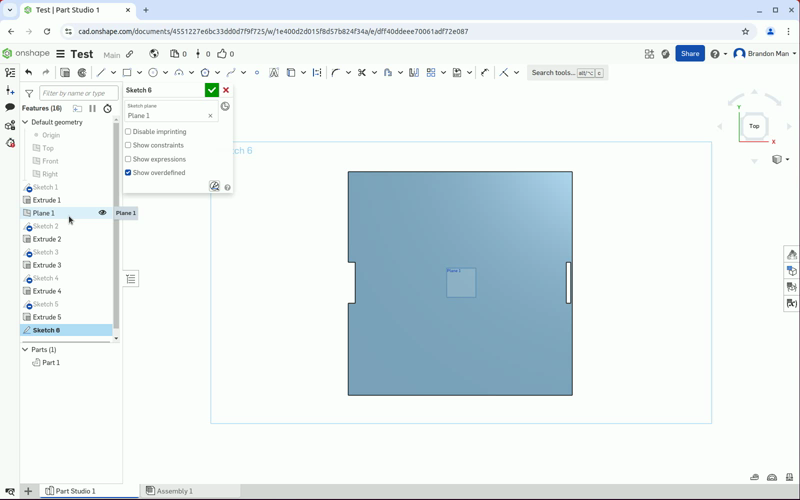
mouse_move(73, 352)
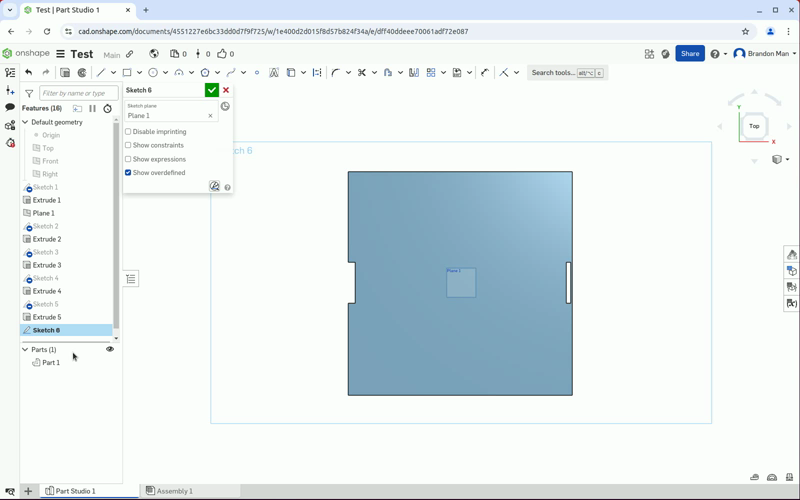
key(y)
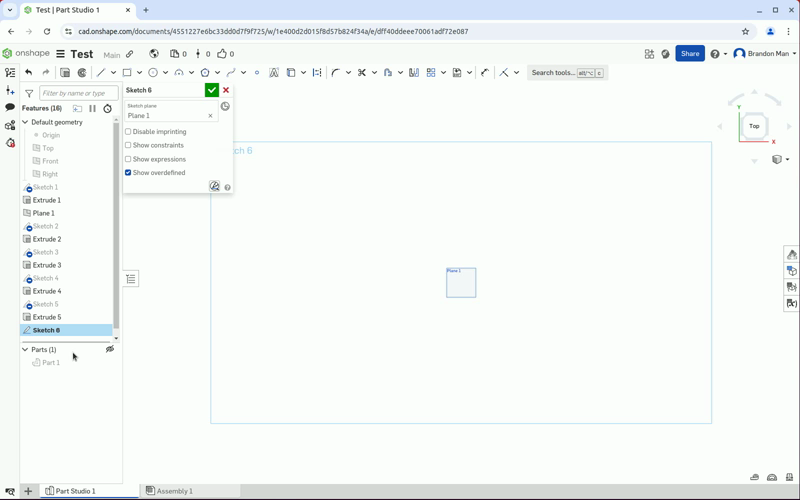
key(l)
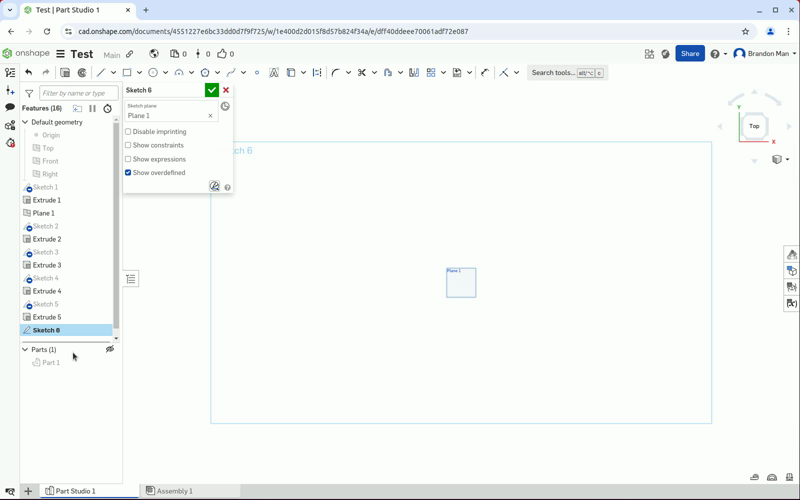
key_down(shift)
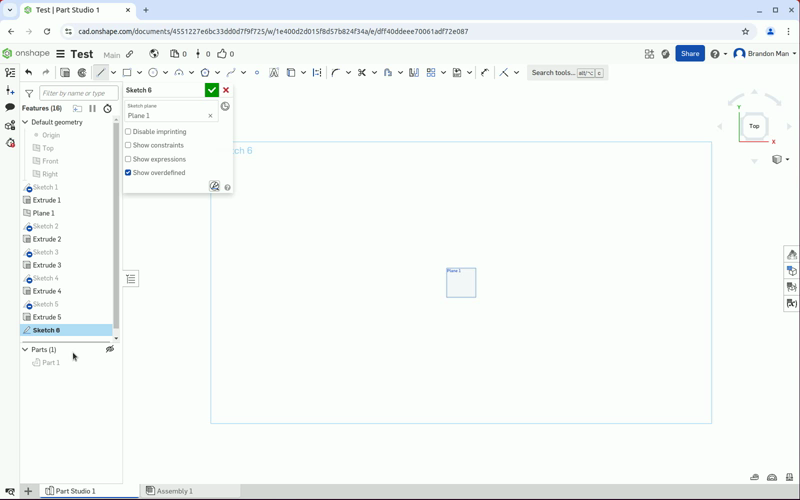
mouse_move(570, 303)
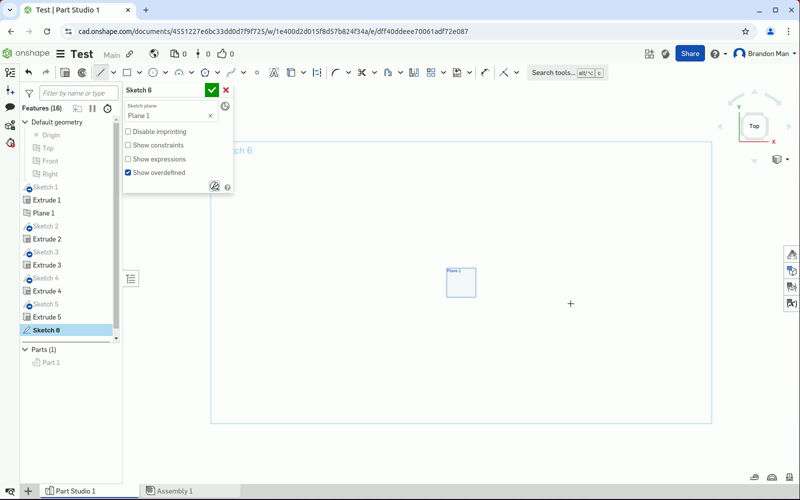
click(570, 303)
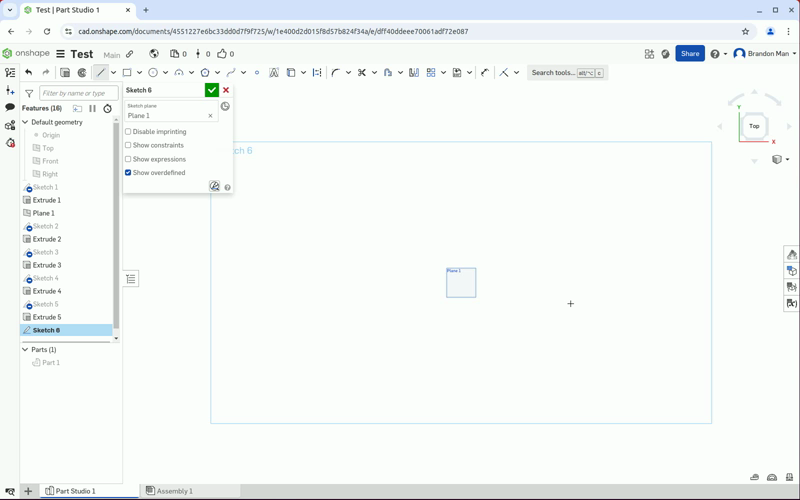
key_up(shift)
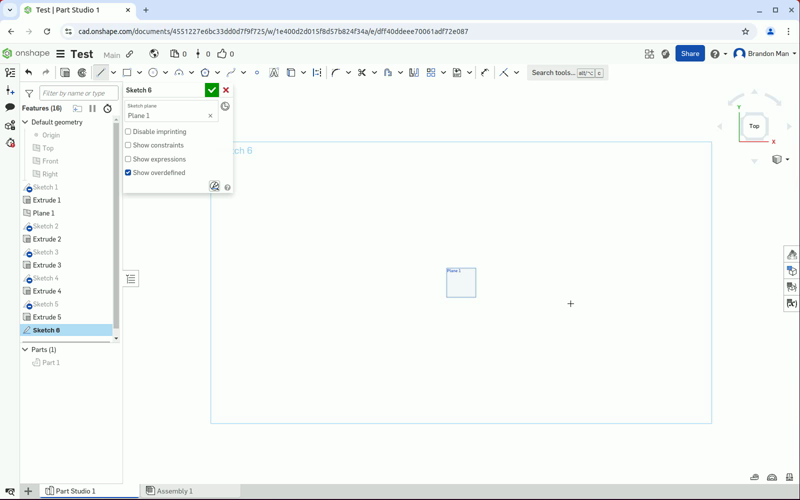
key_down(shift)
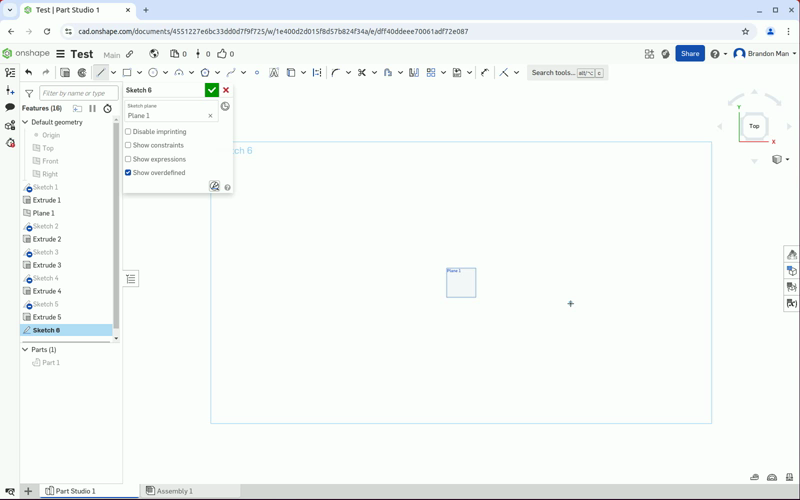
mouse_move(589, 303)
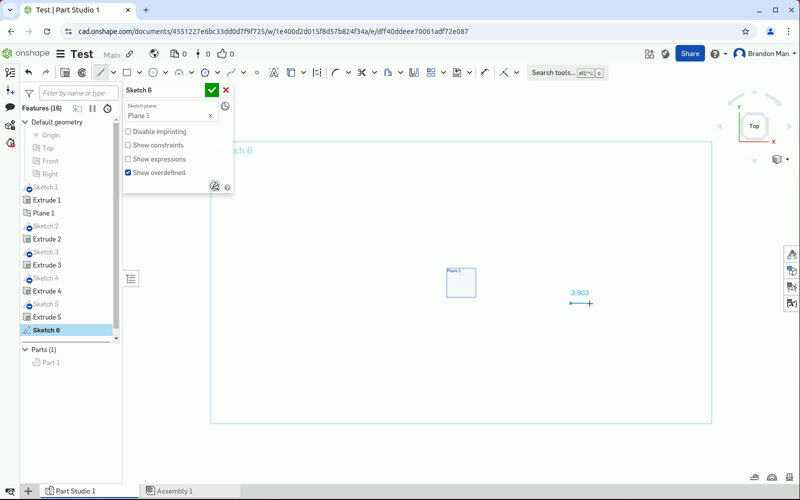
mouse_move(573, 303)
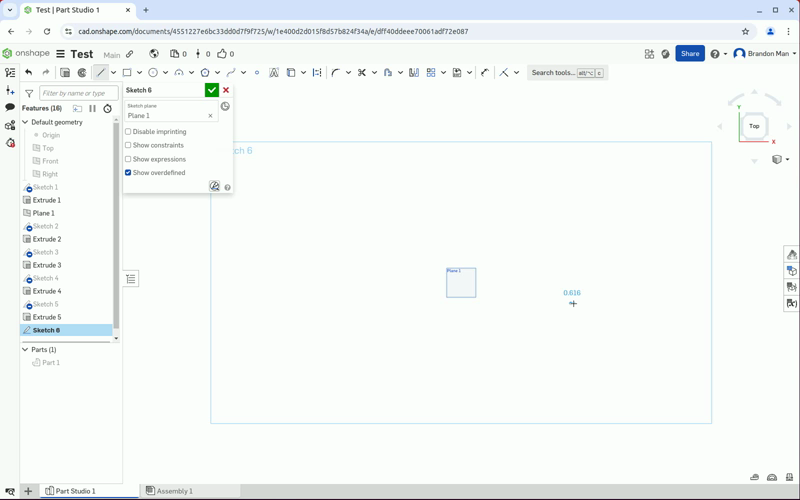
scroll(6)
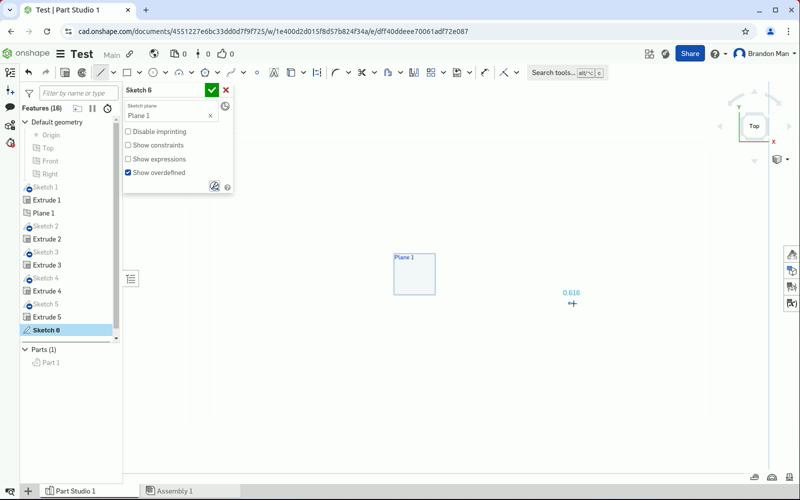
scroll(6)
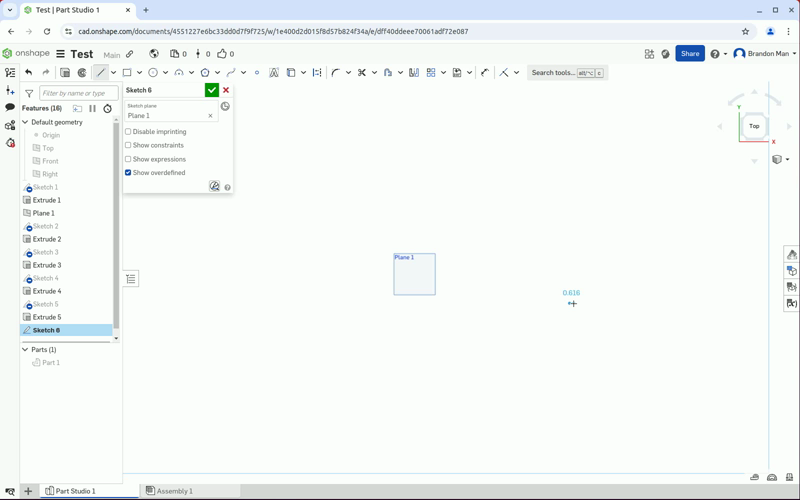
scroll(6)
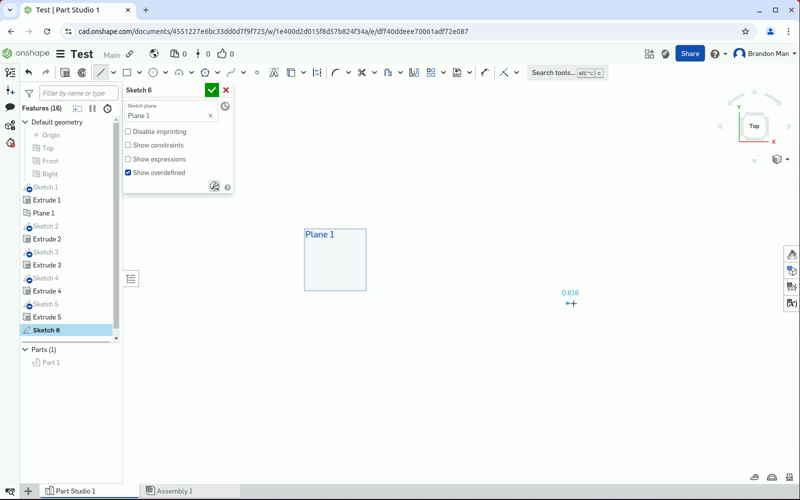
scroll(6)
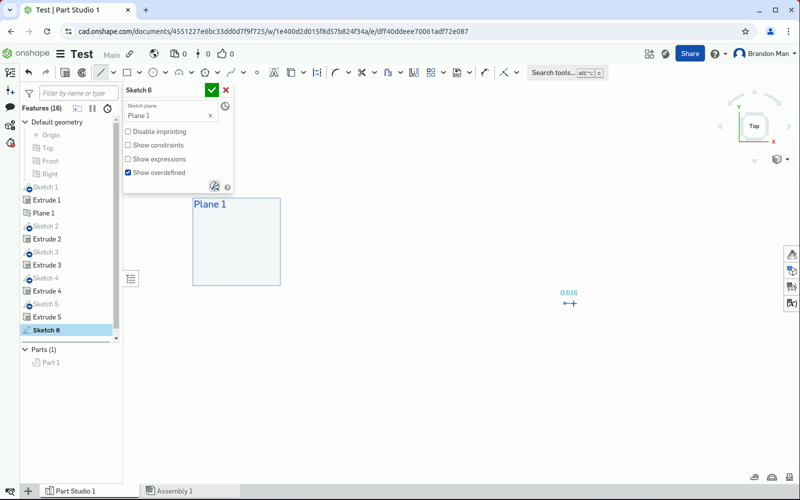
scroll(6)
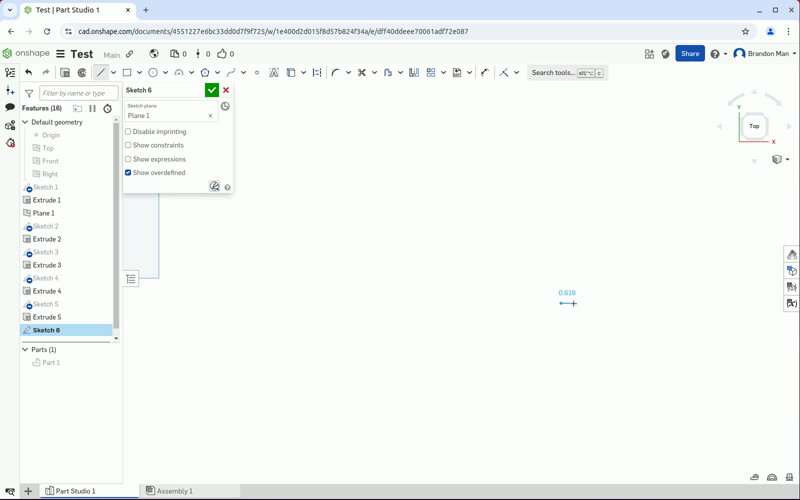
scroll(6)
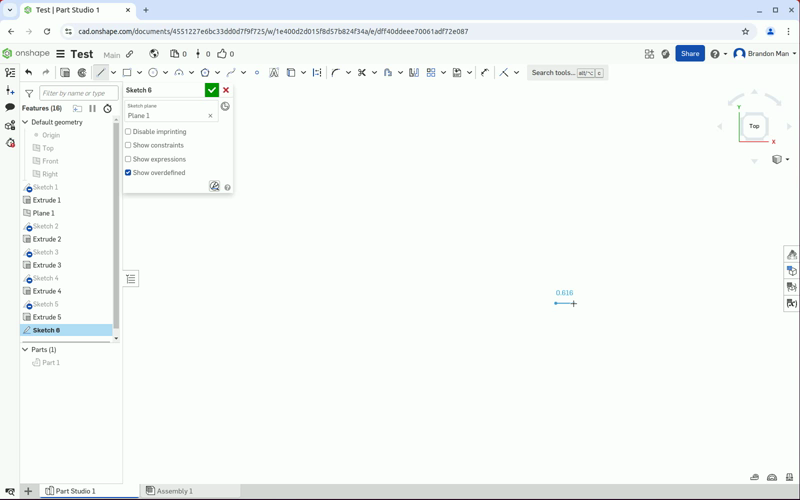
scroll(6)
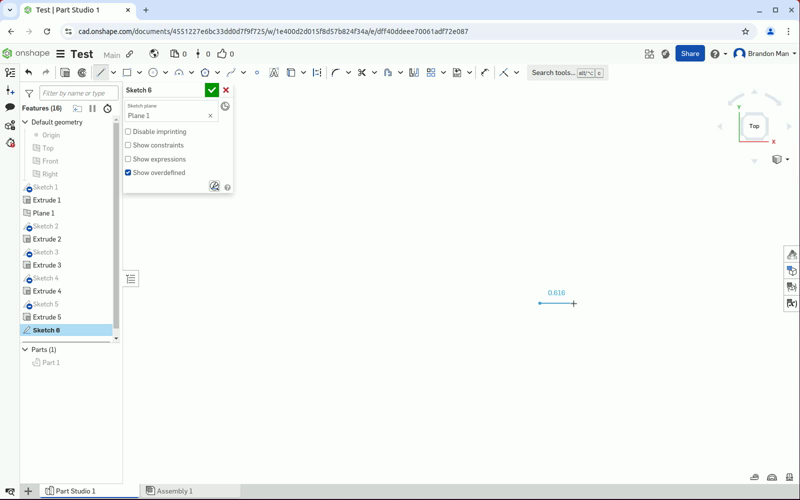
click(573, 303)
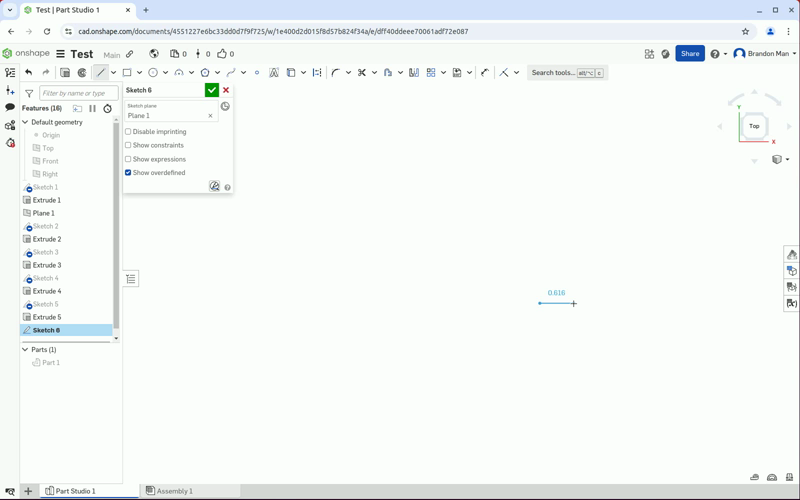
scroll(-6)
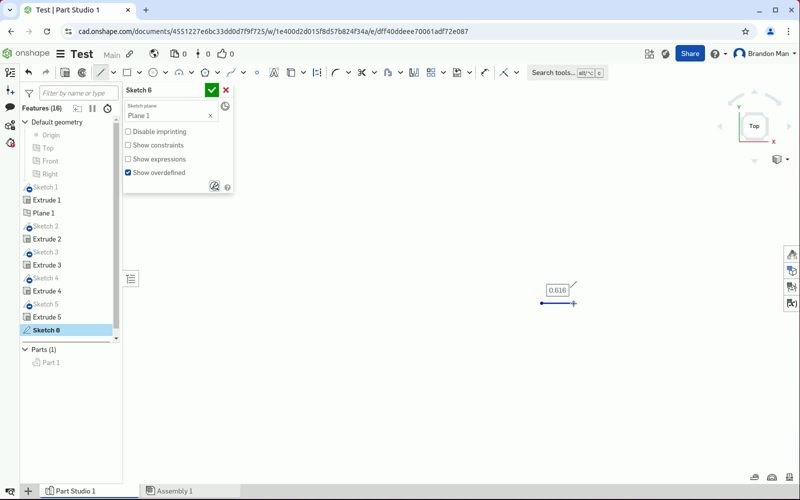
scroll(-6)
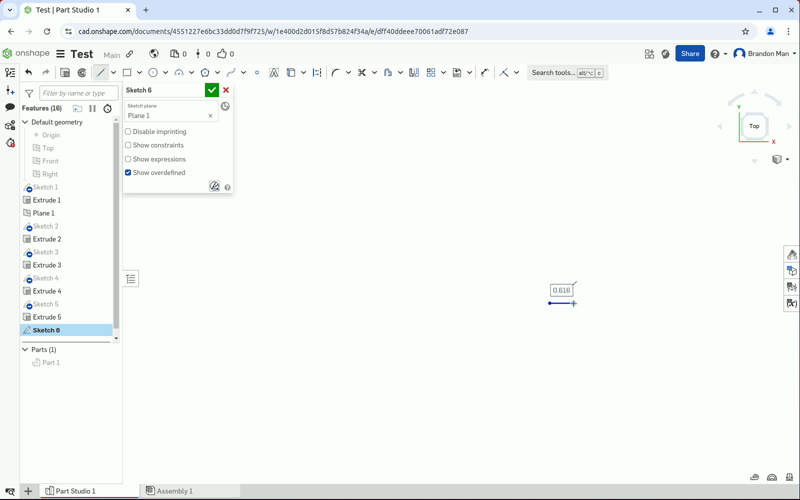
scroll(-6)
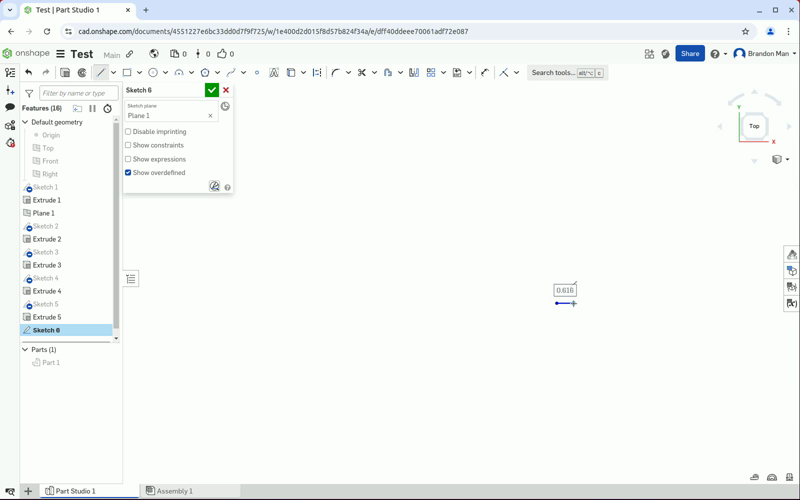
scroll(-6)
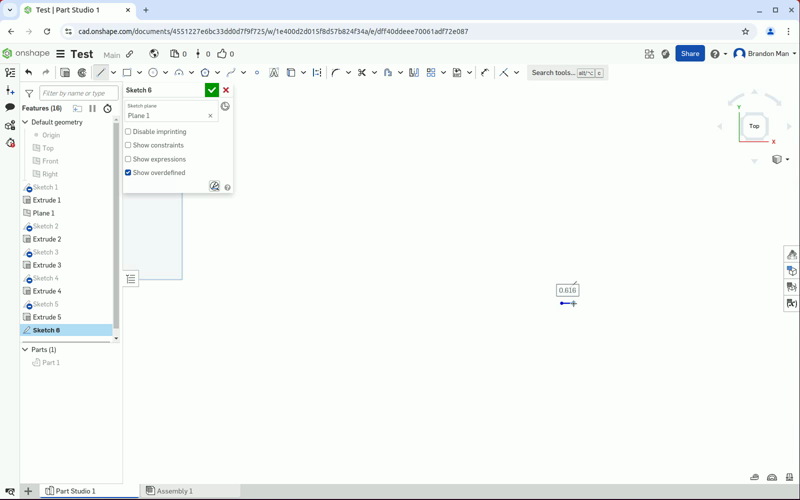
scroll(-6)
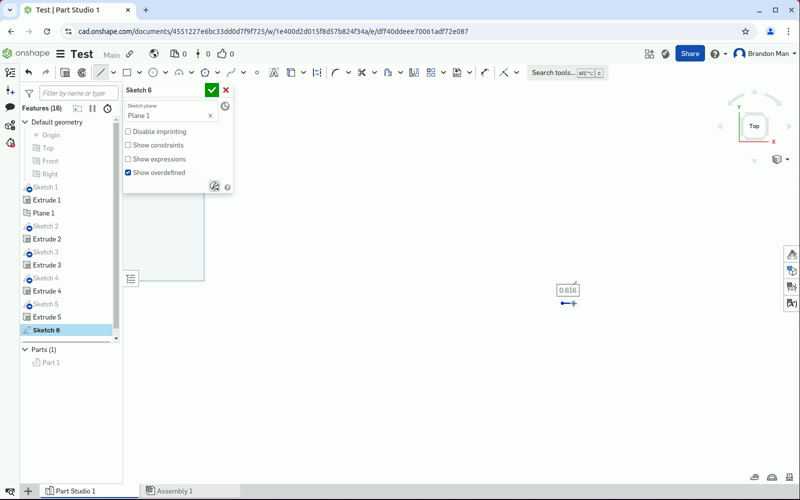
scroll(-6)
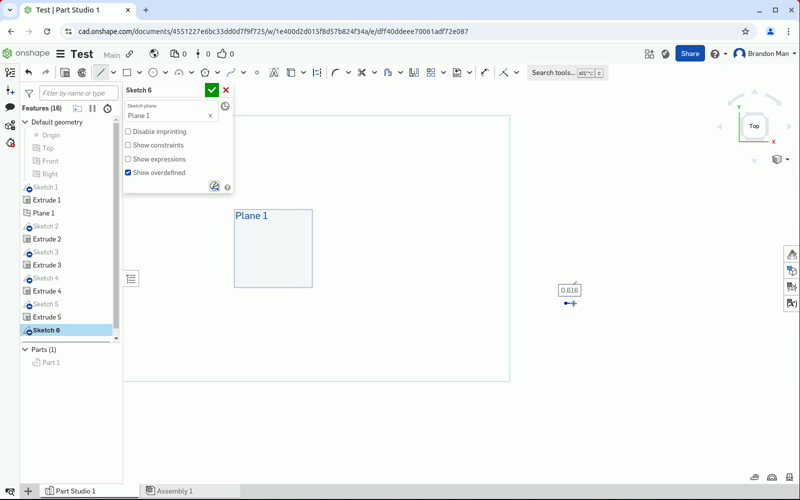
scroll(-6)
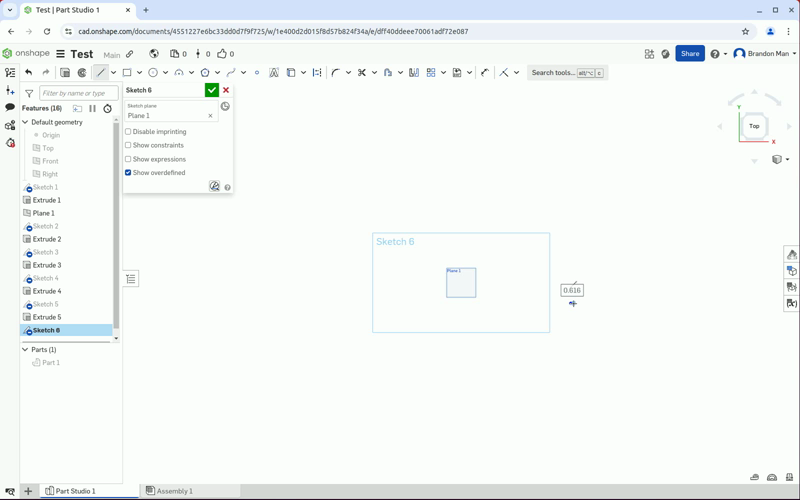
key_up(shift)
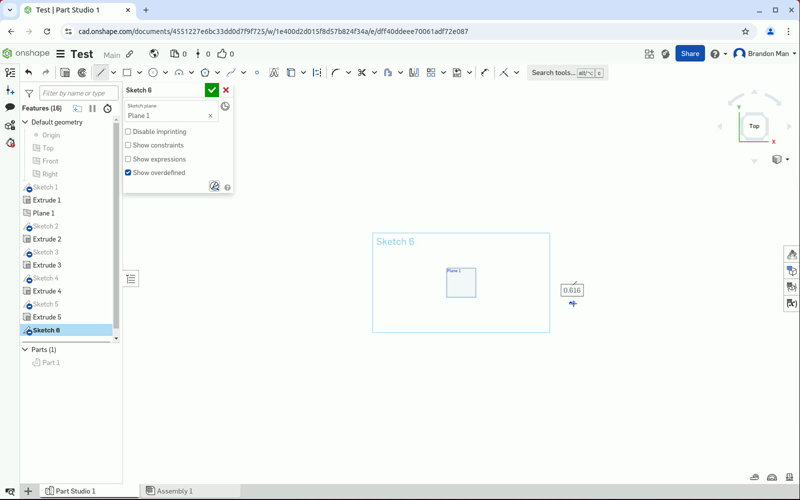
key_down(shift)
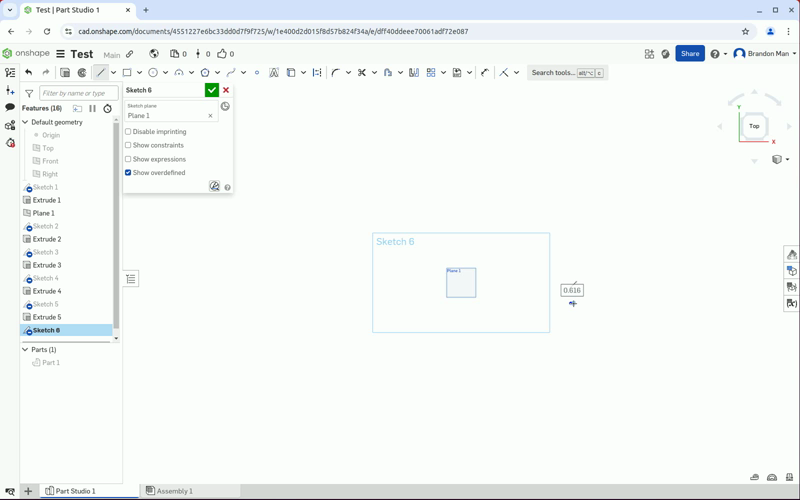
mouse_move(589, 303)
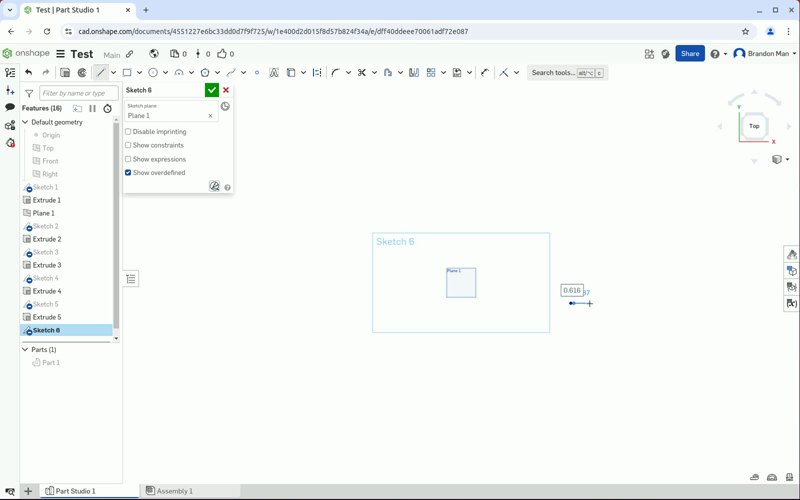
mouse_move(573, 262)
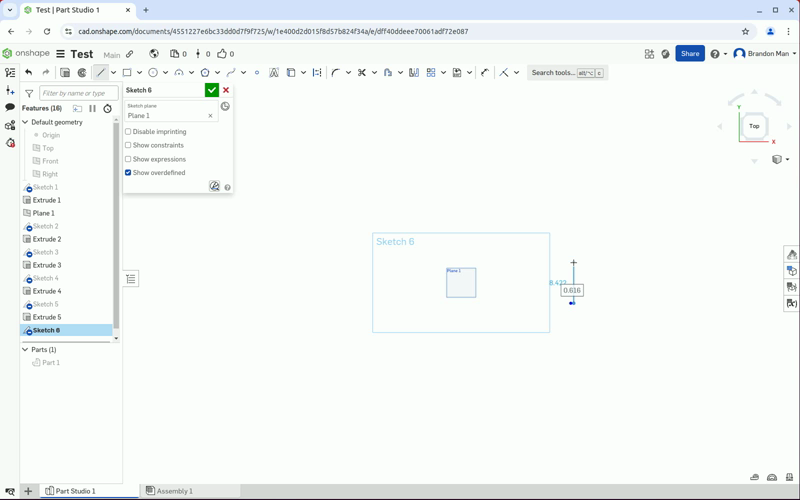
click(573, 262)
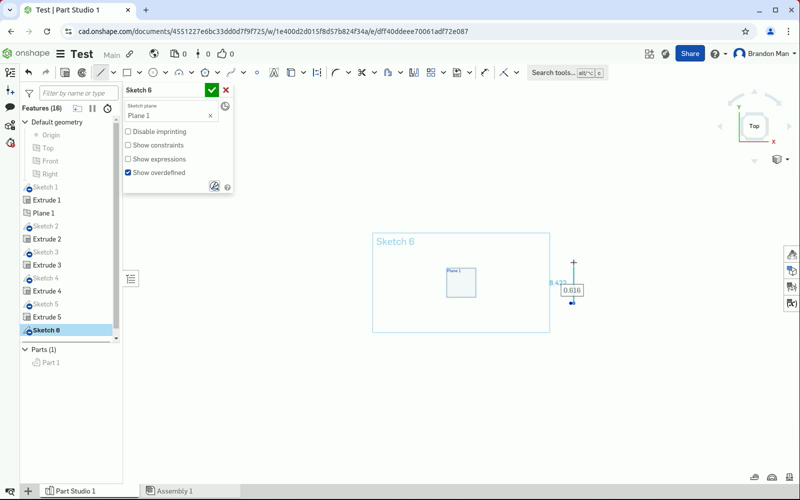
key_up(shift)
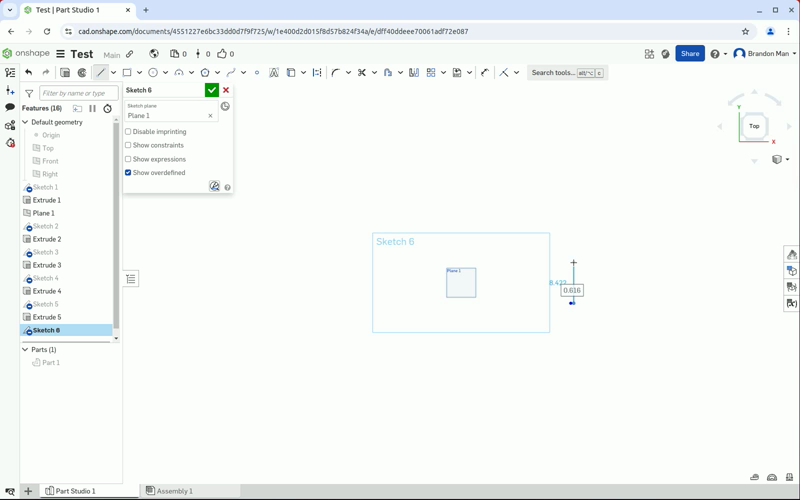
key_down(shift)
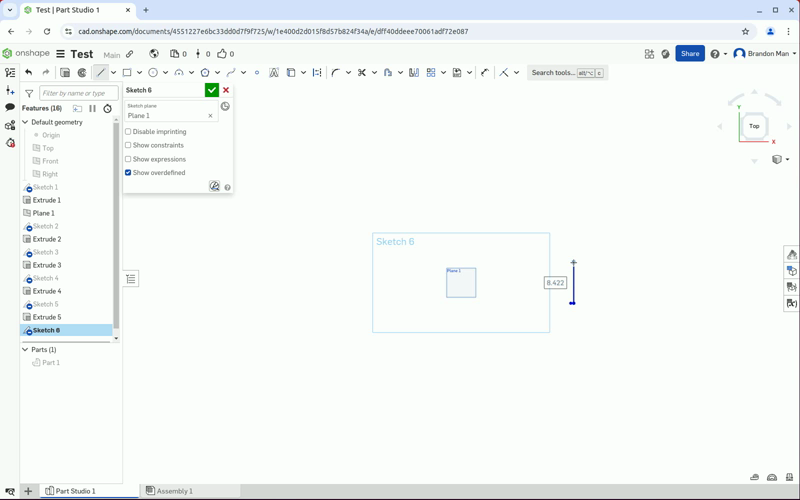
mouse_move(589, 262)
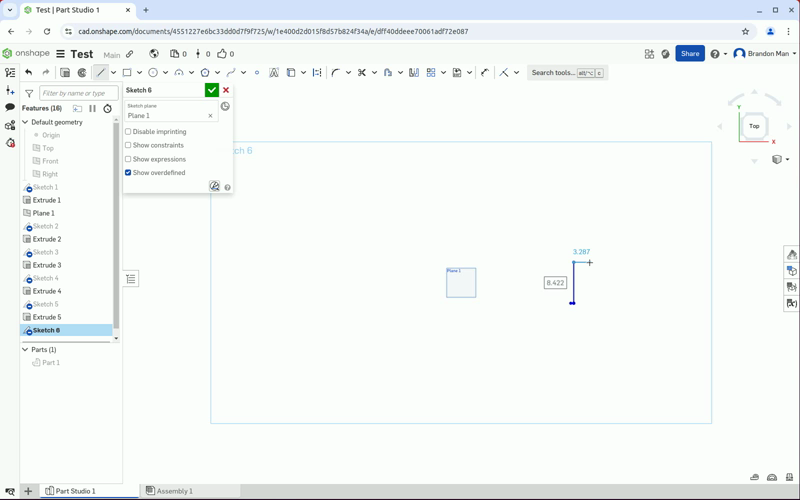
mouse_move(570, 262)
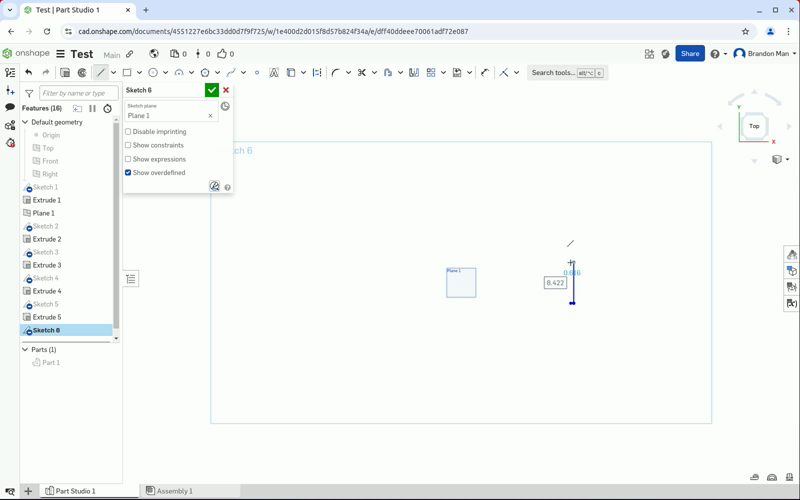
scroll(6)
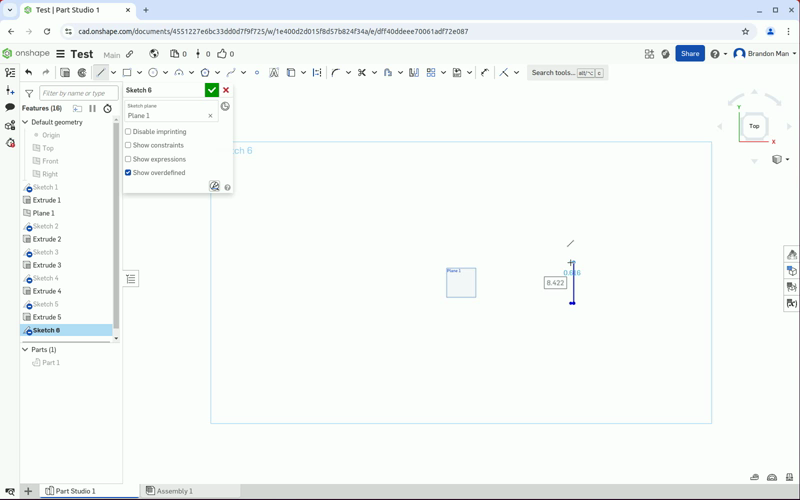
scroll(6)
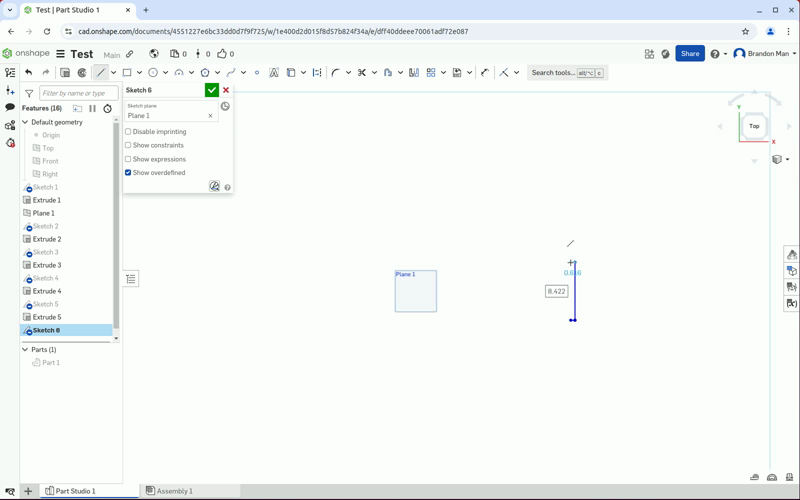
scroll(6)
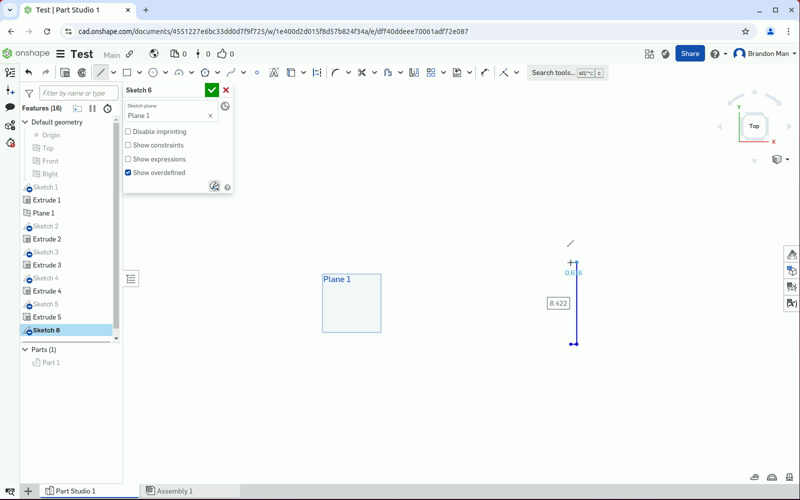
scroll(6)
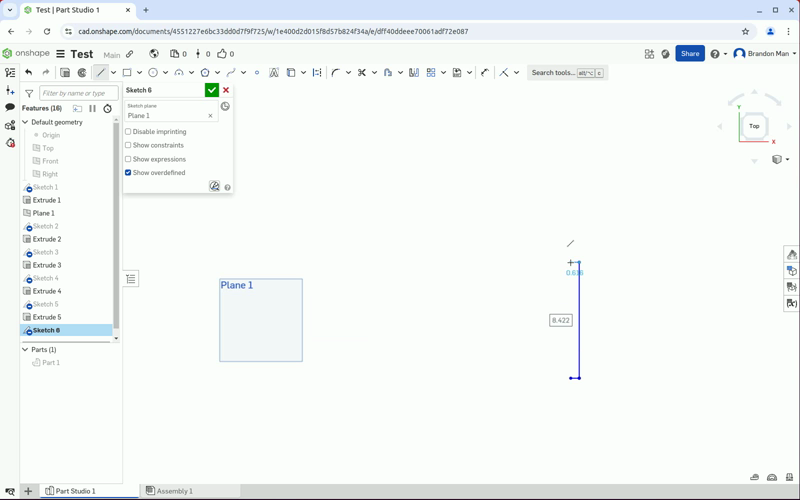
scroll(6)
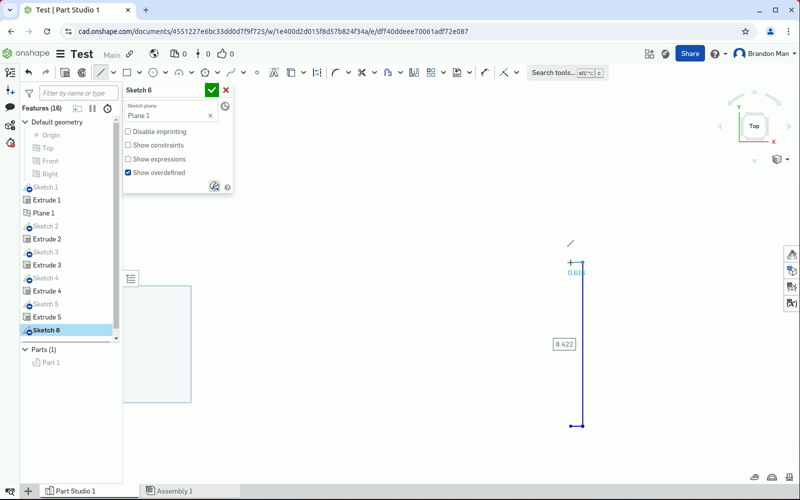
scroll(6)
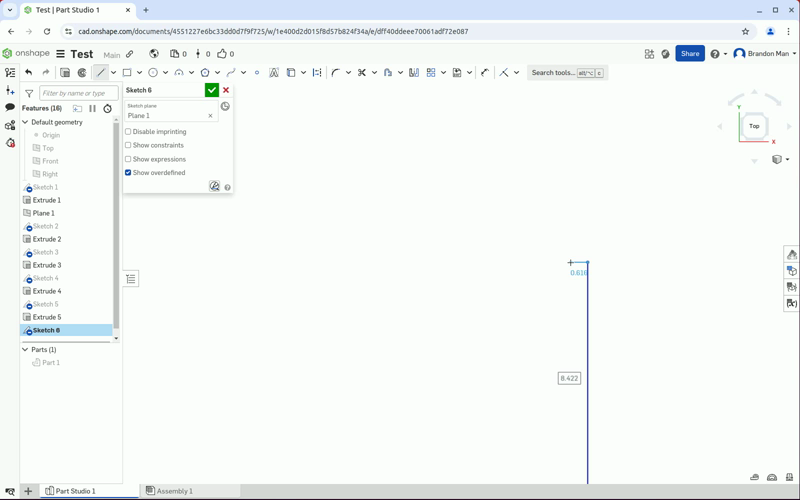
scroll(6)
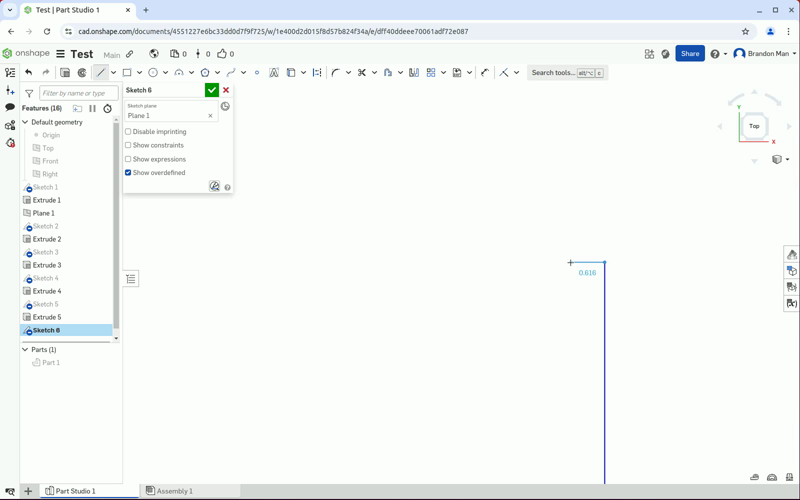
click(570, 262)
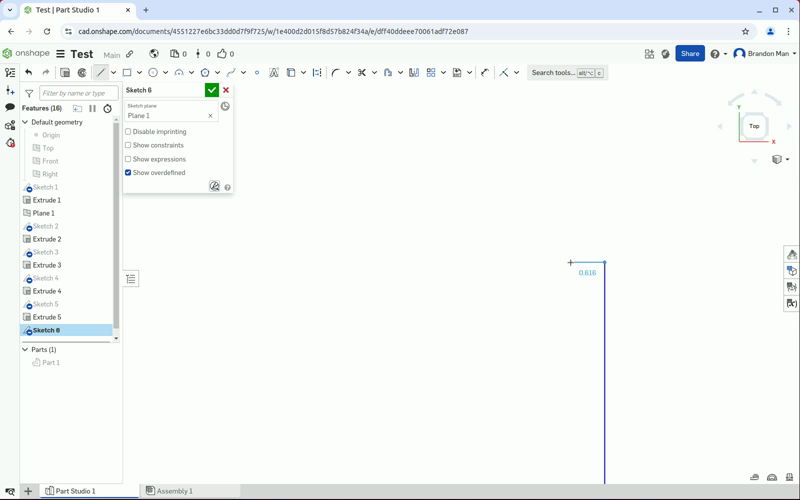
scroll(-6)
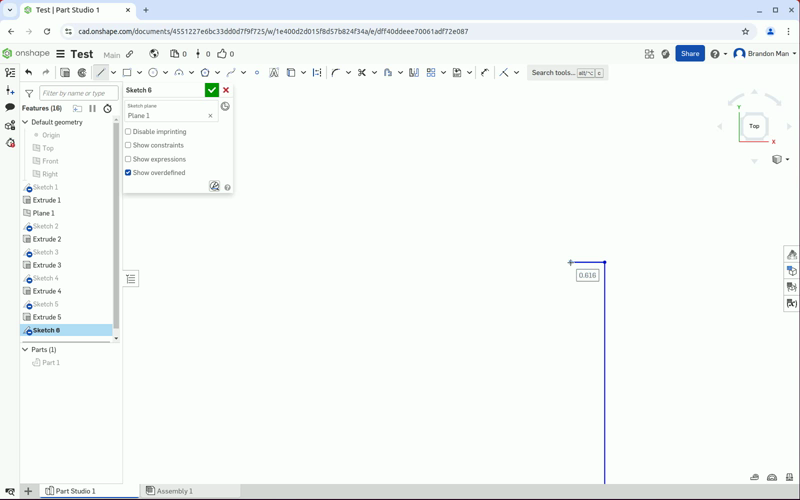
scroll(-6)
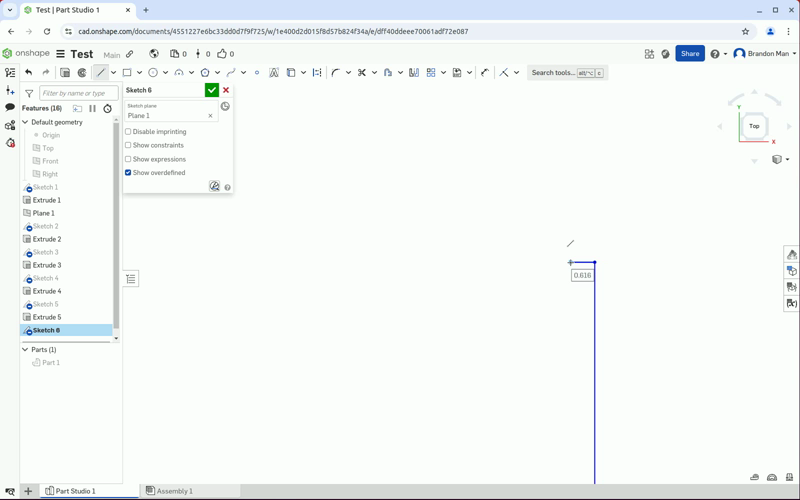
scroll(-6)
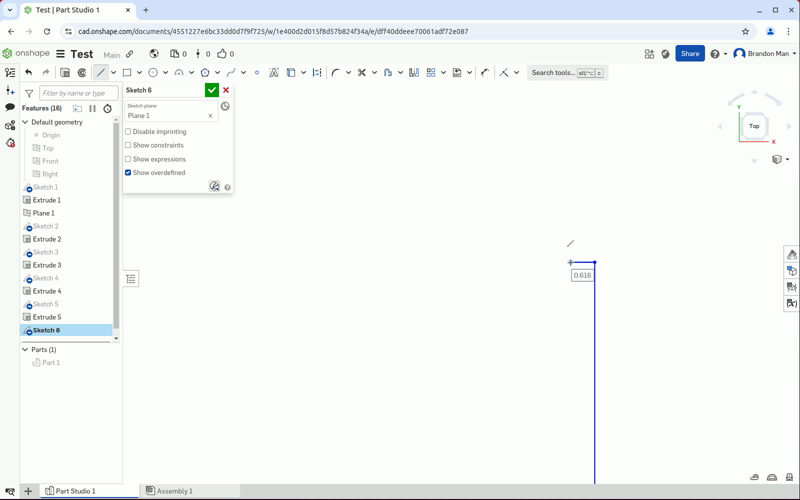
scroll(-6)
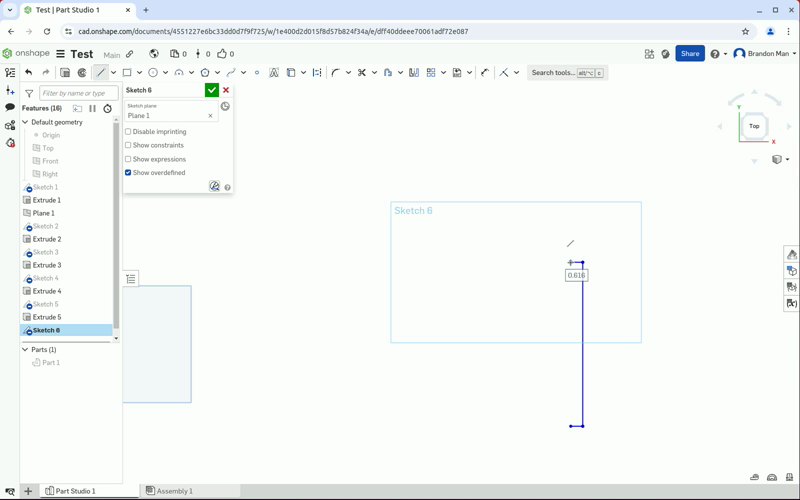
scroll(-6)
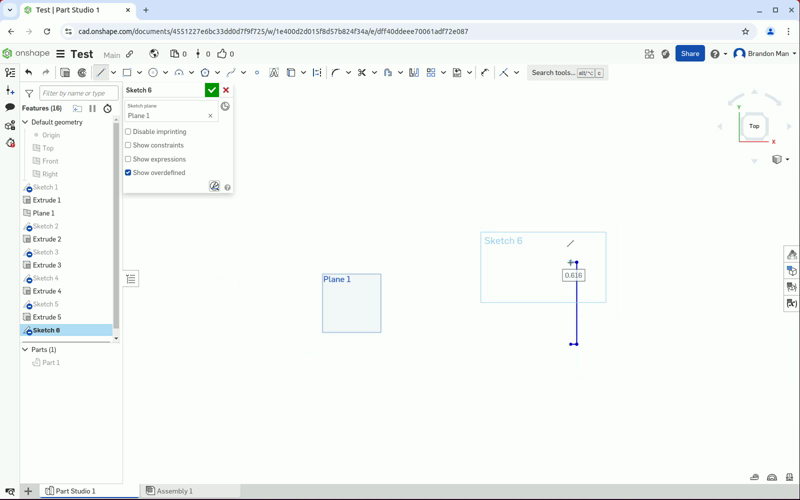
scroll(-6)
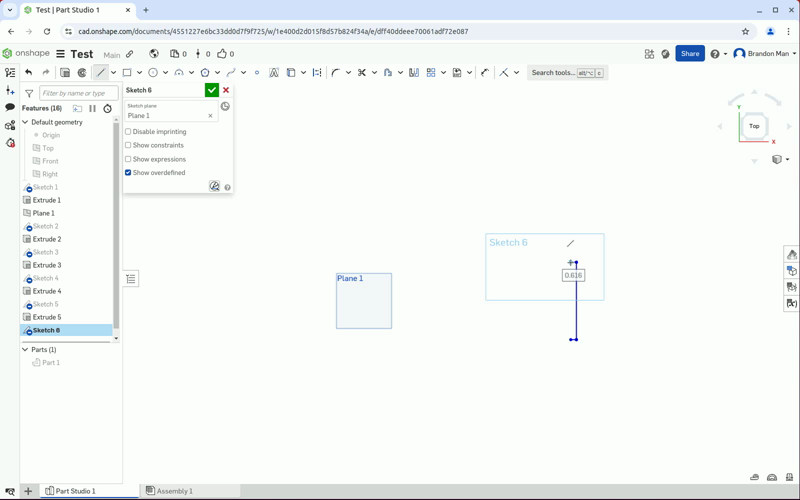
scroll(-6)
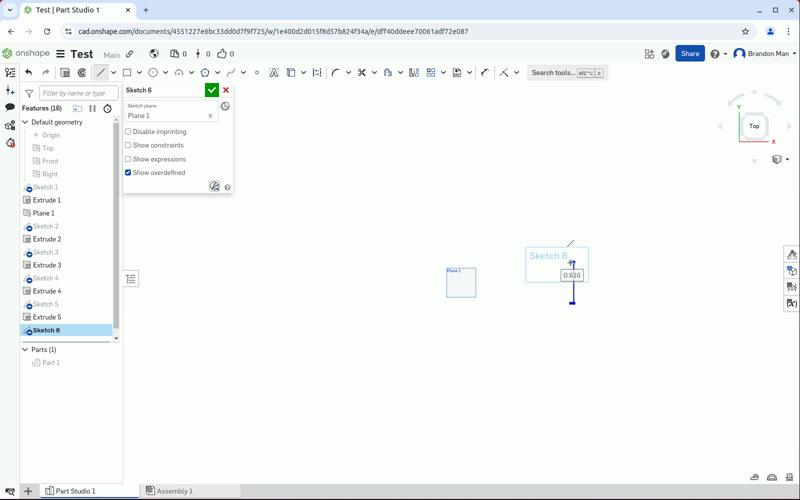
key_up(shift)
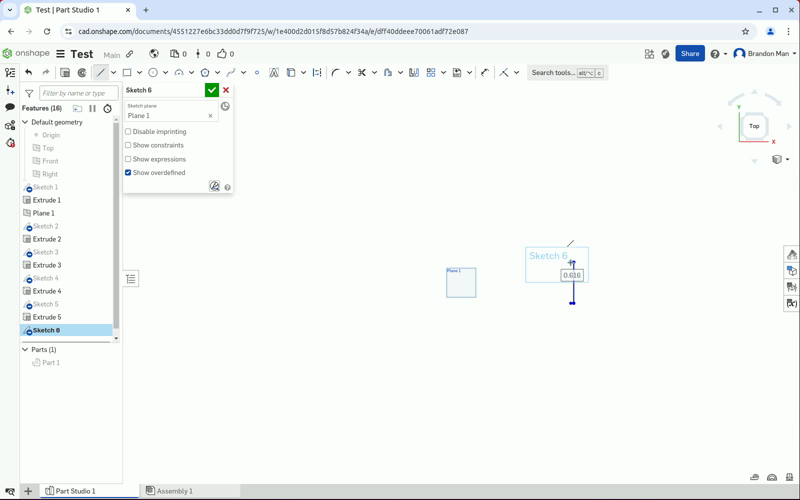
mouse_move(589, 262)
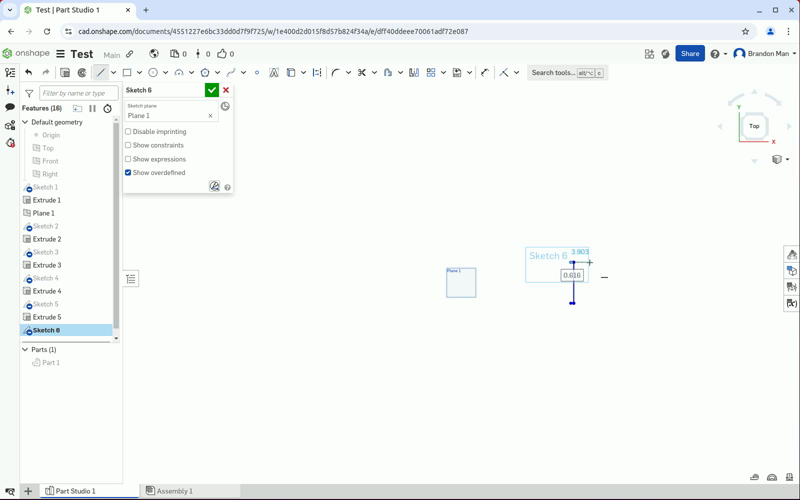
key_down(shift)
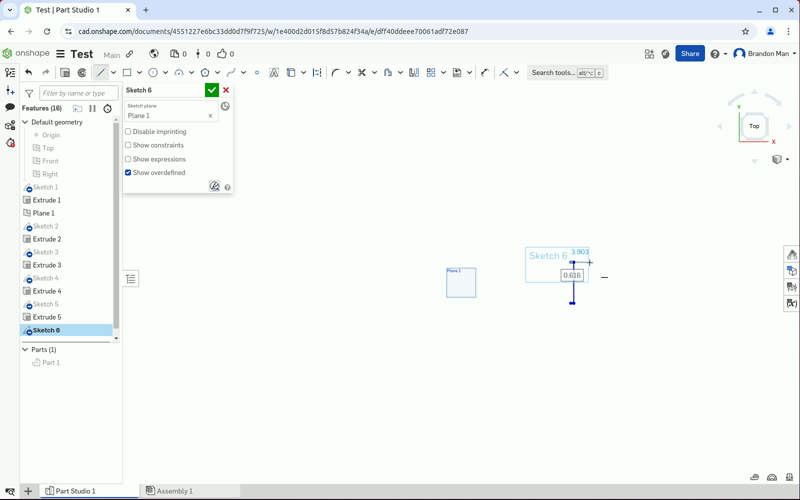
mouse_move(570, 303)
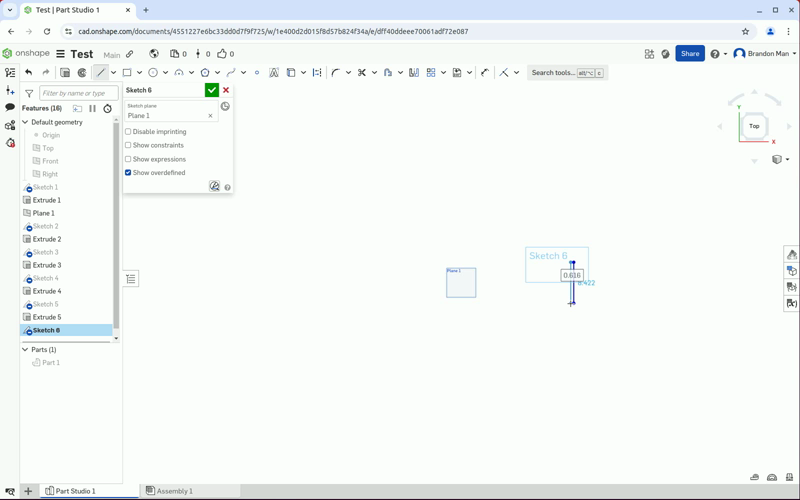
scroll(6)
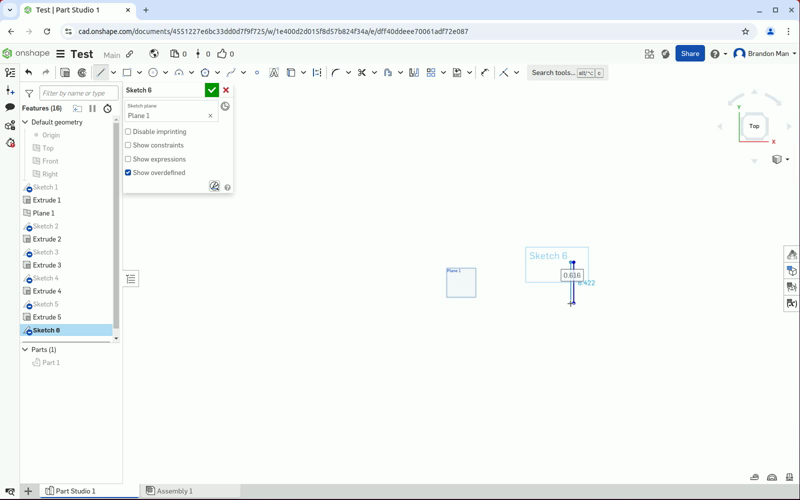
scroll(6)
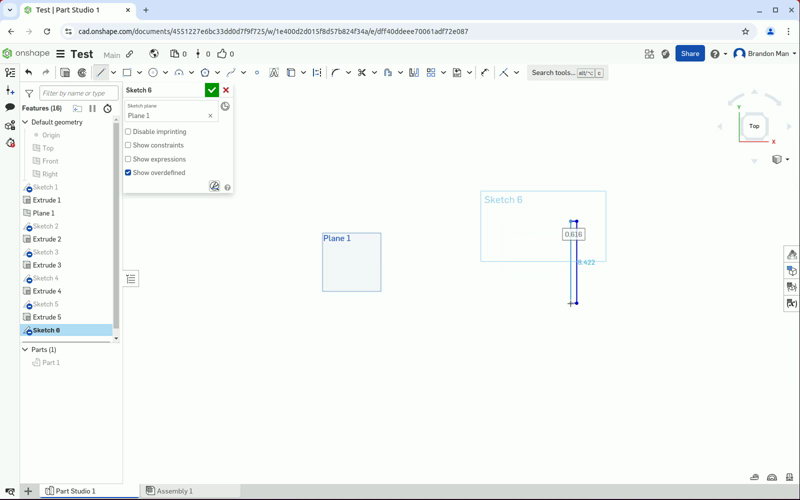
scroll(6)
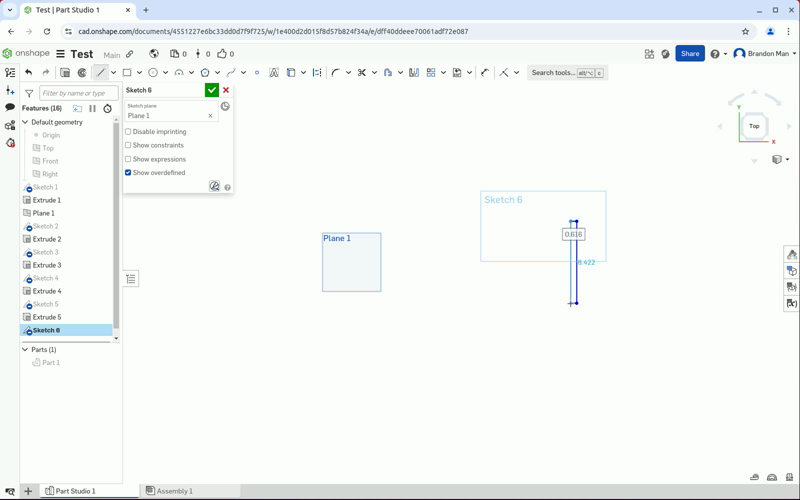
scroll(6)
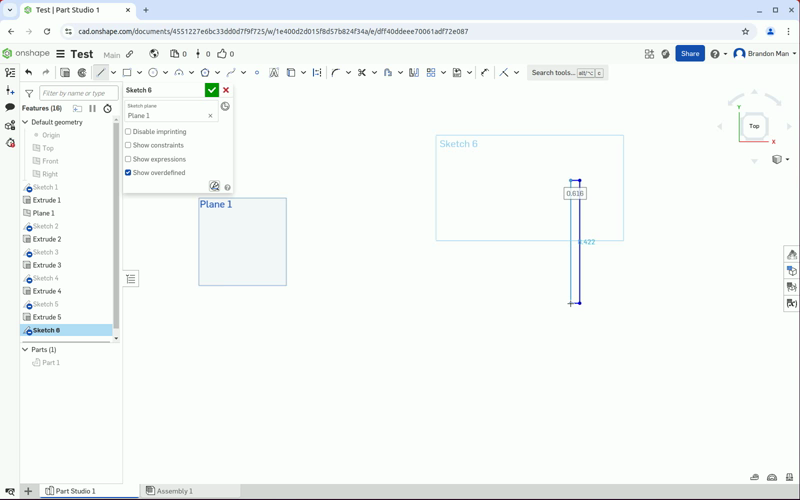
scroll(6)
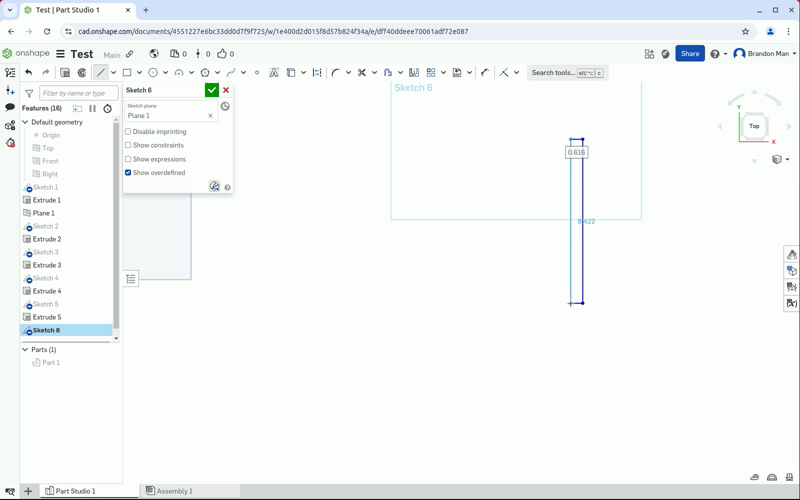
scroll(6)
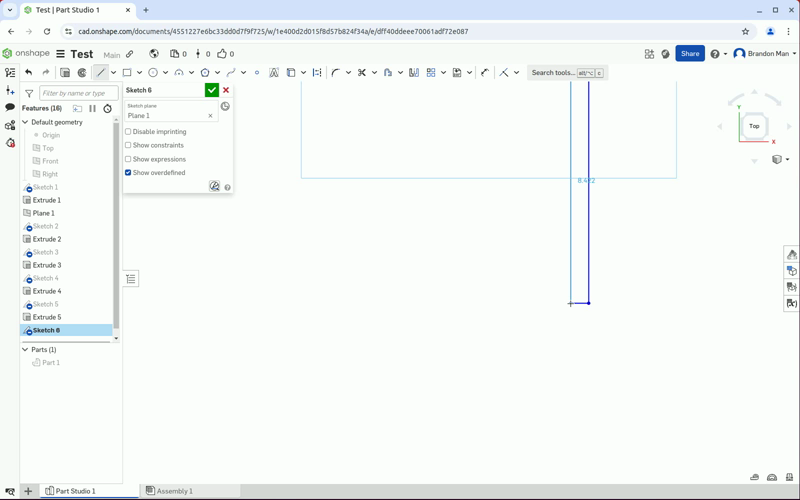
scroll(6)
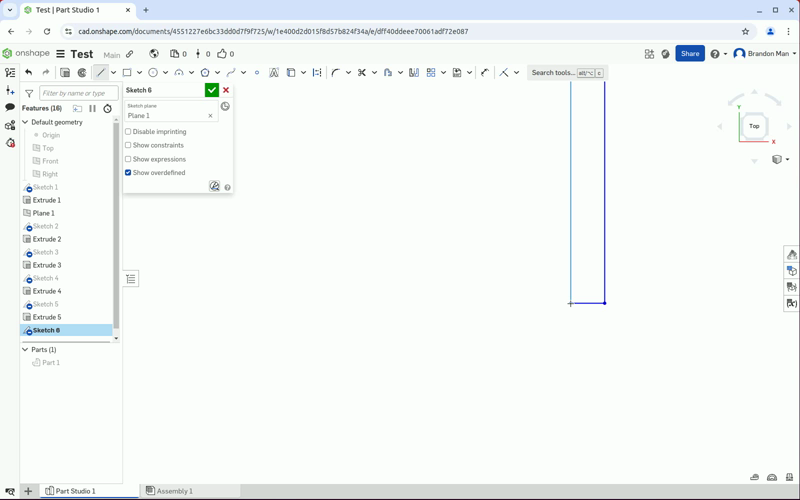
key_up(shift)
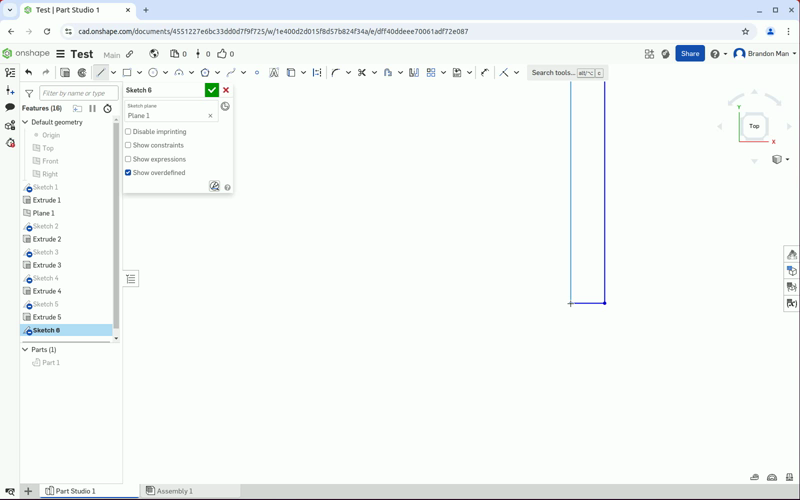
click(570, 303)
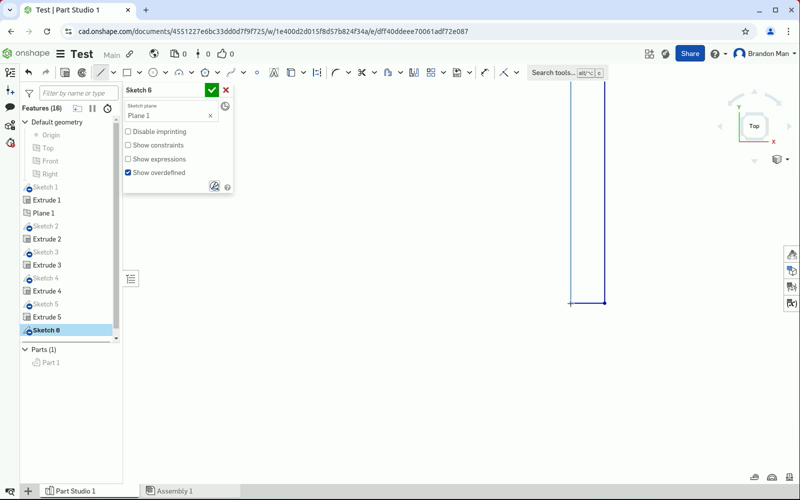
scroll(-6)
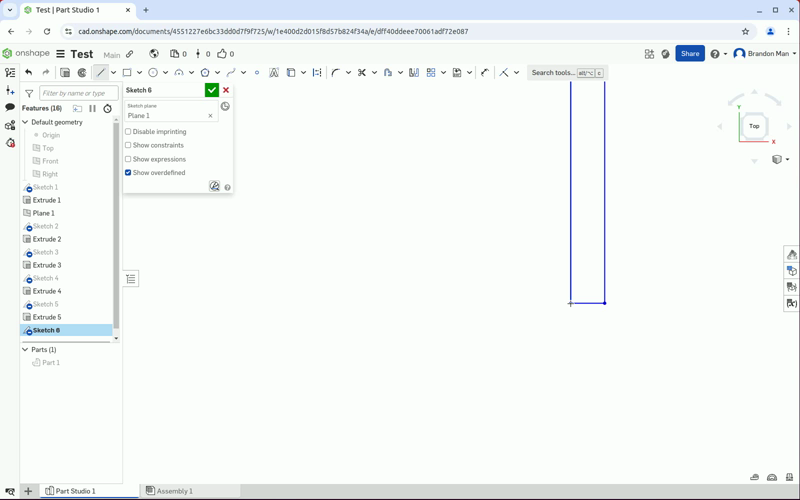
scroll(-6)
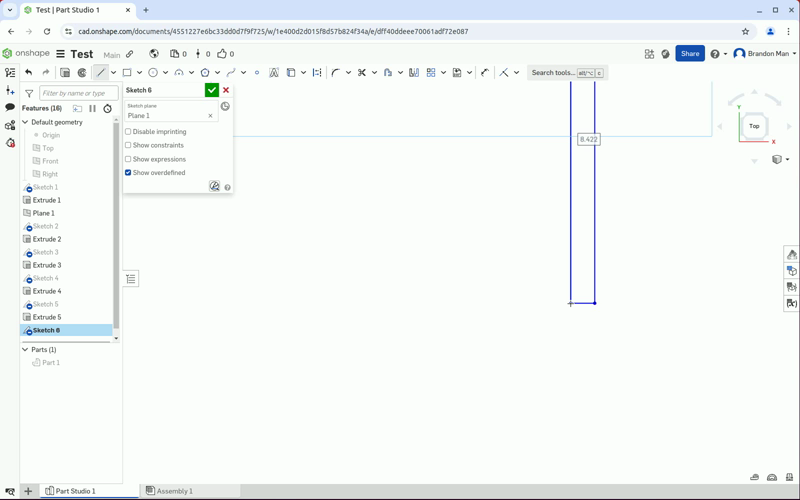
scroll(-6)
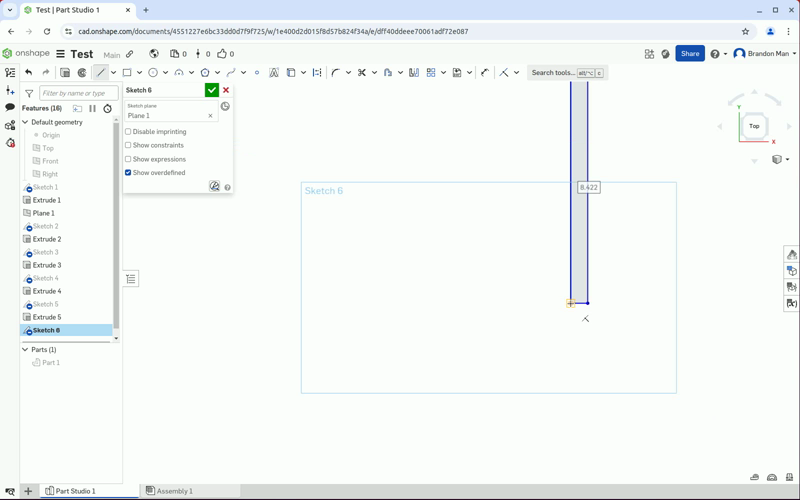
scroll(-6)
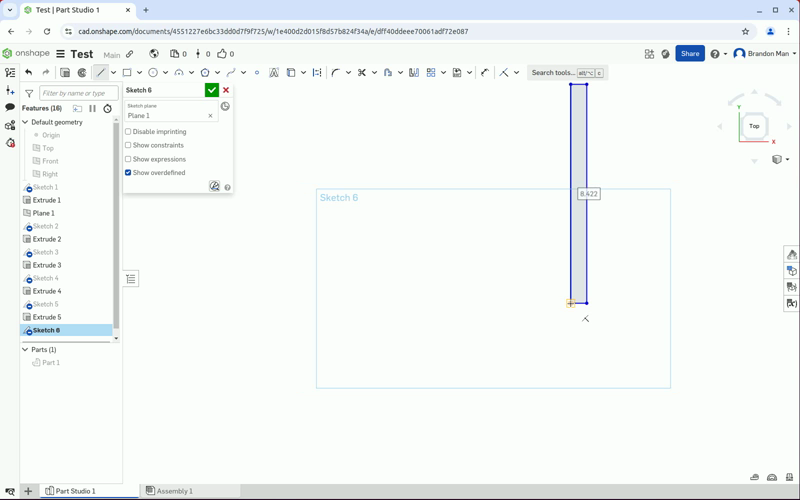
scroll(-6)
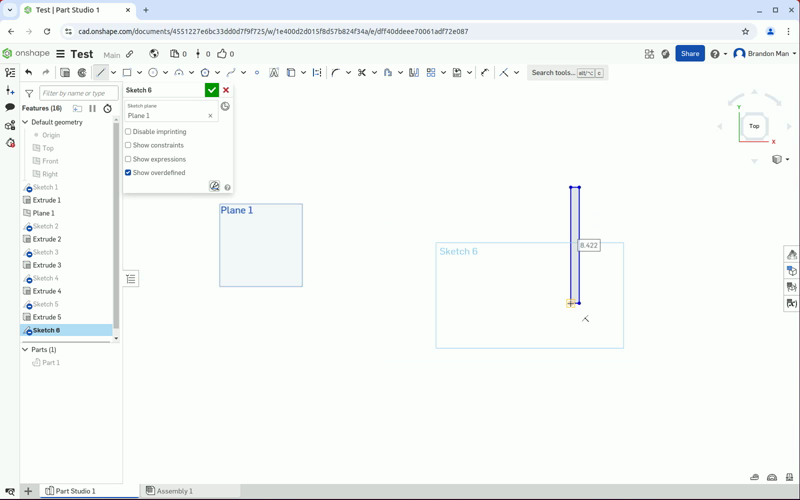
scroll(-6)
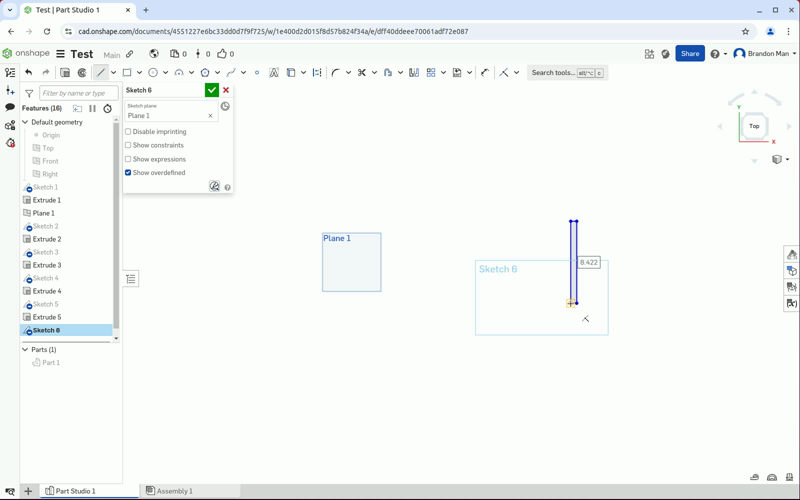
scroll(-6)
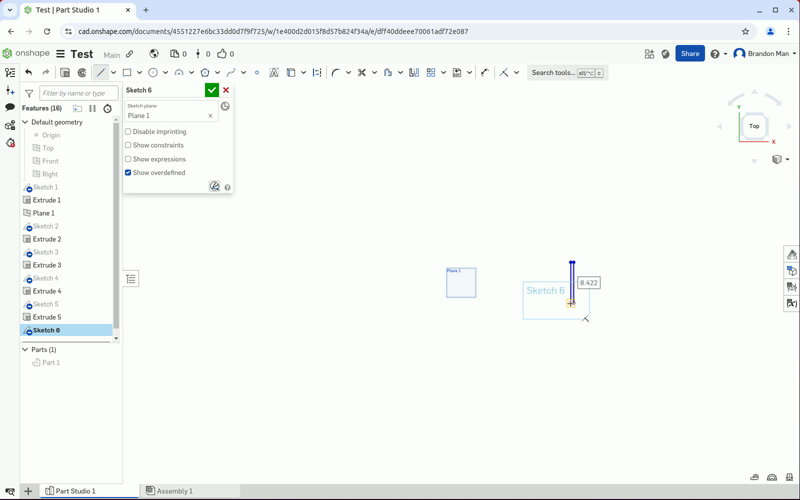
key(esc)
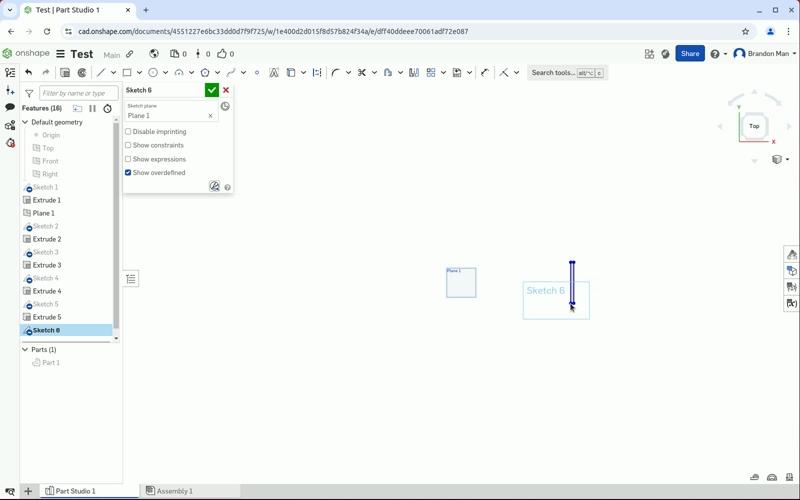
mouse_move(573, 297)
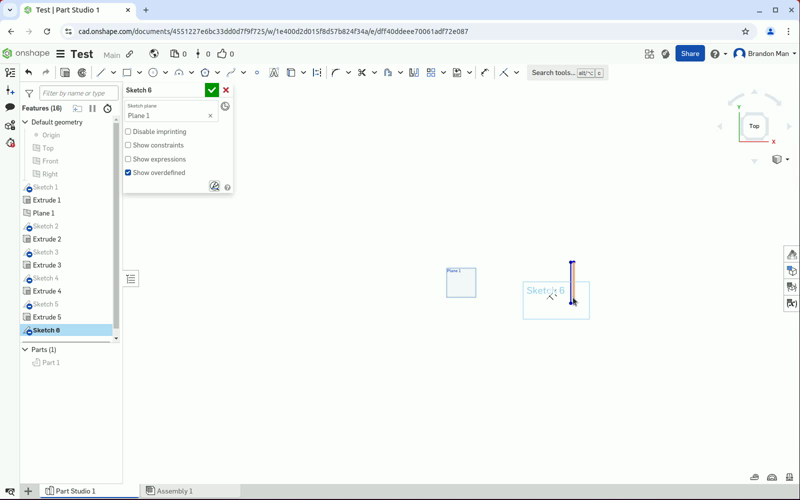
scroll(6)
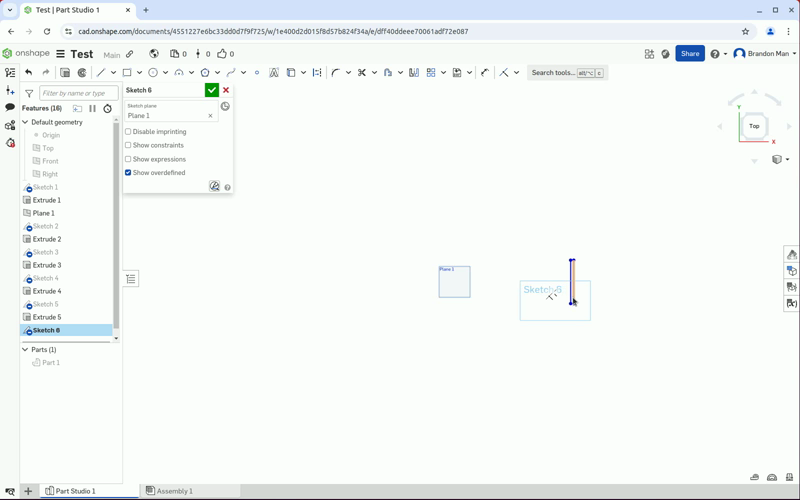
scroll(6)
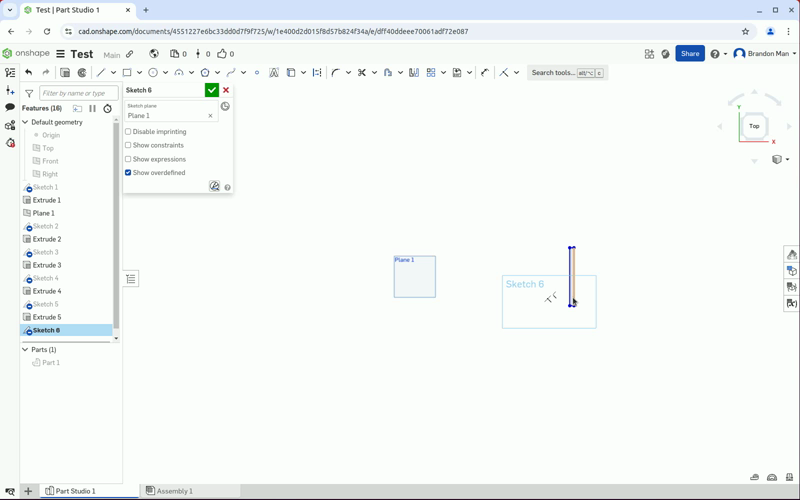
scroll(6)
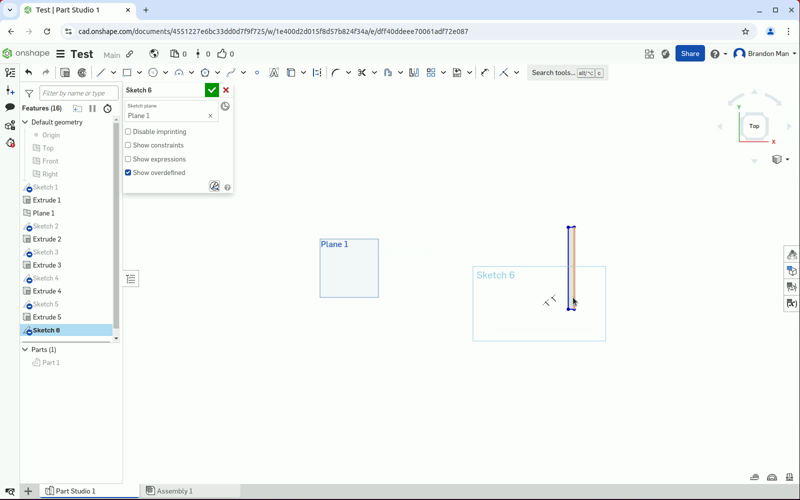
scroll(6)
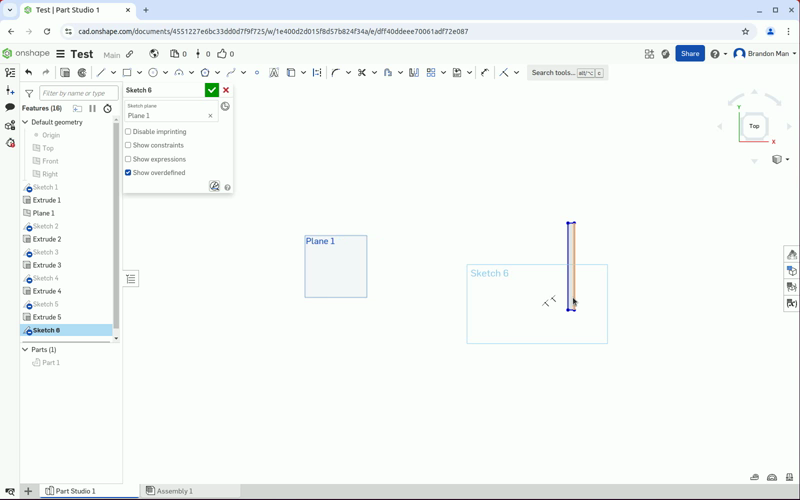
scroll(6)
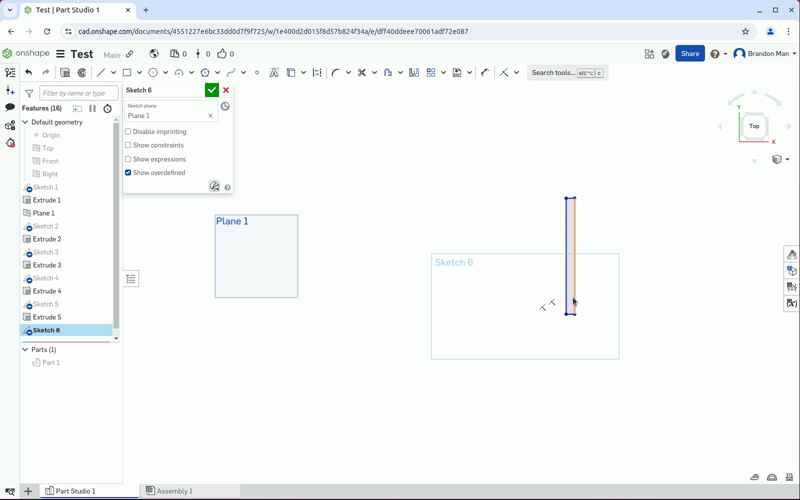
scroll(6)
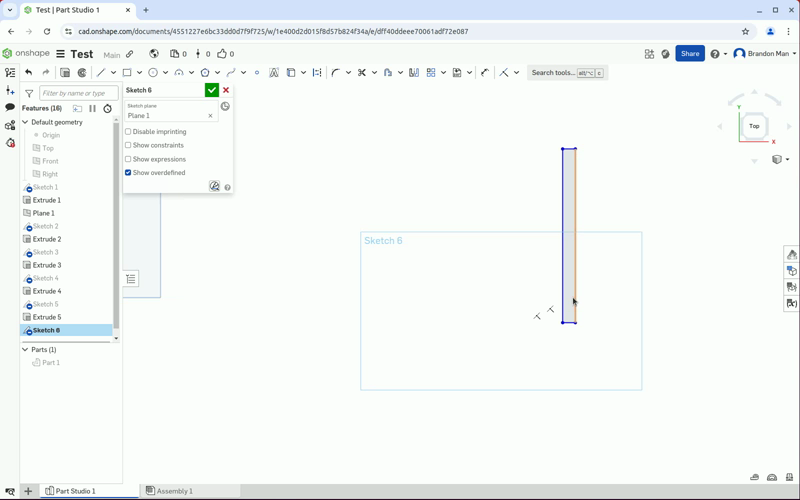
scroll(6)
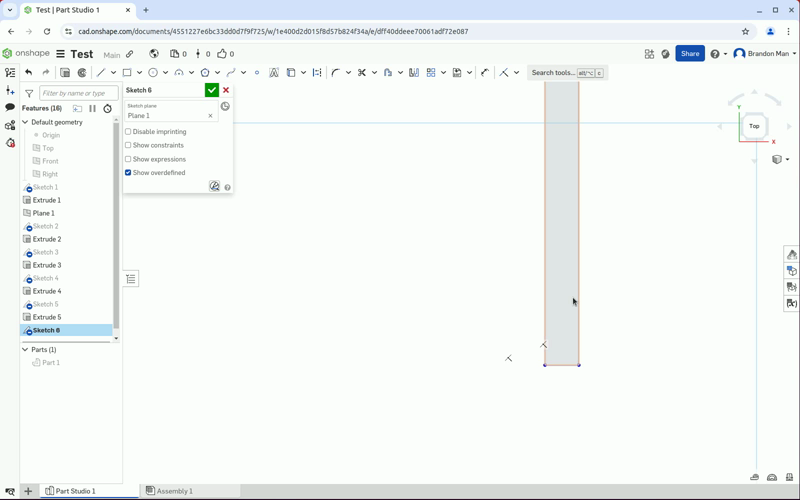
click(573, 297)
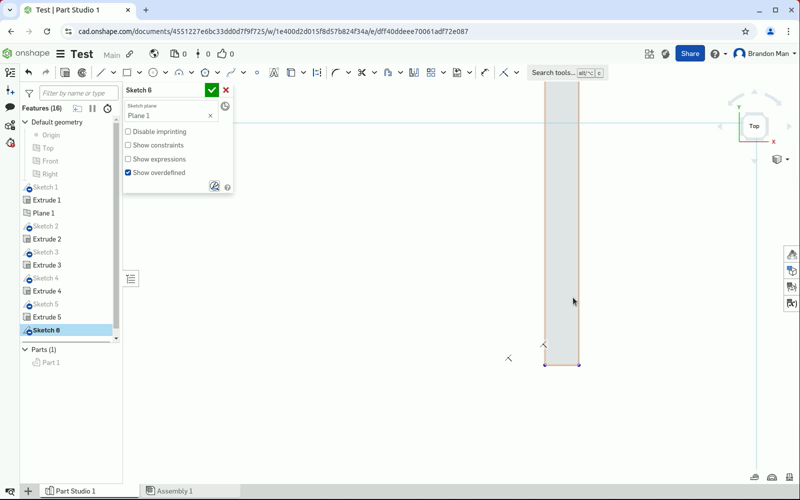
scroll(-6)
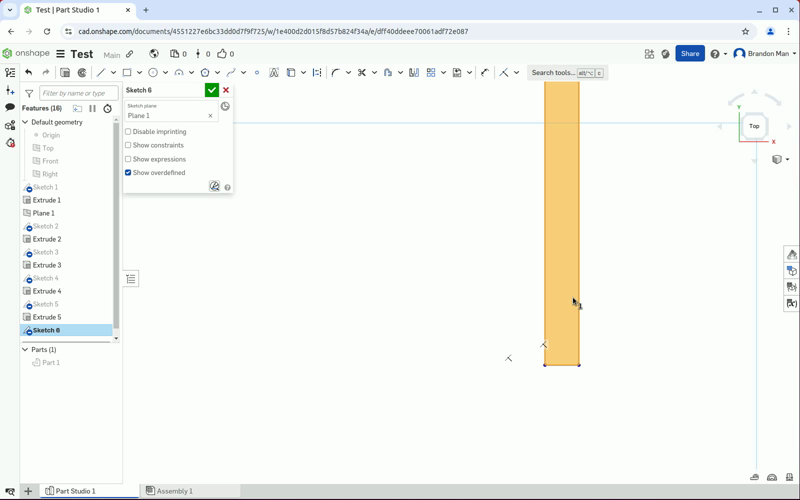
scroll(-6)
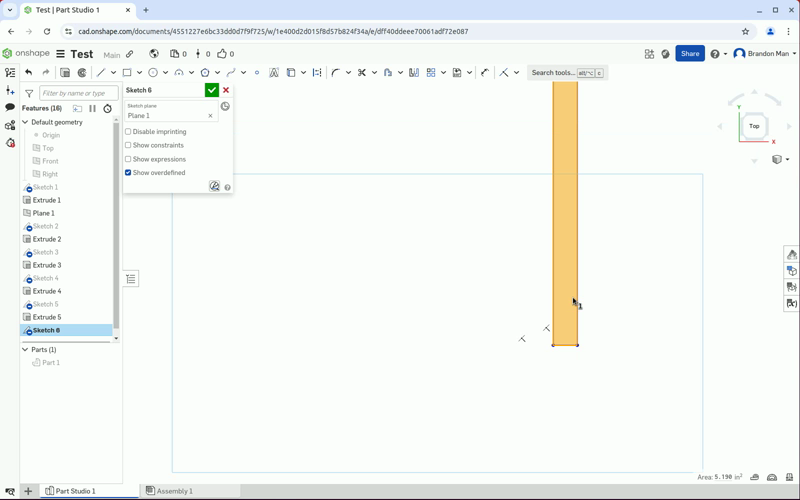
scroll(-6)
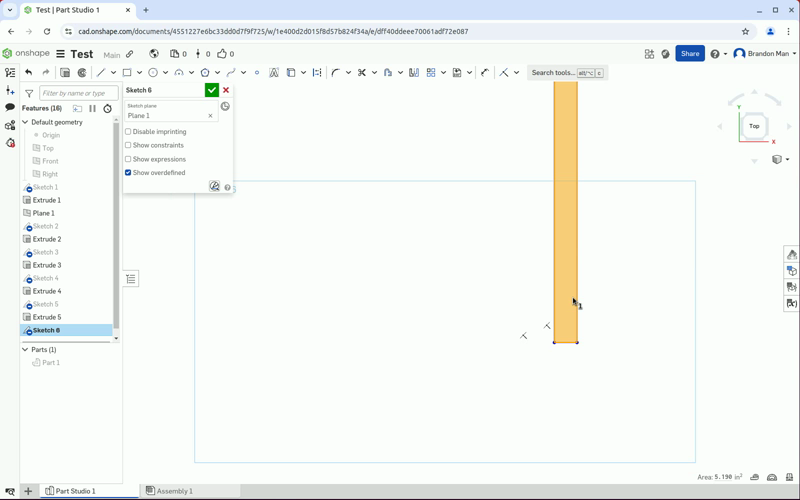
scroll(-6)
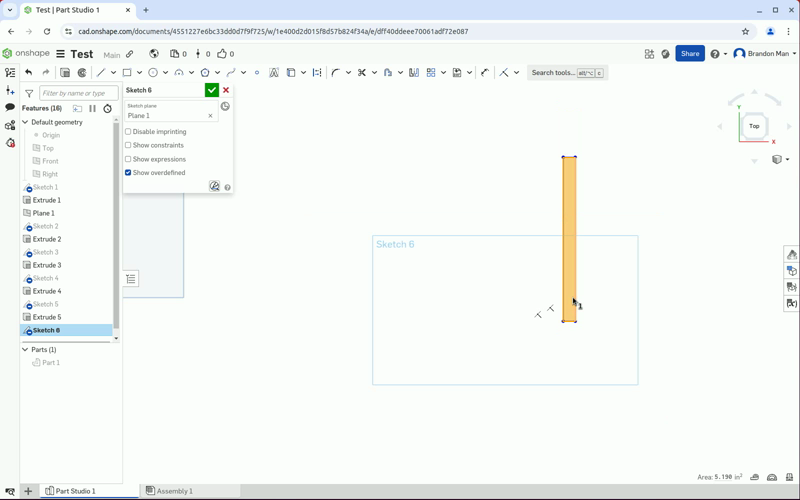
scroll(-6)
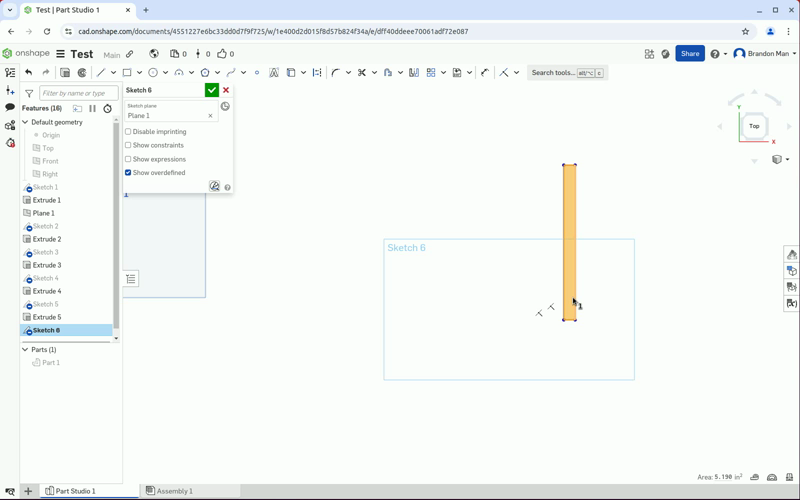
scroll(-6)
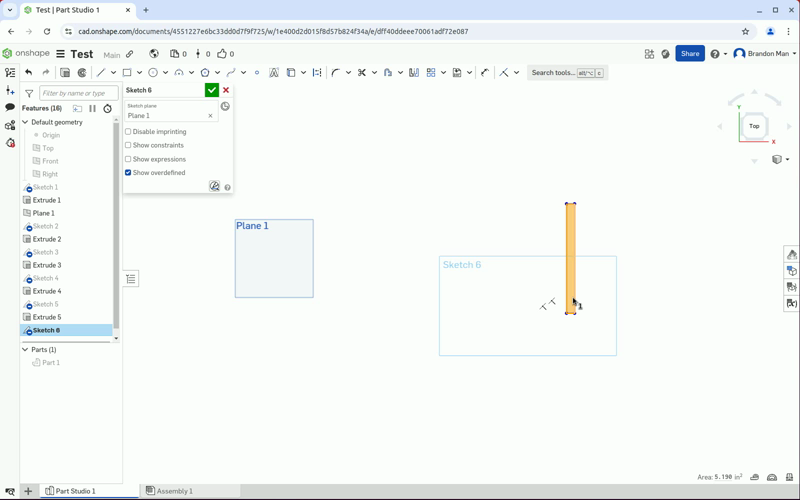
scroll(-6)
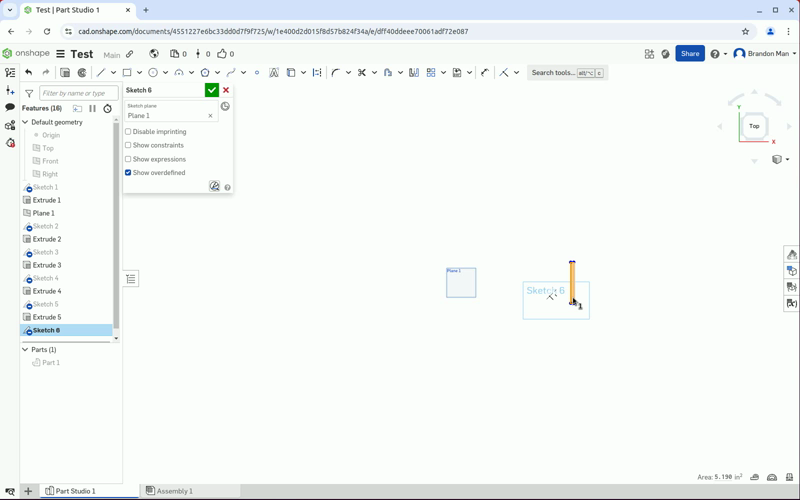
mouse_move(73, 352)
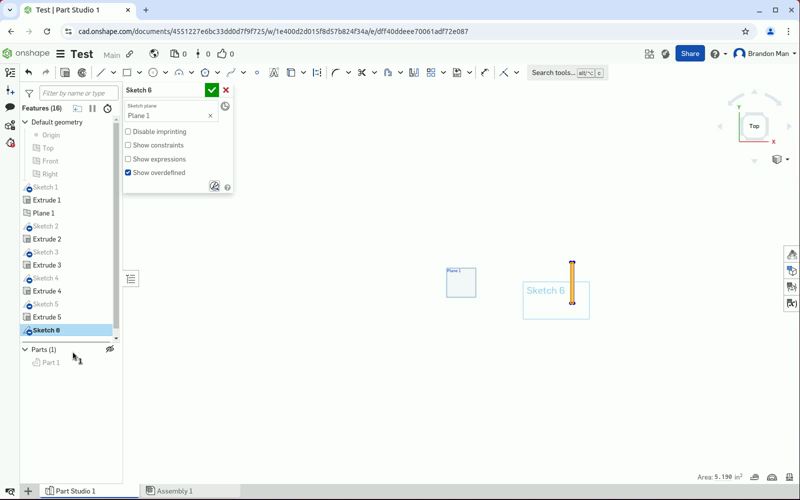
key(shift+y)
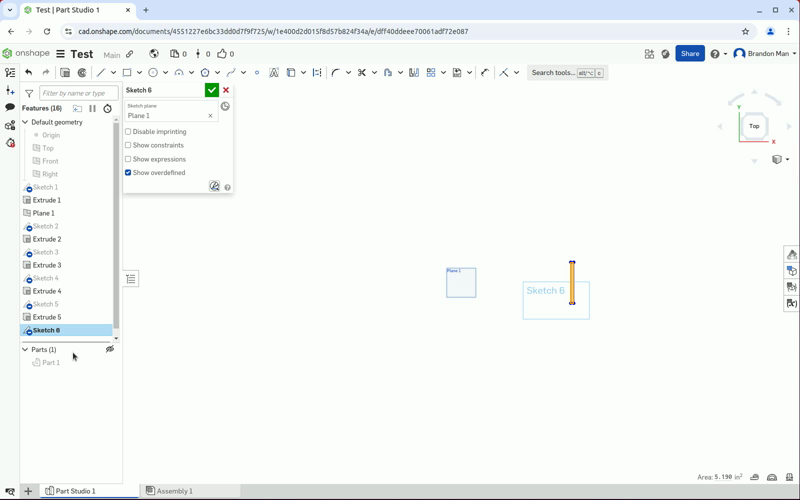
key(shift+e)
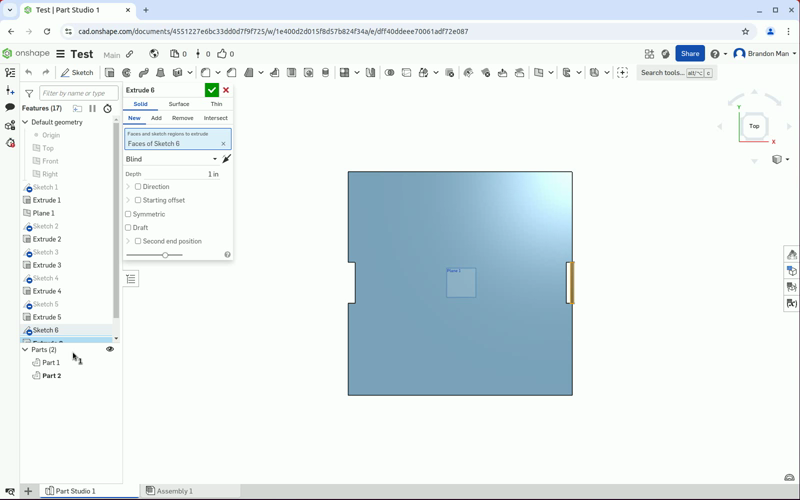
mouse_move(143, 106)
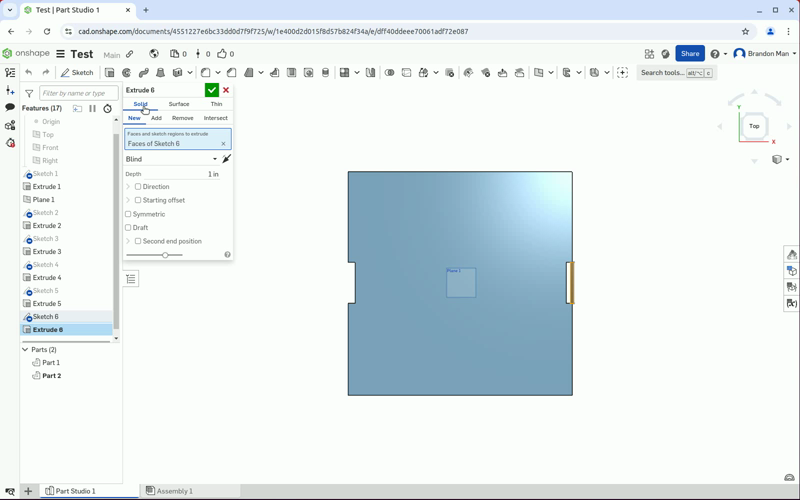
click(143, 106)
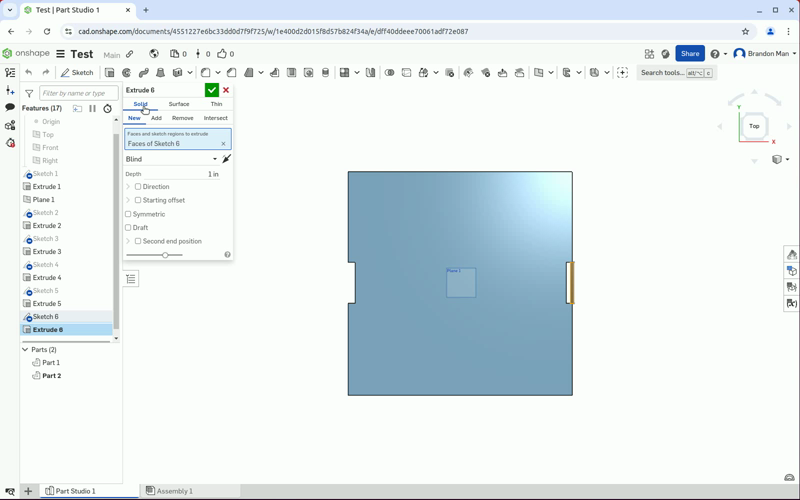
mouse_move(186, 120)
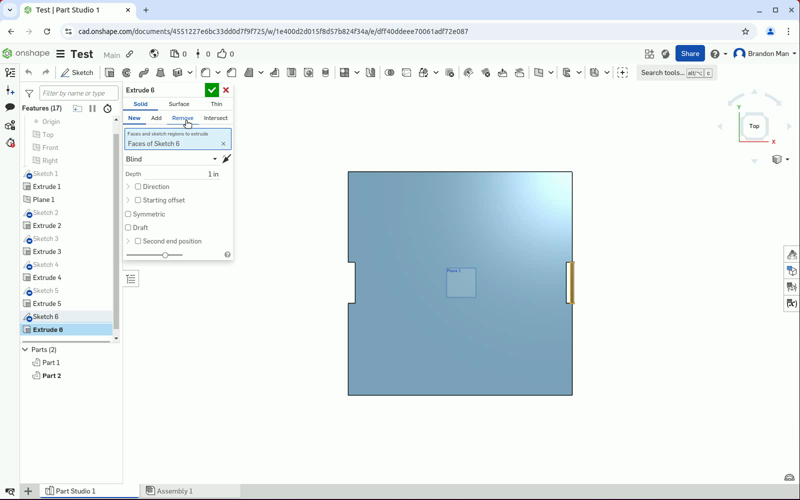
click(186, 120)
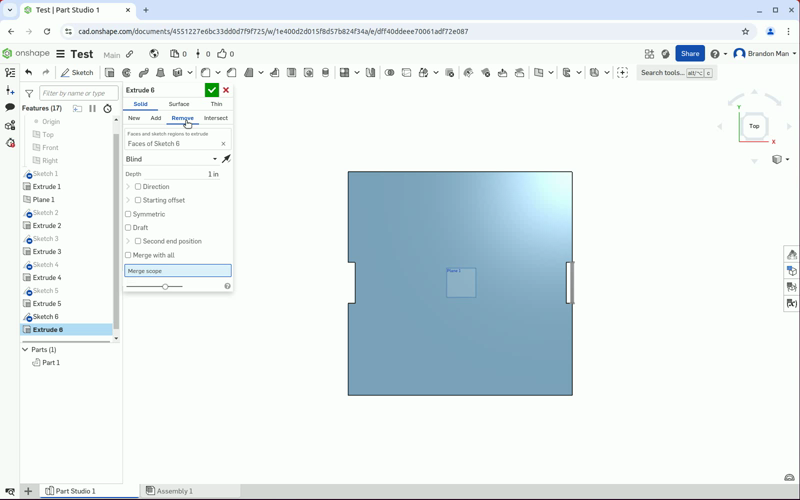
key(tab, 4)
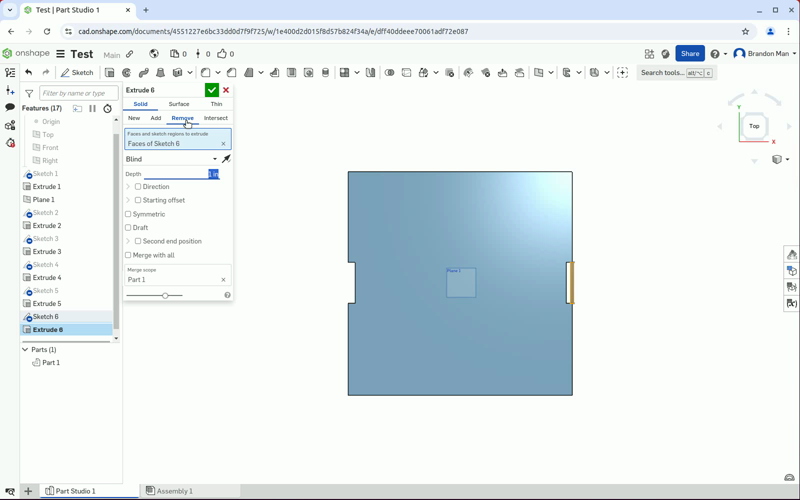
text(4.814)
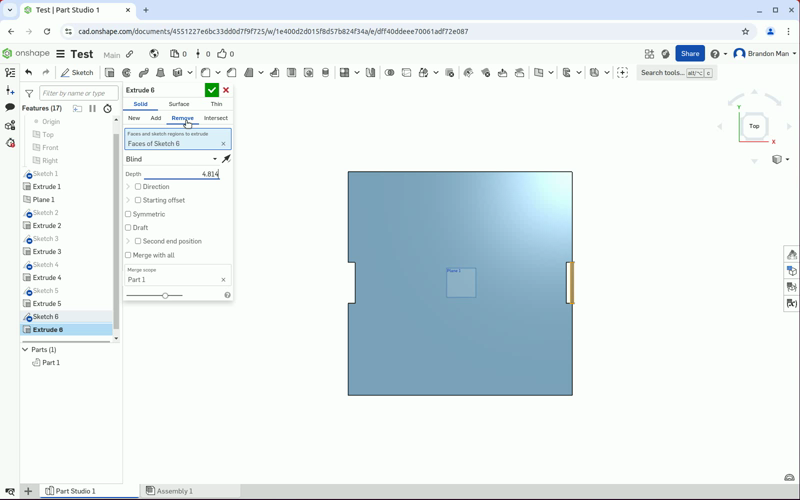
key(tab, 6)
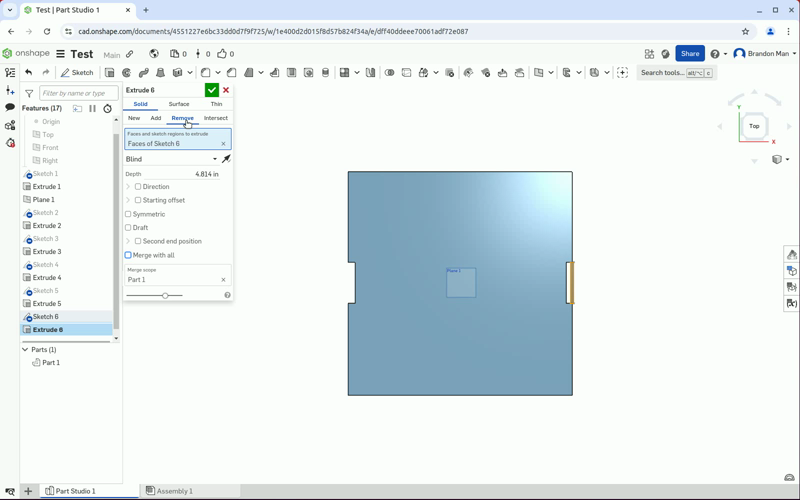
key(space)
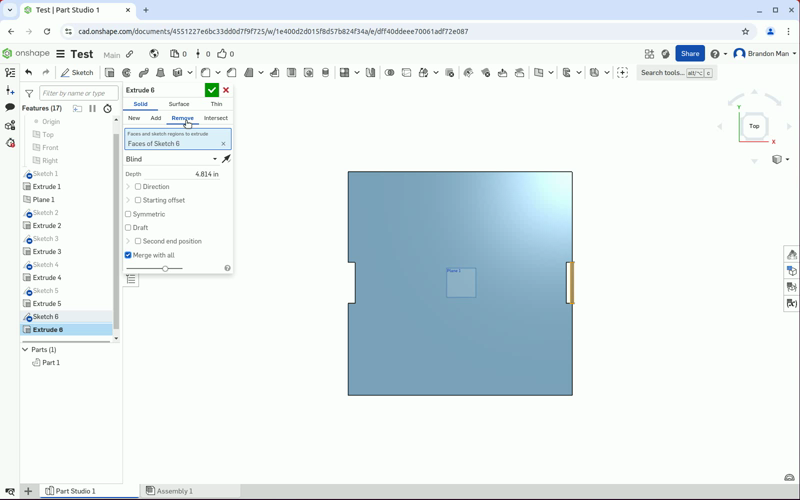
key(enter)
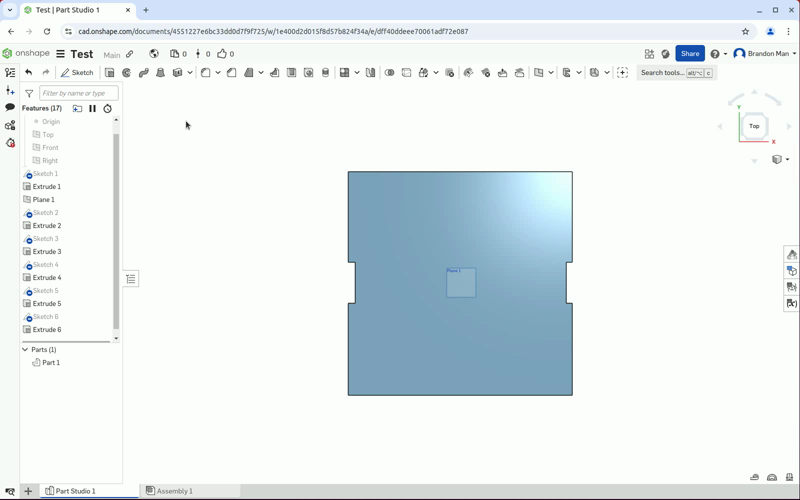
key(shift+h)
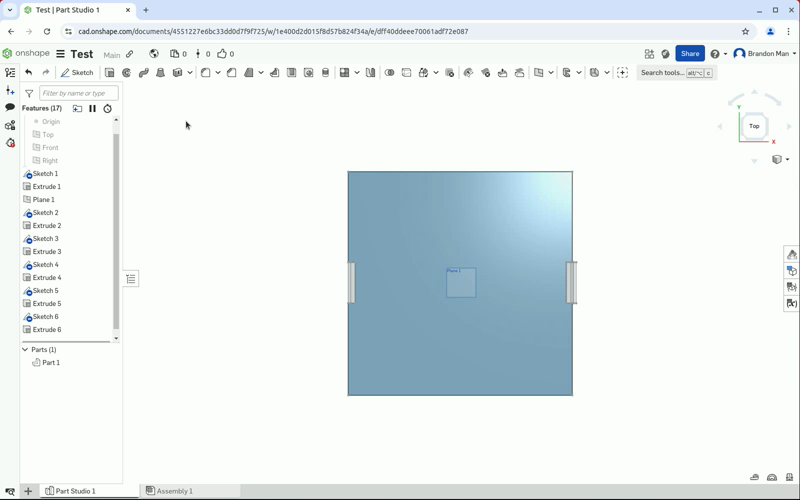
key(shift+h)
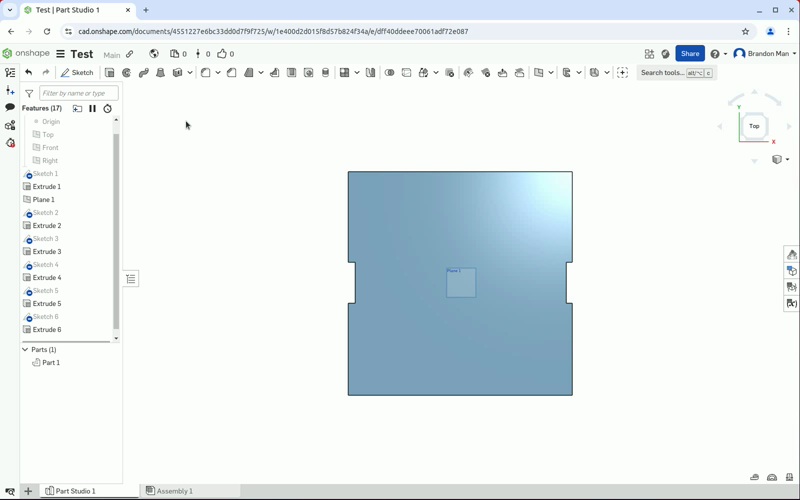
mouse_move(69, 176)
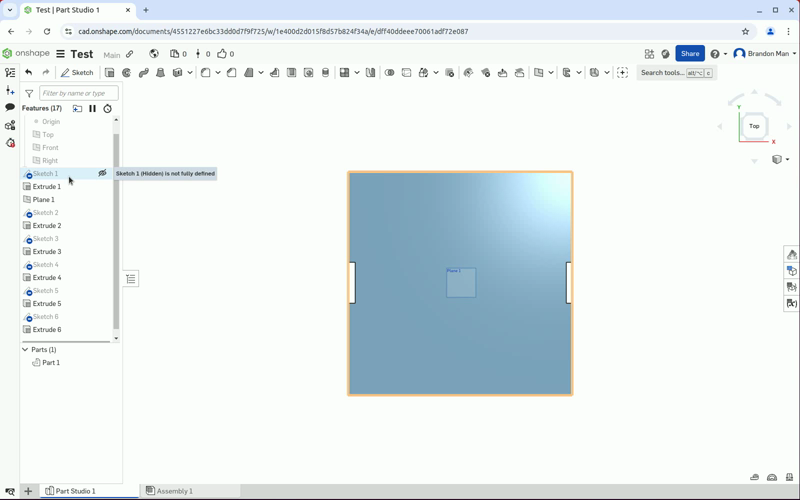
click(69, 176)
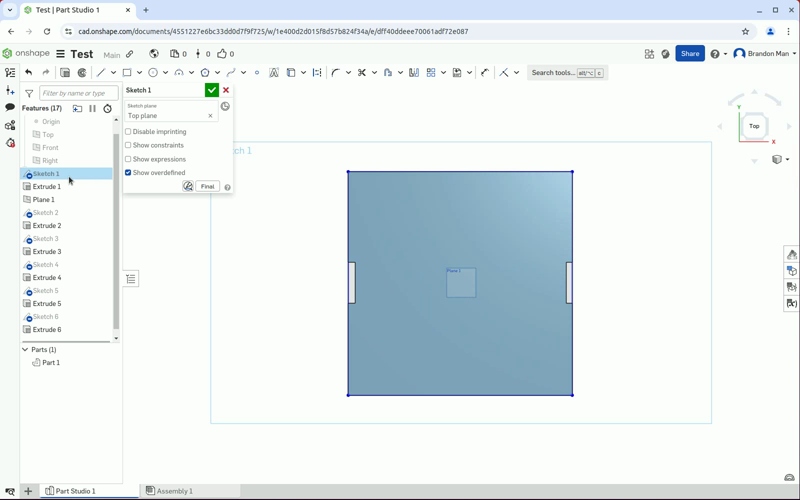
mouse_move(229, 92)
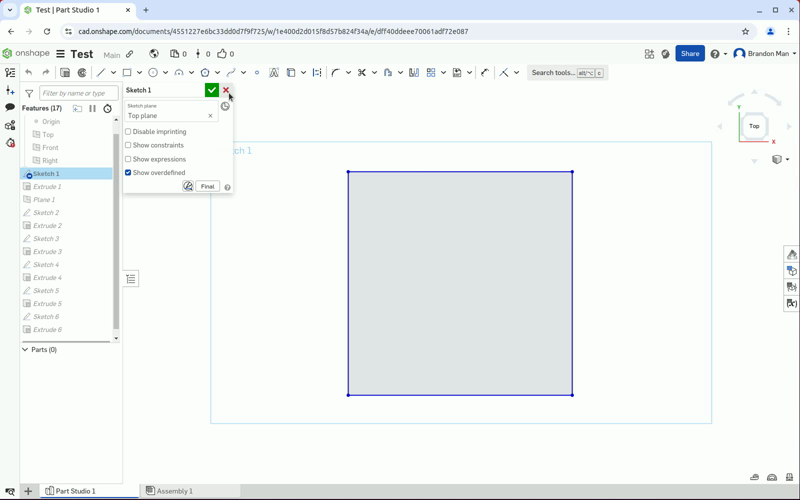
click(229, 92)
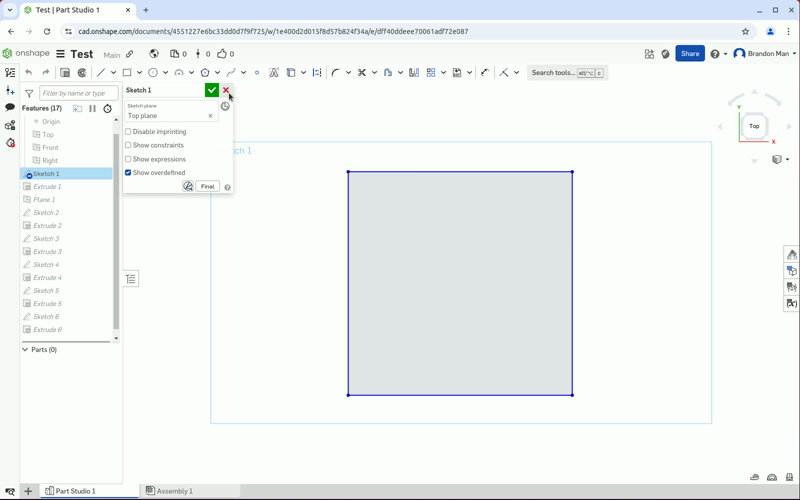
key(shift+s)
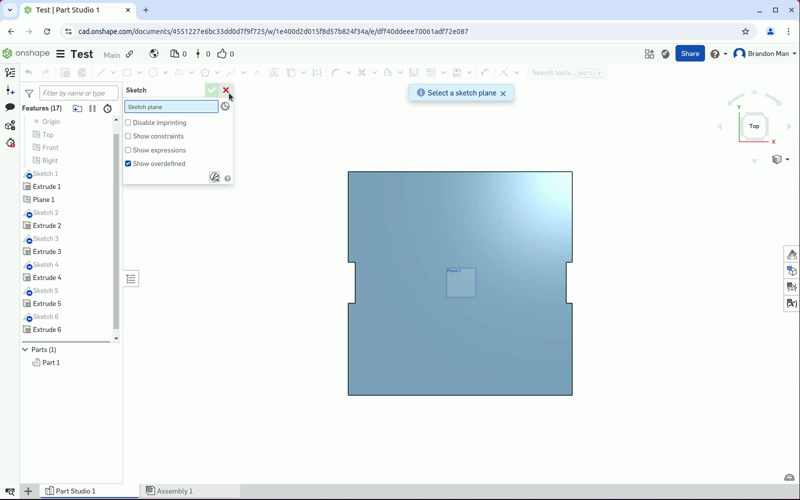
mouse_move(69, 189)
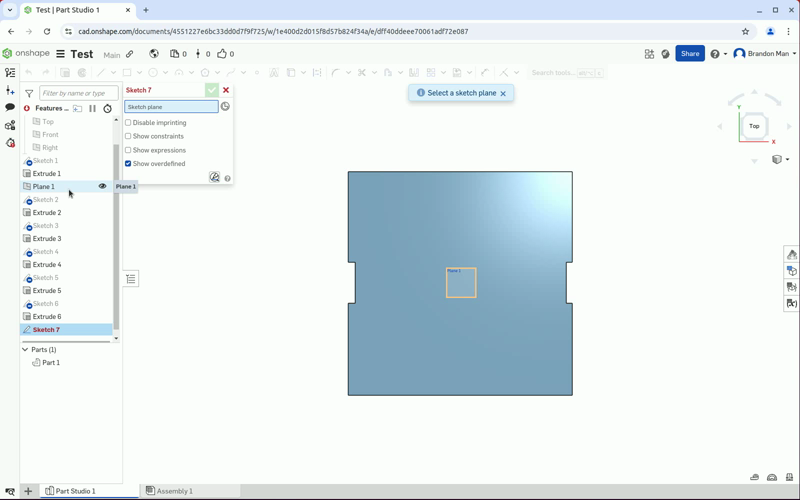
click(69, 189)
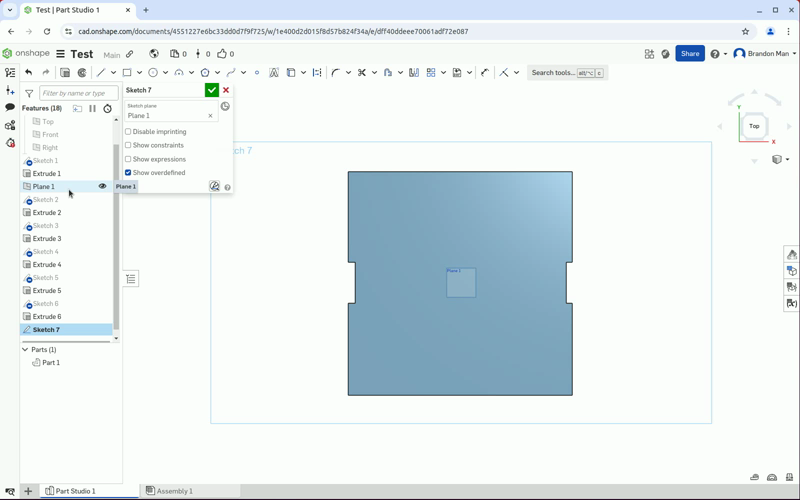
mouse_move(73, 352)
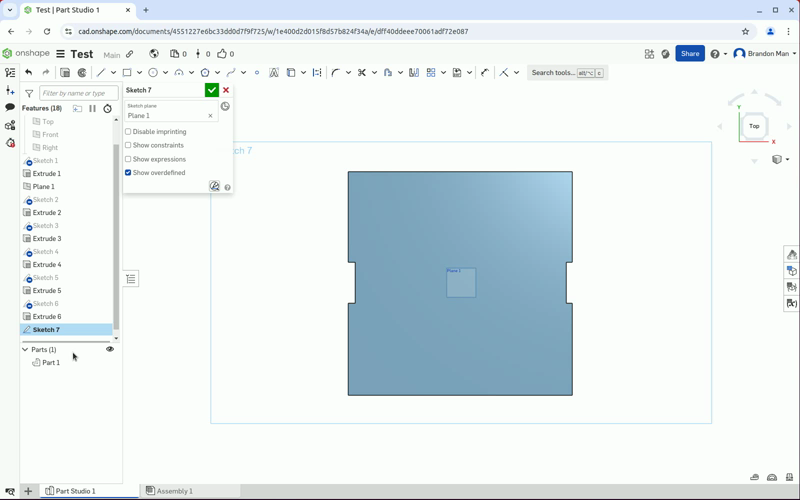
key(y)
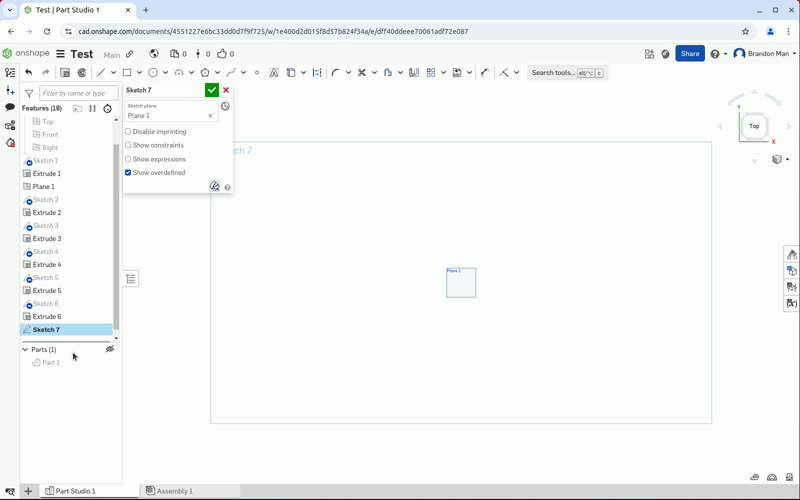
key(l)
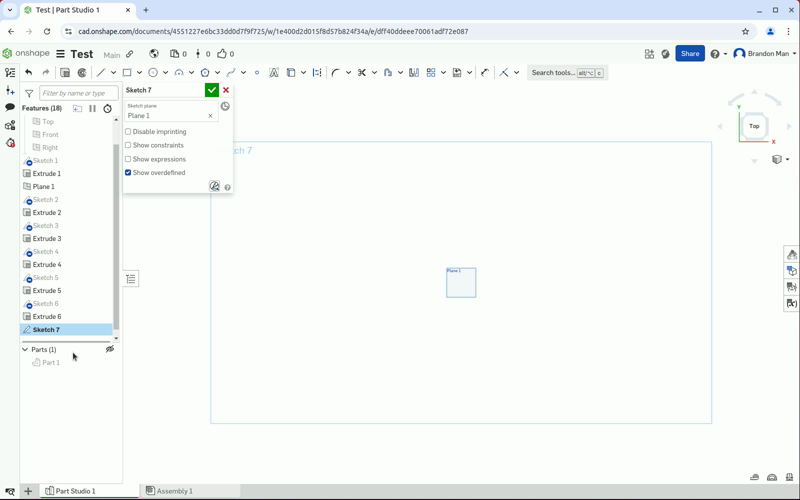
key_down(shift)
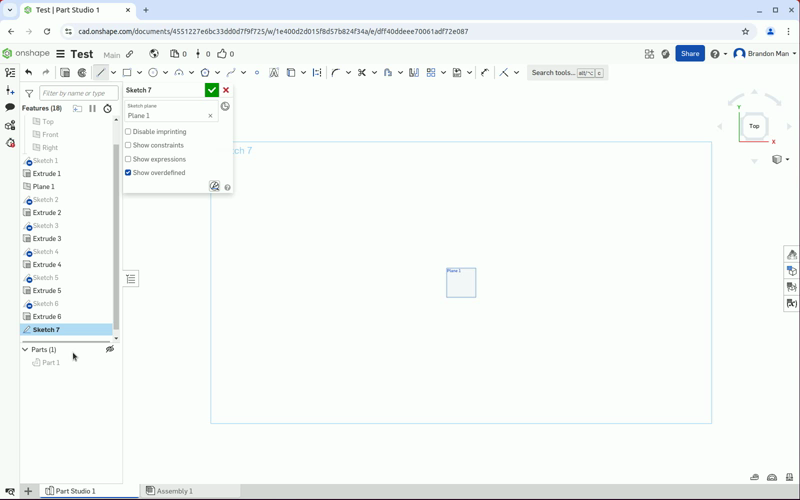
mouse_move(362, 395)
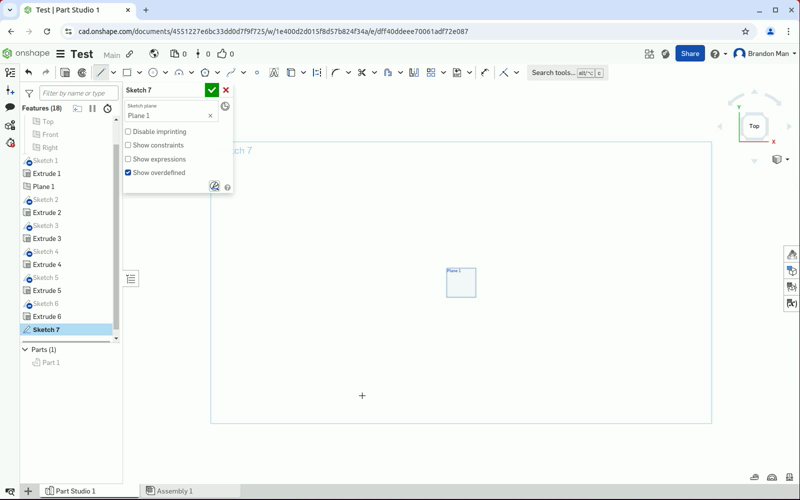
click(362, 395)
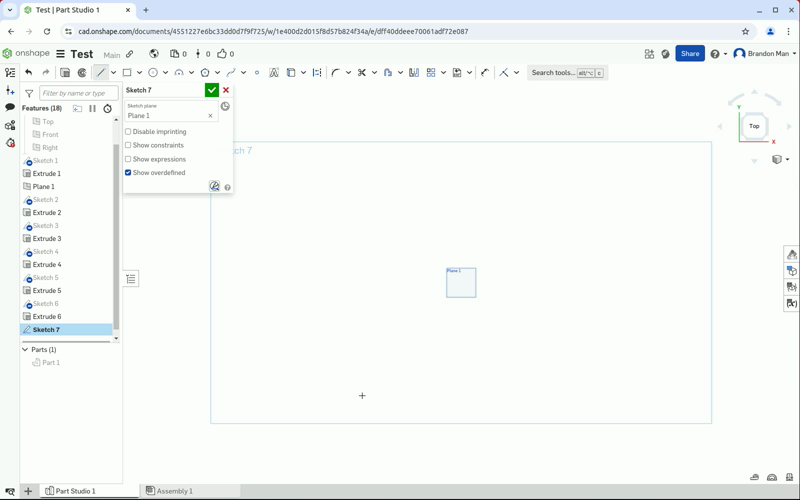
key_up(shift)
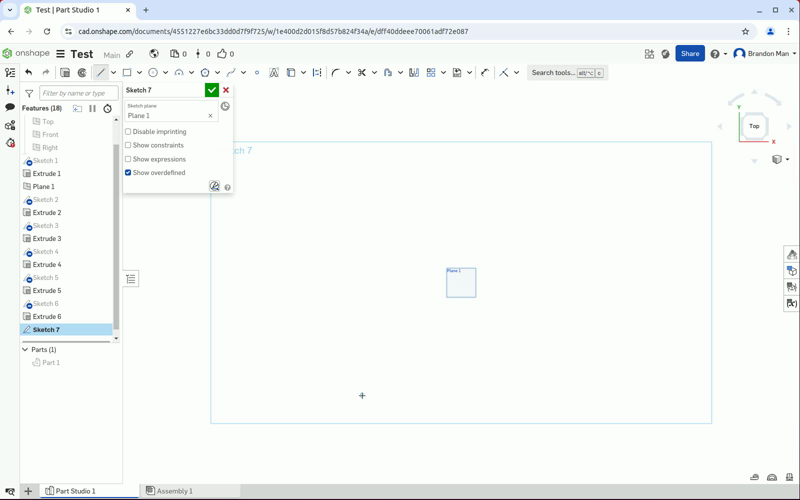
key_down(shift)
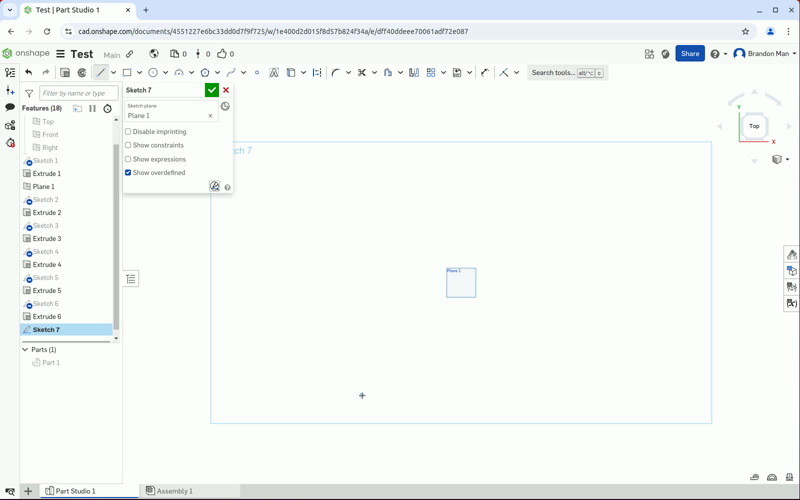
mouse_move(558, 395)
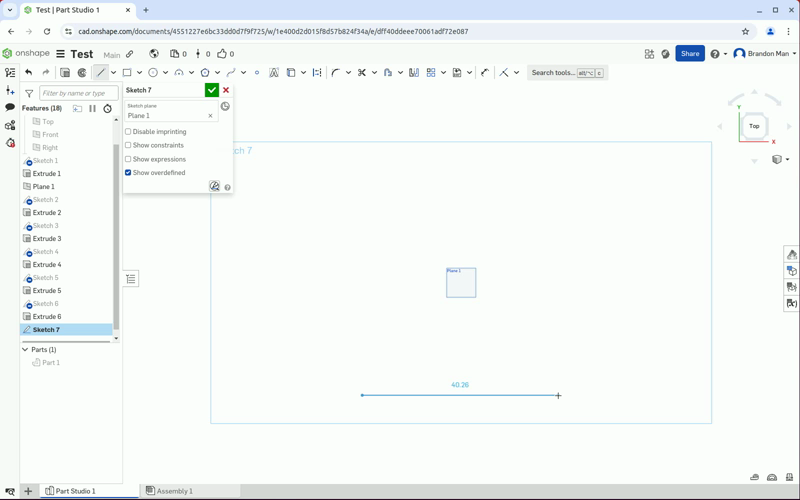
click(558, 395)
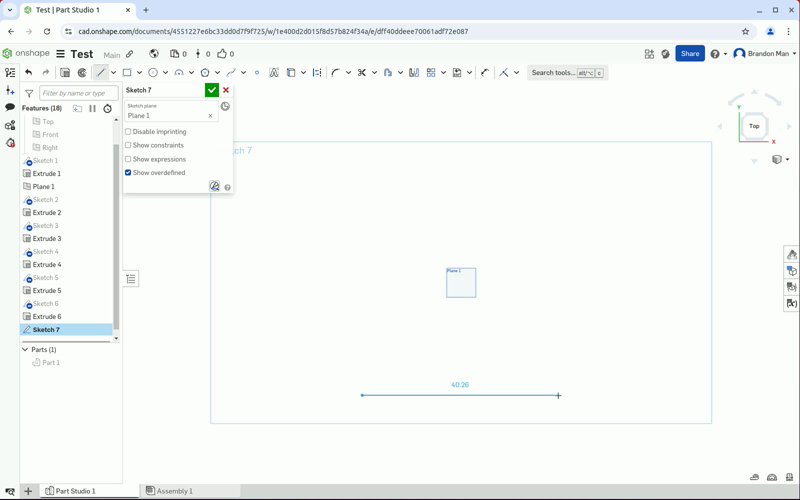
key_up(shift)
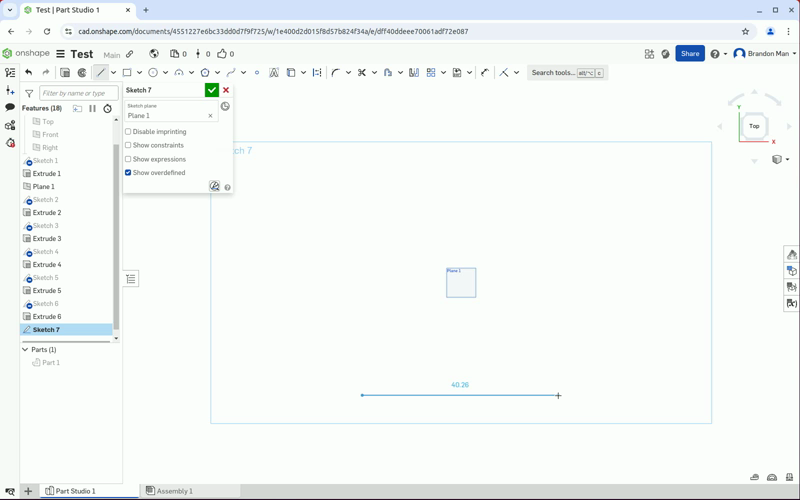
key_down(shift)
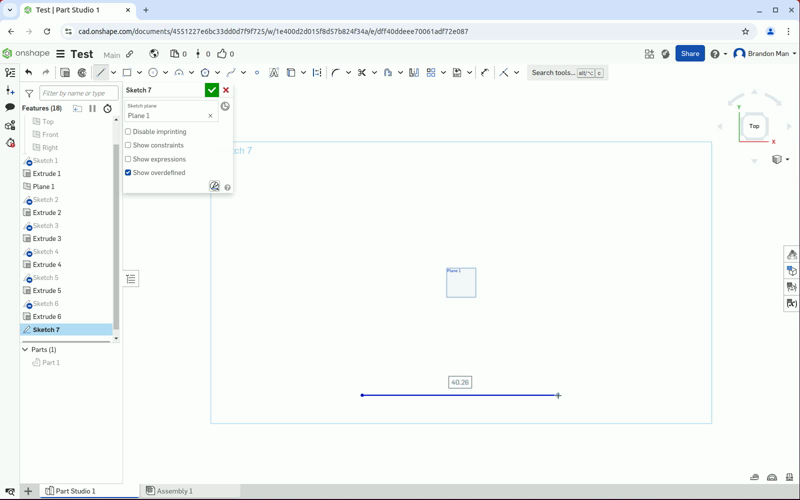
mouse_move(588, 395)
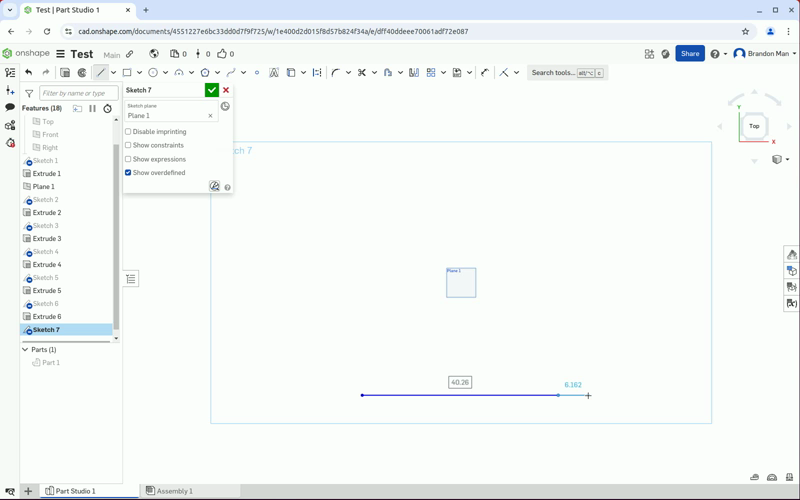
mouse_move(558, 391)
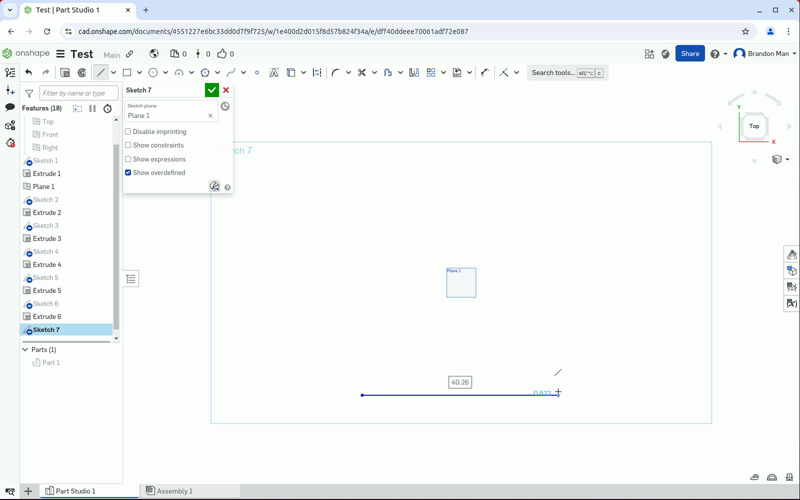
scroll(6)
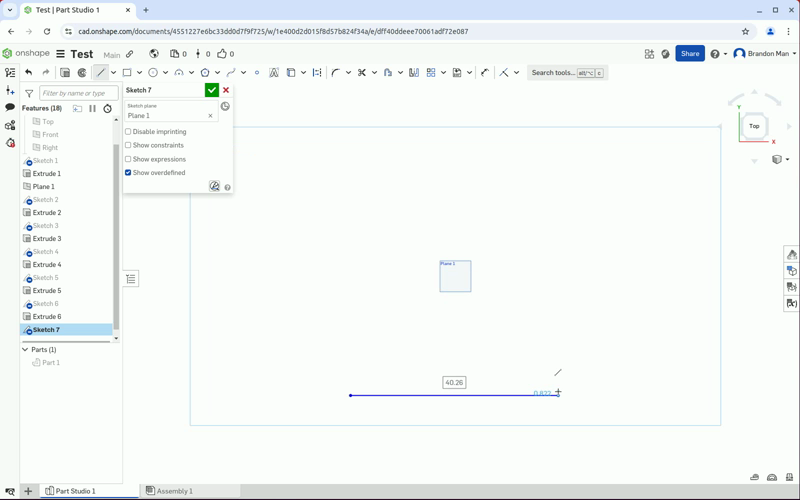
scroll(6)
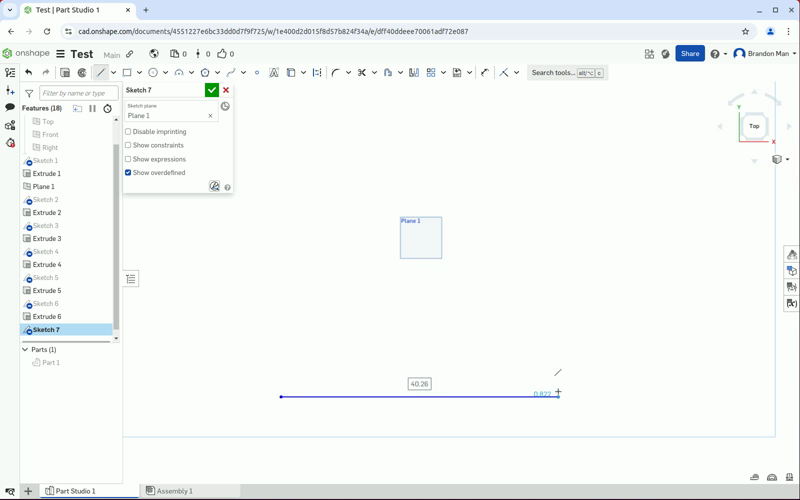
scroll(6)
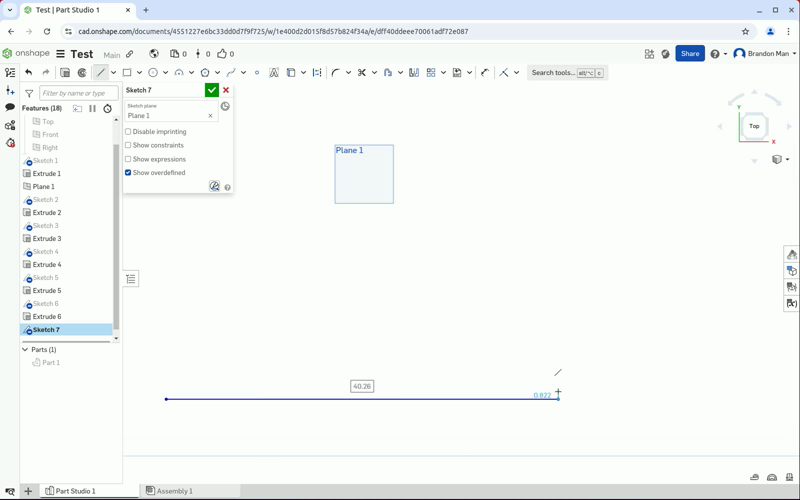
scroll(6)
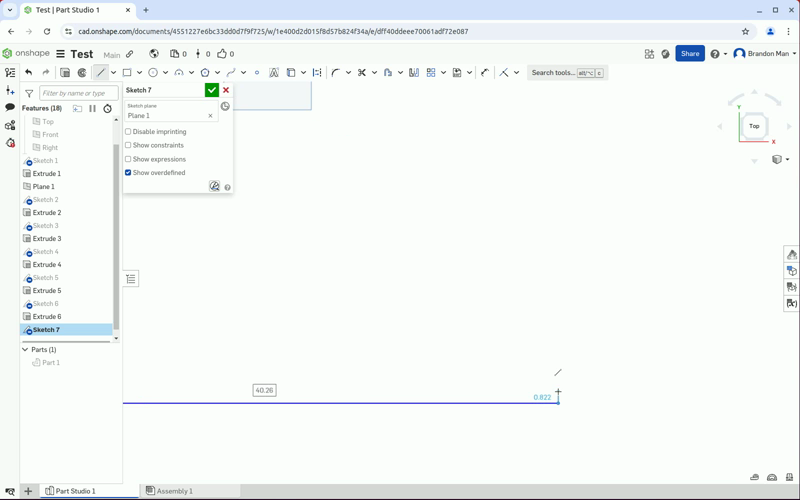
scroll(6)
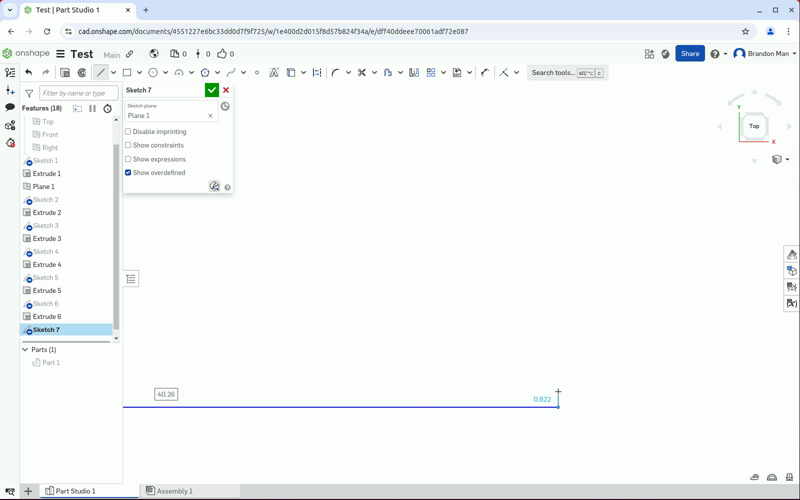
scroll(6)
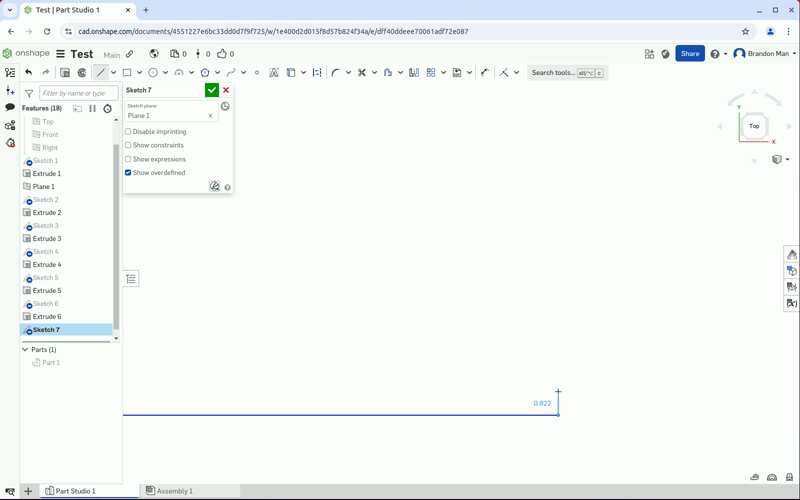
scroll(6)
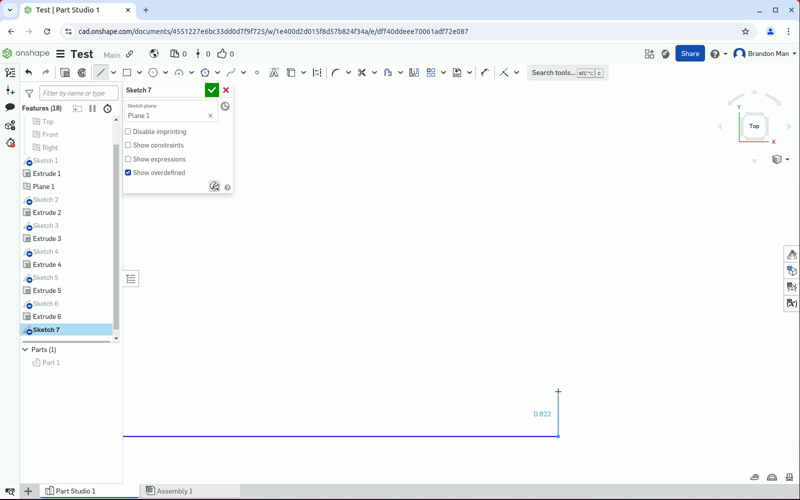
click(558, 391)
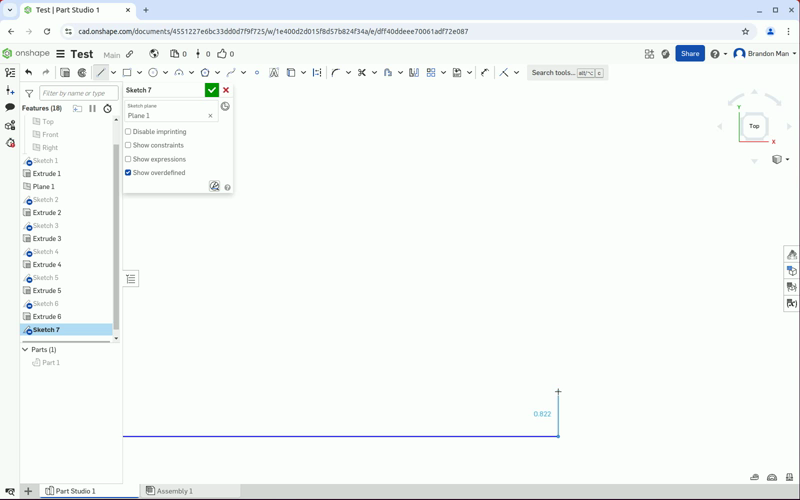
scroll(-6)
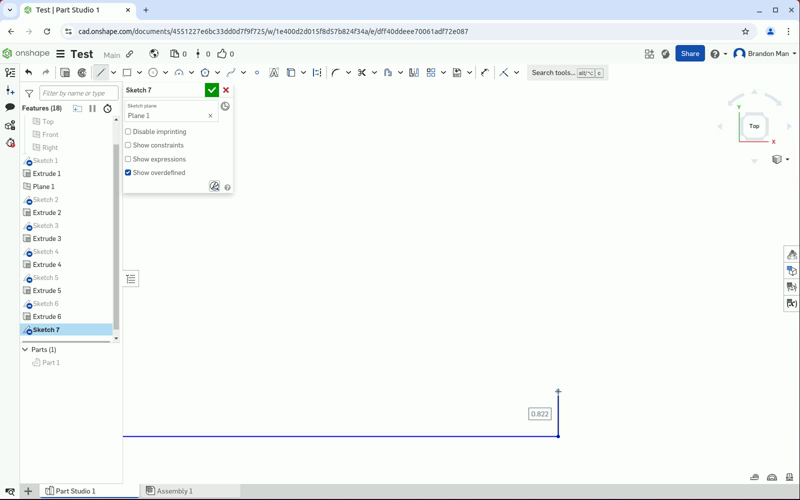
scroll(-6)
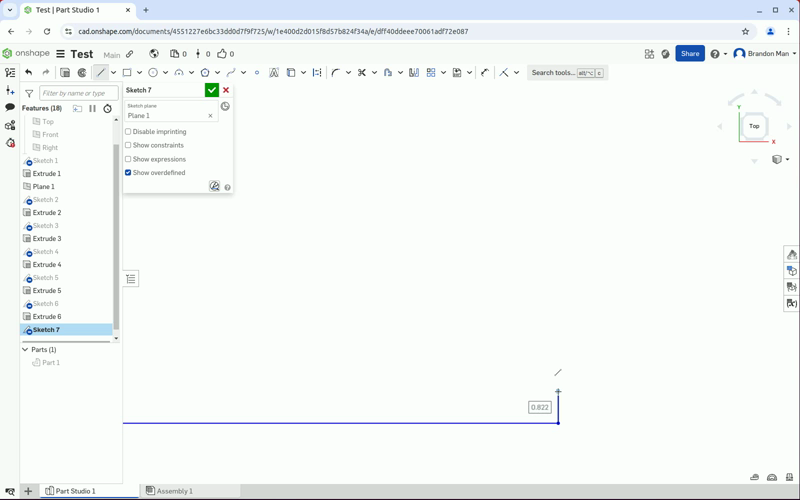
scroll(-6)
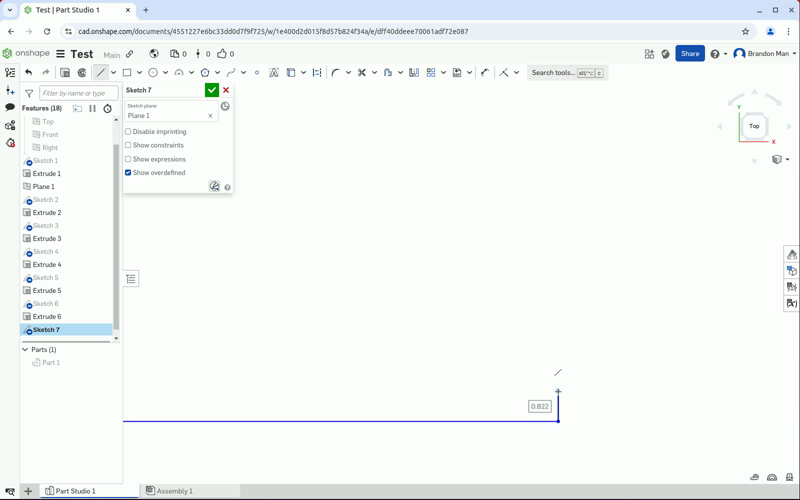
scroll(-6)
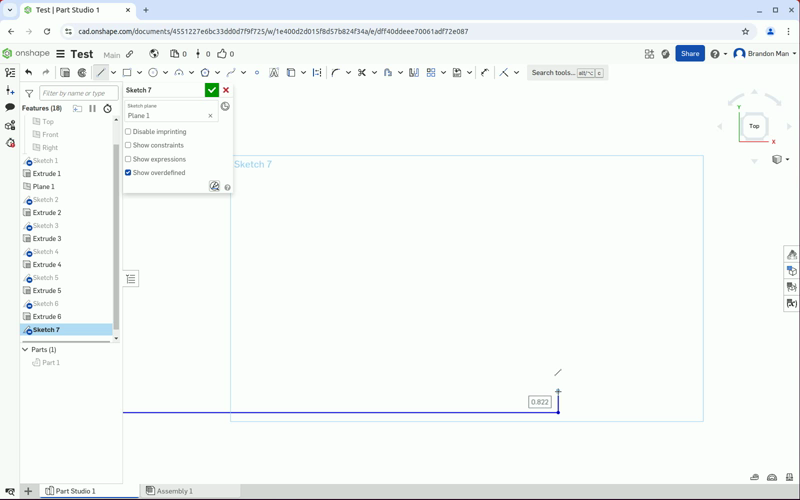
scroll(-6)
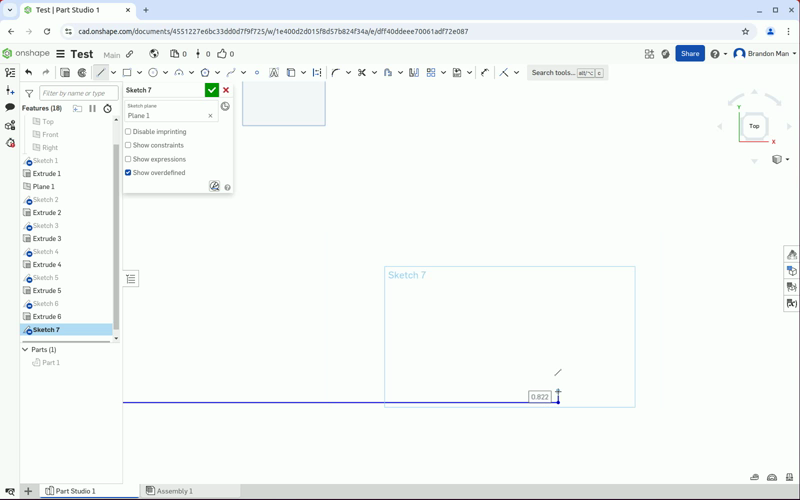
scroll(-6)
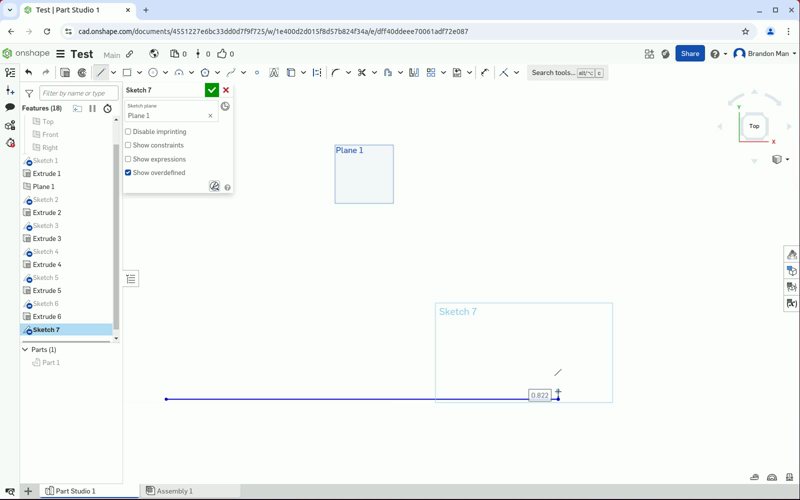
scroll(-6)
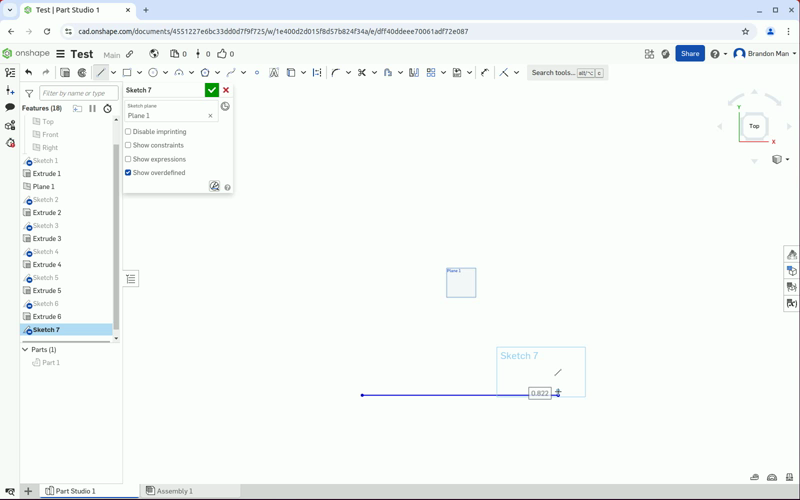
key_up(shift)
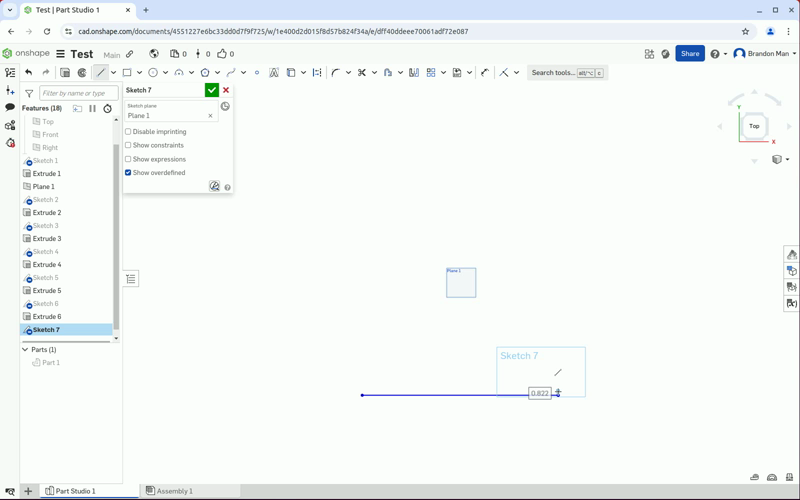
key_down(shift)
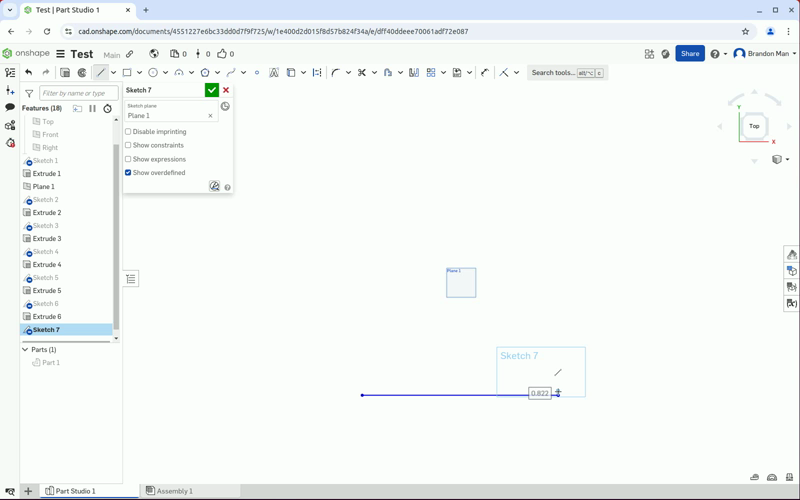
mouse_move(362, 391)
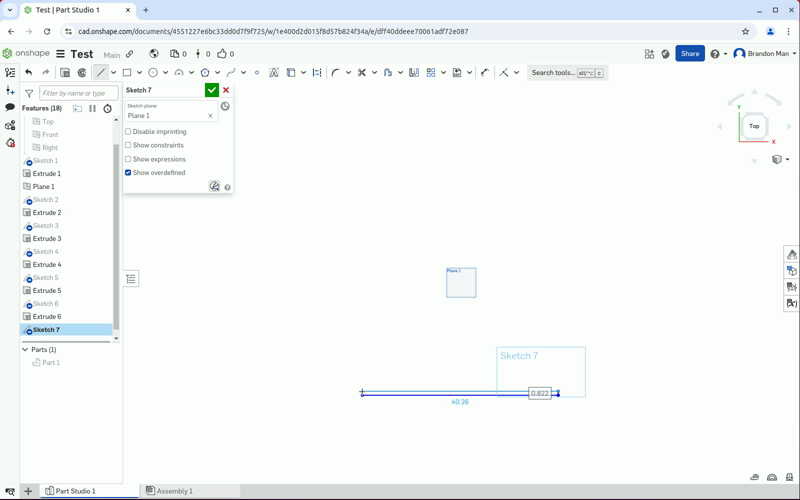
scroll(6)
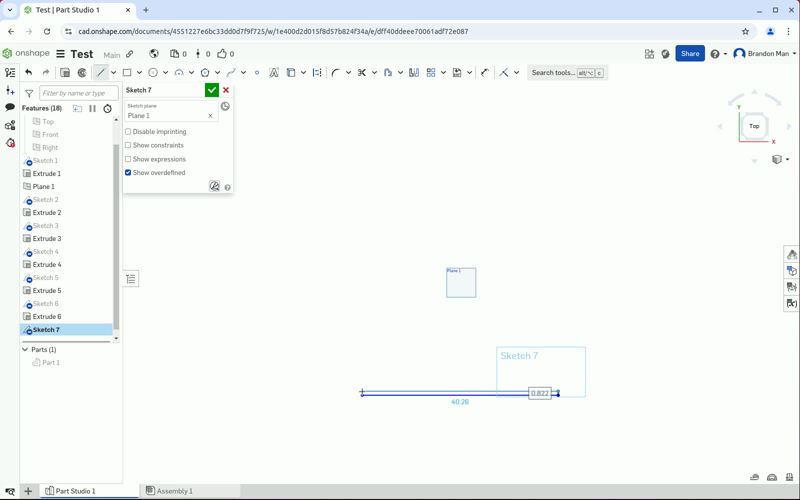
scroll(6)
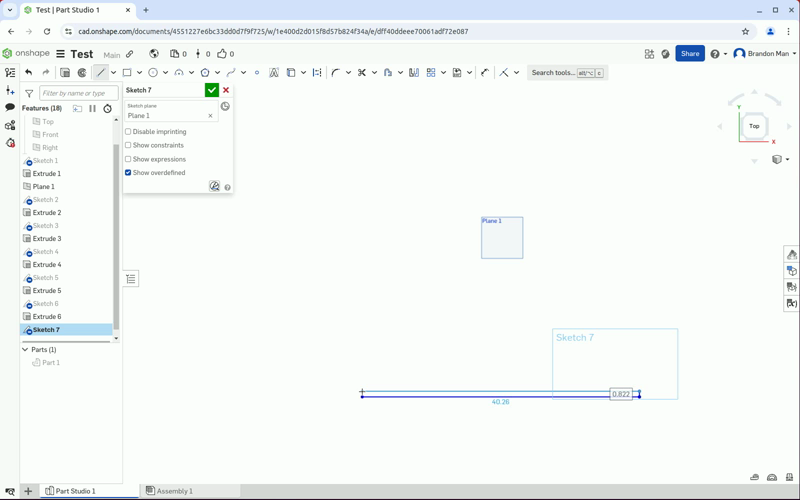
scroll(6)
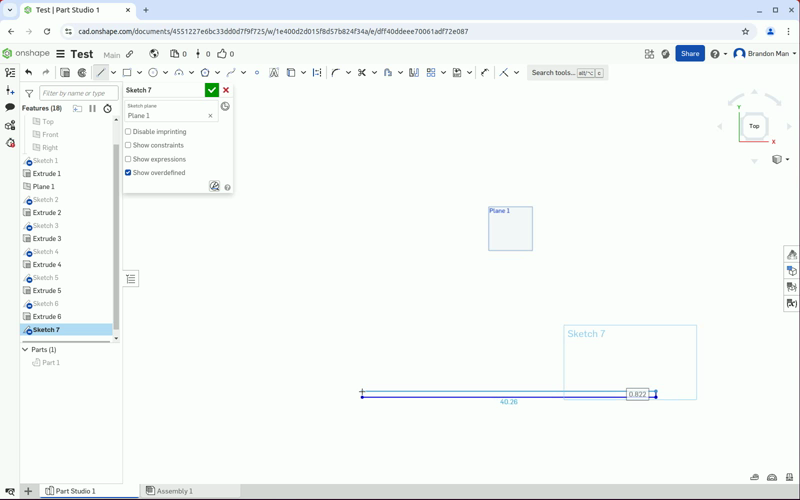
scroll(6)
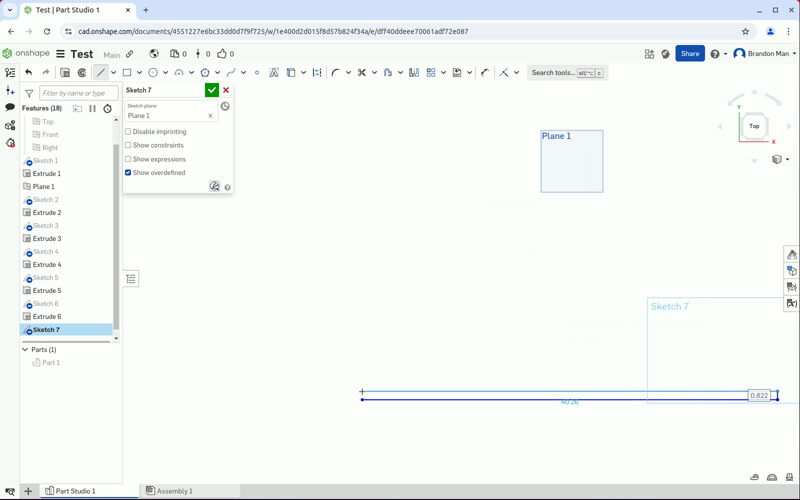
scroll(6)
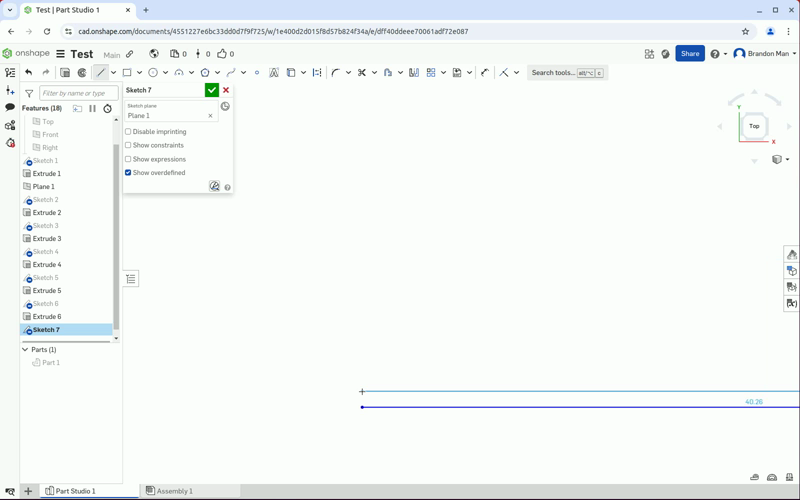
scroll(6)
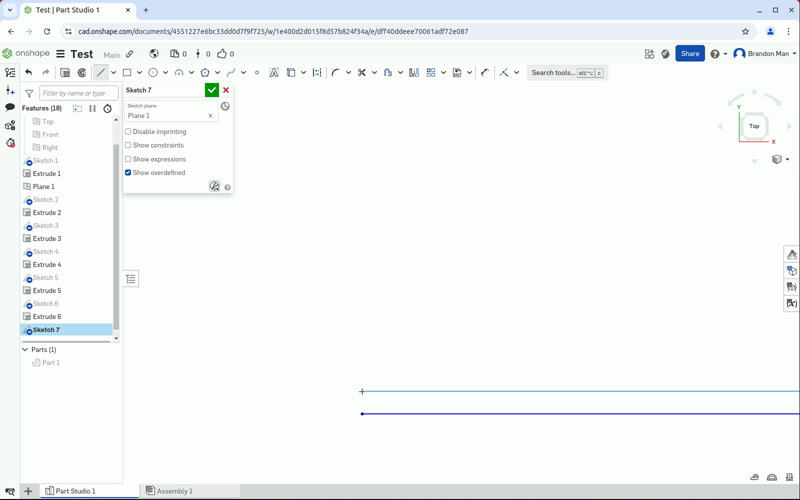
scroll(6)
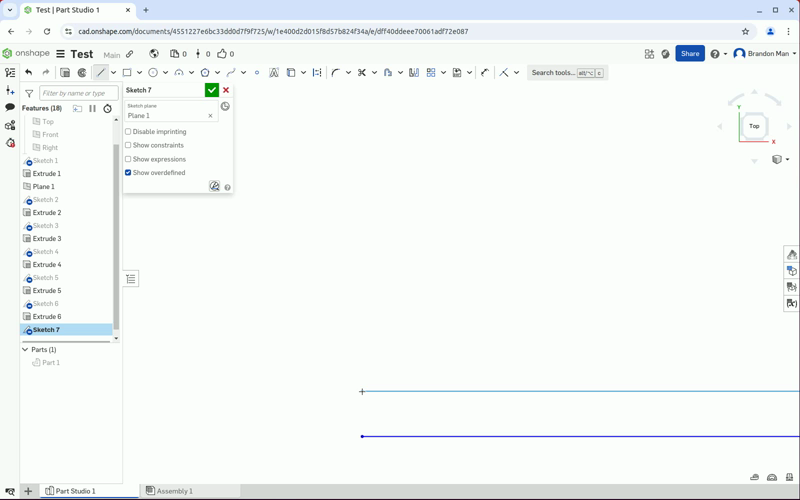
click(362, 391)
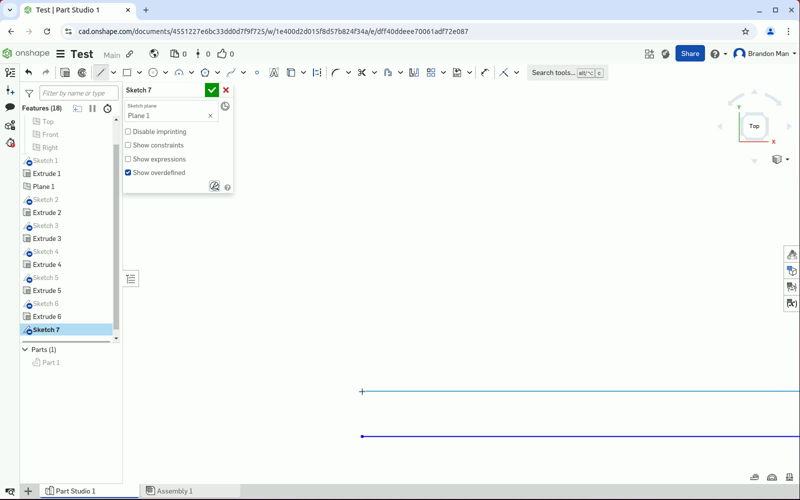
scroll(-6)
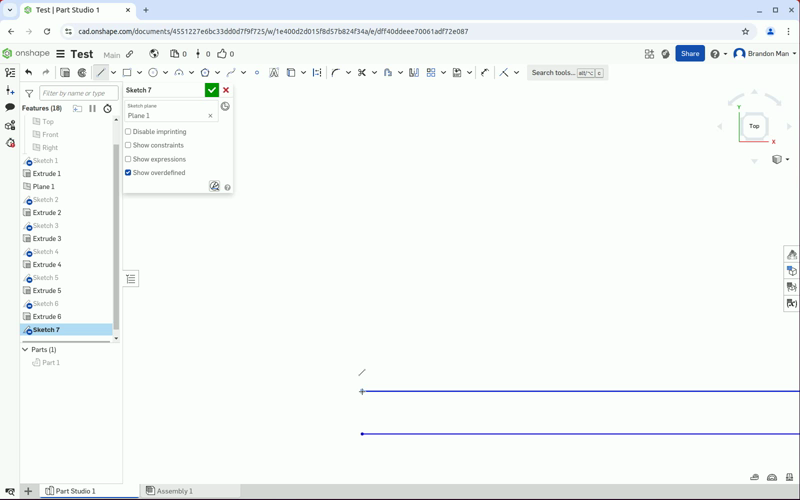
scroll(-6)
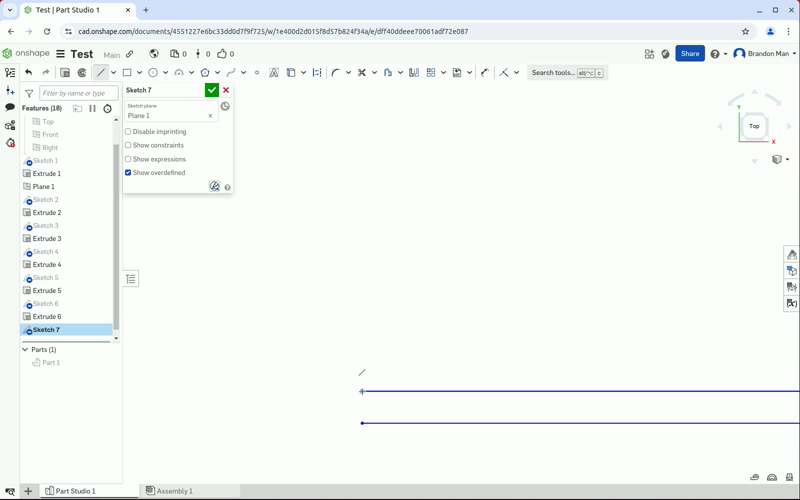
scroll(-6)
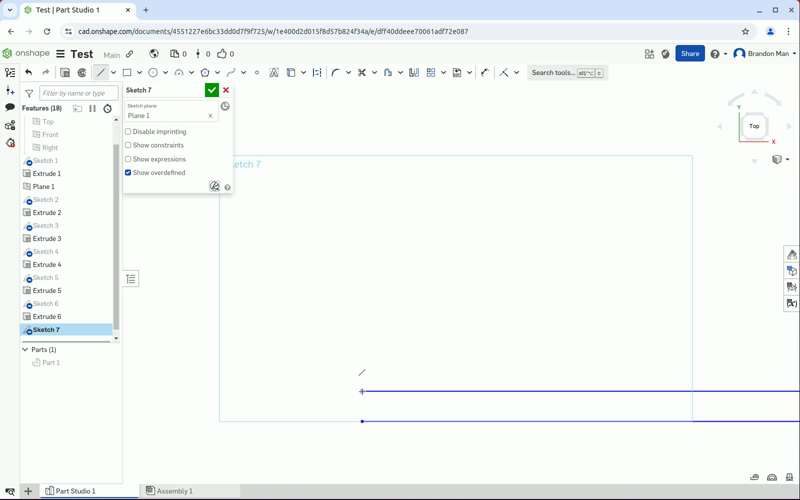
scroll(-6)
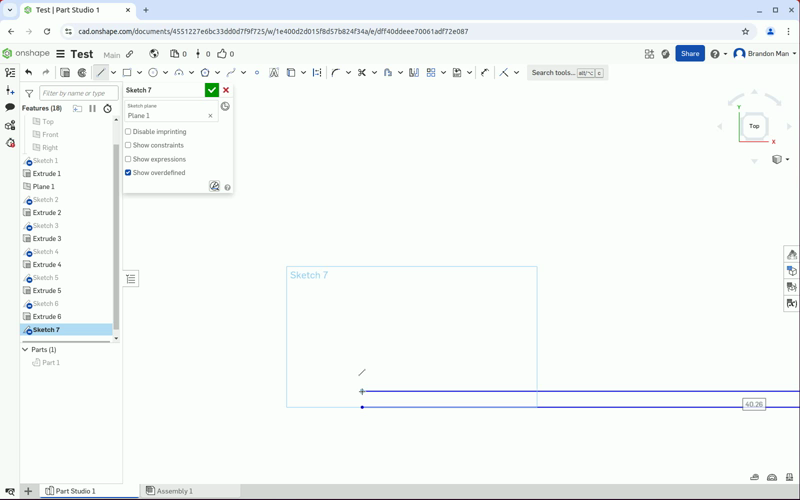
scroll(-6)
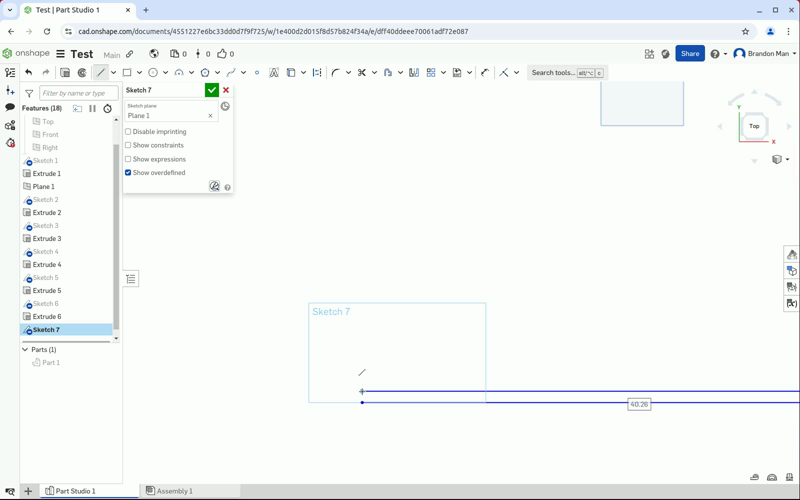
scroll(-6)
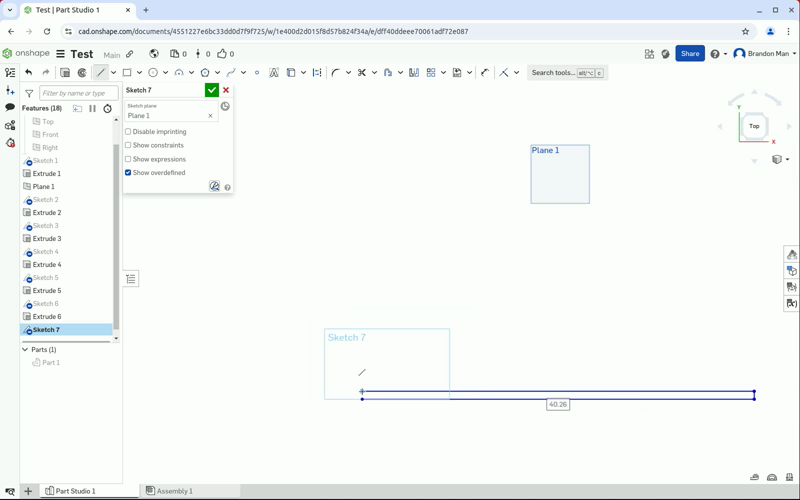
scroll(-6)
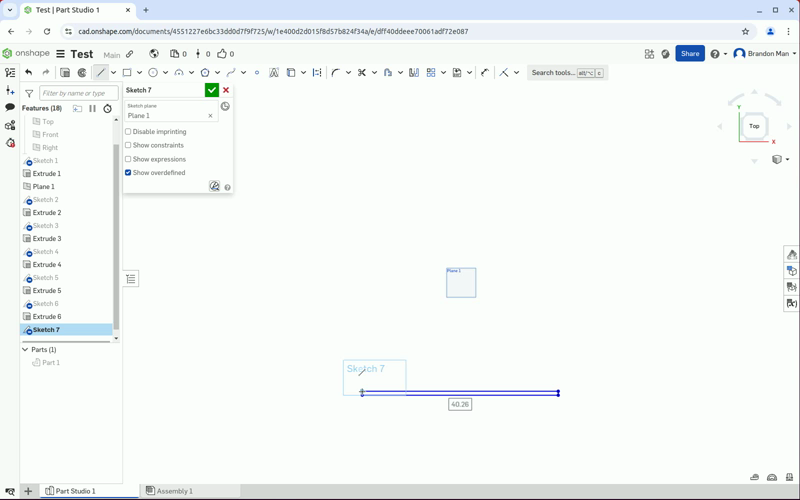
key_up(shift)
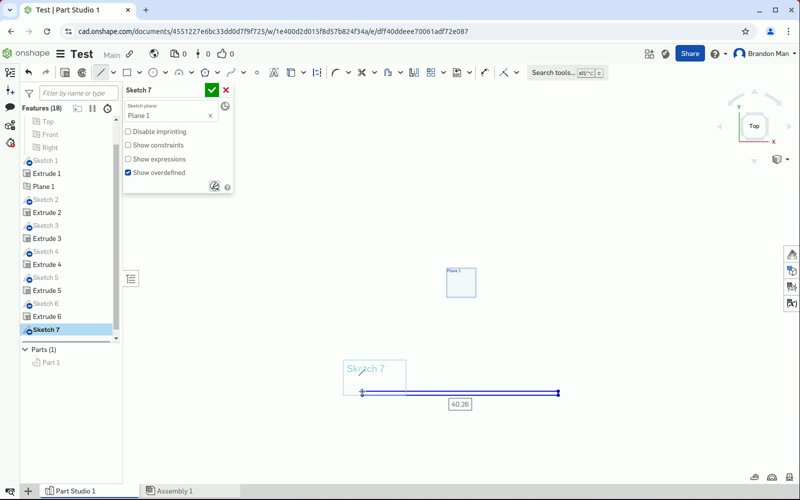
mouse_move(392, 391)
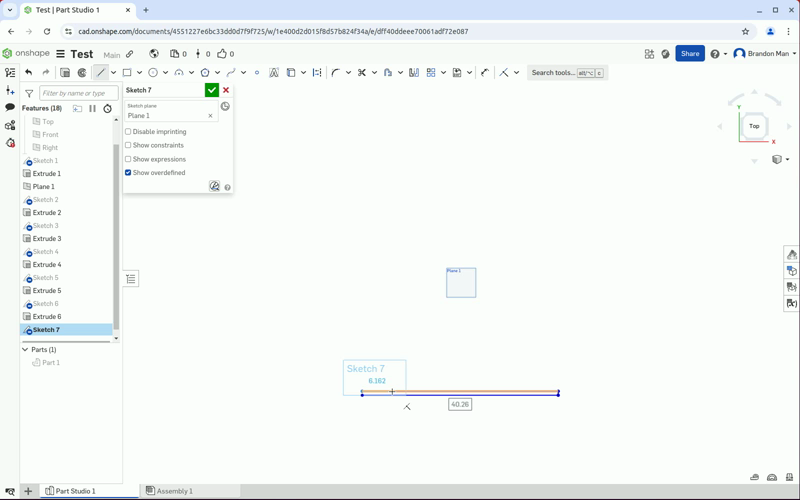
key_down(shift)
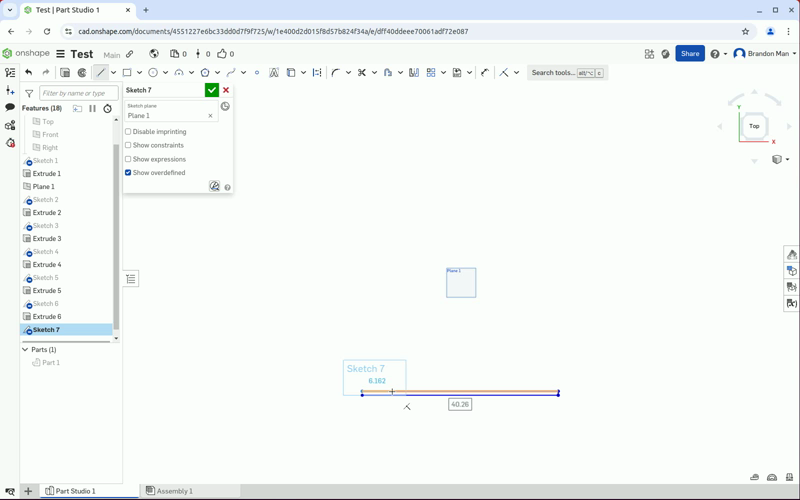
mouse_move(362, 395)
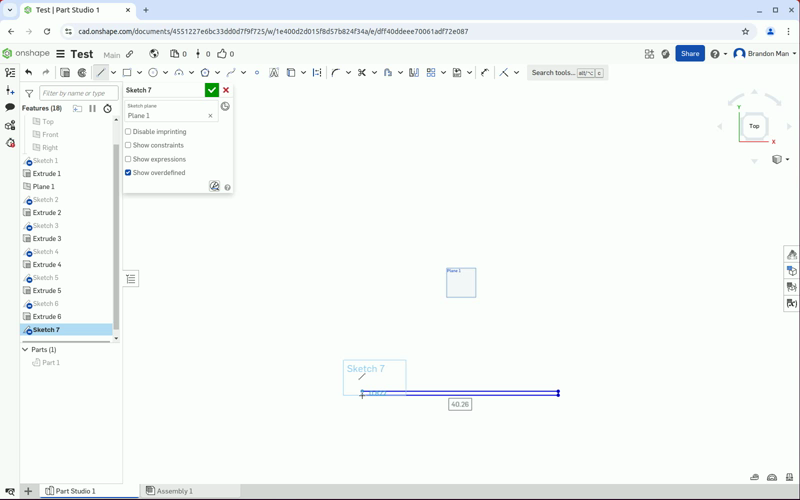
scroll(6)
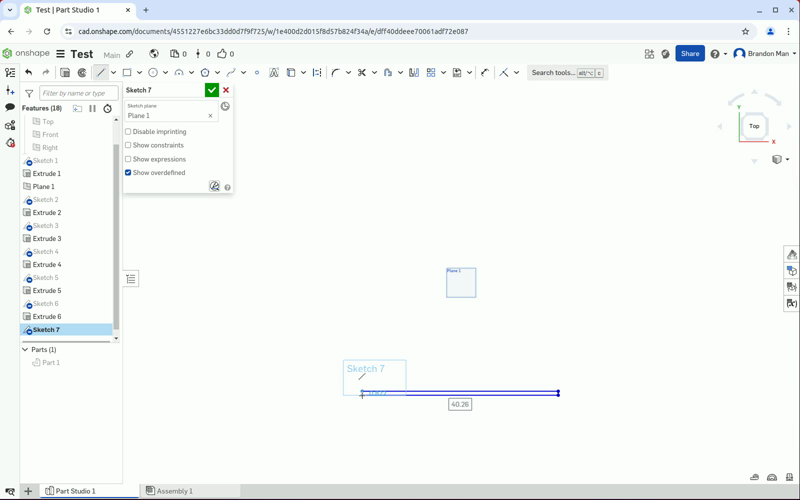
scroll(6)
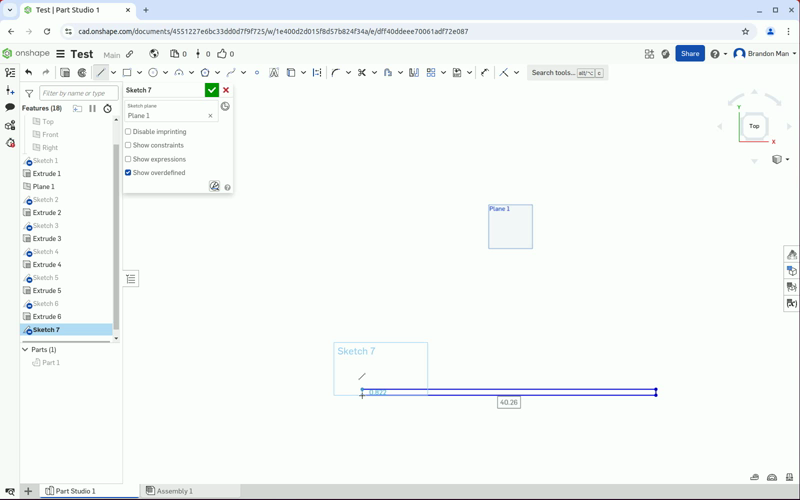
scroll(6)
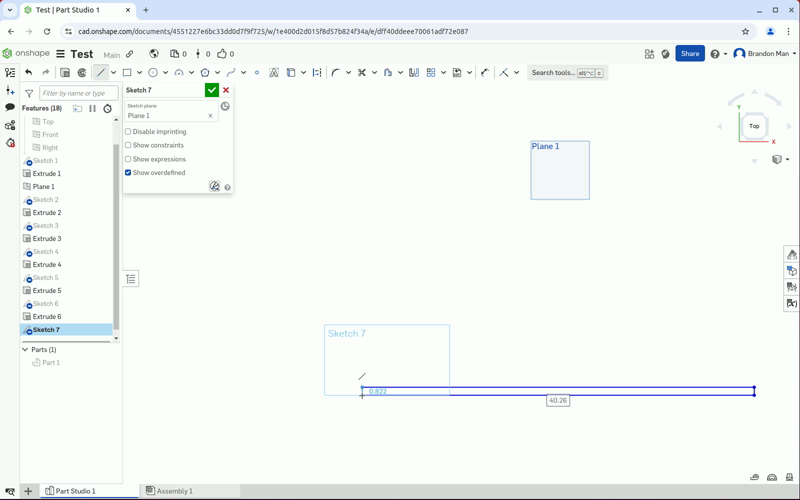
scroll(6)
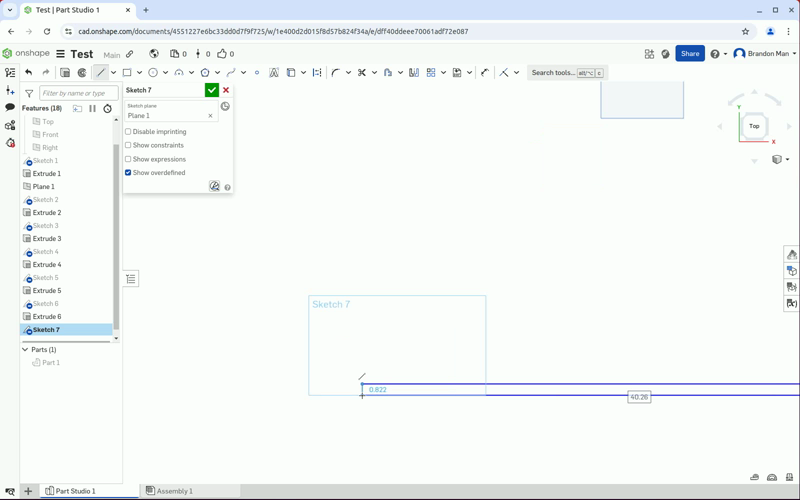
scroll(6)
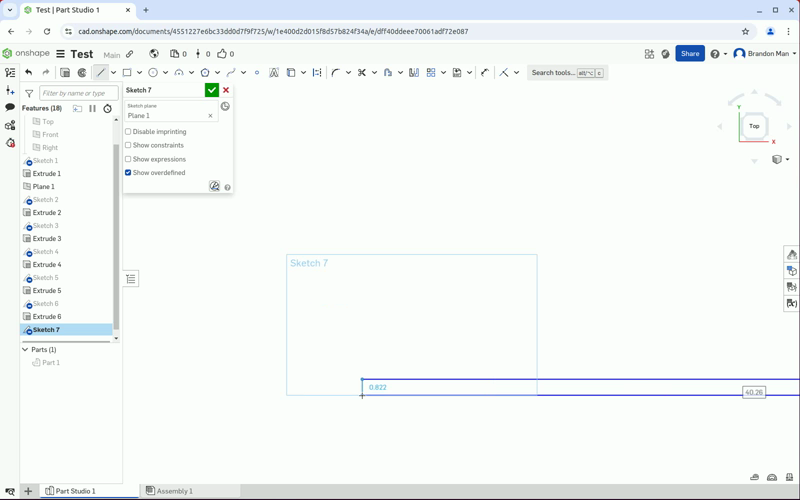
scroll(6)
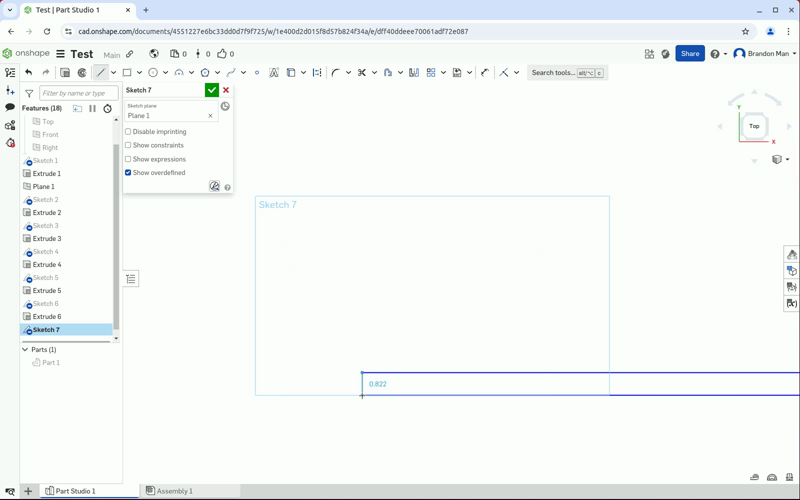
scroll(6)
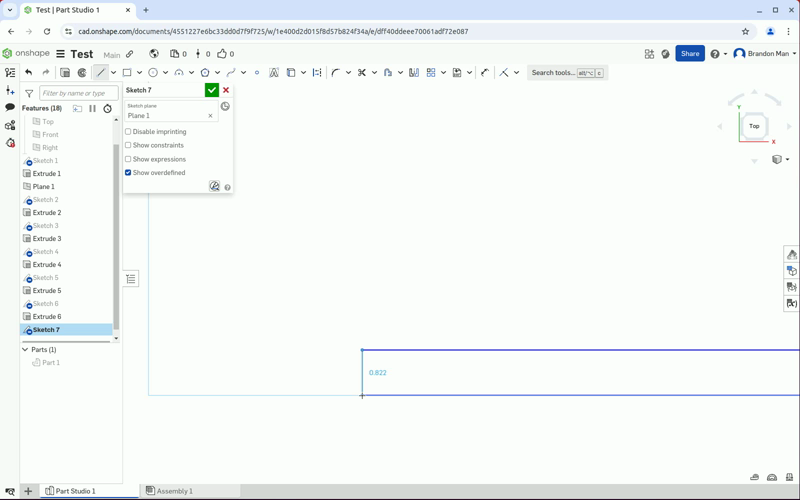
key_up(shift)
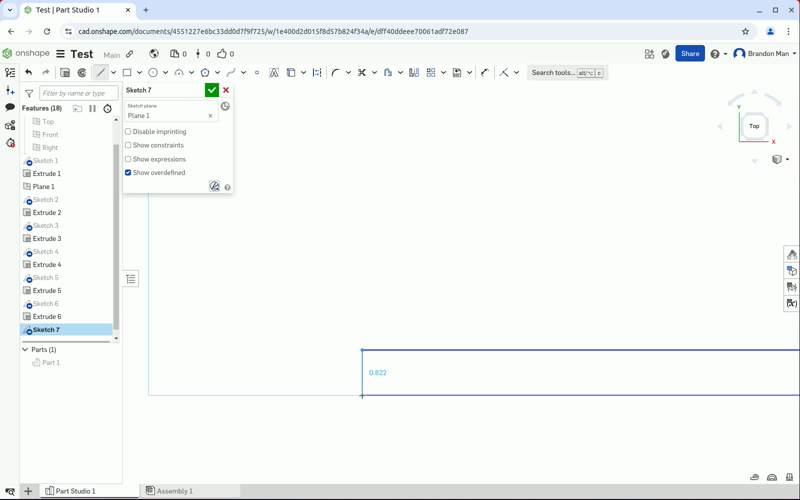
click(362, 395)
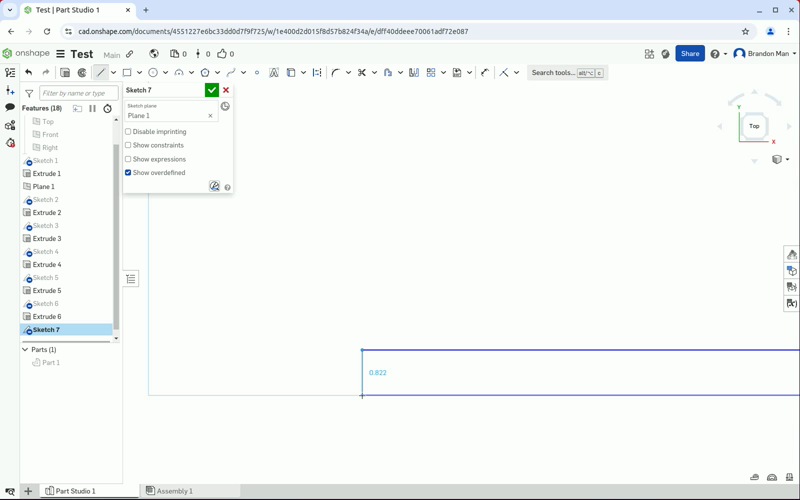
scroll(-6)
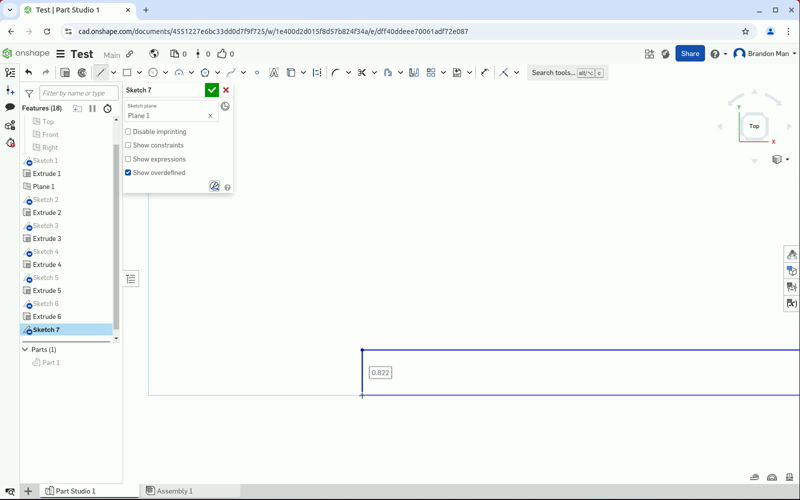
scroll(-6)
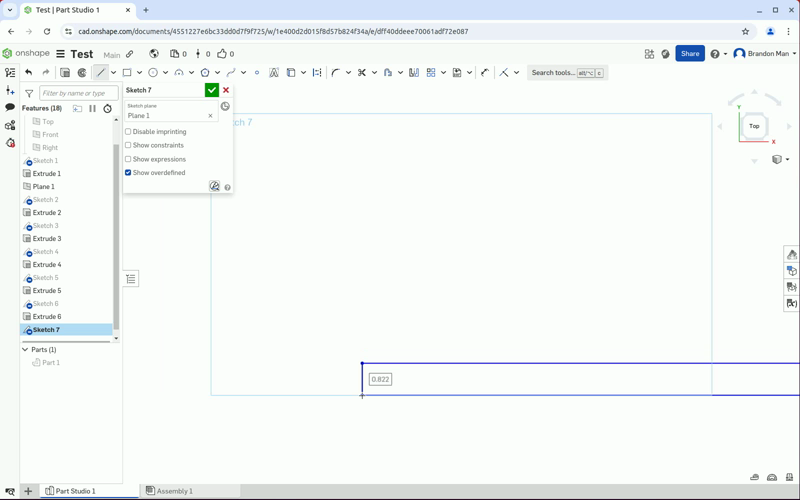
scroll(-6)
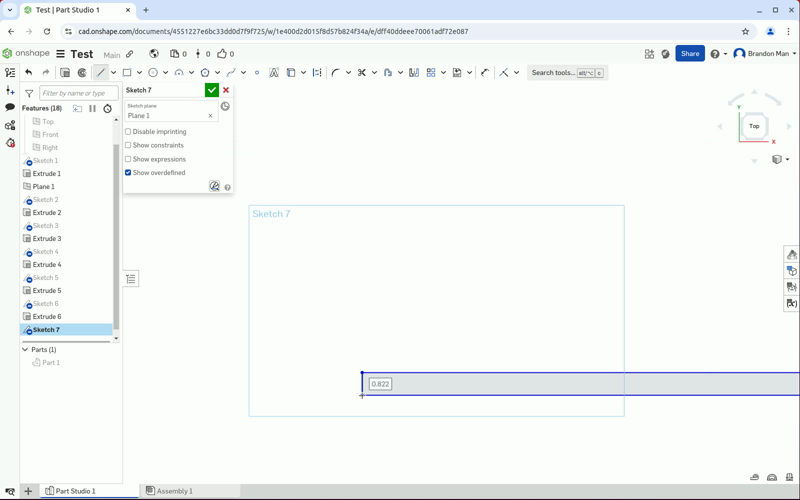
scroll(-6)
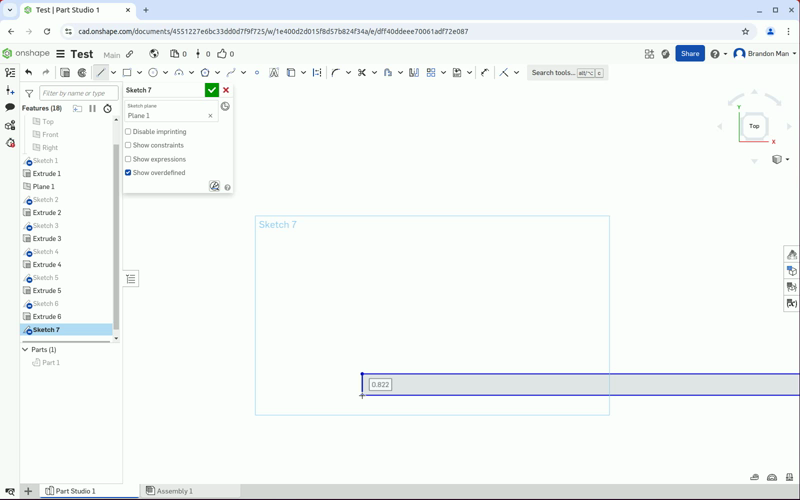
scroll(-6)
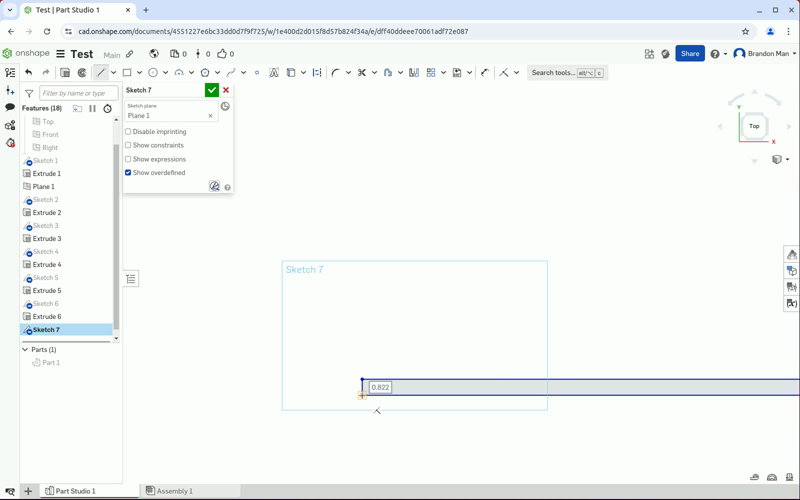
scroll(-6)
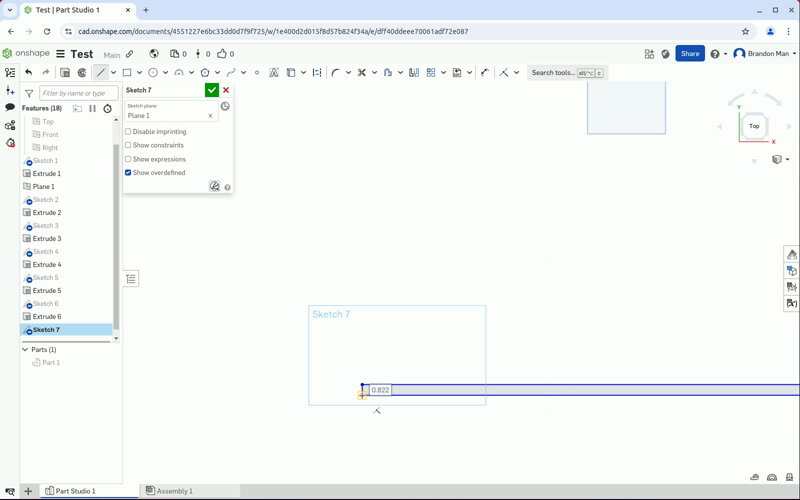
scroll(-6)
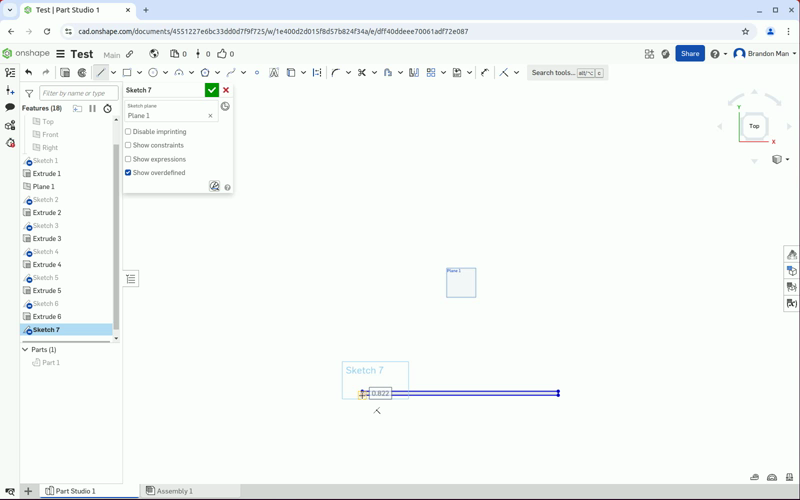
key(esc)
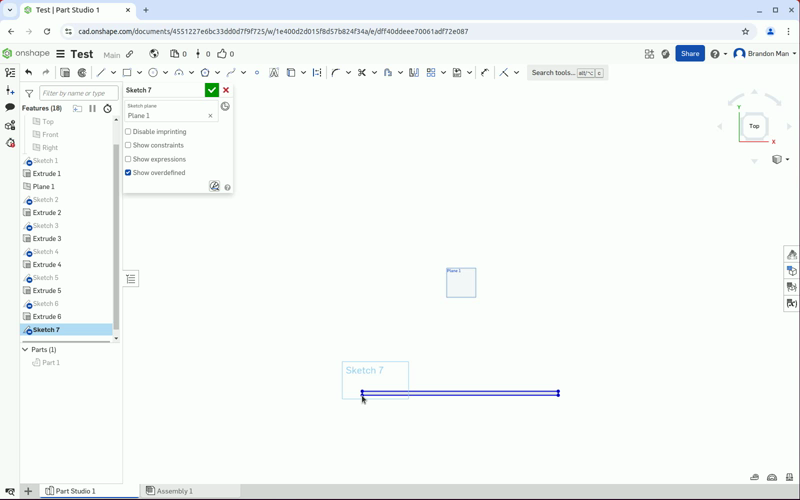
mouse_move(523, 392)
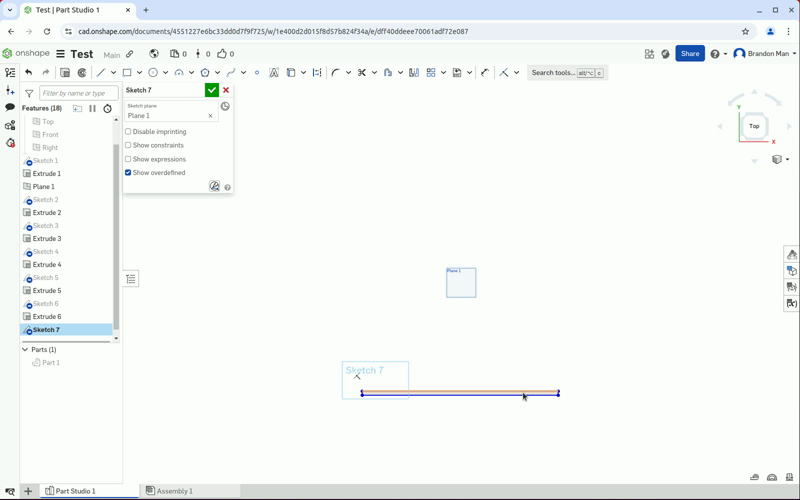
scroll(6)
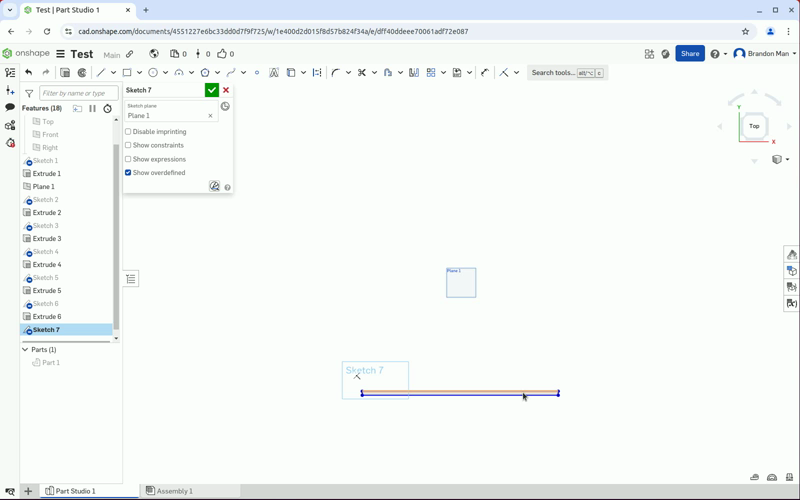
scroll(6)
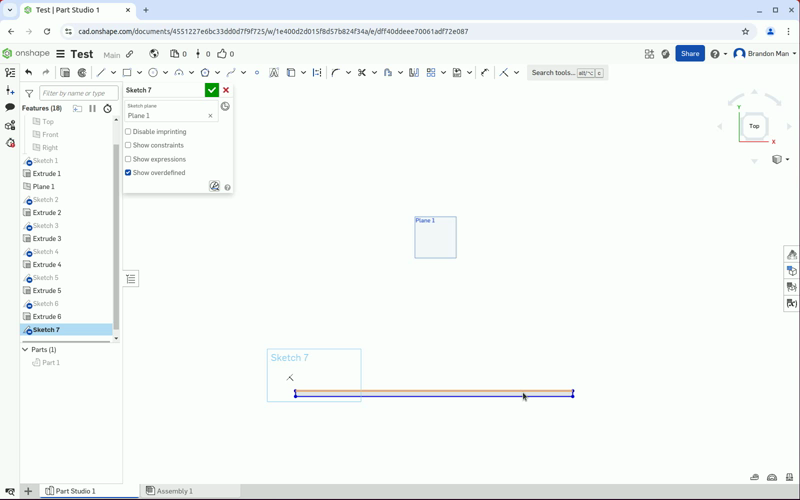
scroll(6)
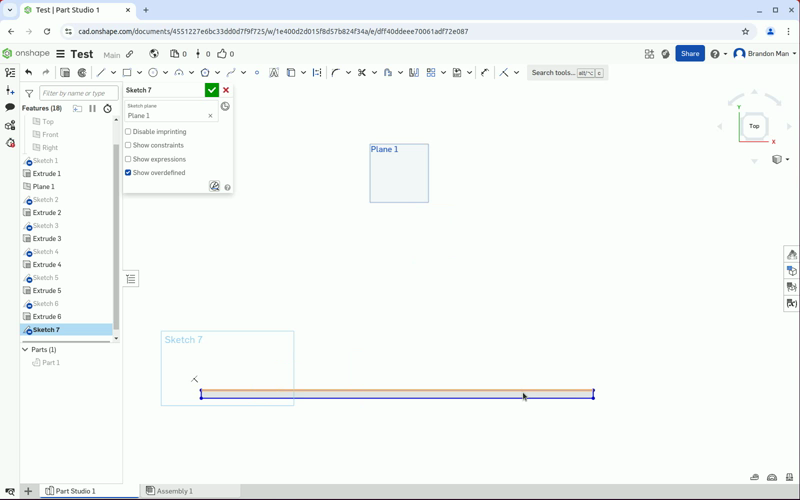
scroll(6)
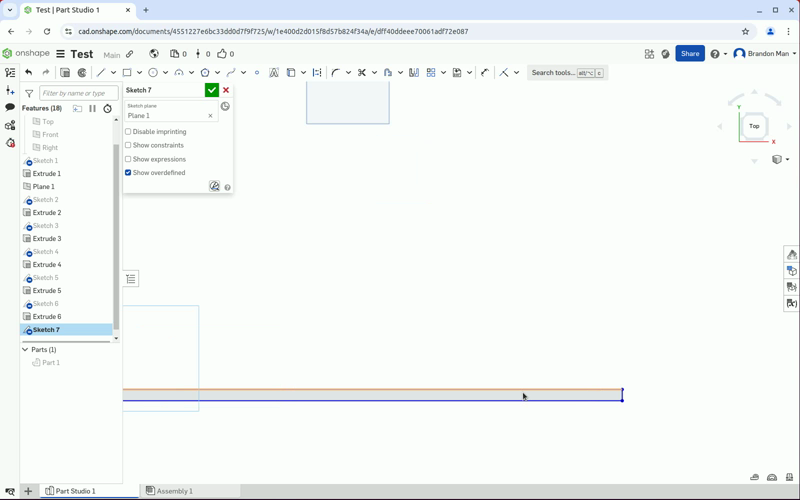
scroll(6)
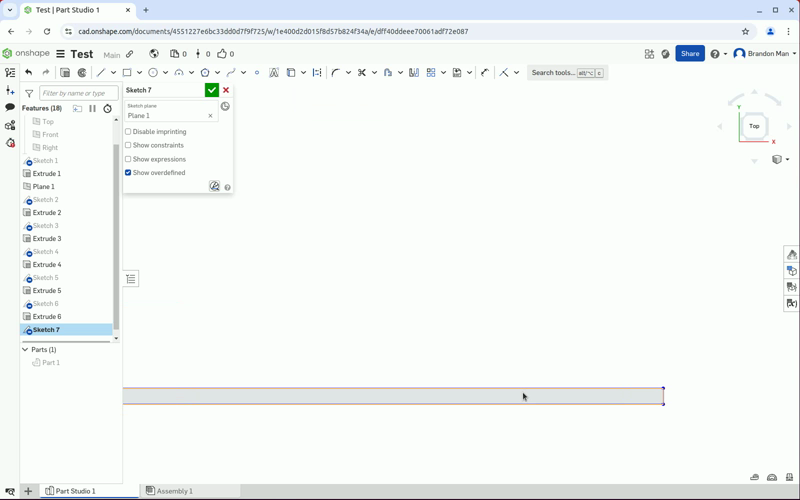
scroll(6)
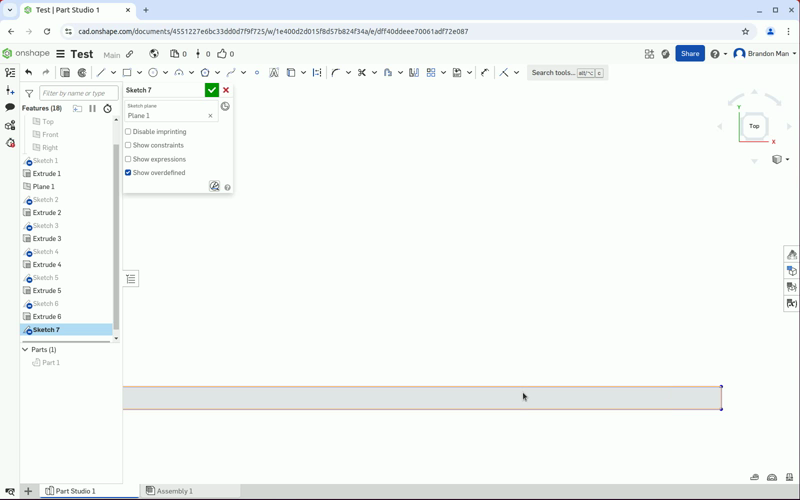
scroll(6)
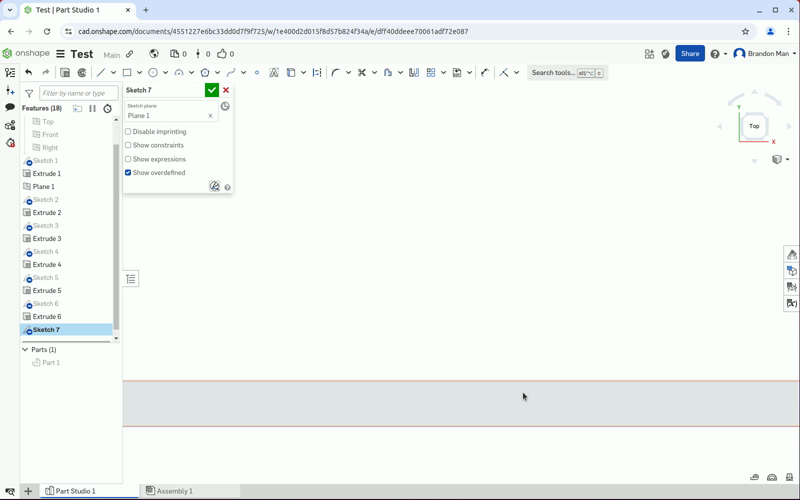
click(523, 392)
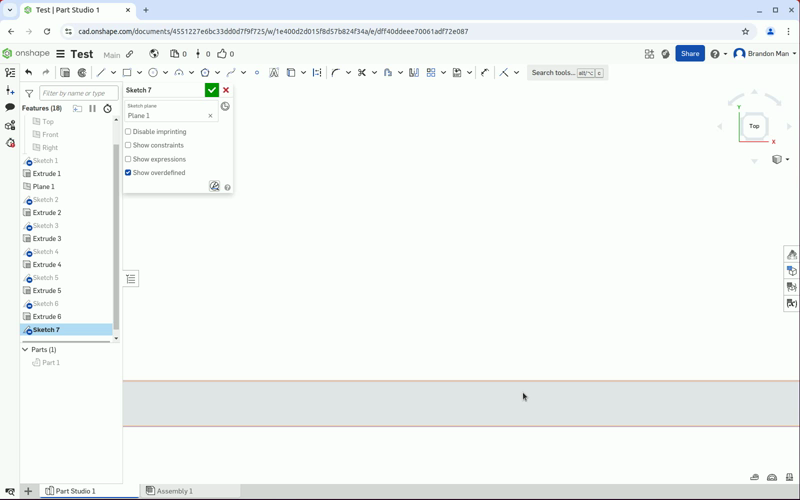
scroll(-6)
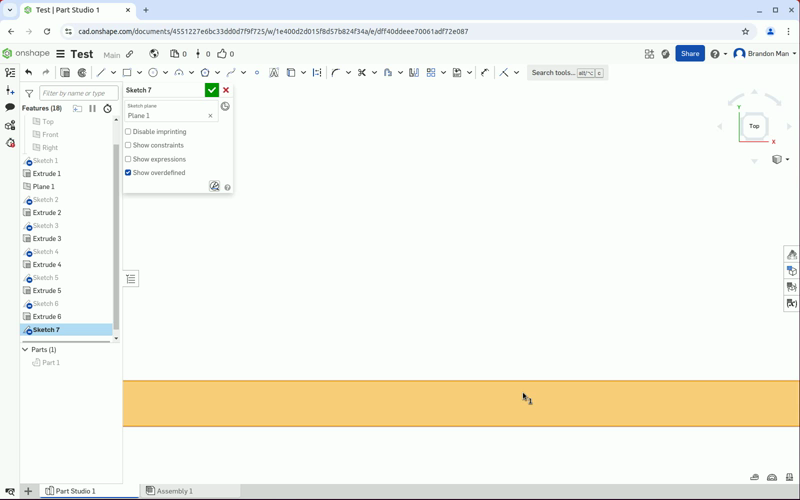
scroll(-6)
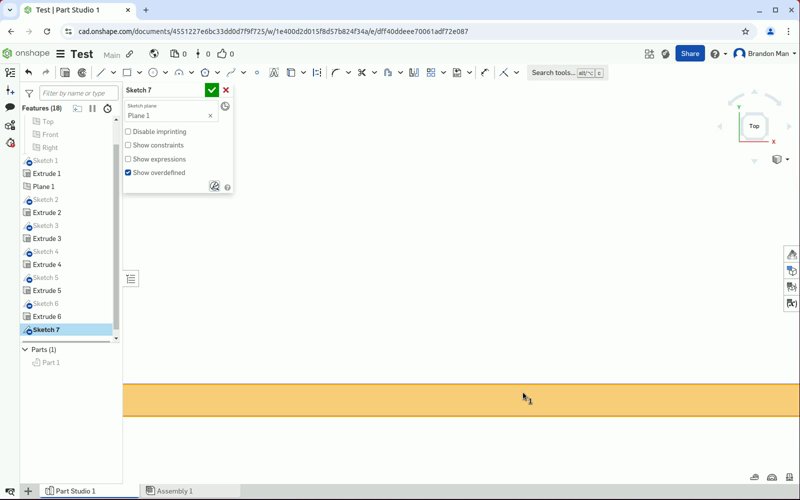
scroll(-6)
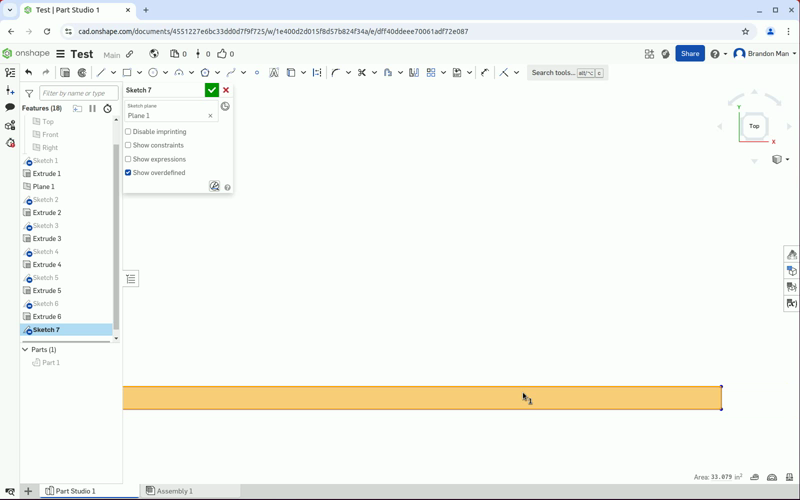
scroll(-6)
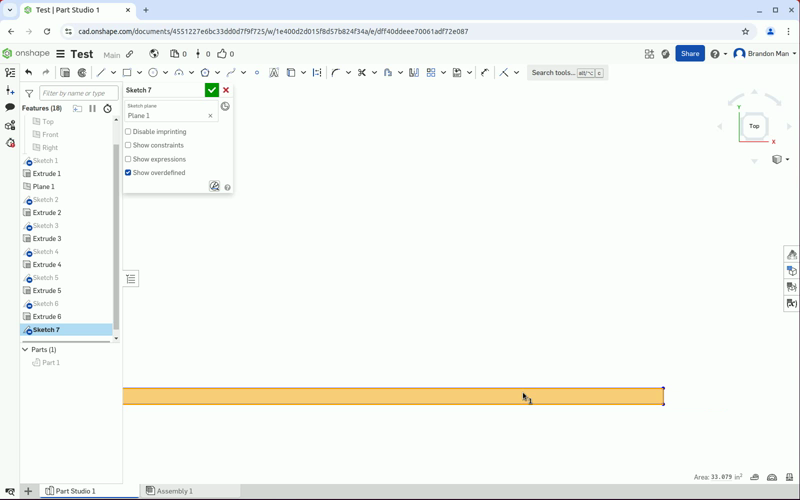
scroll(-6)
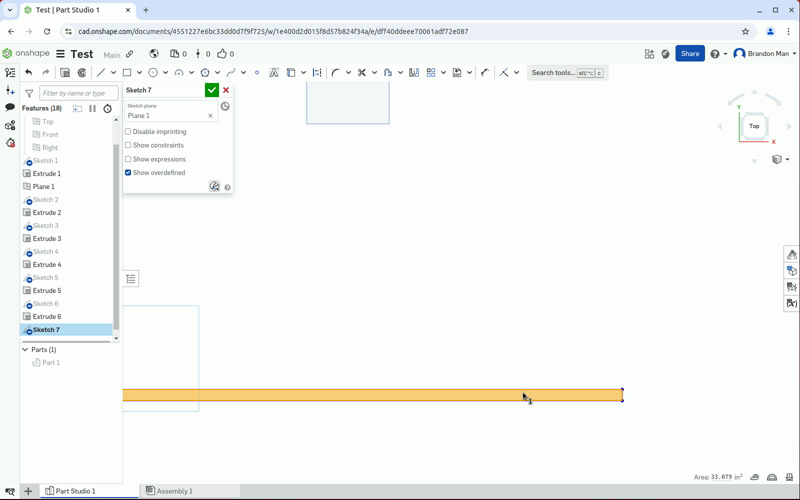
scroll(-6)
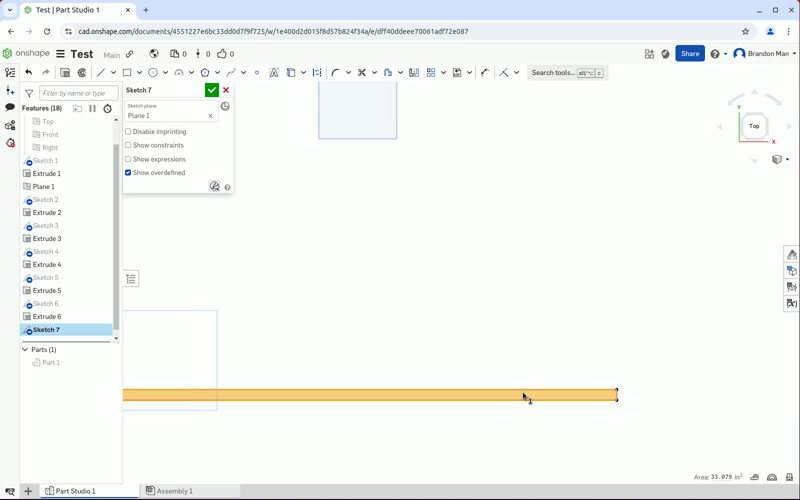
scroll(-6)
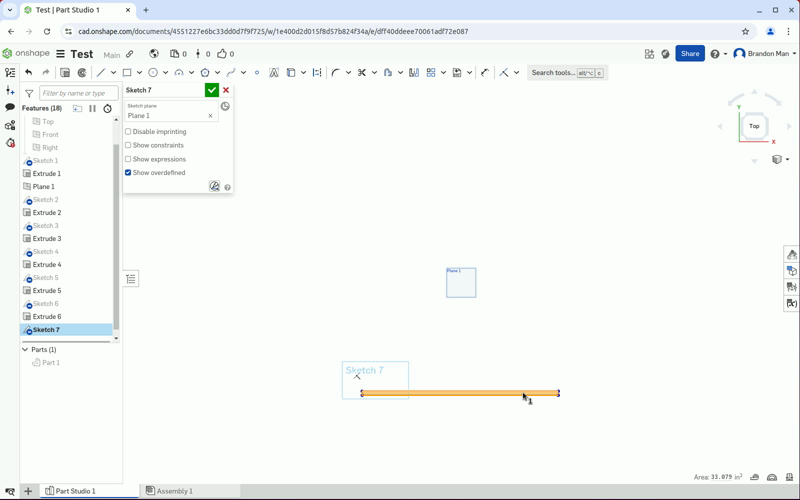
mouse_move(73, 352)
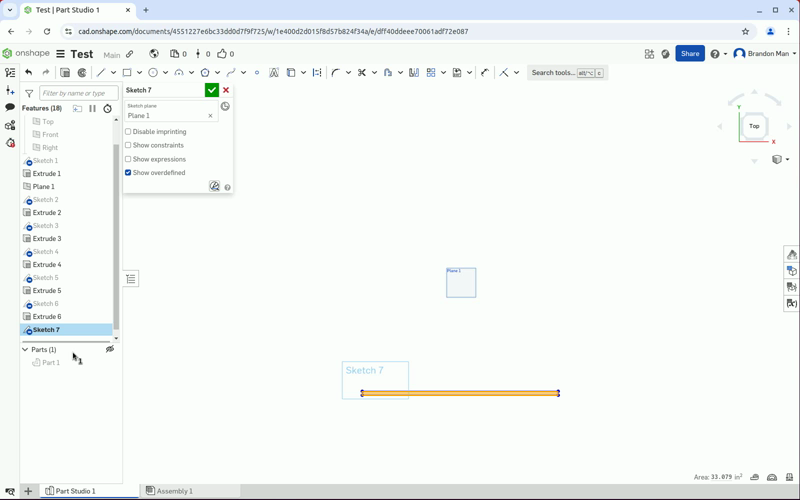
key(shift+y)
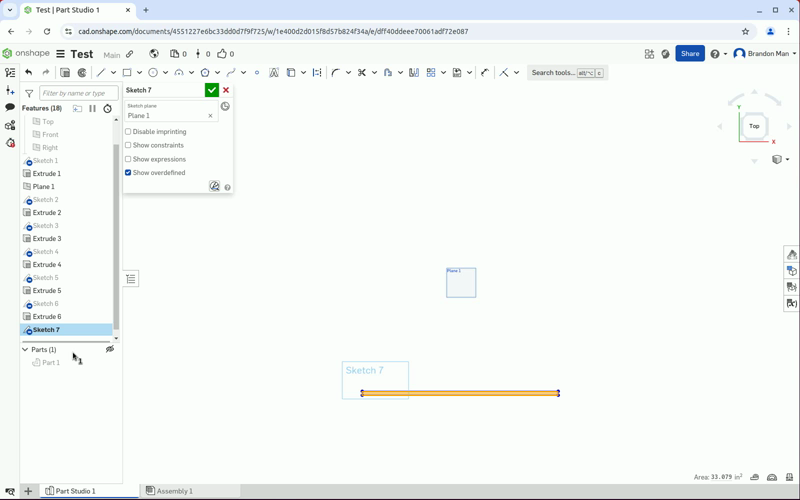
key(shift+e)
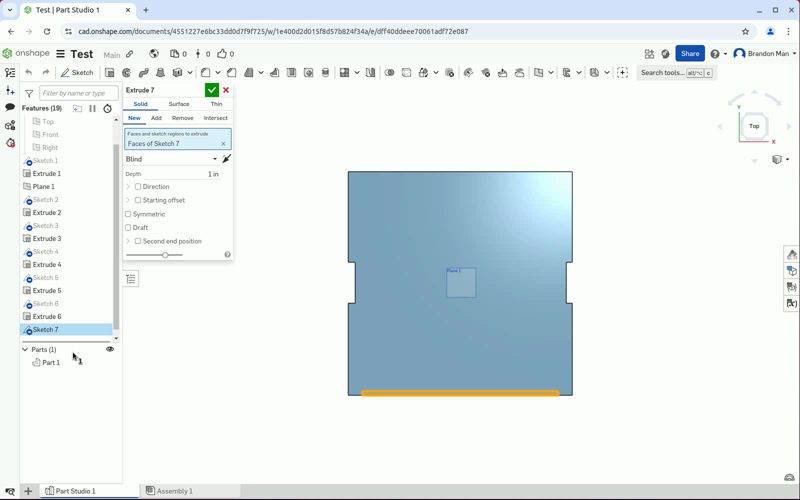
mouse_move(143, 106)
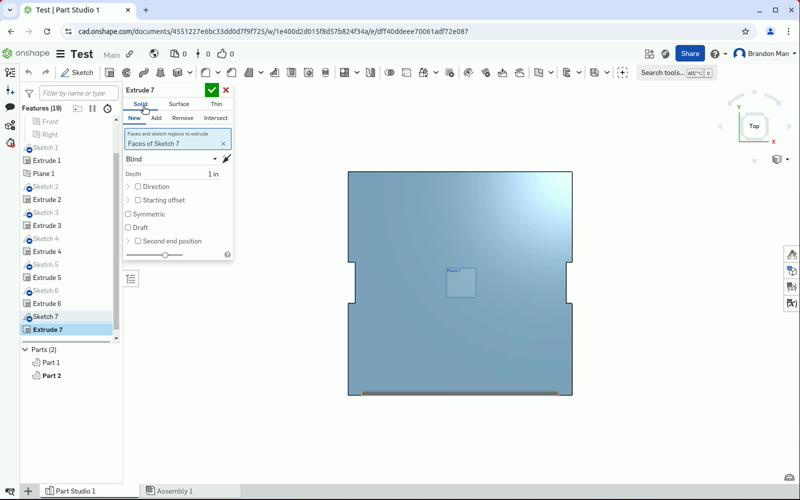
click(143, 106)
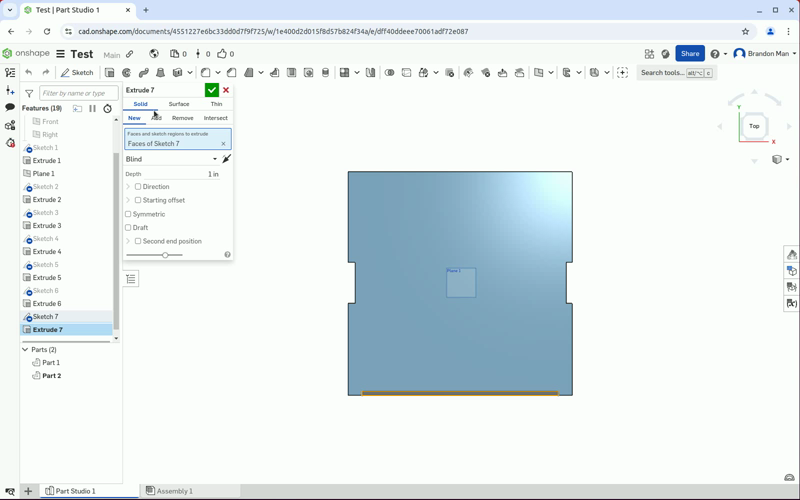
mouse_move(186, 120)
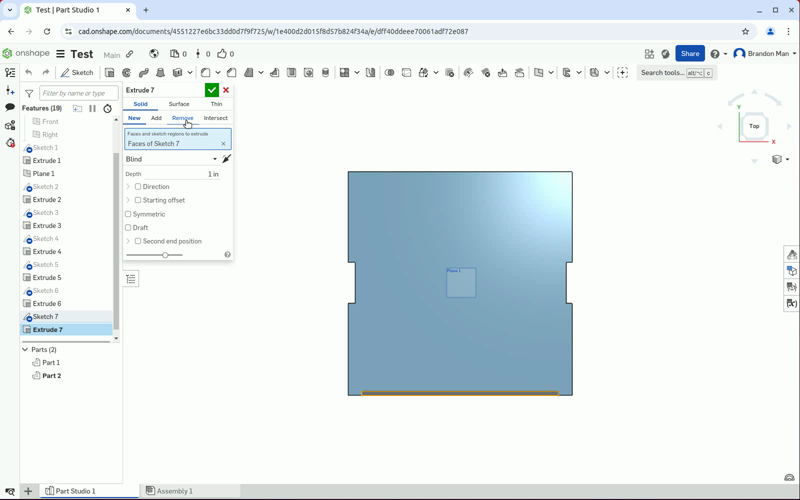
click(186, 120)
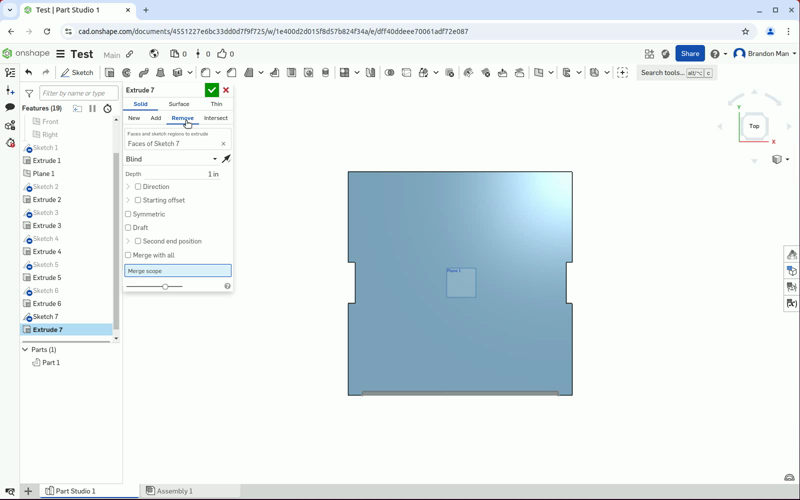
key(tab, 4)
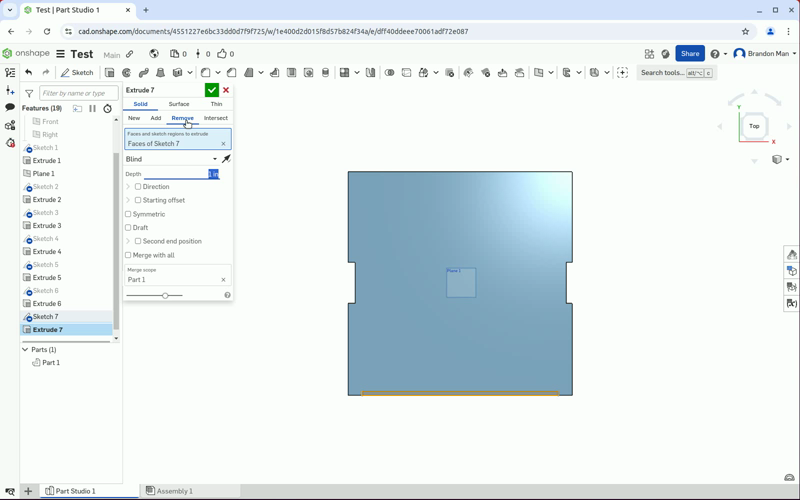
text(4.814)
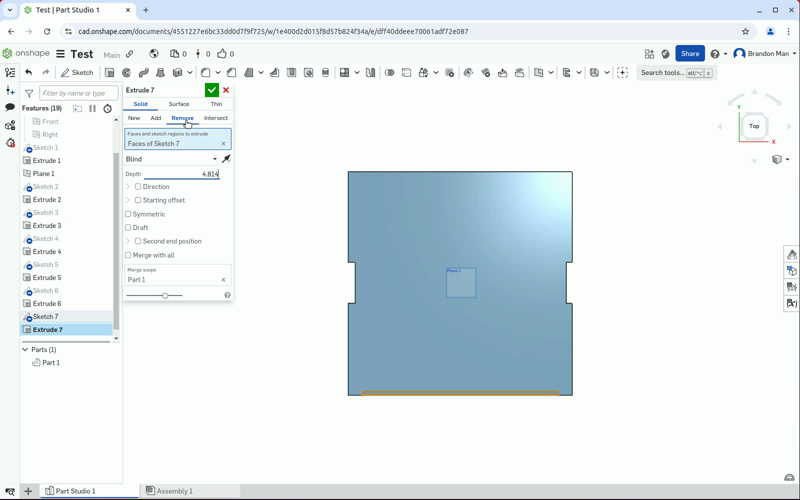
key(tab, 6)
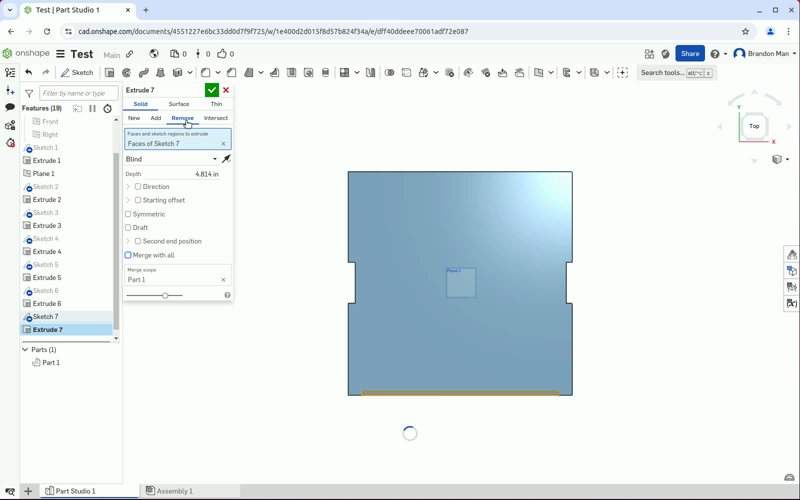
key(space)
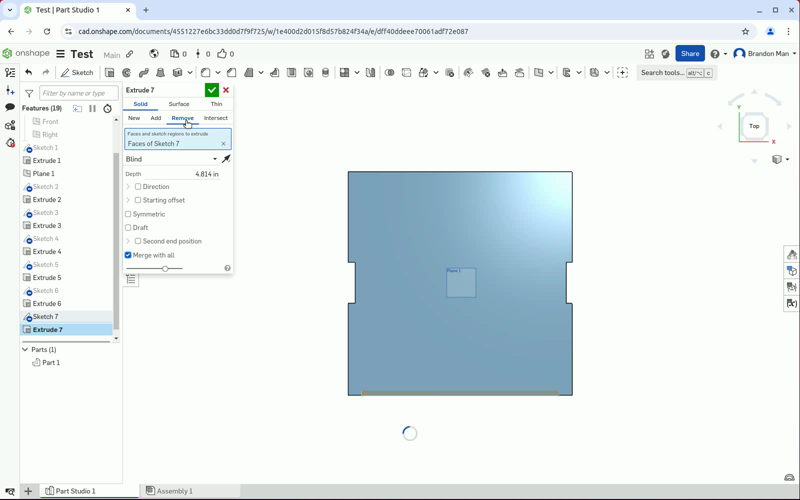
key(enter)
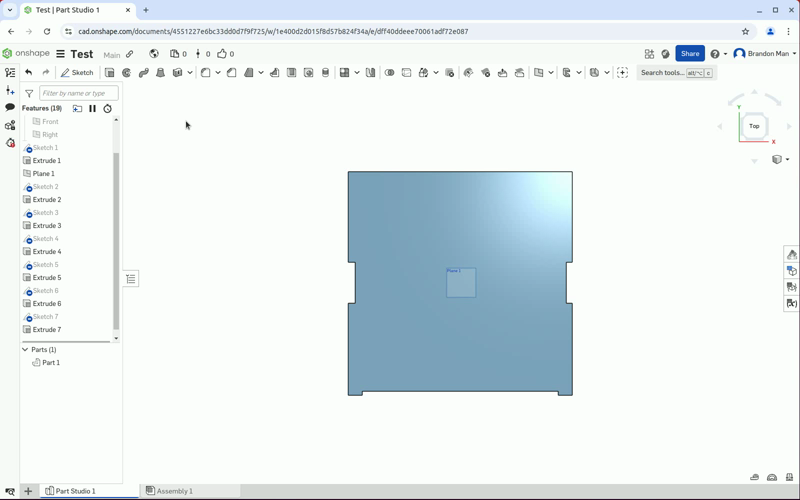
key(shift+h)
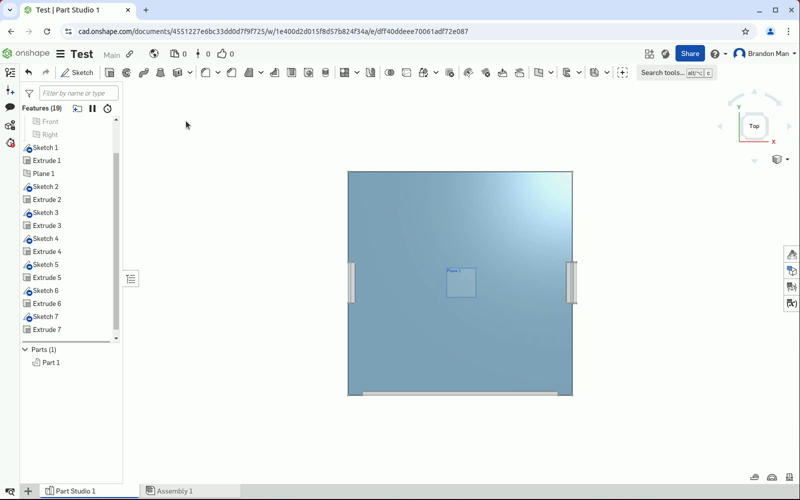
key(shift+h)
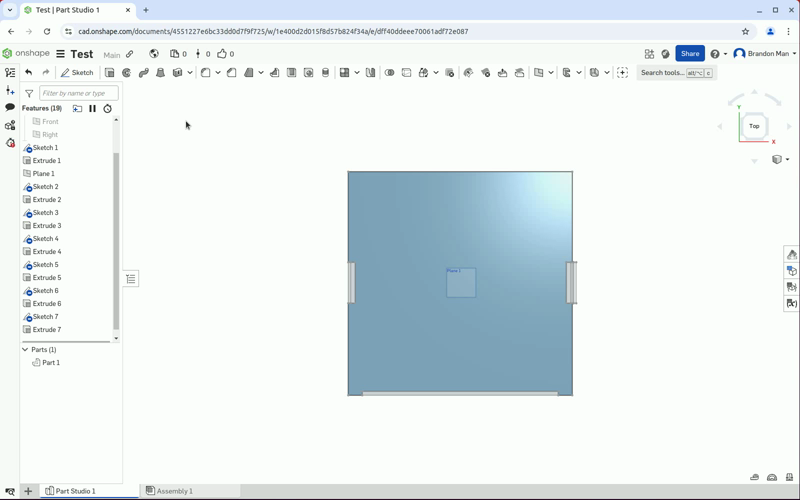
key(shift+7)
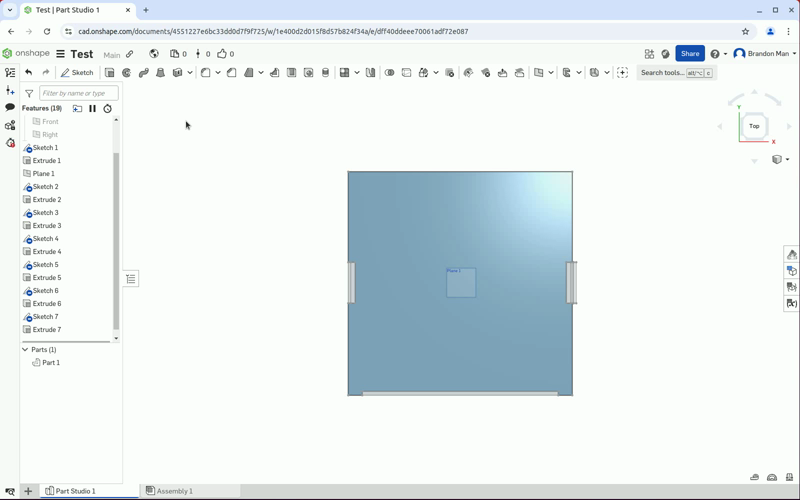
key(up, 3)
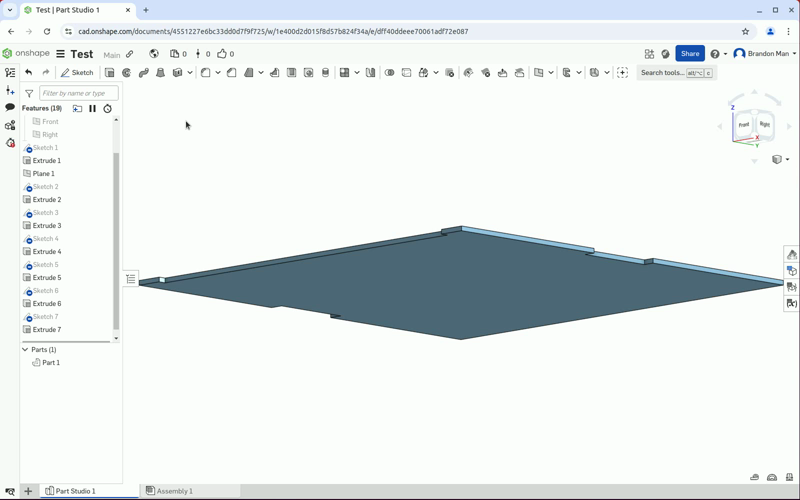
key(left, 3)
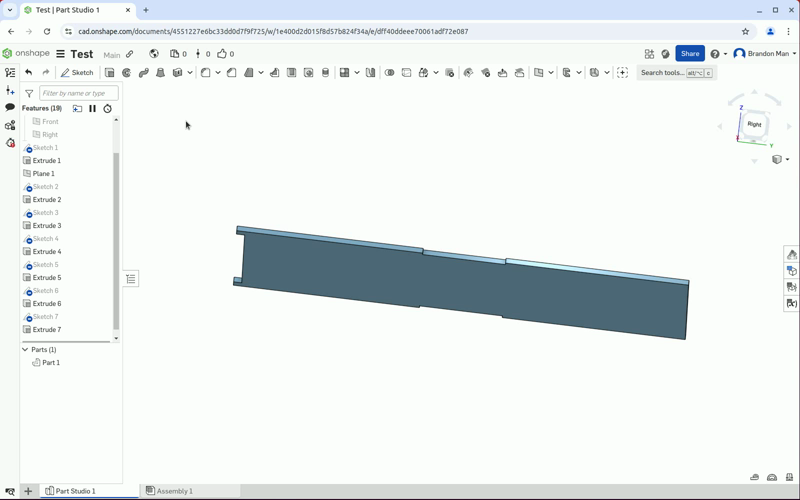
key(right, 3)
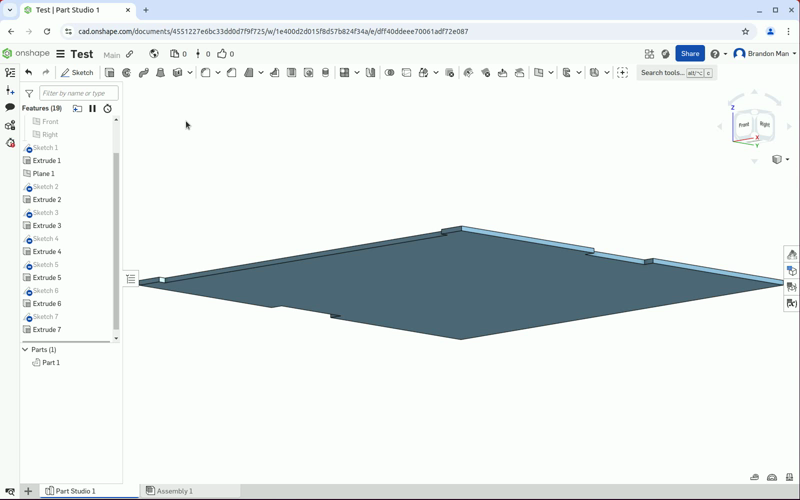
key(down, 3)
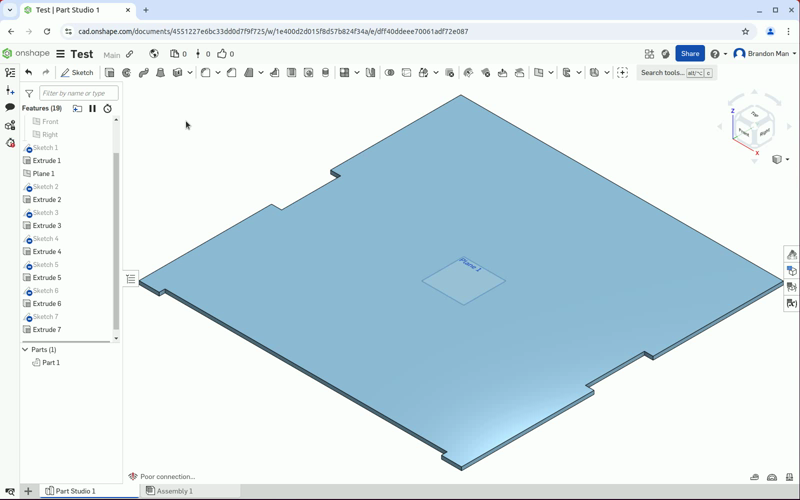
mouse_move(69, 150)
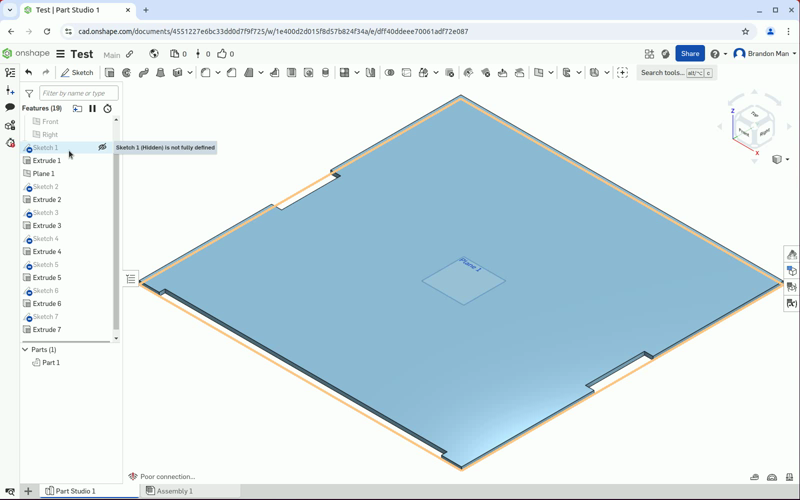
click(69, 150)